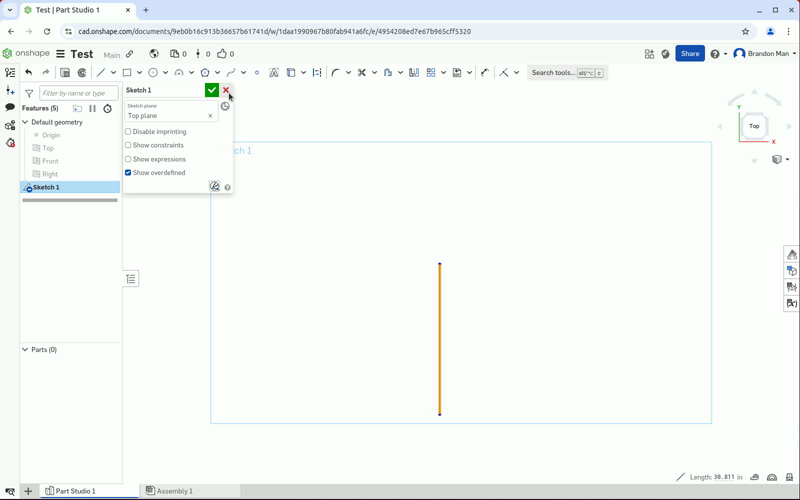
key(shift+h)
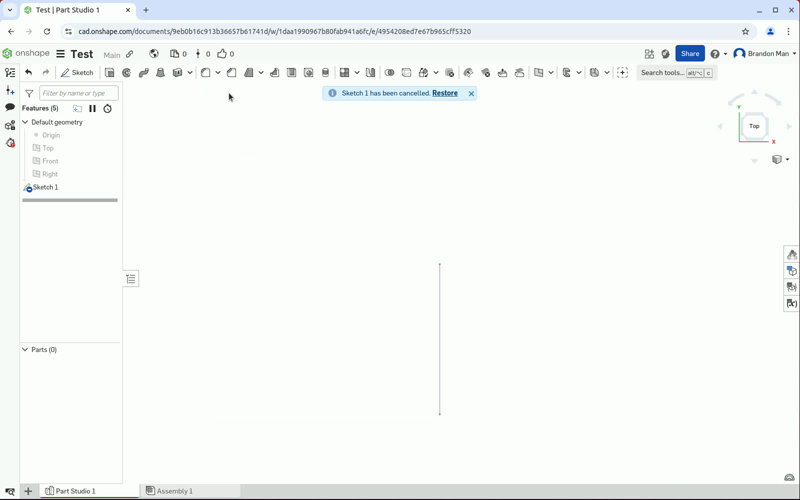
key(shift+s)
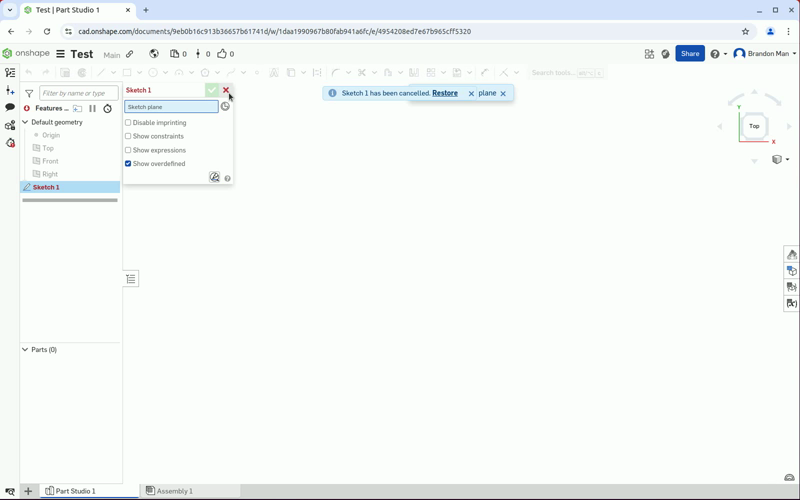
mouse_move(73, 150)
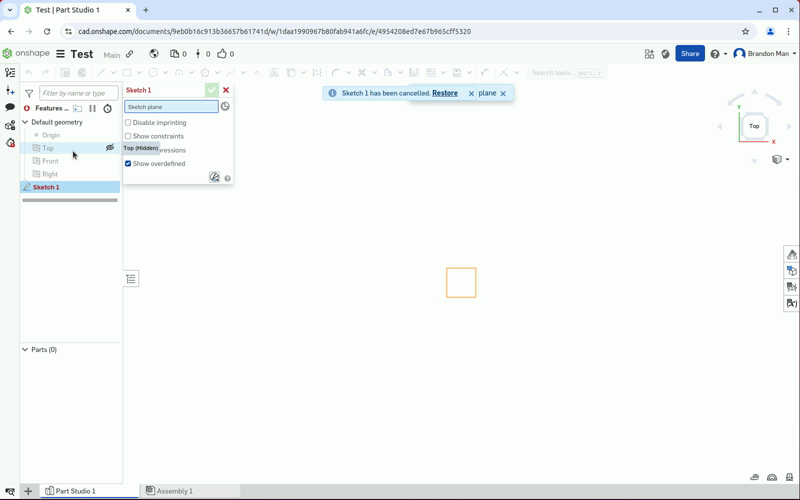
click(73, 150)
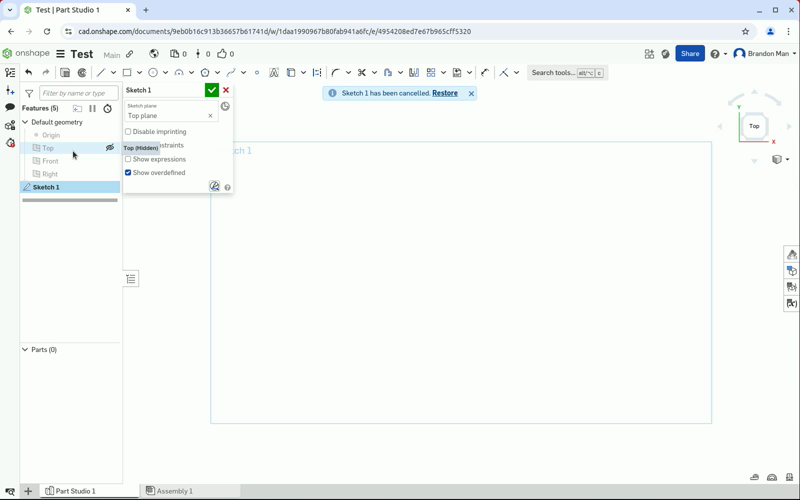
mouse_move(73, 352)
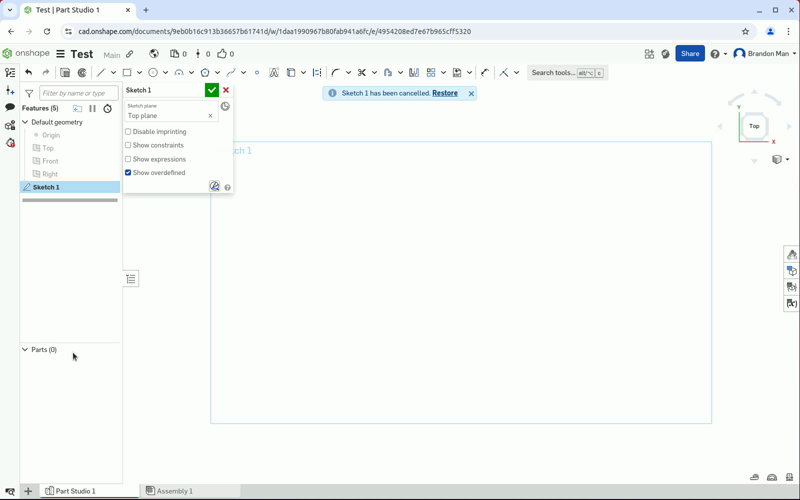
key(y)
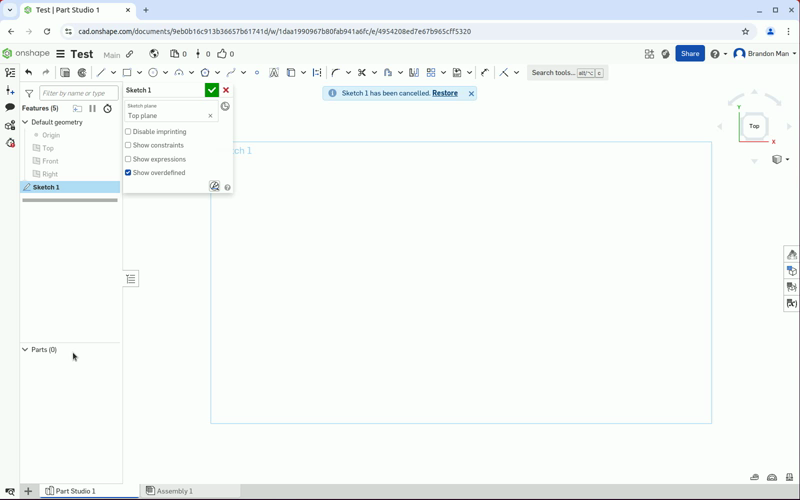
key(c)
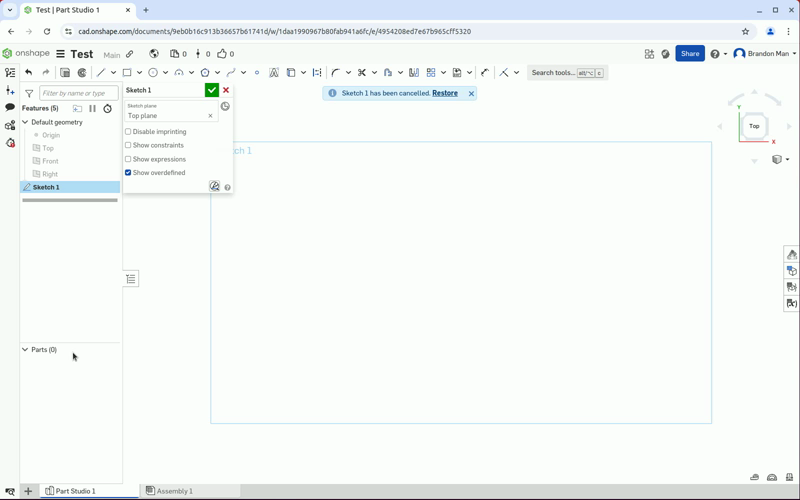
key_down(shift)
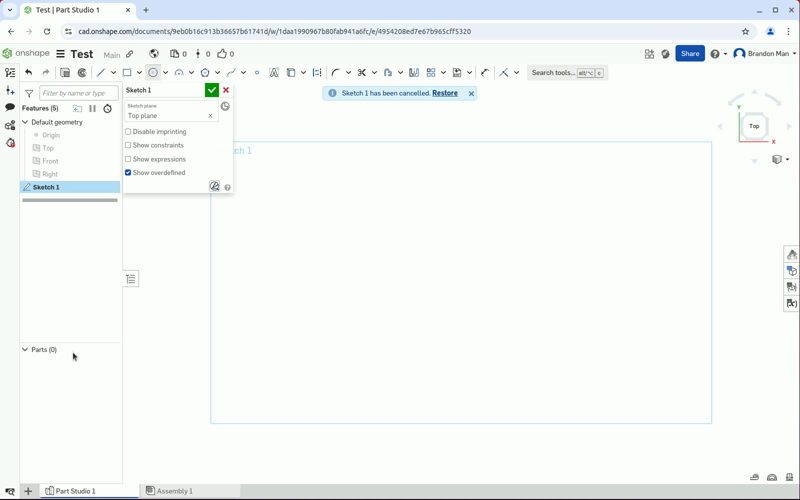
mouse_move(437, 271)
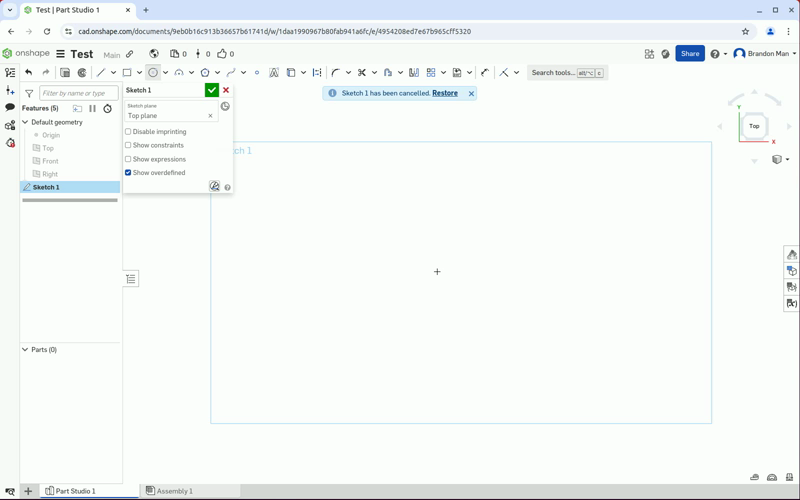
click(437, 271)
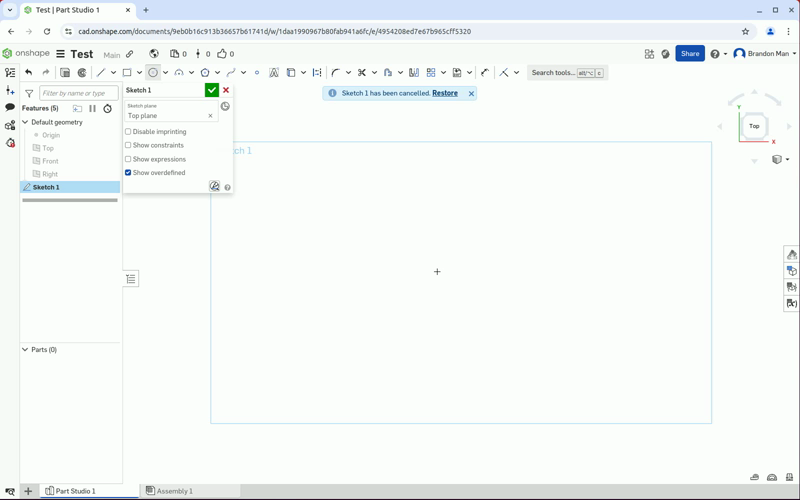
key_up(shift)
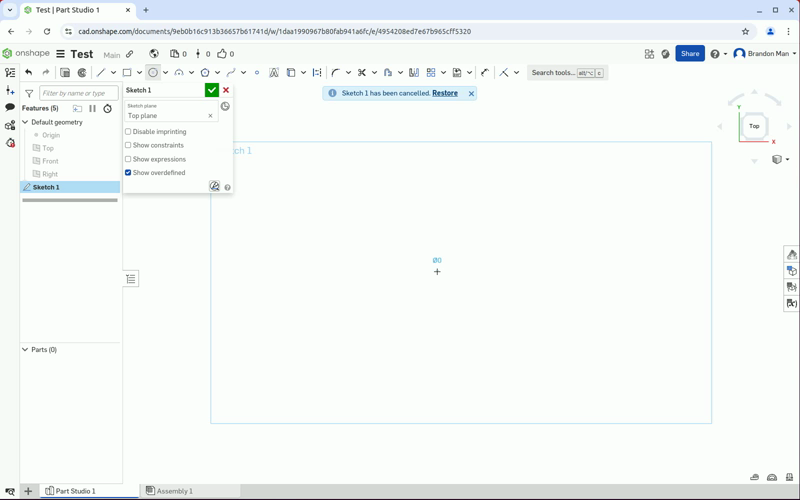
mouse_move(450, 271)
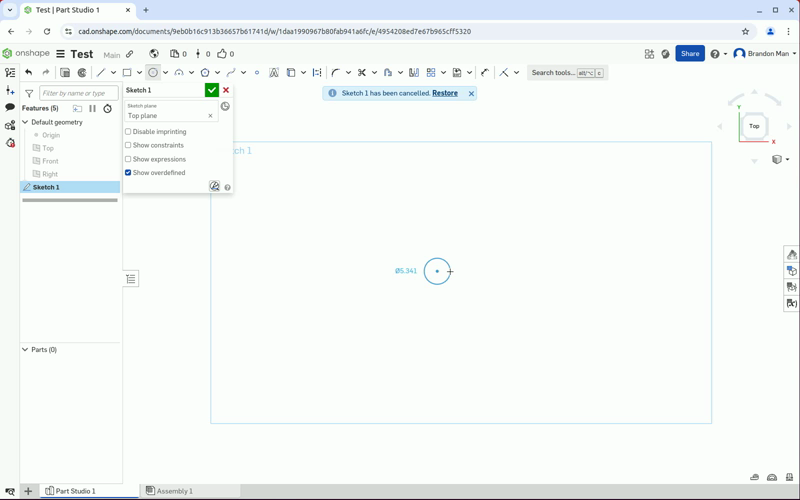
click(450, 271)
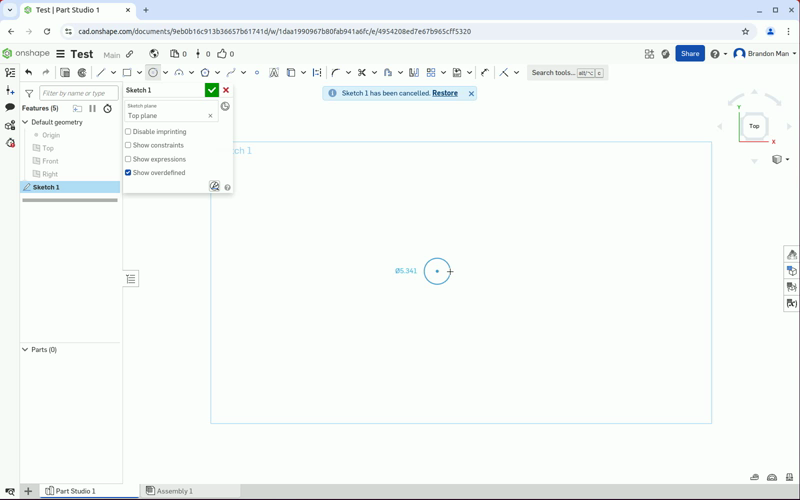
key(esc)
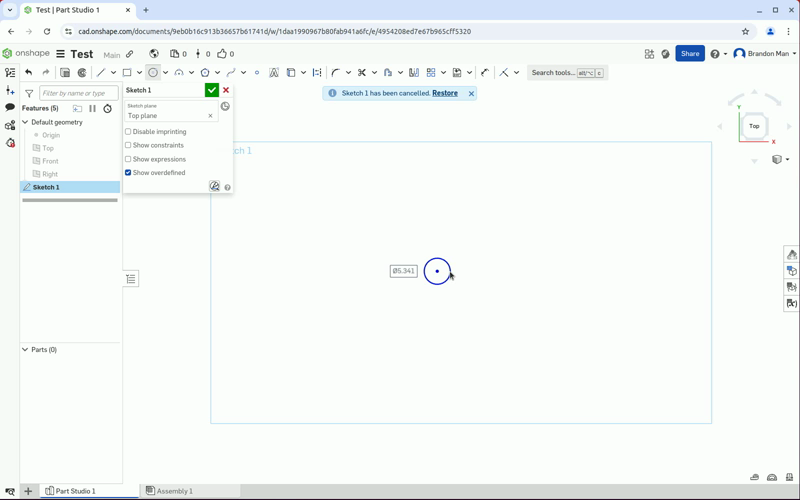
key(c)
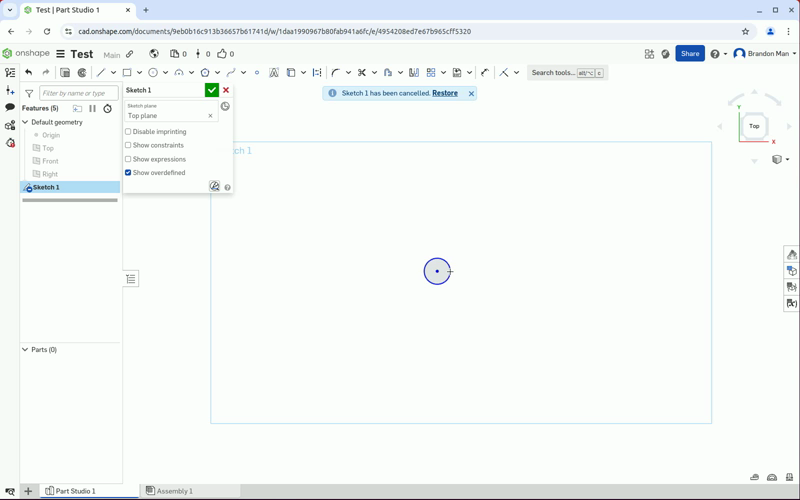
key_down(shift)
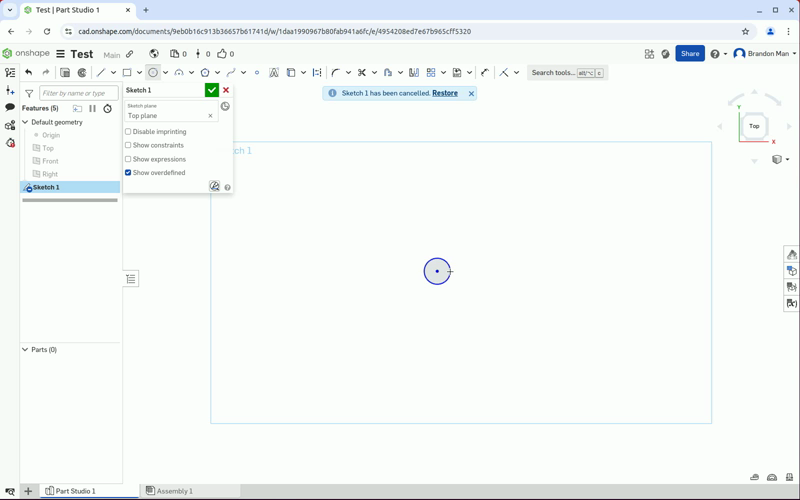
mouse_move(437, 271)
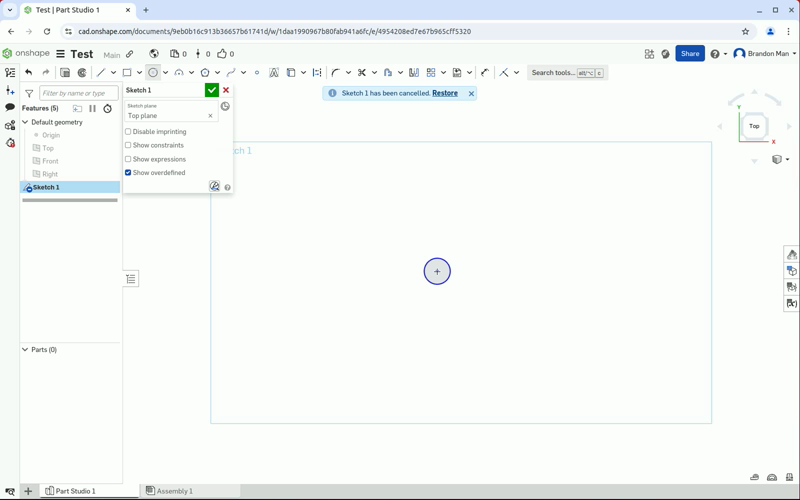
click(437, 271)
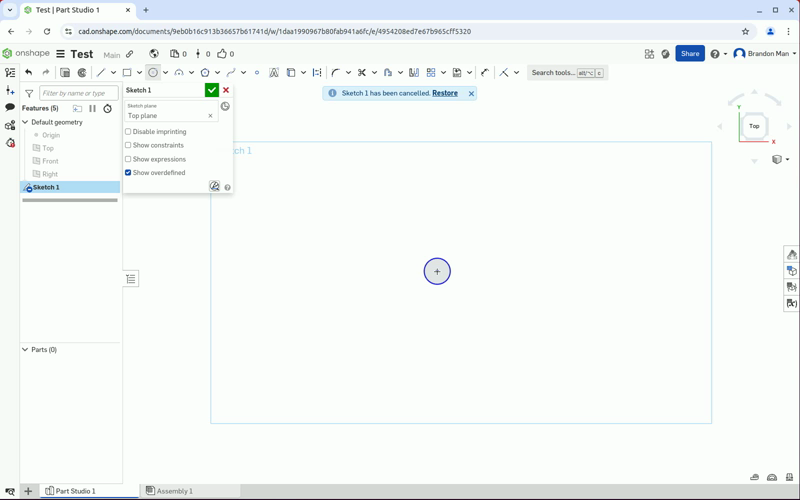
key_up(shift)
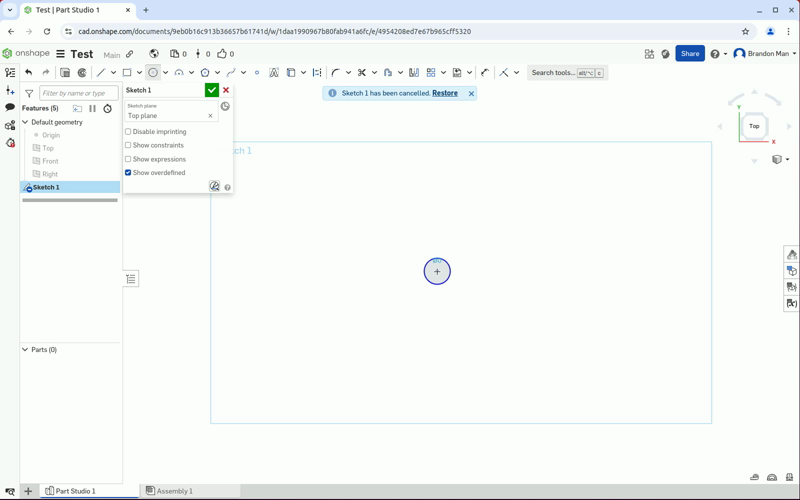
mouse_move(443, 271)
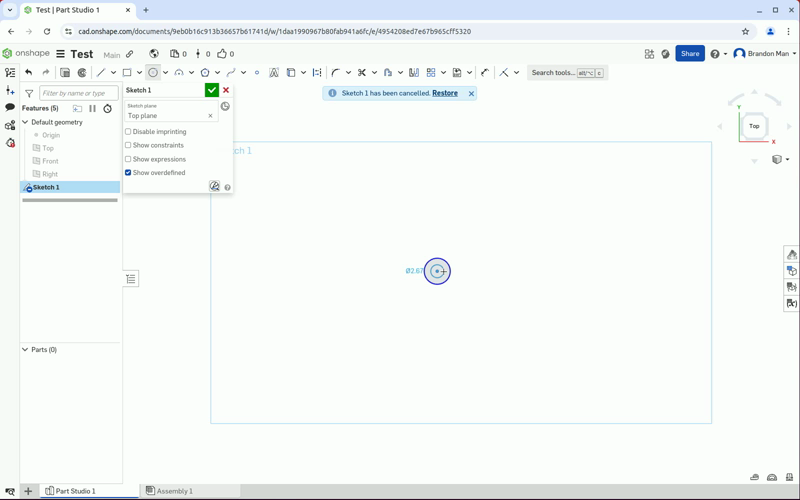
click(443, 271)
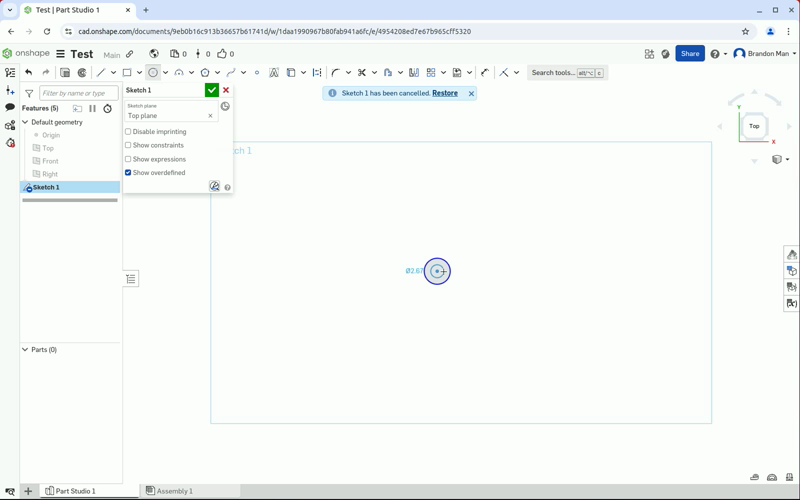
key(esc)
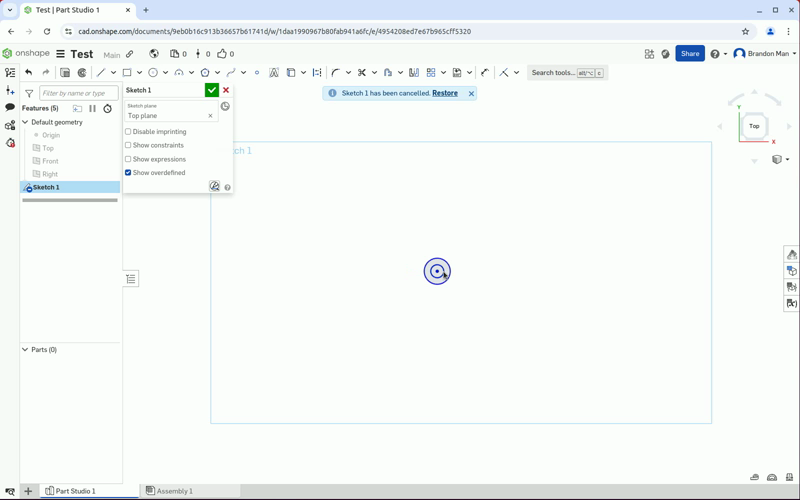
mouse_move(430, 264)
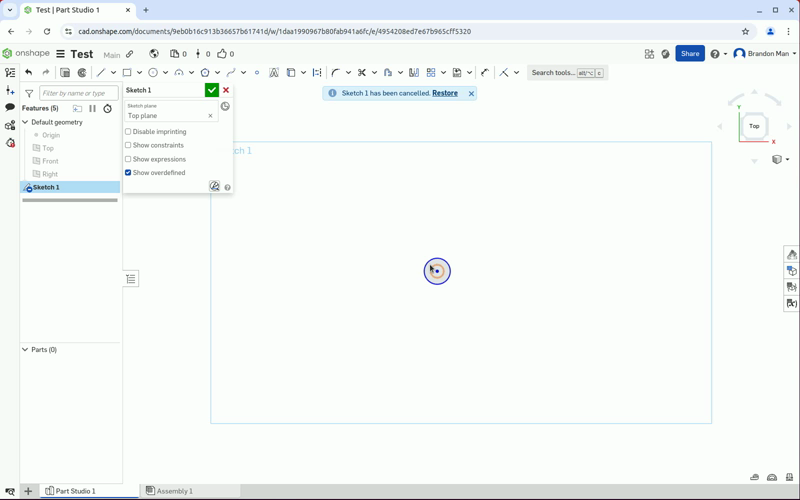
scroll(6)
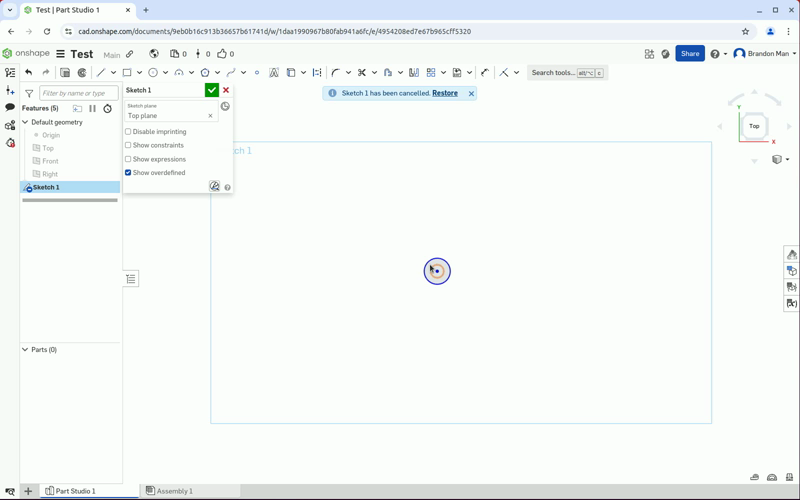
scroll(6)
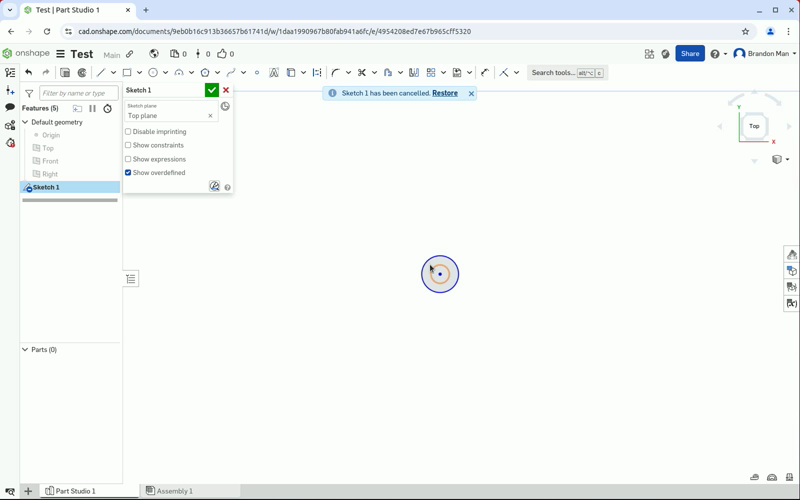
scroll(6)
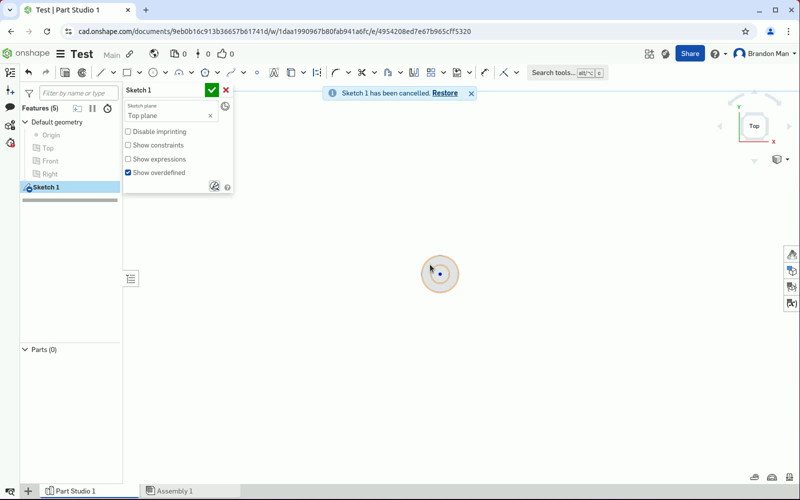
scroll(6)
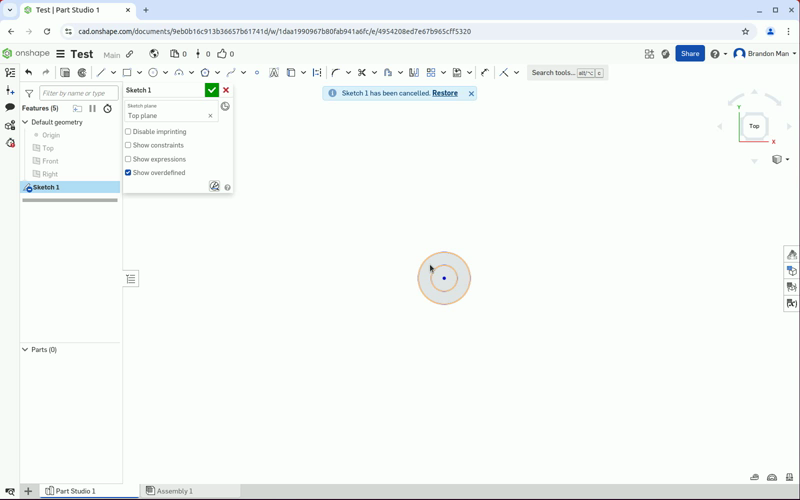
scroll(6)
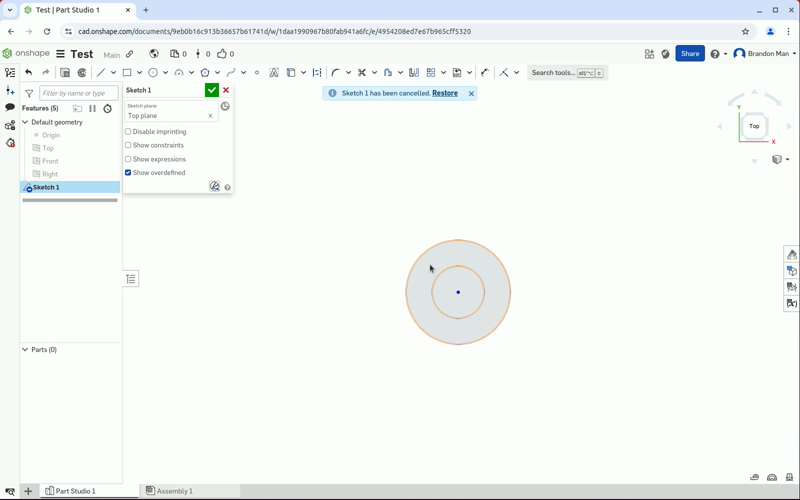
scroll(6)
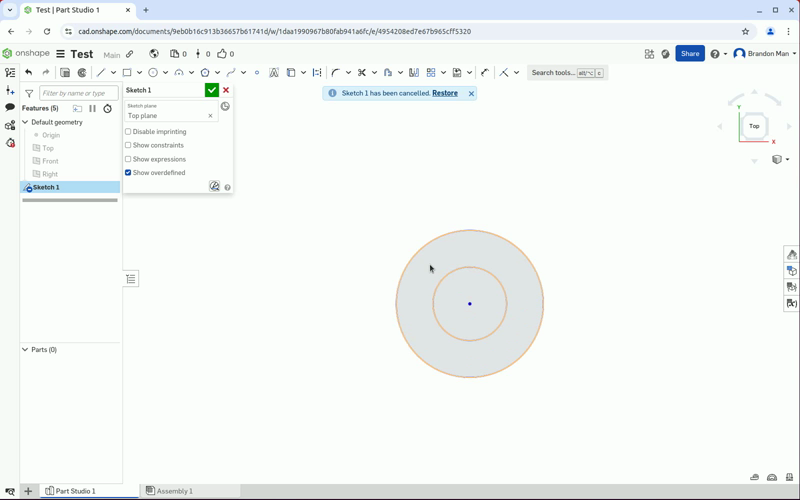
scroll(6)
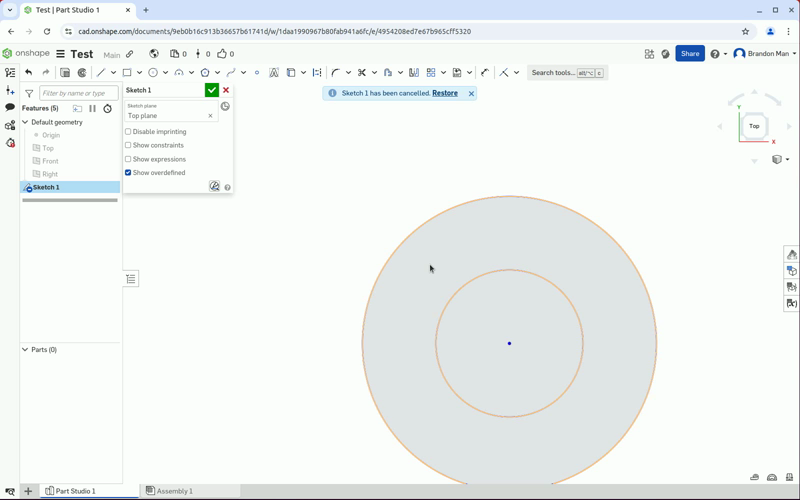
click(430, 264)
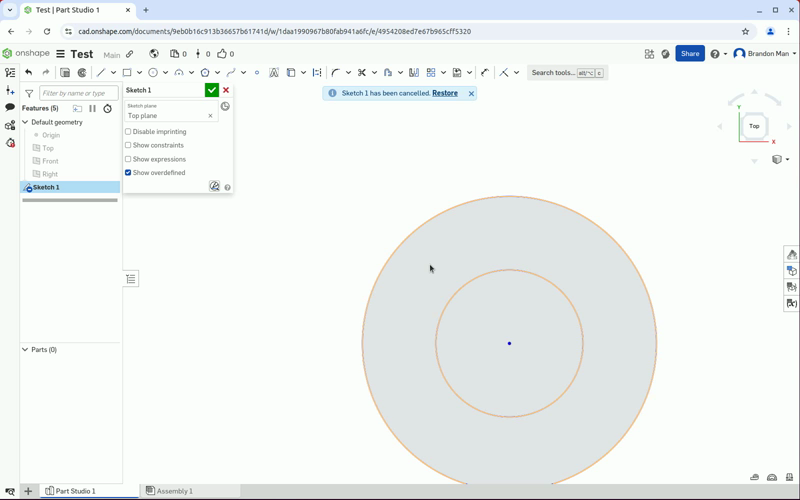
scroll(-6)
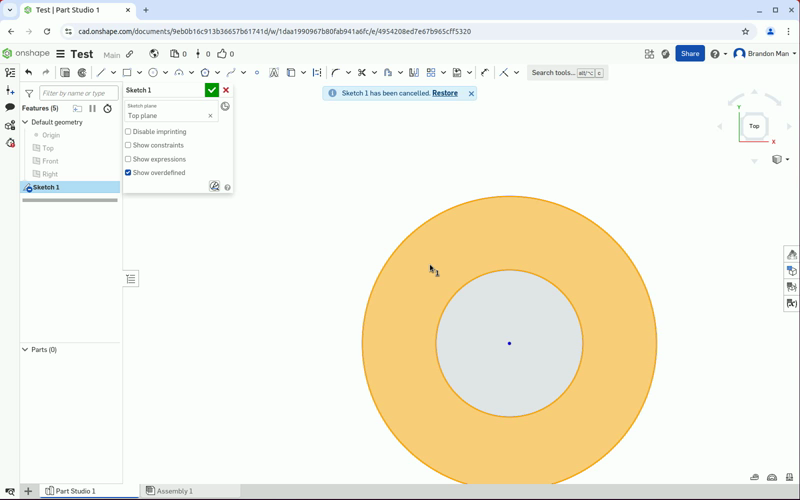
scroll(-6)
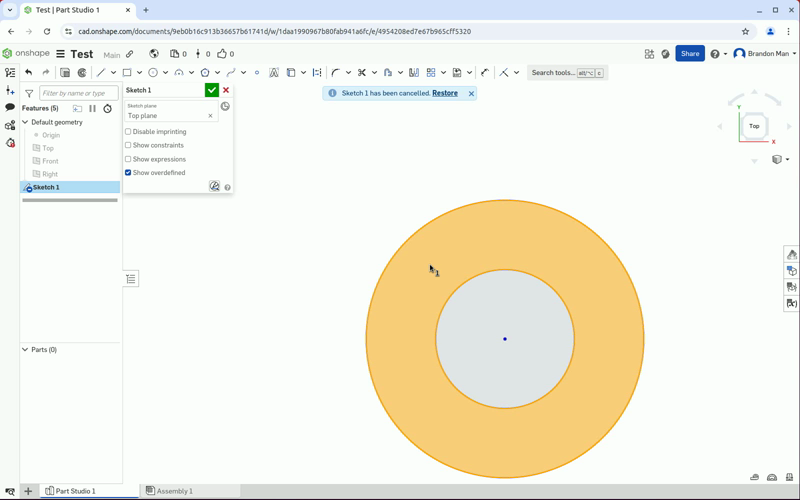
scroll(-6)
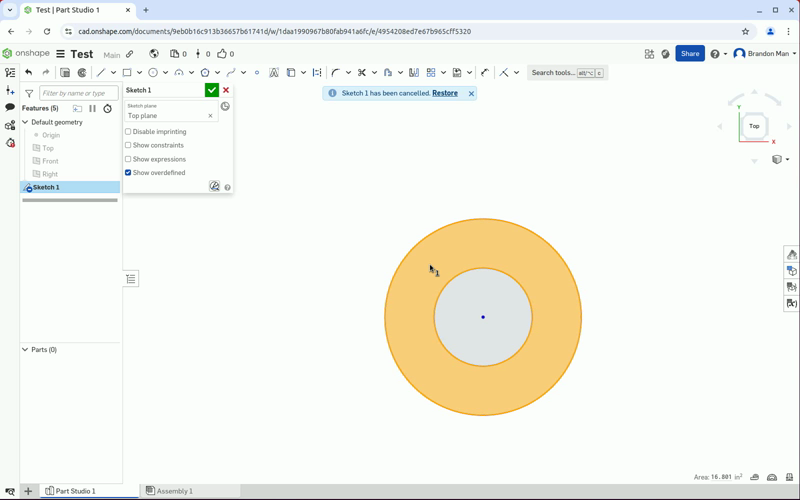
scroll(-6)
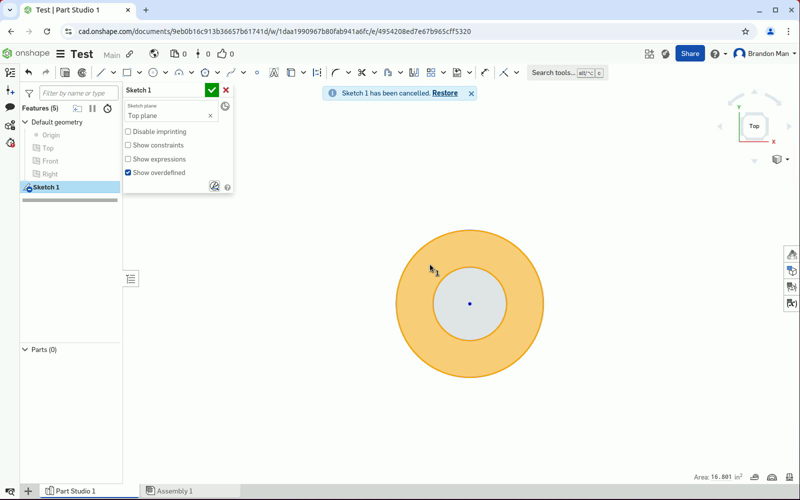
scroll(-6)
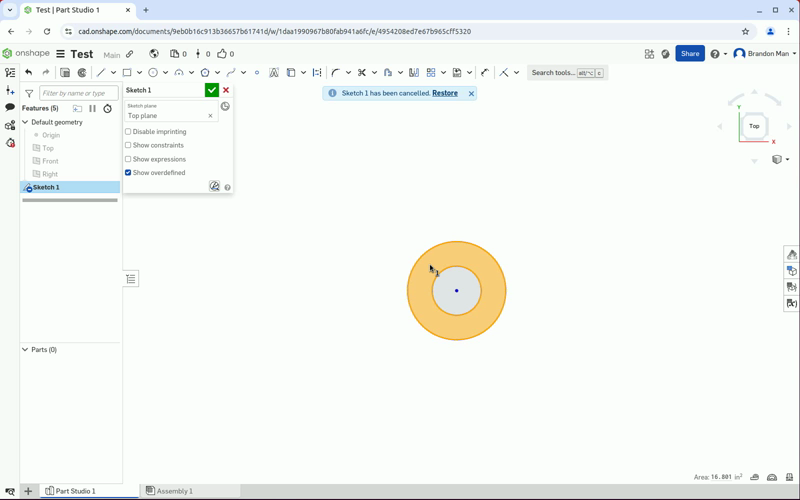
scroll(-6)
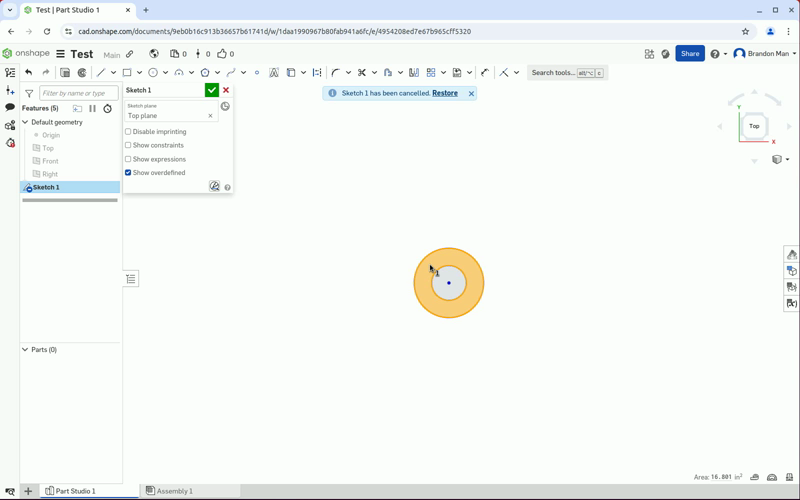
scroll(-6)
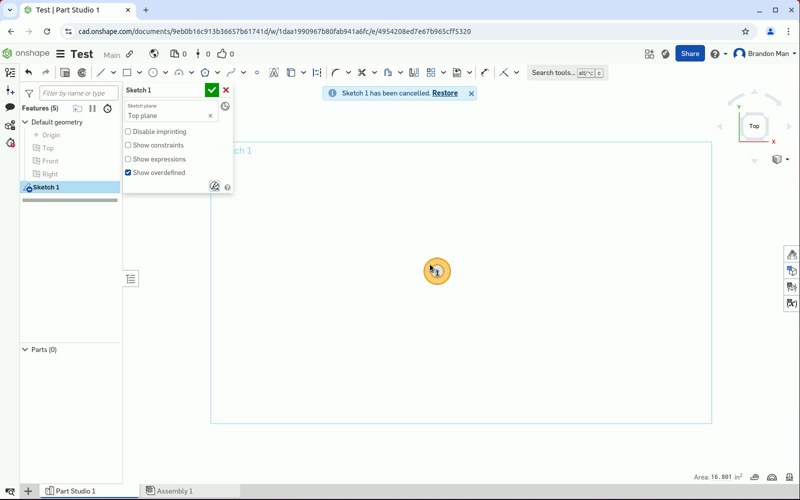
mouse_move(73, 352)
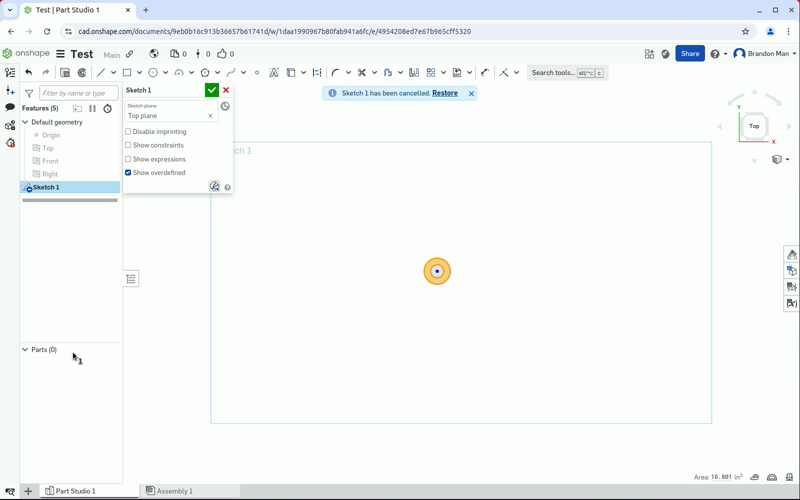
key(shift+y)
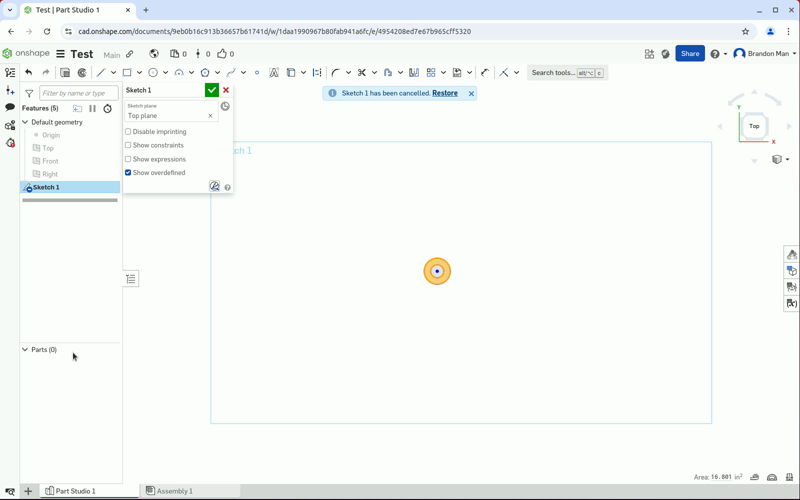
key(shift+e)
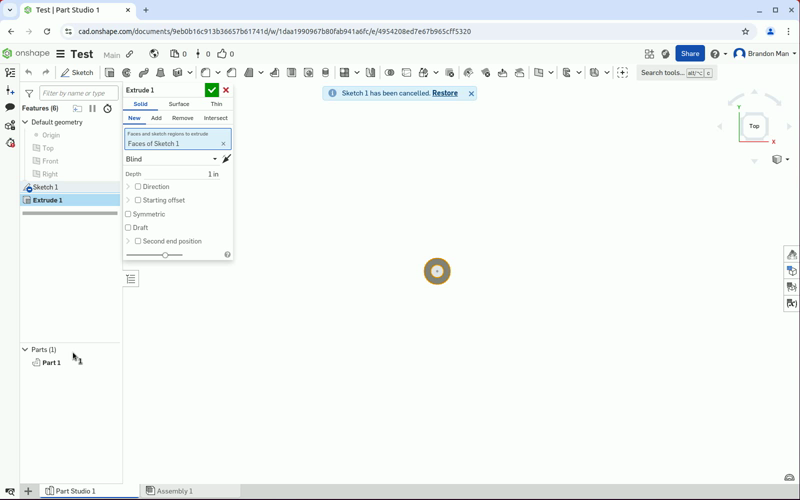
mouse_move(143, 106)
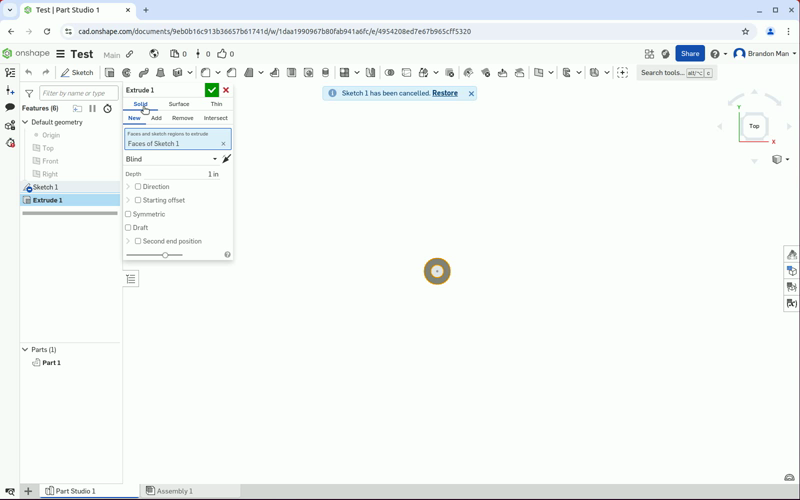
click(143, 106)
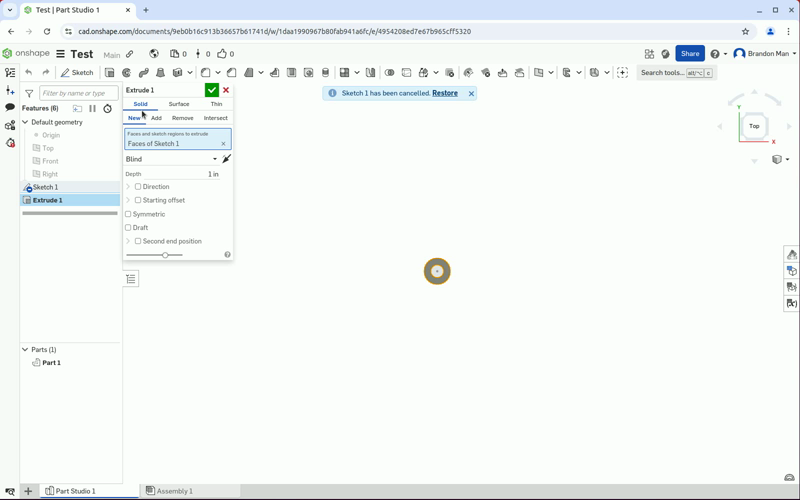
mouse_move(137, 120)
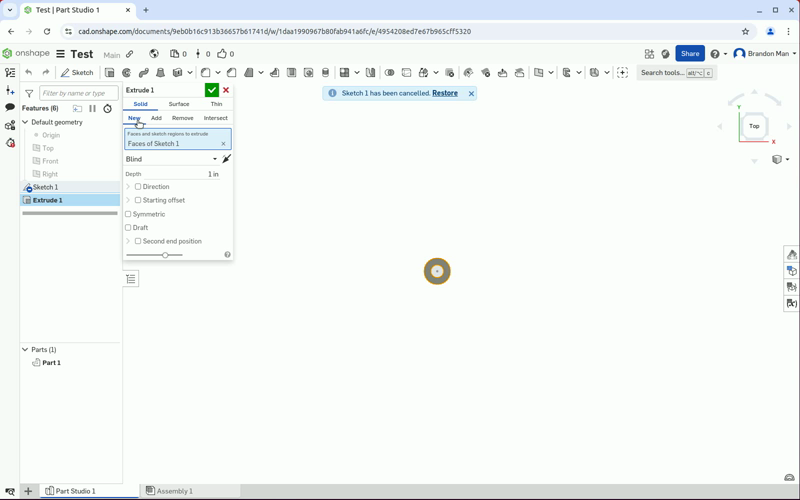
click(137, 120)
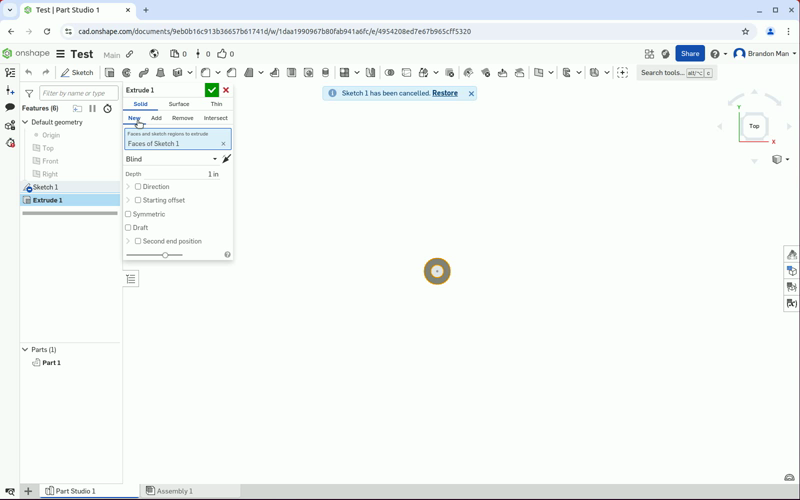
key(tab, 4)
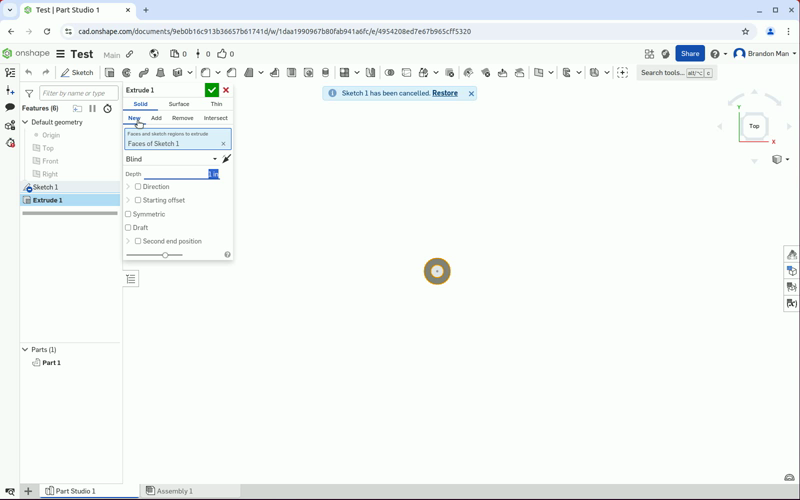
text(2.407)
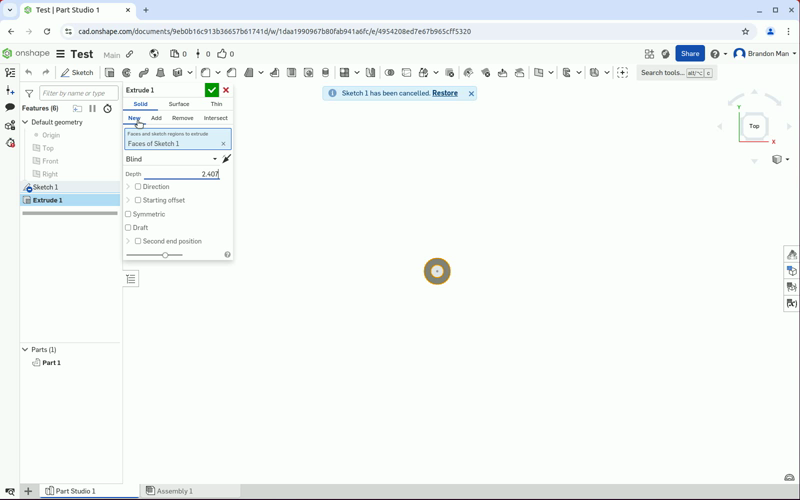
key(enter)
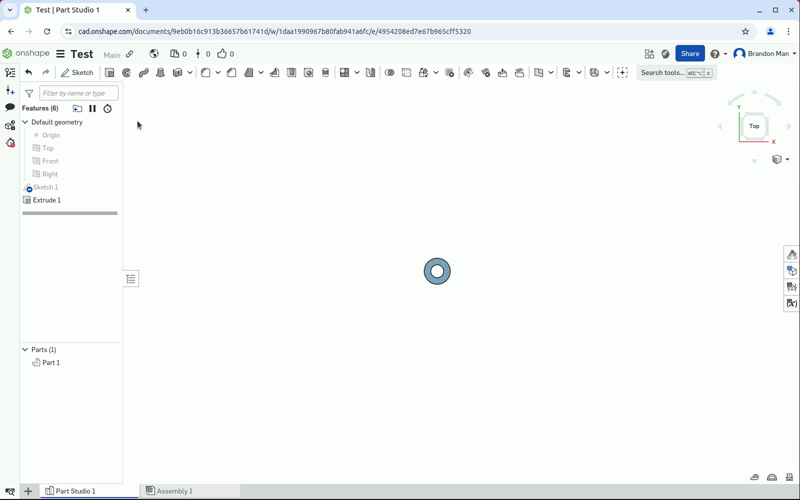
key(shift+h)
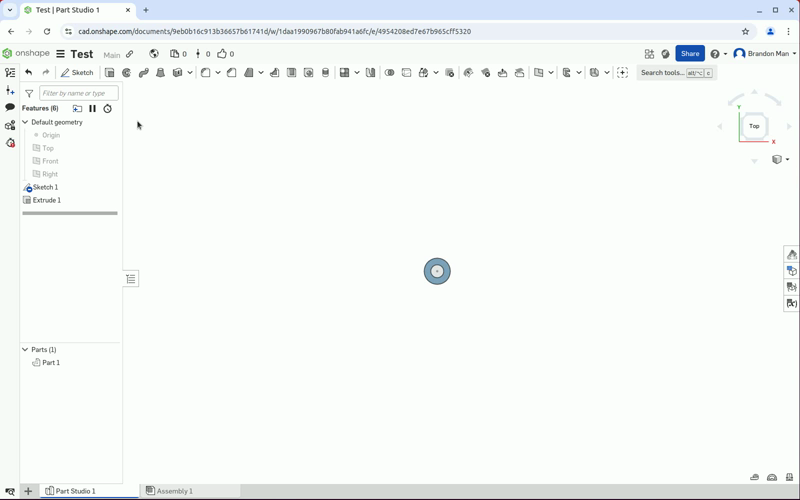
key(shift+h)
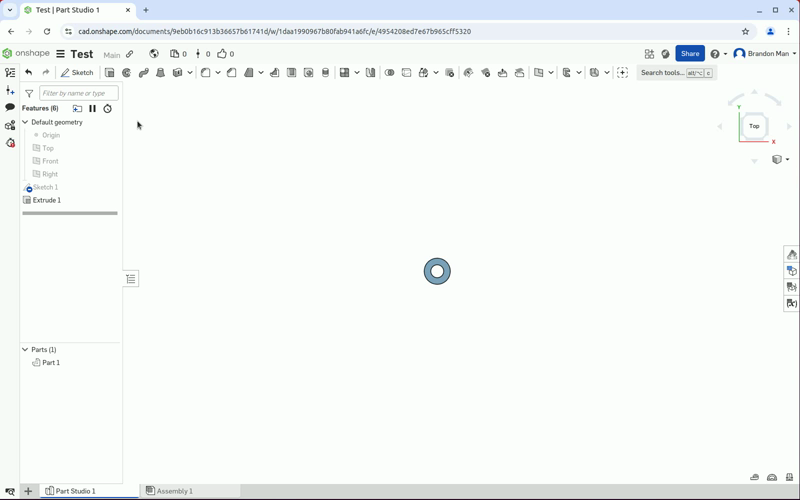
mouse_move(73, 189)
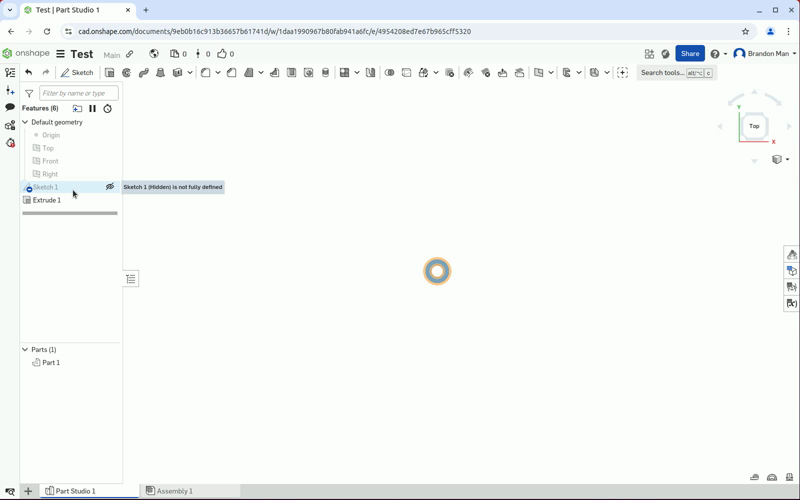
click(73, 189)
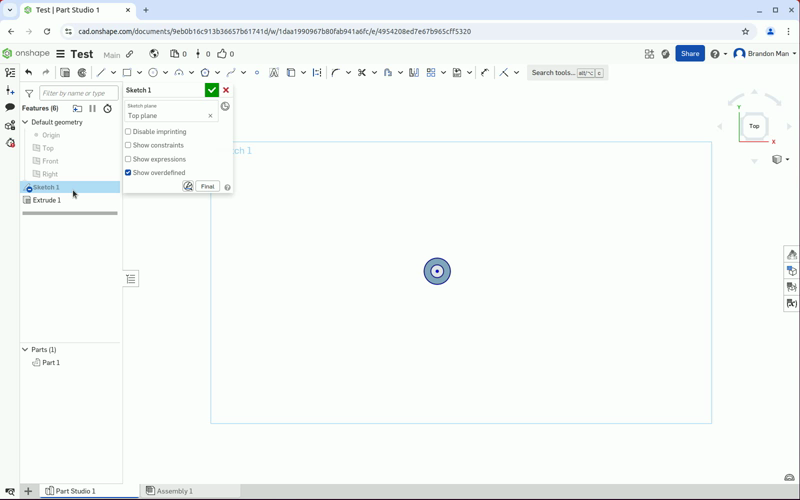
mouse_move(229, 92)
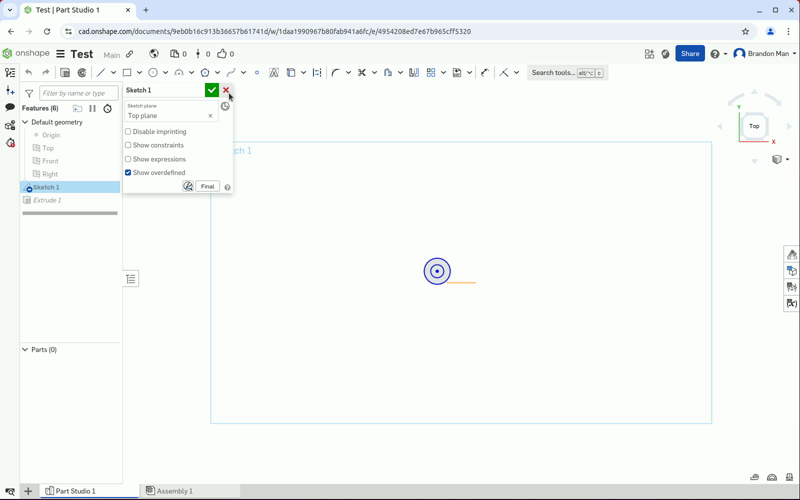
click(229, 92)
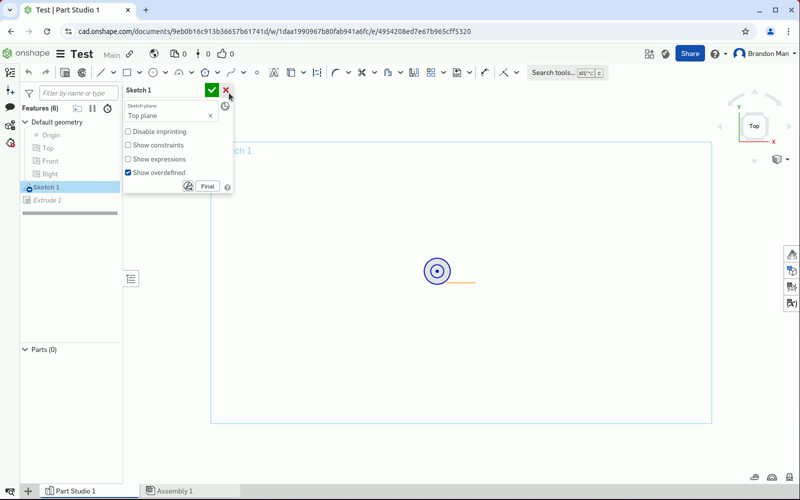
key(shift+s)
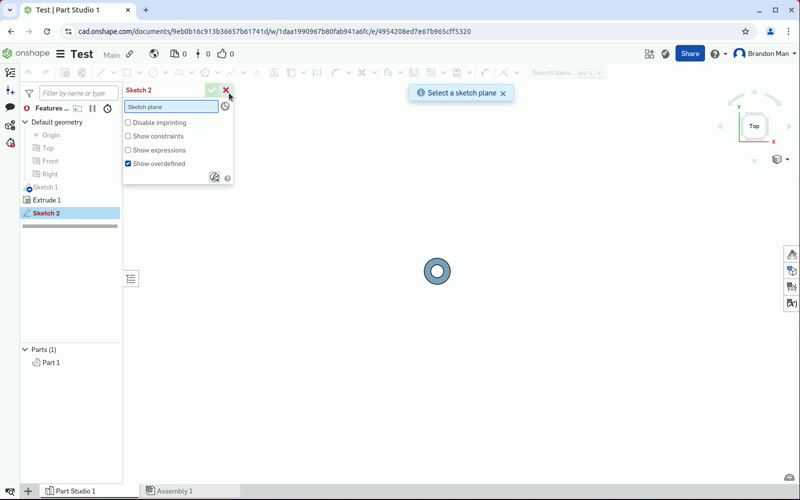
mouse_move(73, 150)
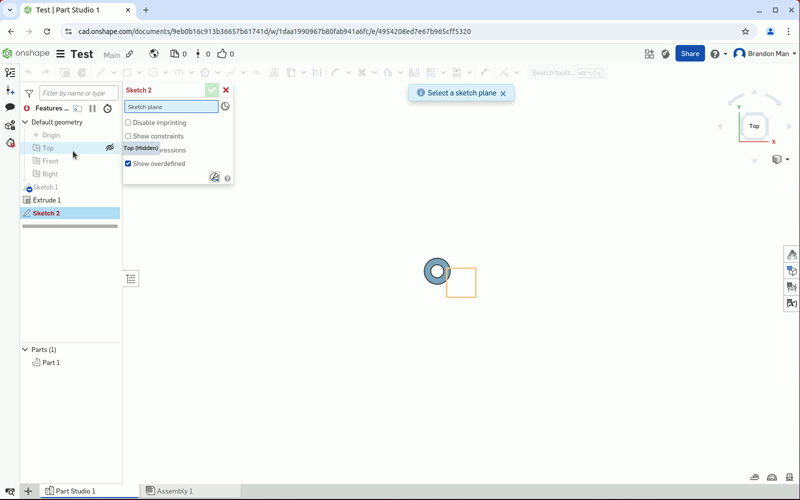
click(73, 150)
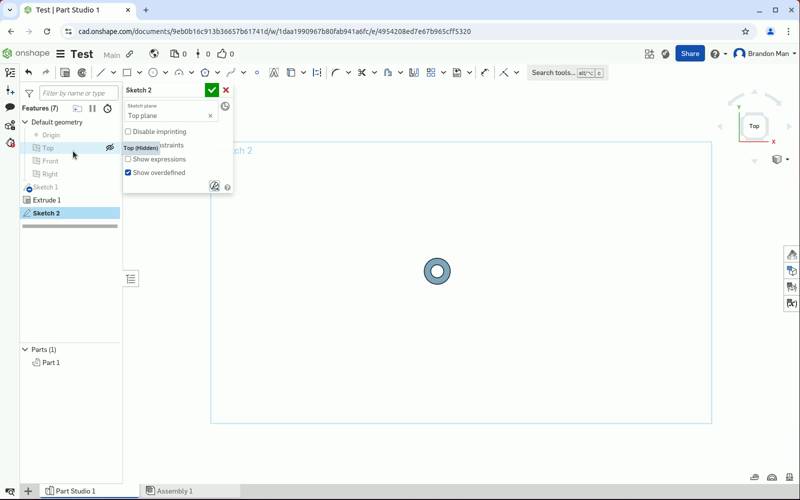
mouse_move(73, 352)
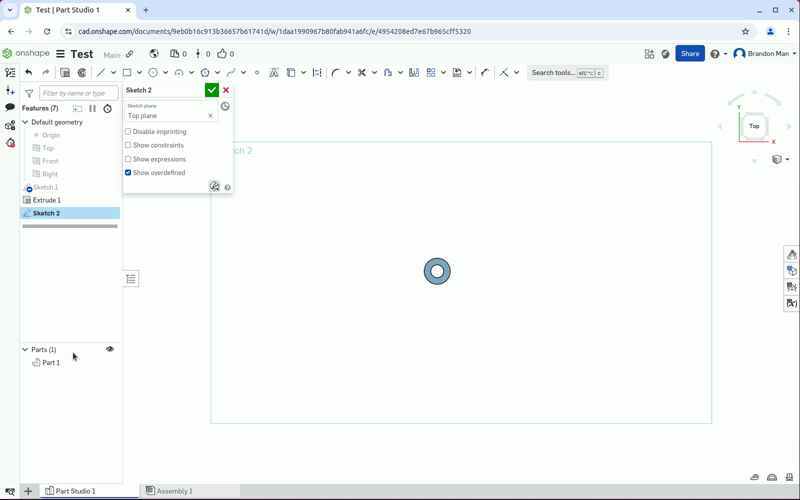
key(y)
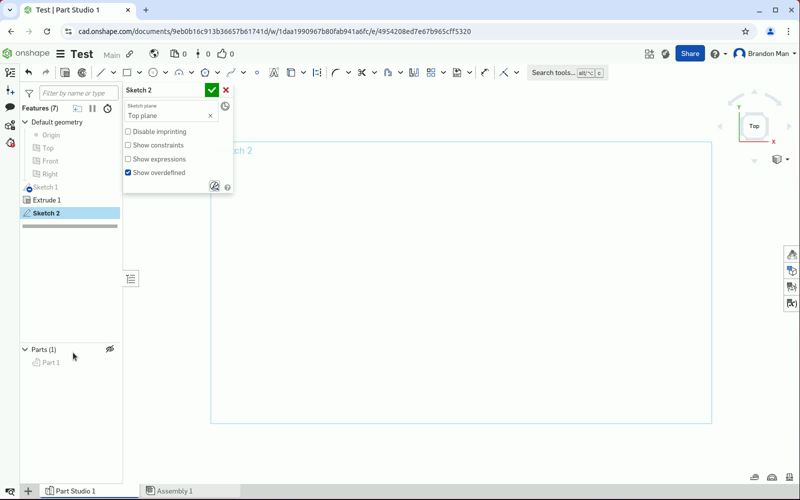
key(l)
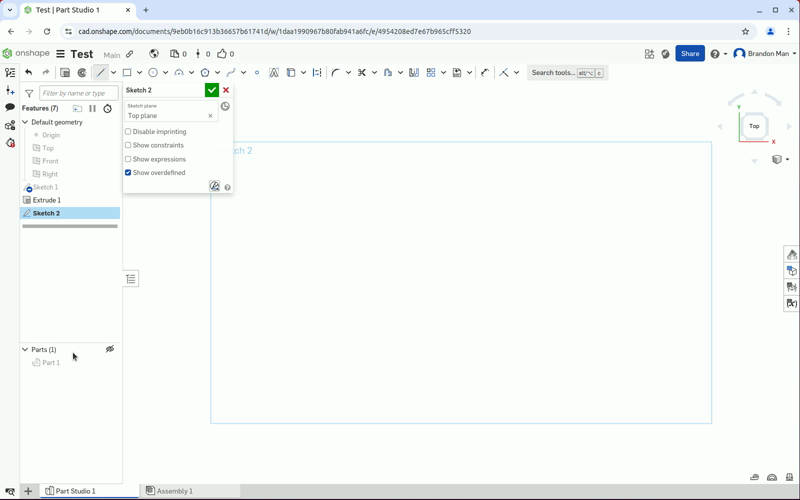
key_down(shift)
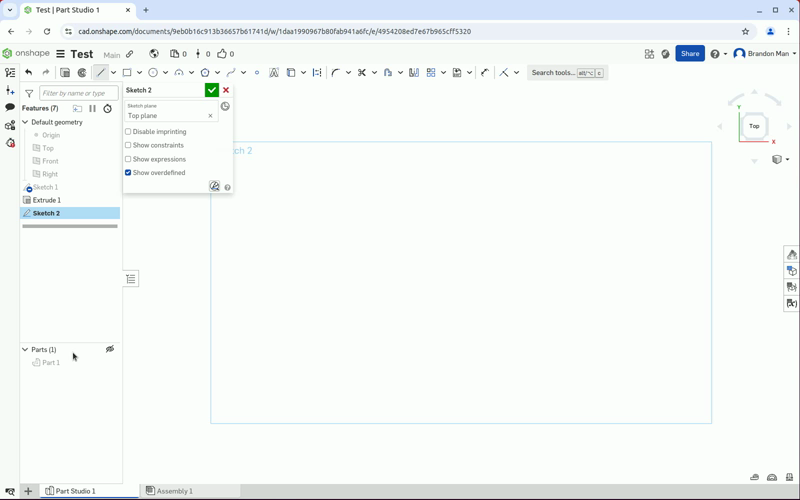
mouse_move(437, 282)
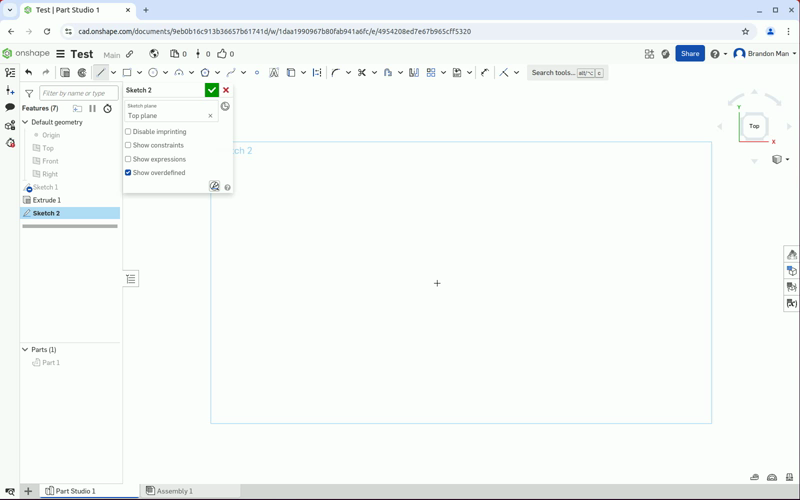
click(437, 282)
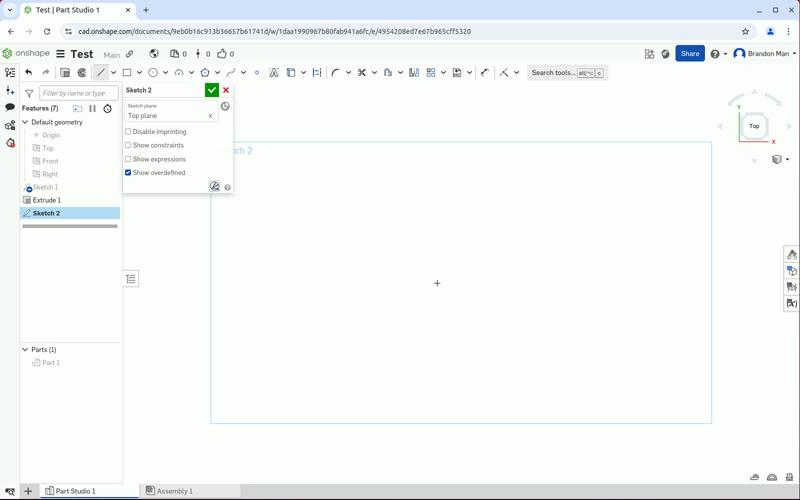
key_up(shift)
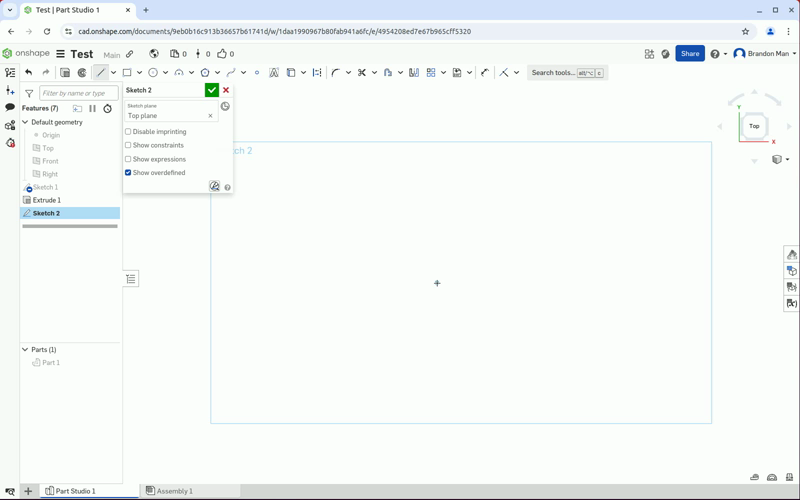
key_down(shift)
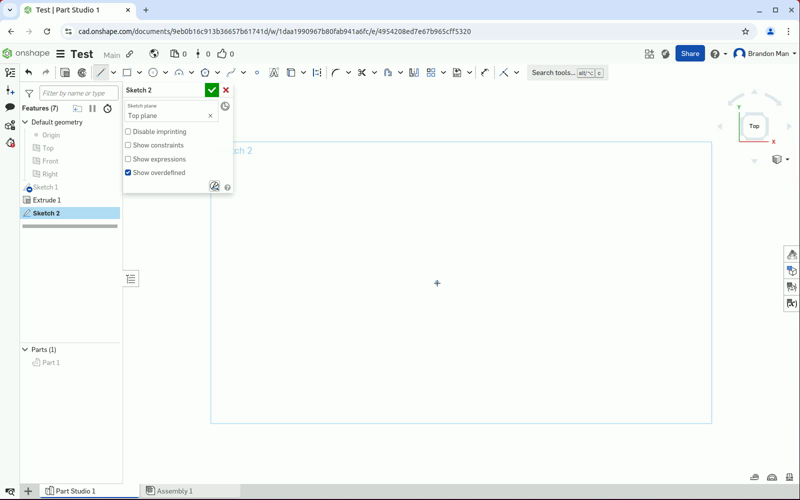
mouse_move(536, 282)
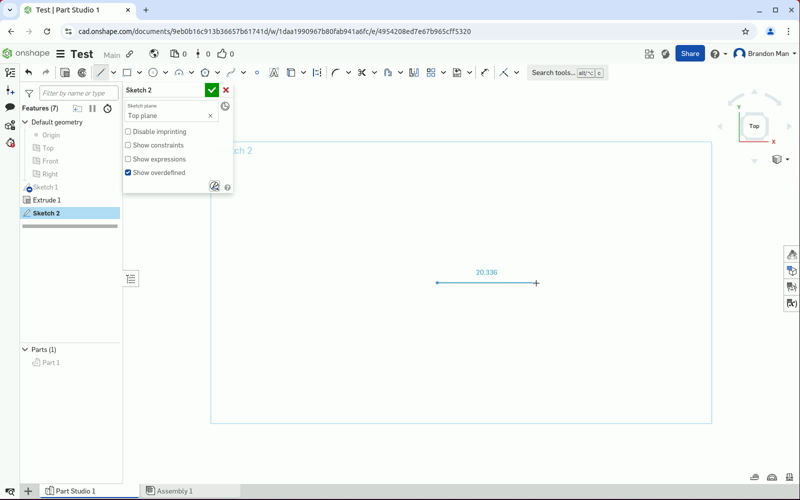
click(536, 282)
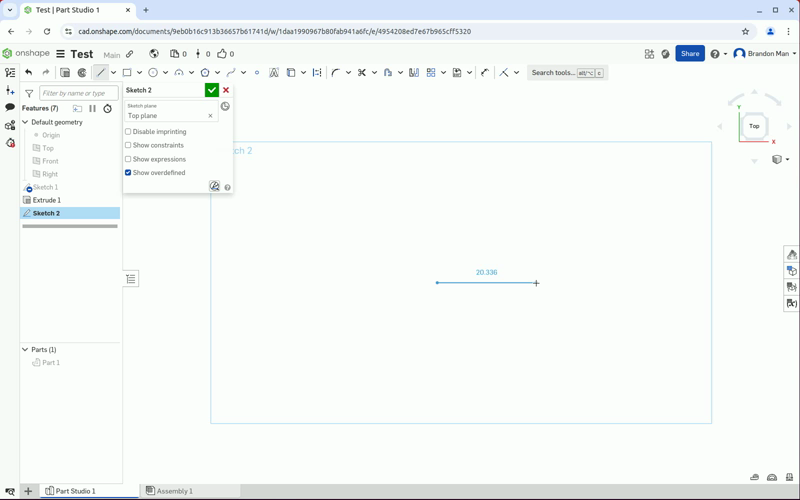
key_up(shift)
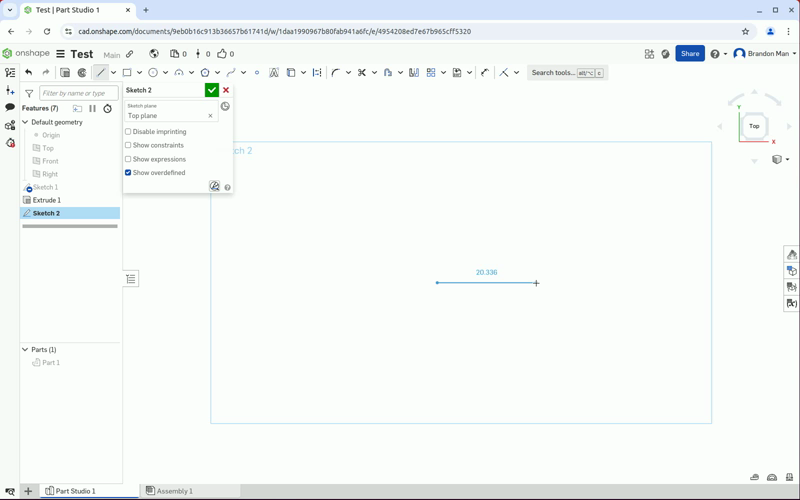
key(esc)
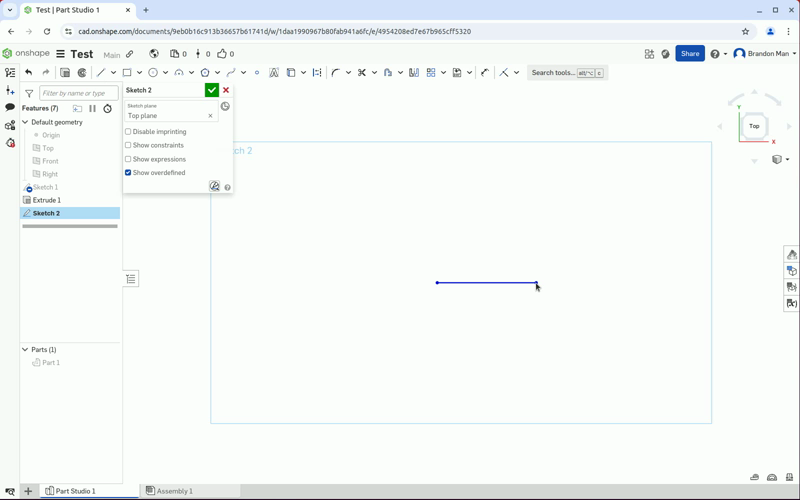
key(a)
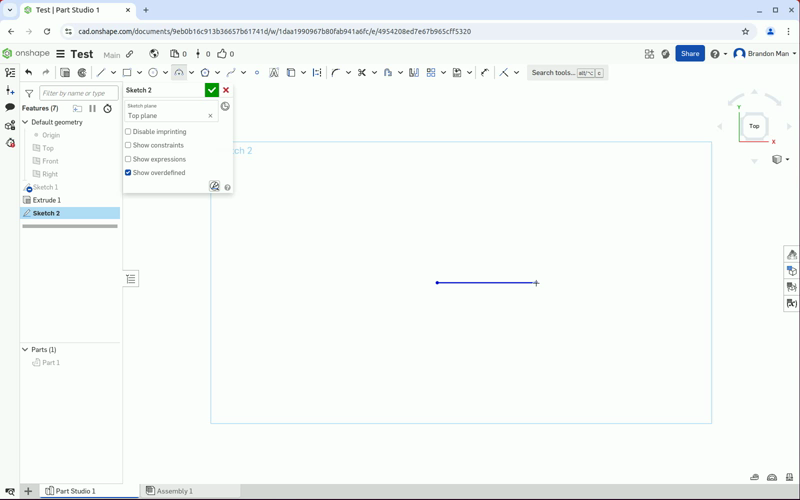
mouse_move(536, 282)
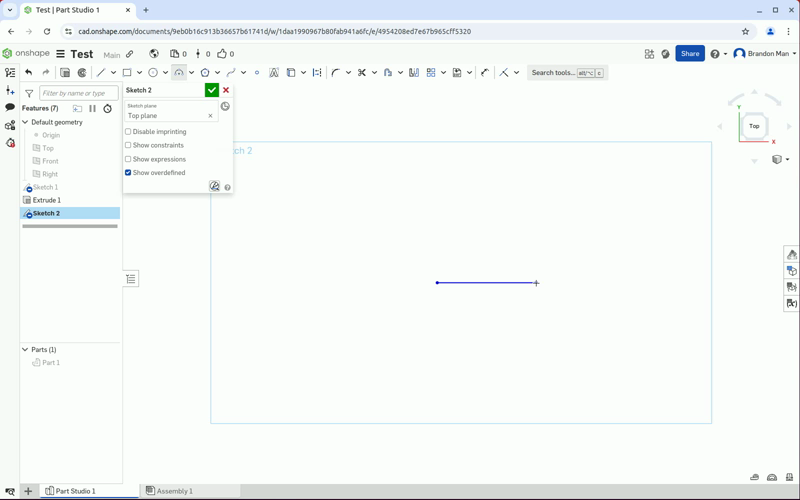
click(536, 282)
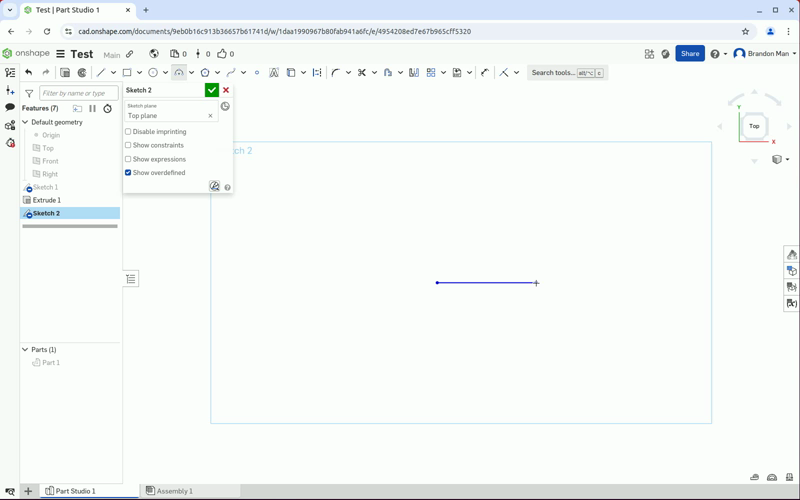
key_down(shift)
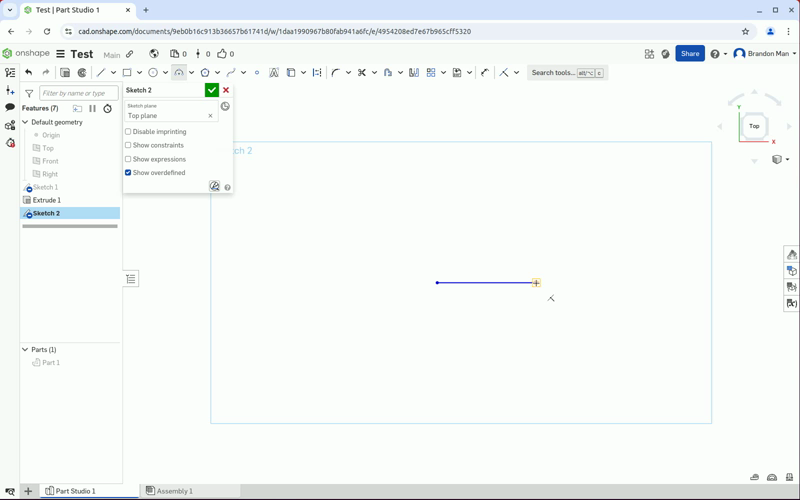
mouse_move(536, 258)
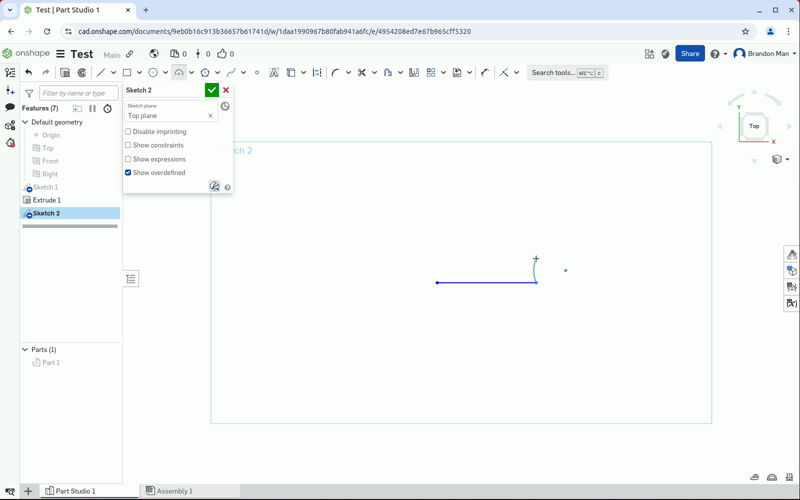
click(536, 258)
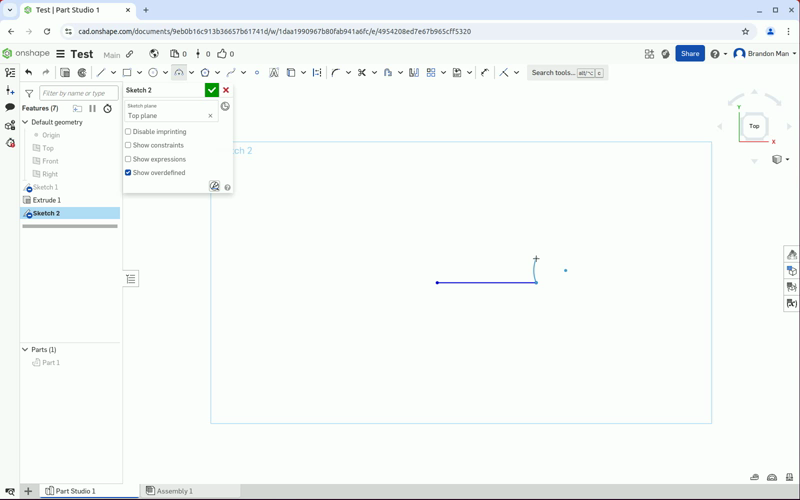
mouse_move(523, 270)
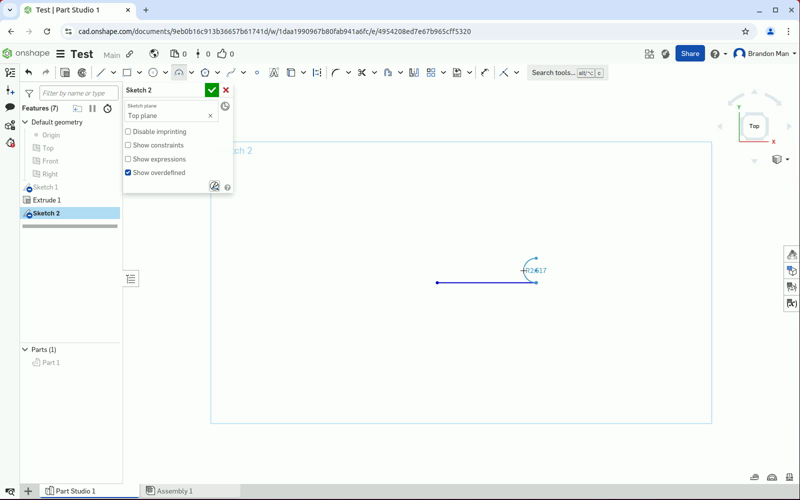
click(523, 270)
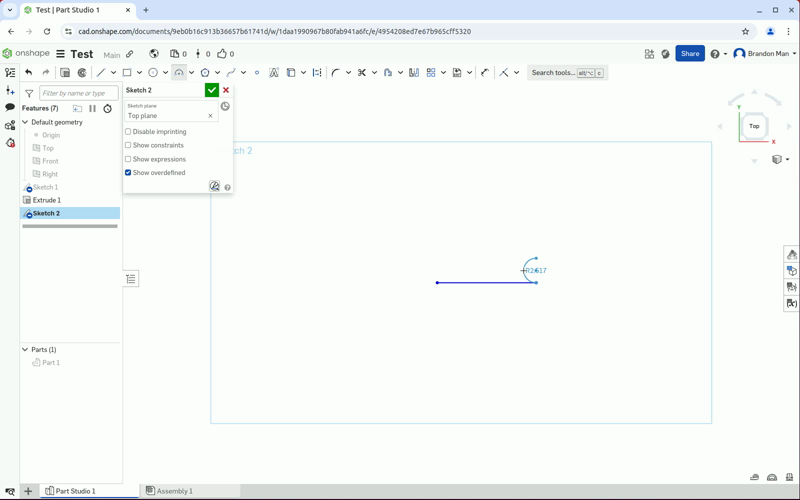
key_up(shift)
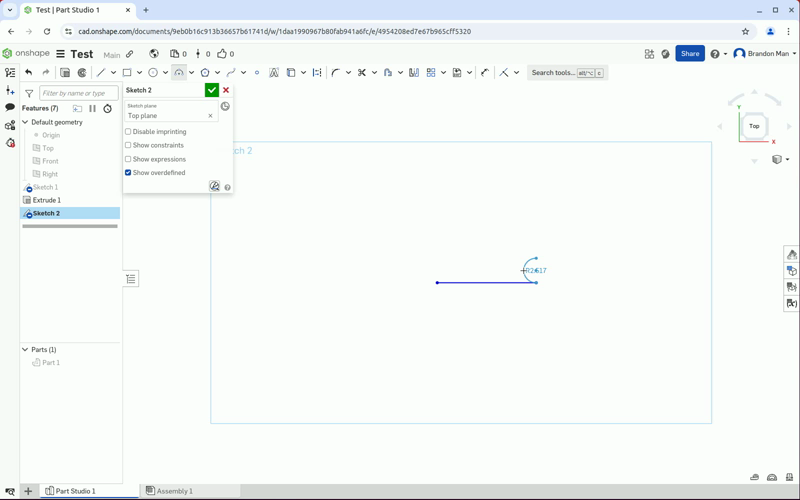
key(esc)
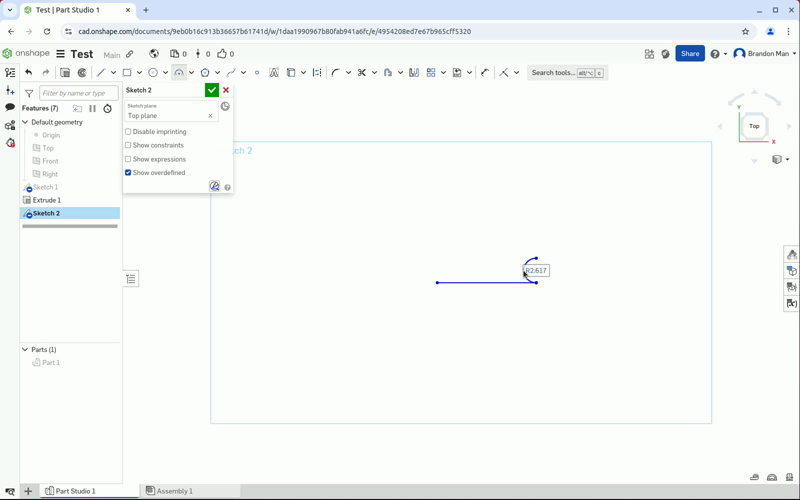
key(l)
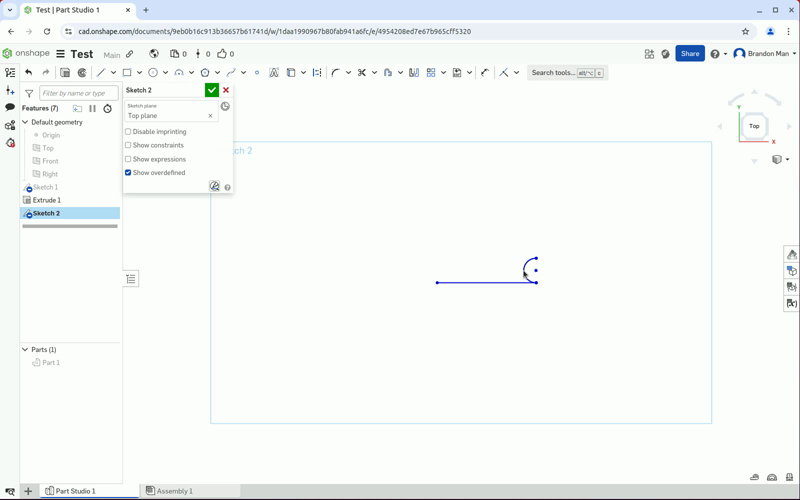
mouse_move(536, 258)
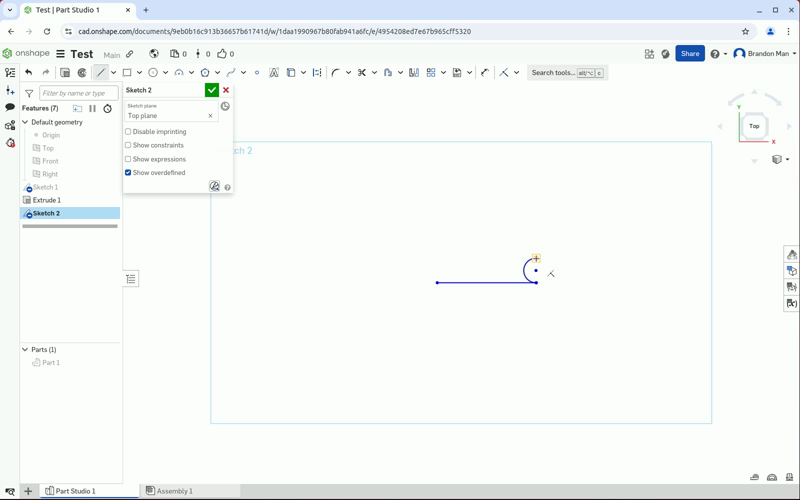
click(536, 258)
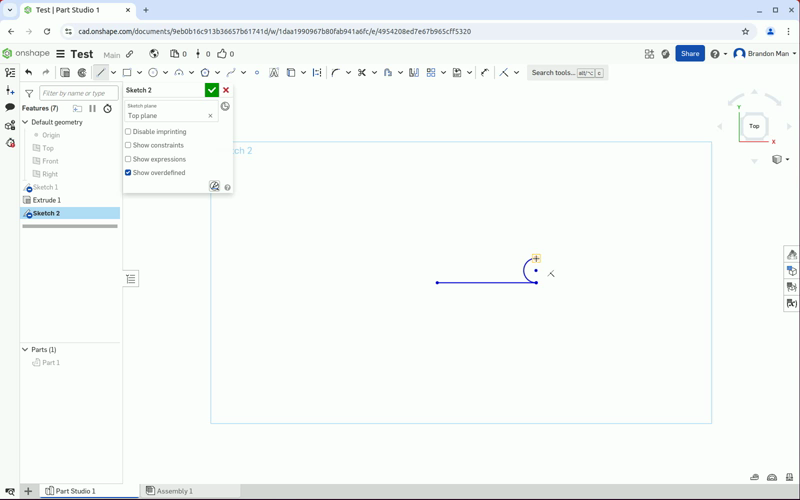
key_down(shift)
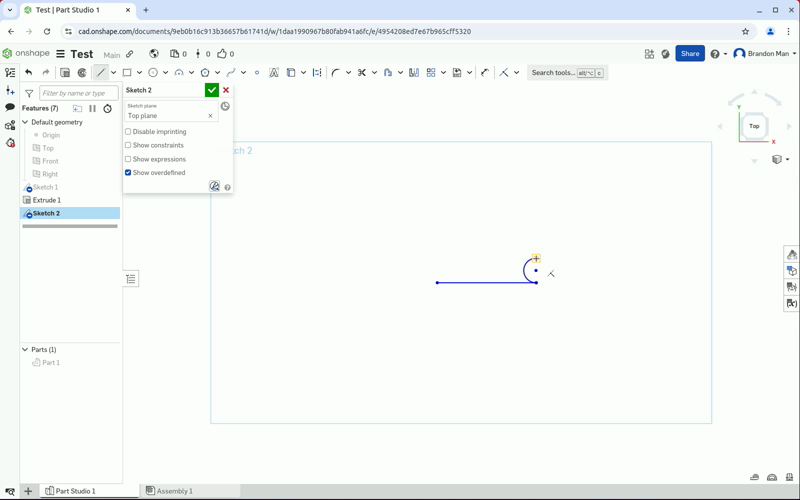
mouse_move(437, 258)
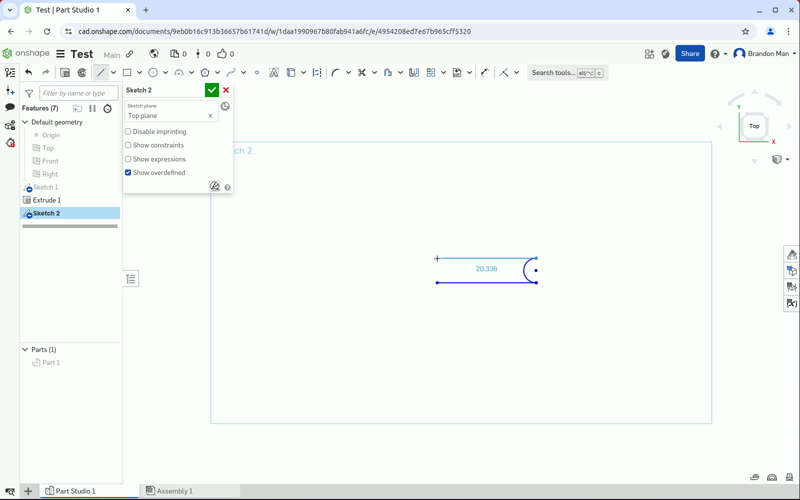
click(437, 258)
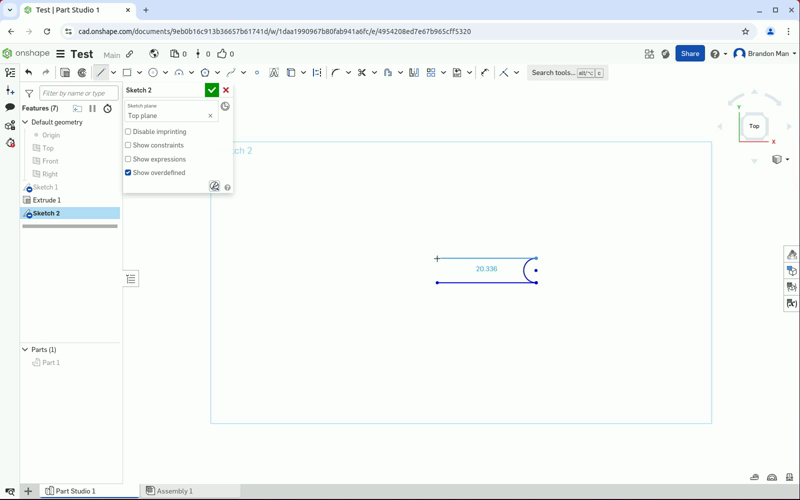
key_up(shift)
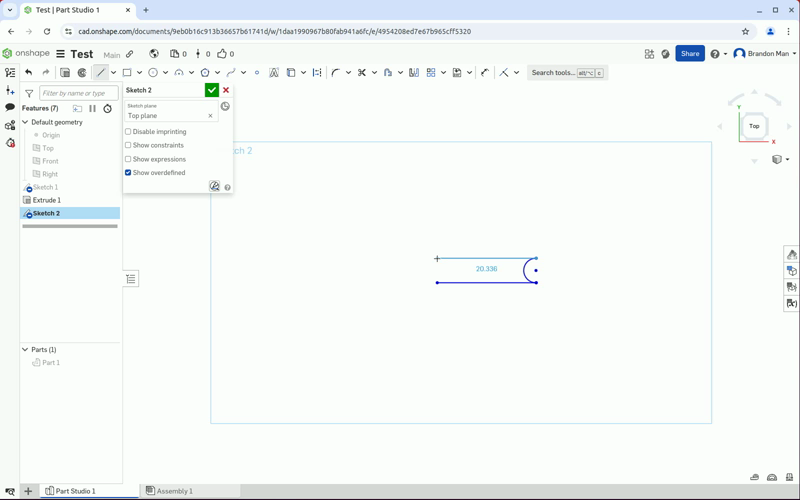
key(esc)
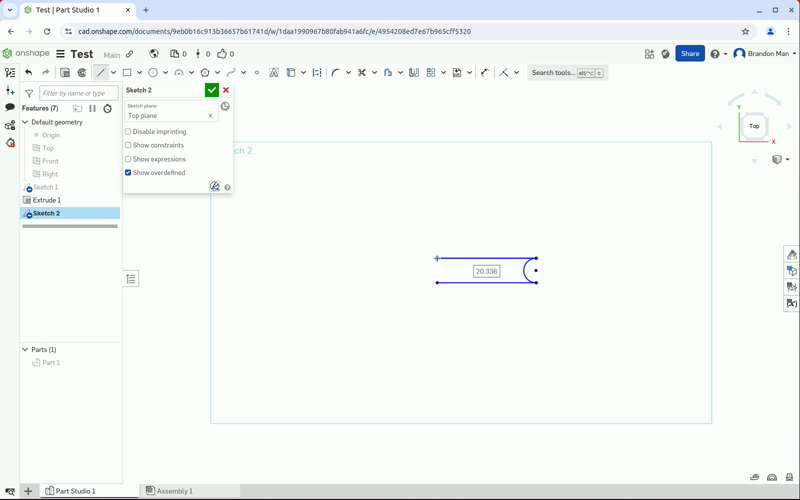
key(a)
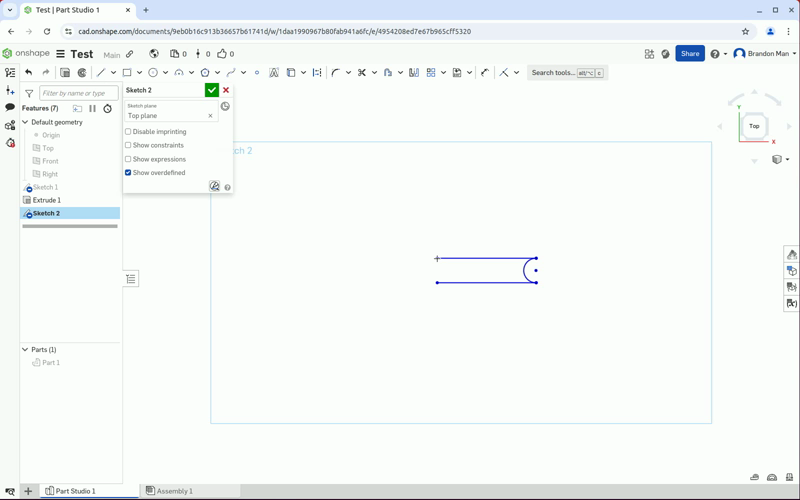
mouse_move(437, 258)
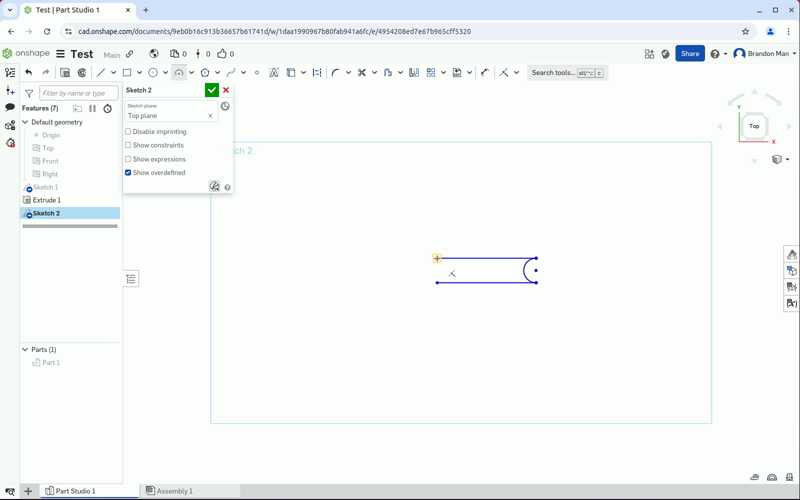
click(437, 258)
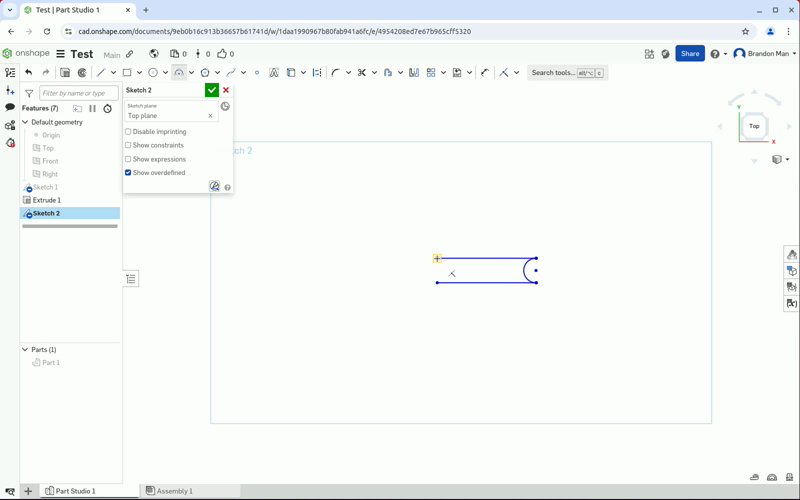
mouse_move(437, 282)
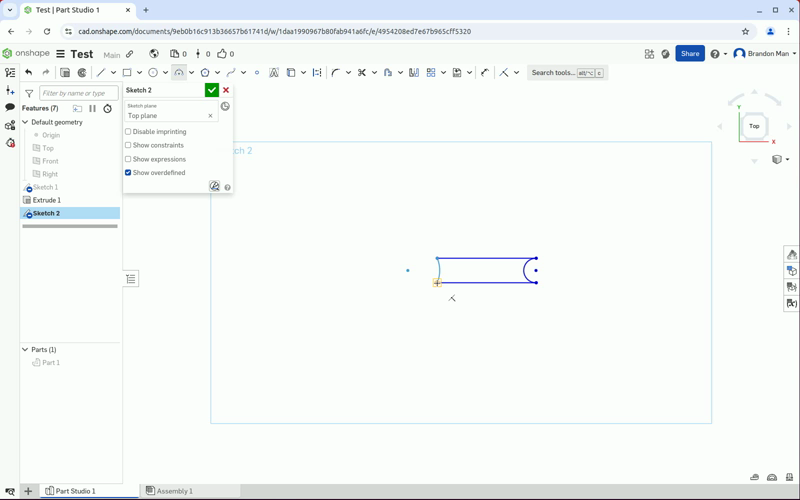
click(437, 282)
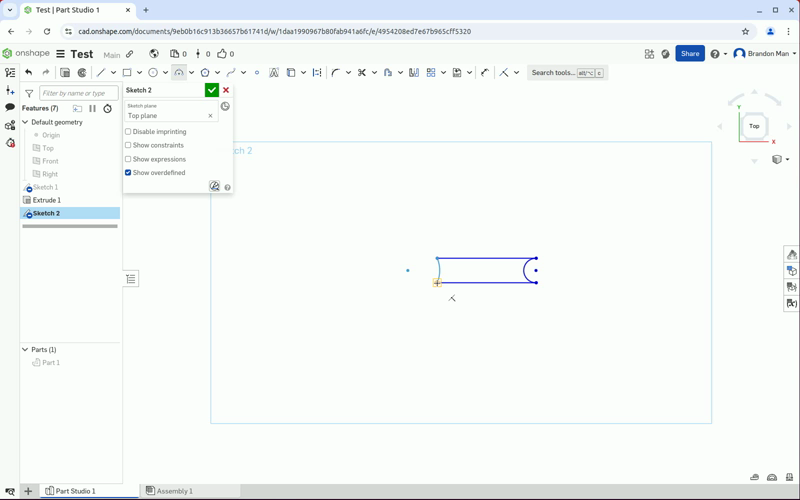
key_down(shift)
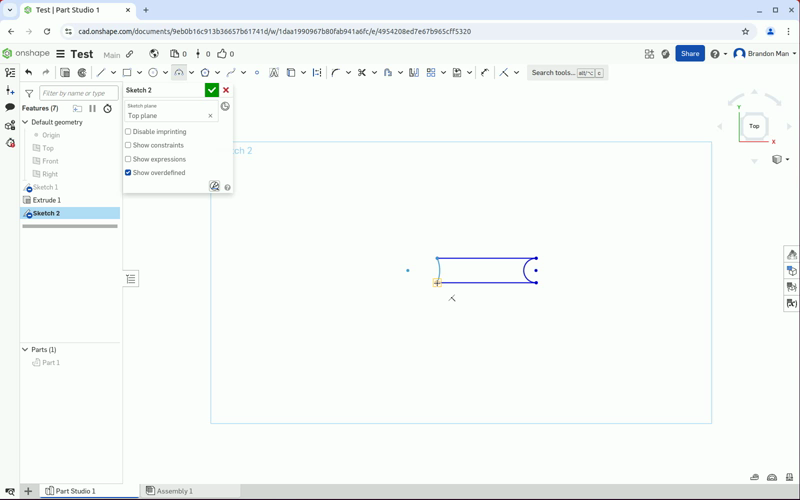
mouse_move(450, 270)
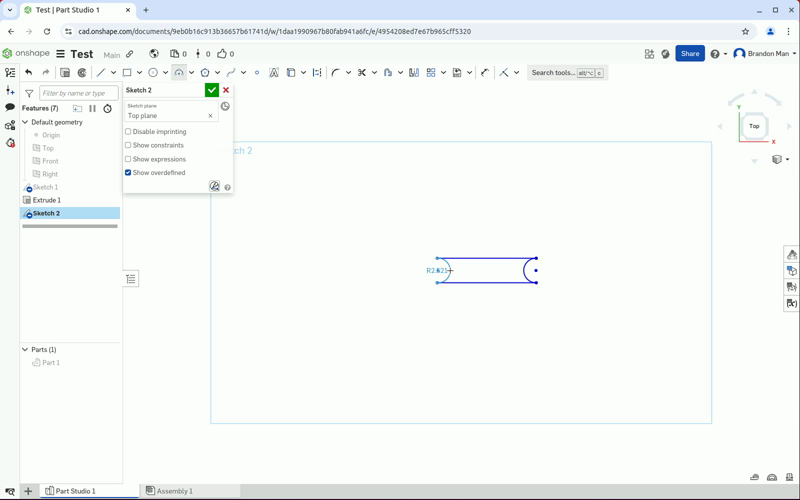
click(450, 270)
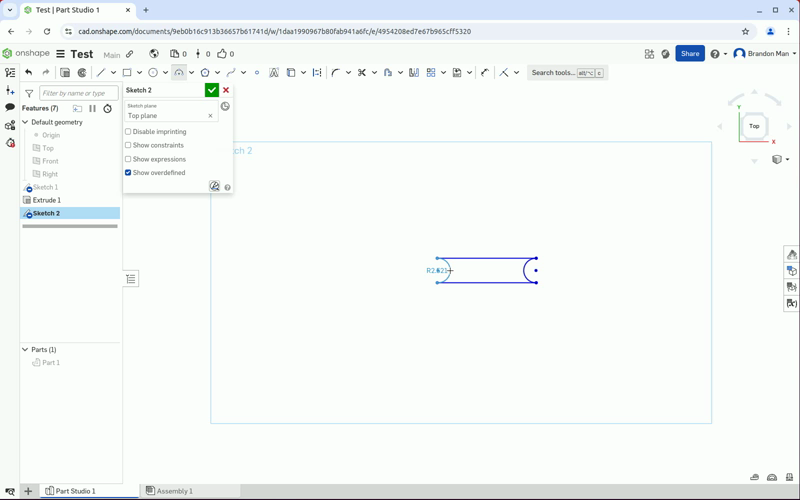
key_up(shift)
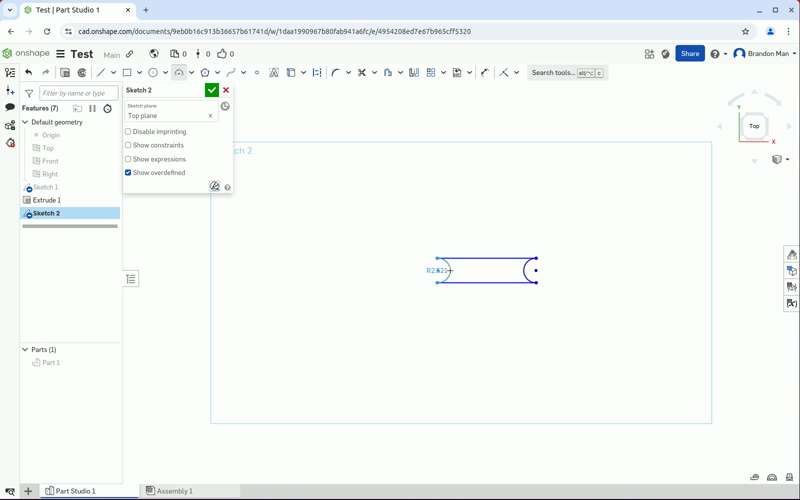
key(esc)
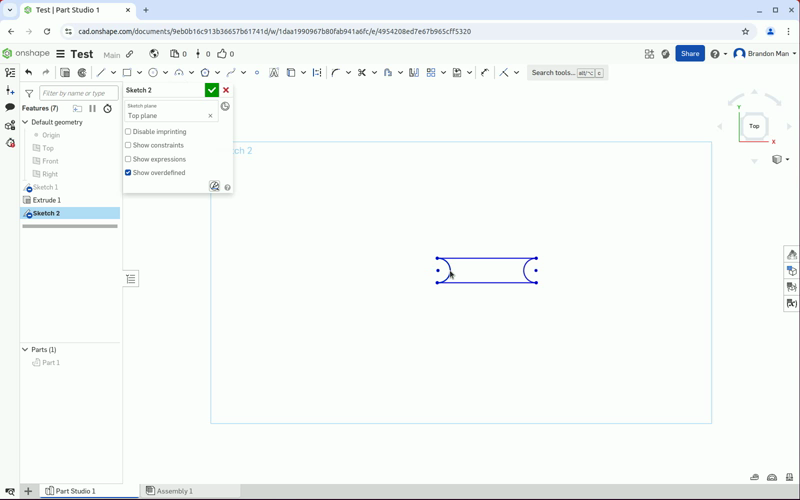
mouse_move(525, 263)
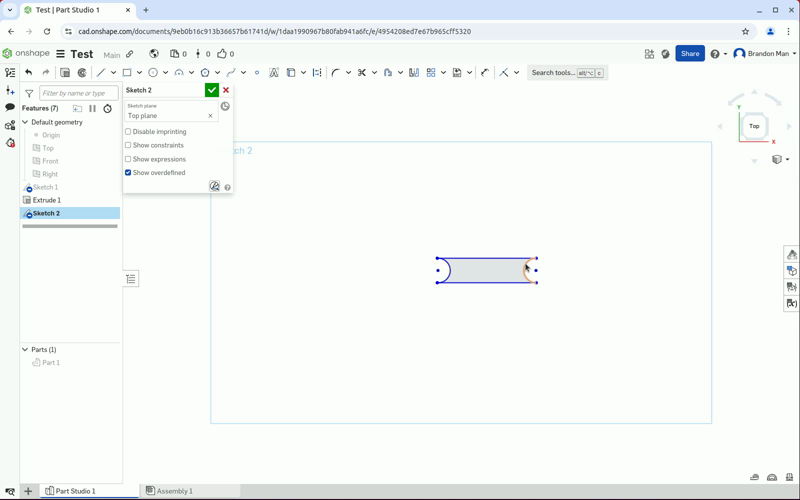
scroll(6)
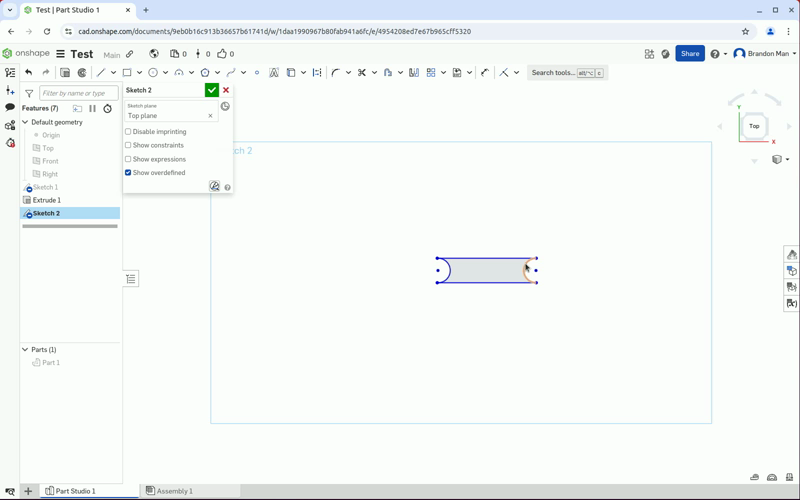
scroll(6)
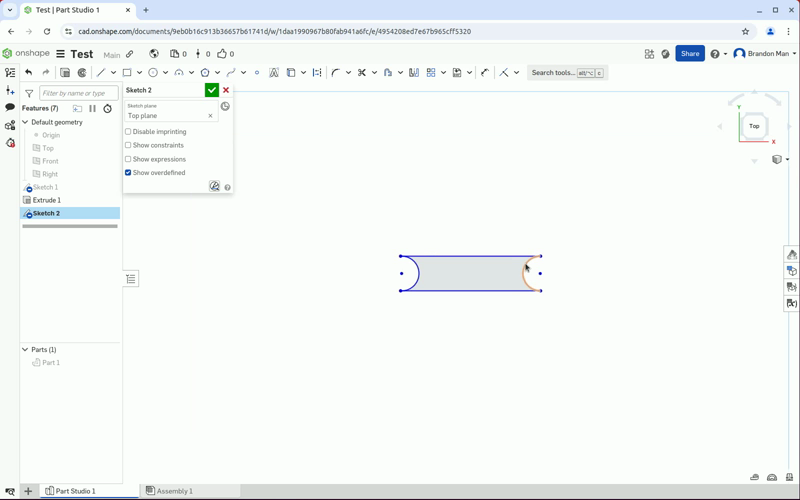
scroll(6)
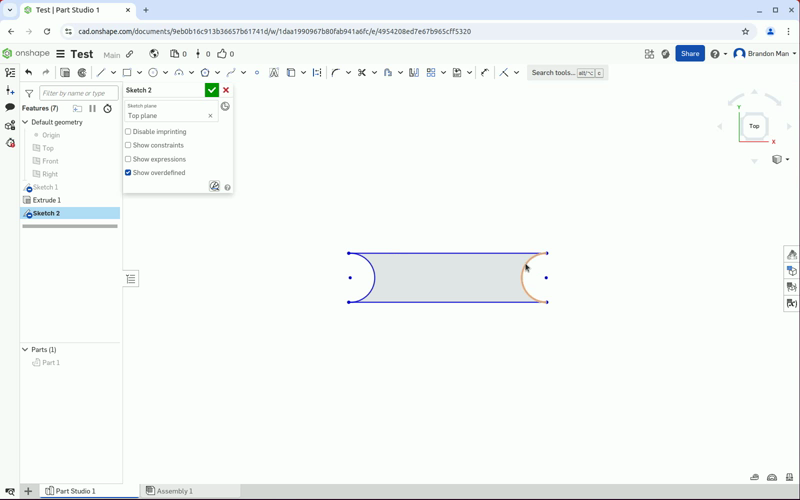
scroll(6)
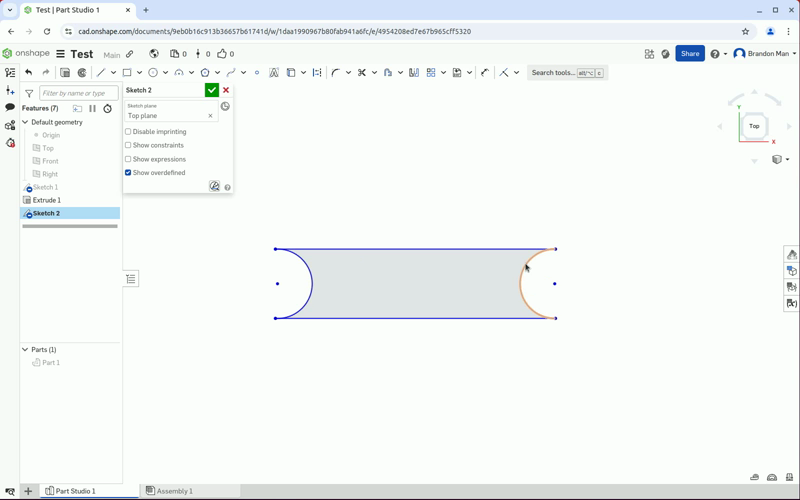
scroll(6)
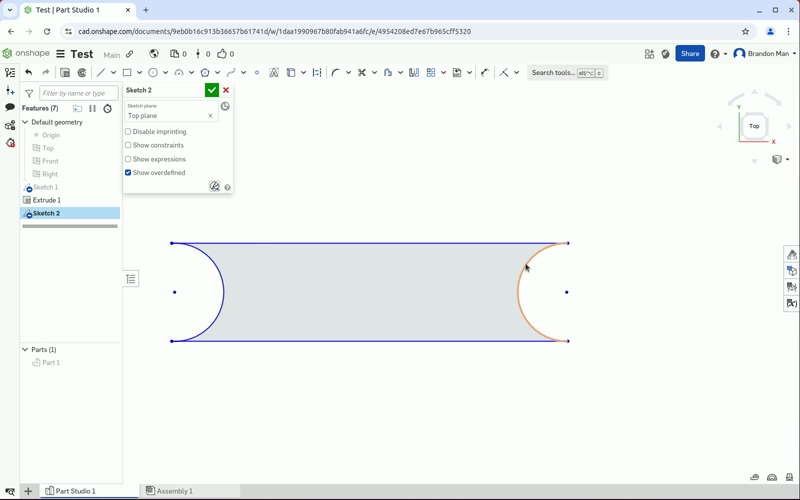
scroll(6)
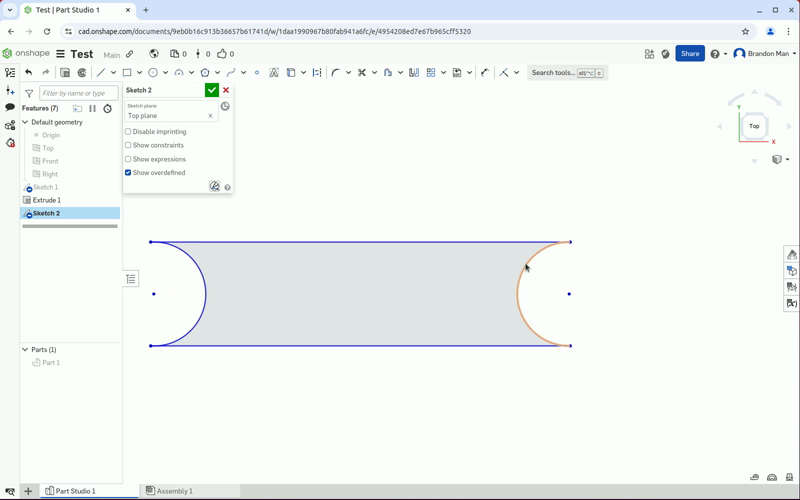
scroll(6)
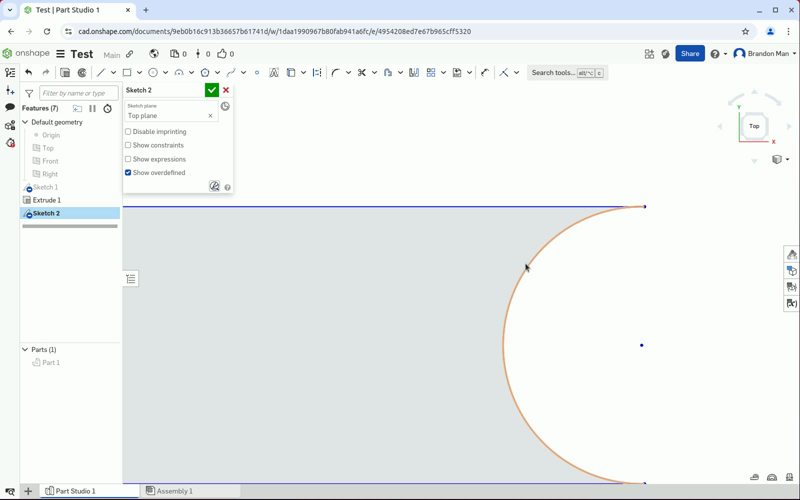
click(525, 263)
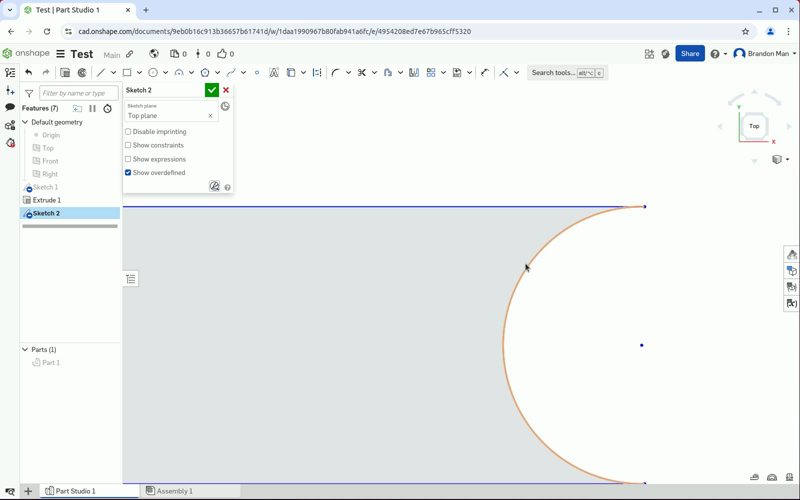
scroll(-6)
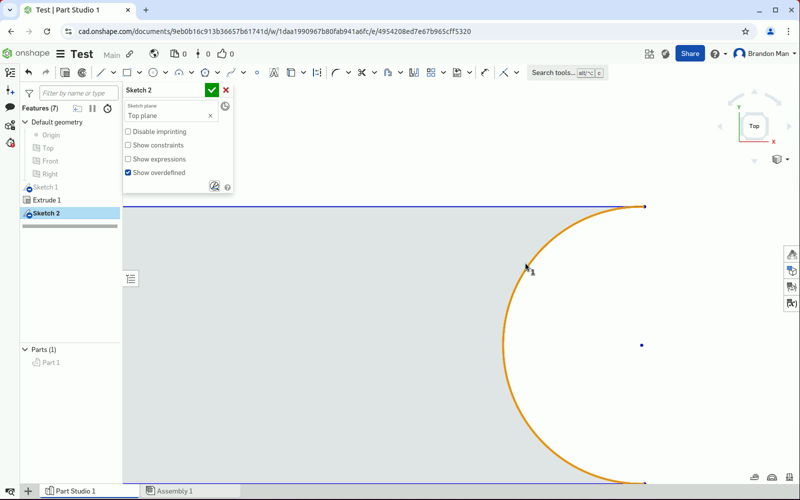
scroll(-6)
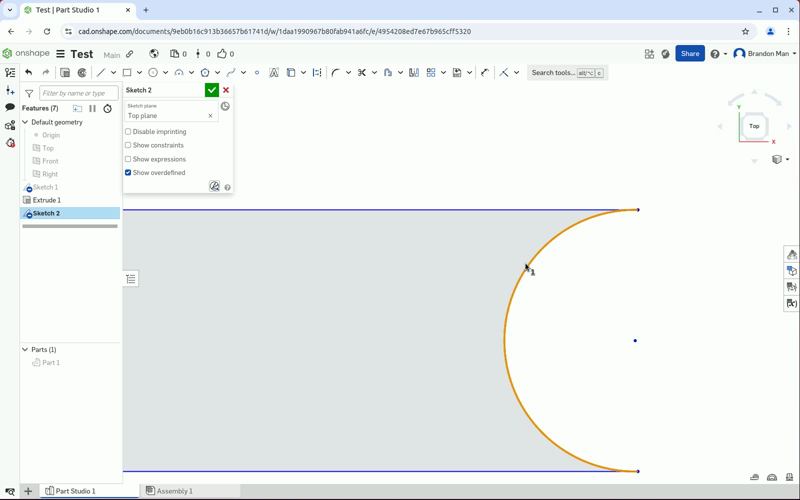
scroll(-6)
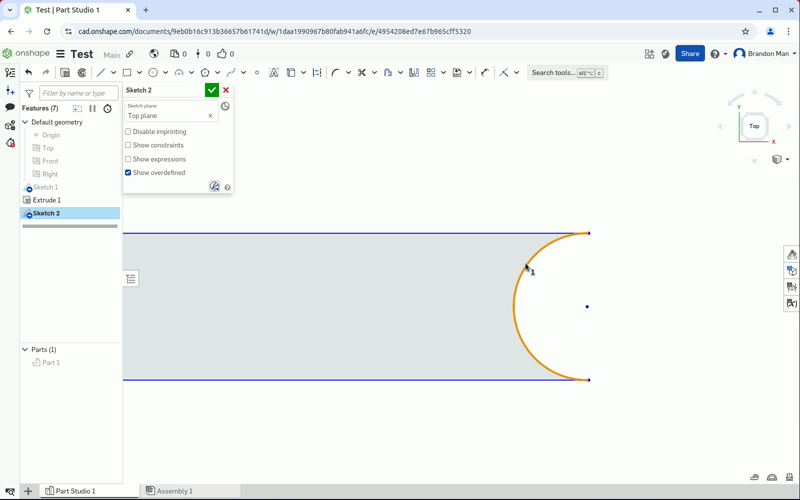
scroll(-6)
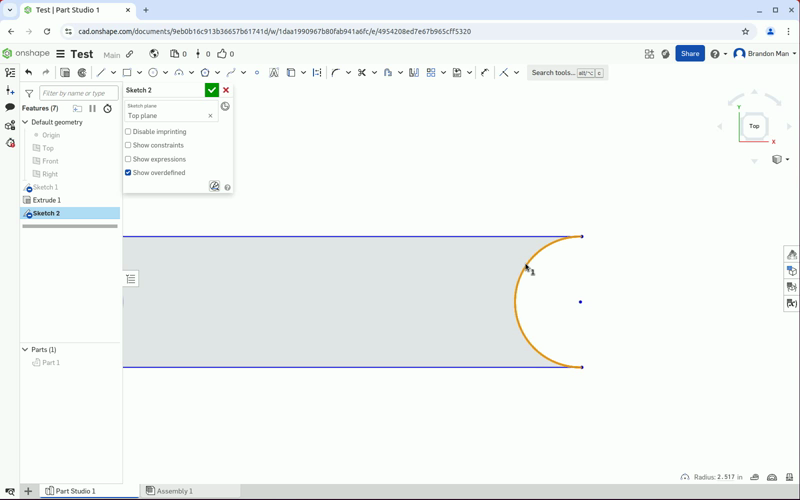
scroll(-6)
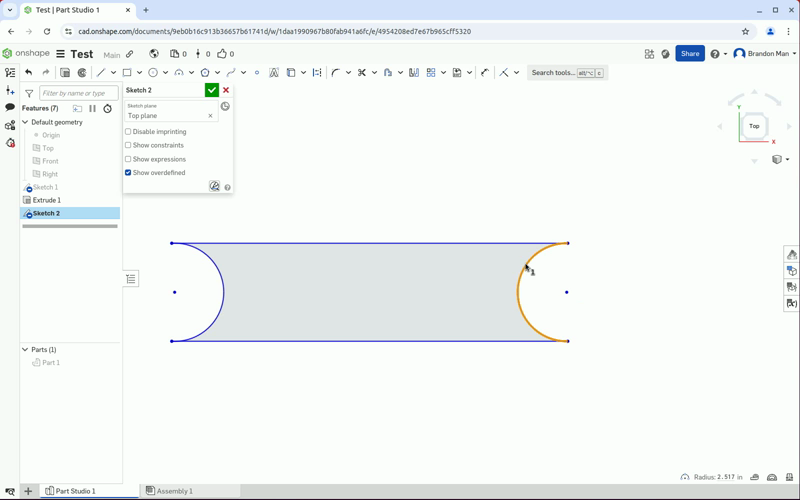
scroll(-6)
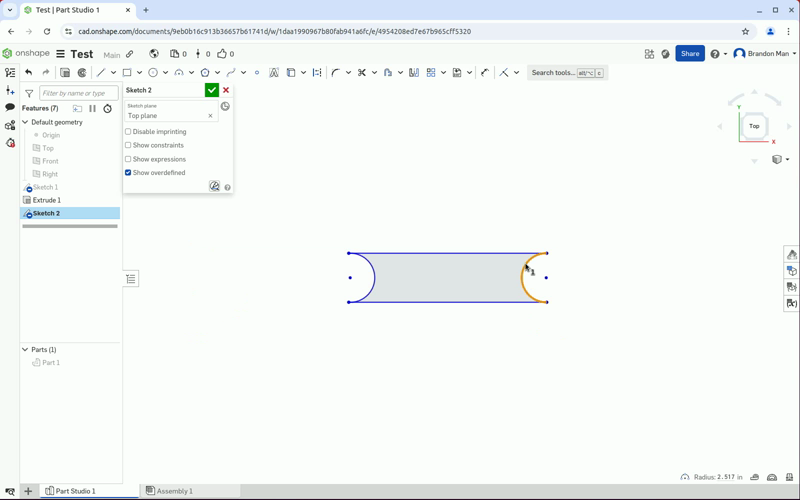
scroll(-6)
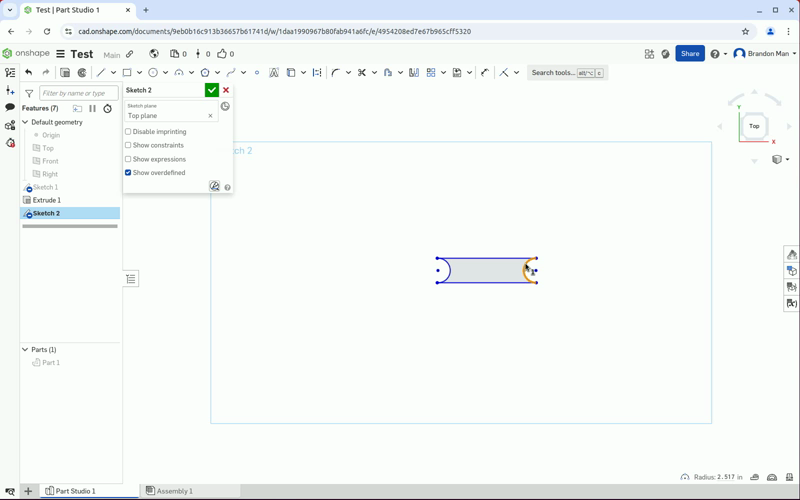
mouse_move(73, 352)
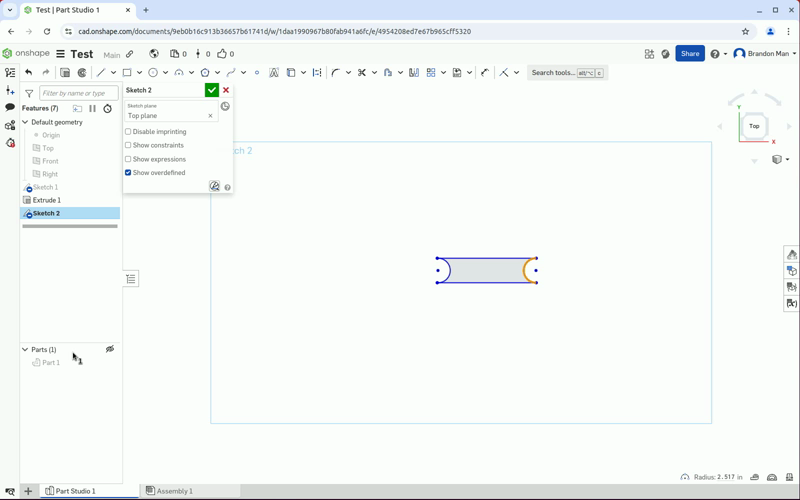
key(shift+y)
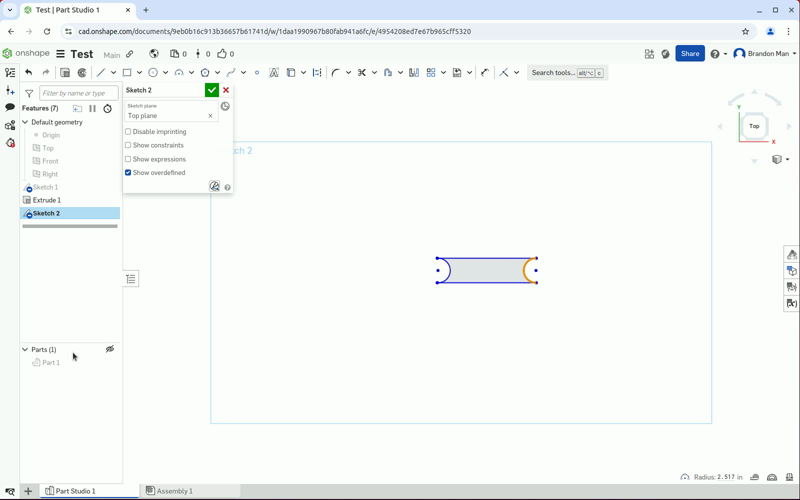
key(shift+e)
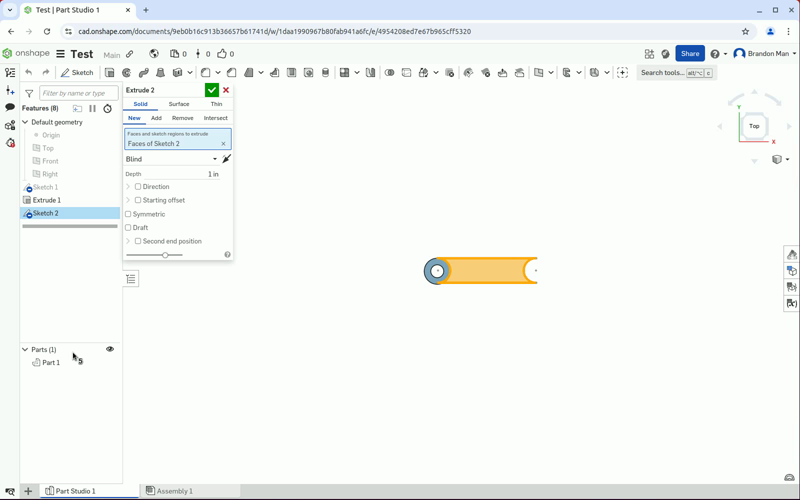
mouse_move(143, 106)
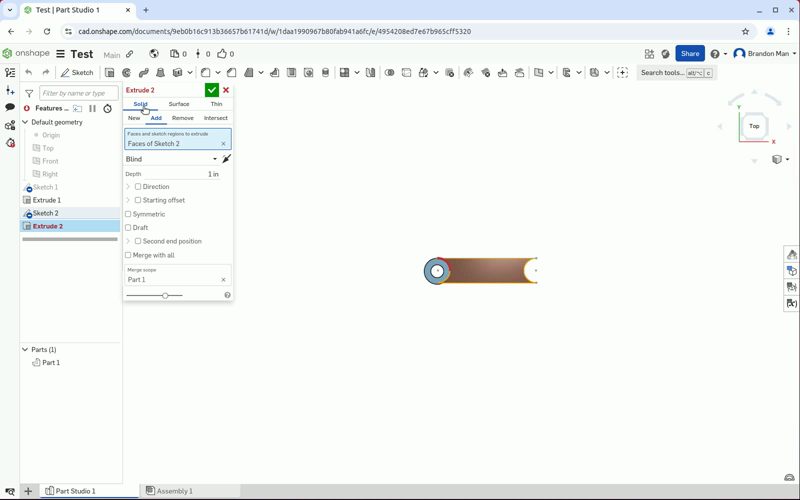
click(143, 106)
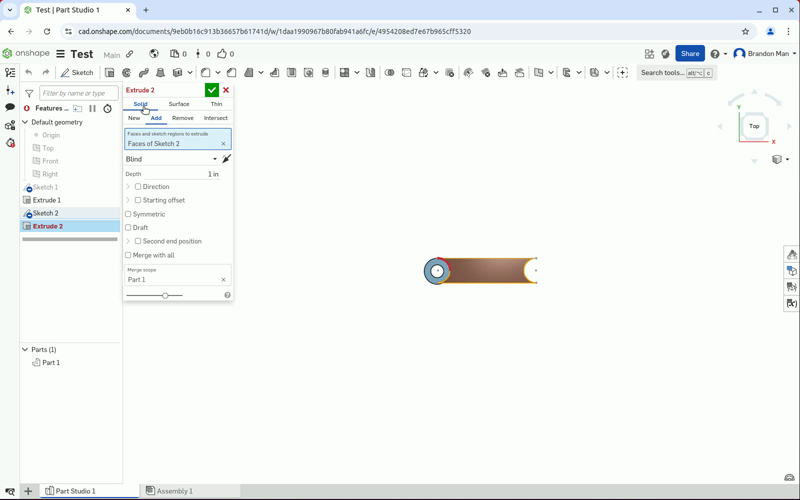
mouse_move(137, 120)
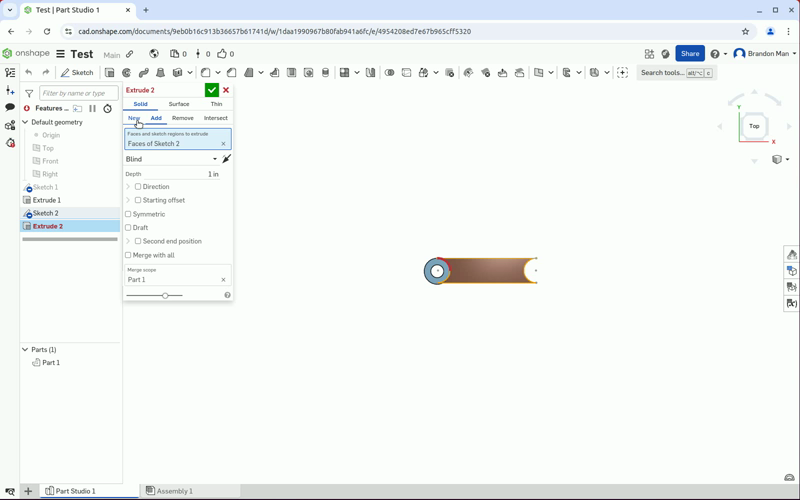
click(137, 120)
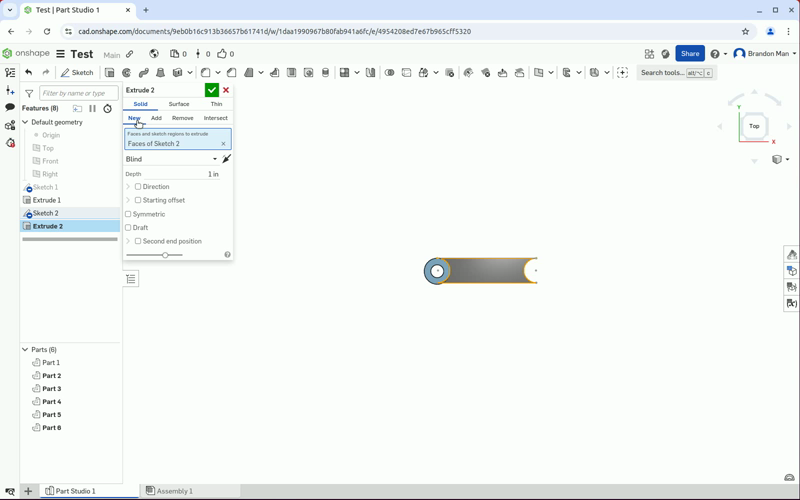
key(tab, 4)
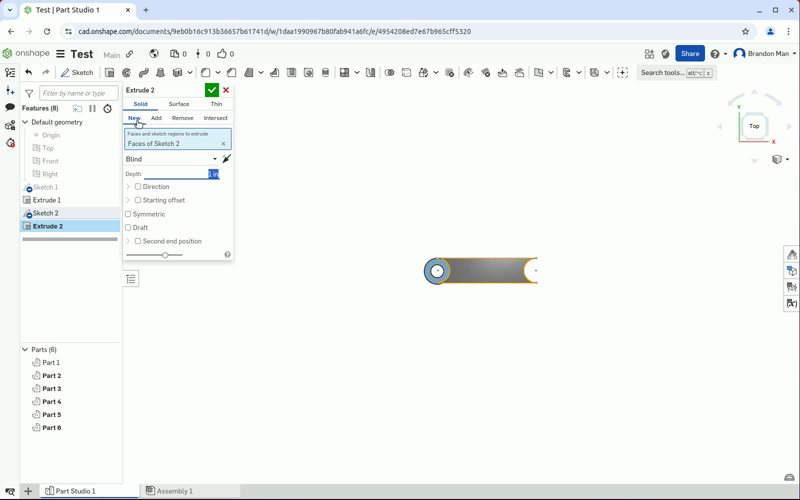
text(2.407)
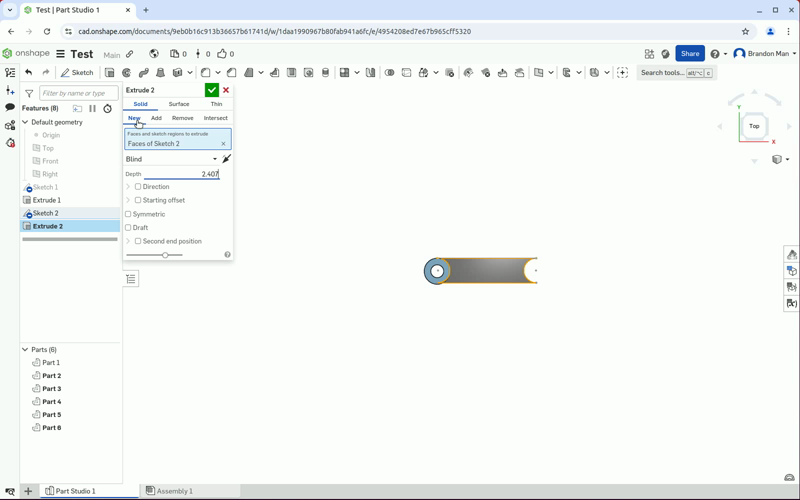
key(enter)
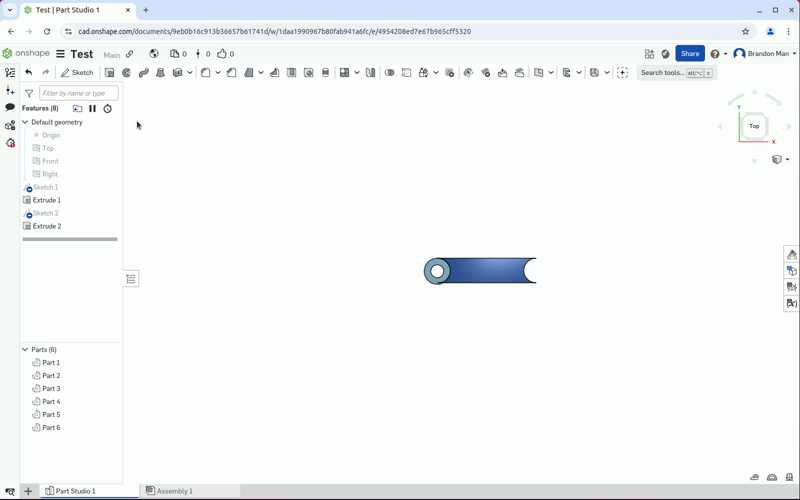
key(shift+h)
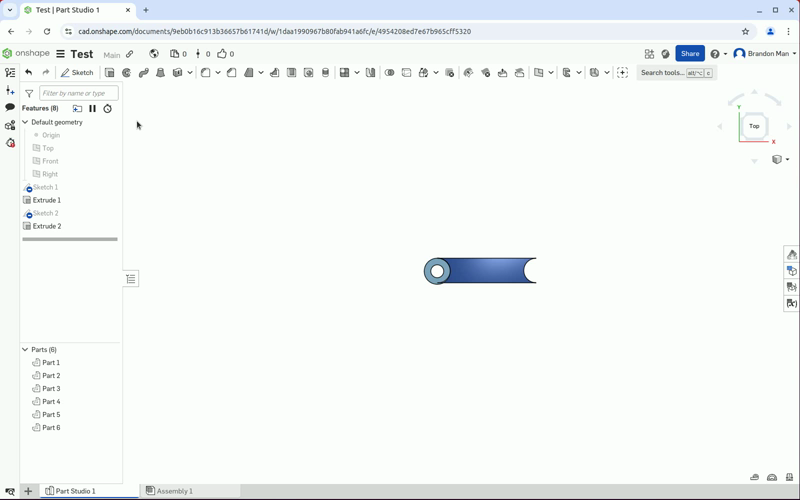
key(shift+h)
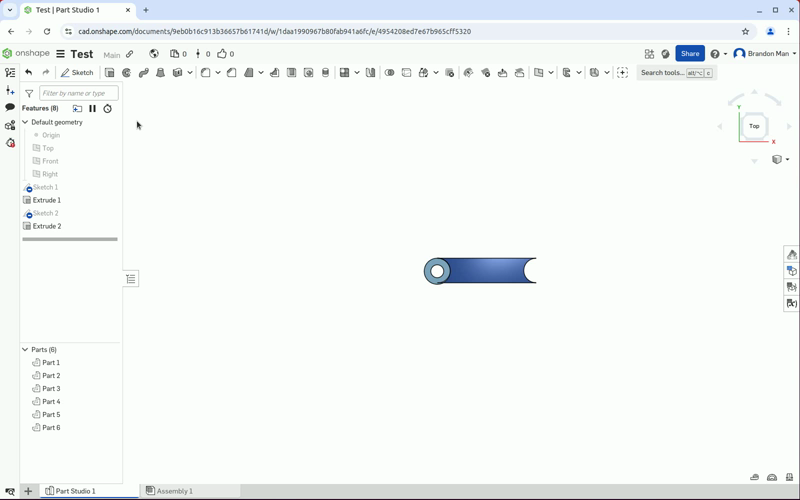
mouse_move(73, 189)
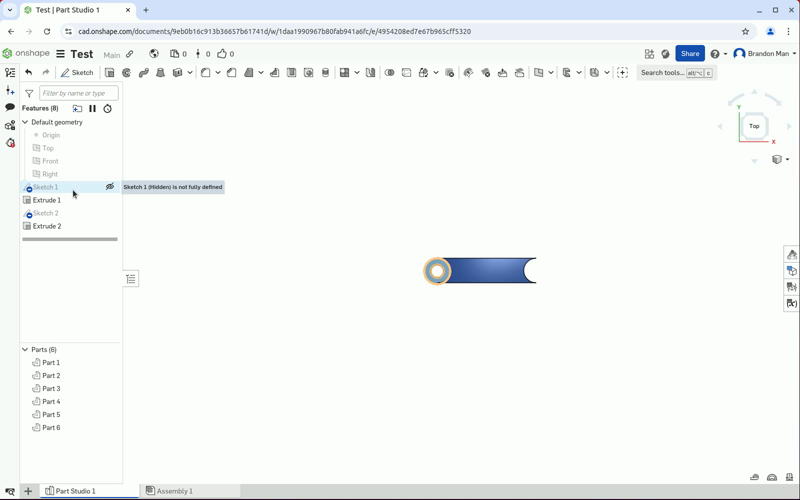
click(73, 189)
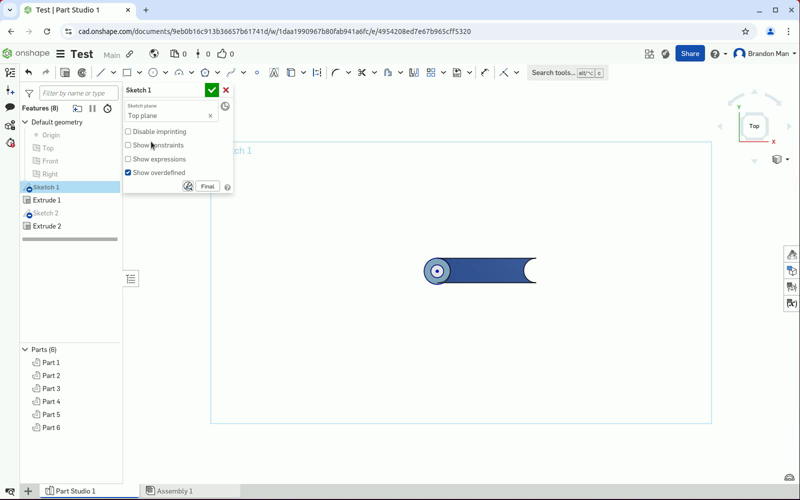
mouse_move(229, 92)
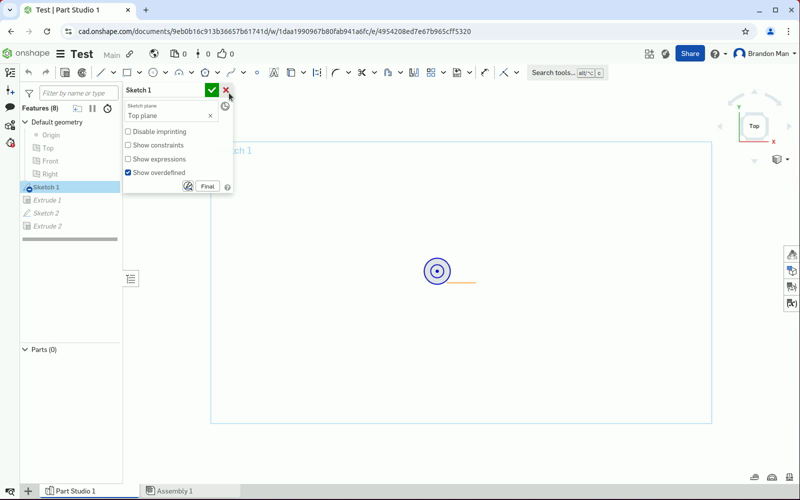
click(229, 92)
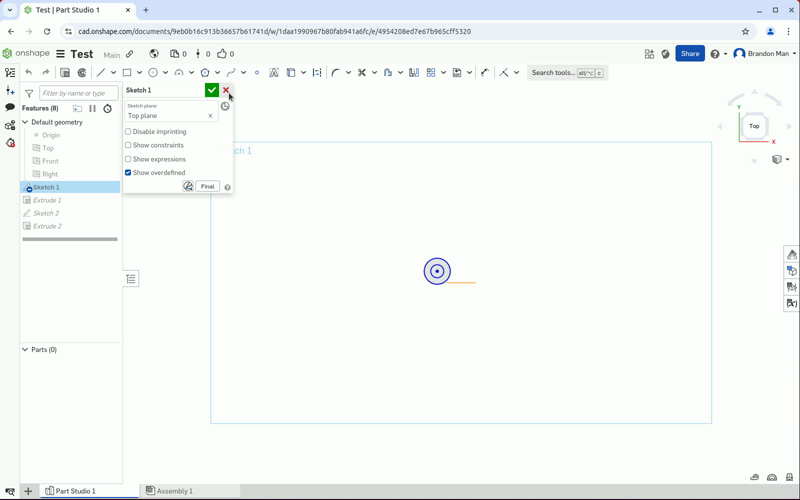
key(shift+s)
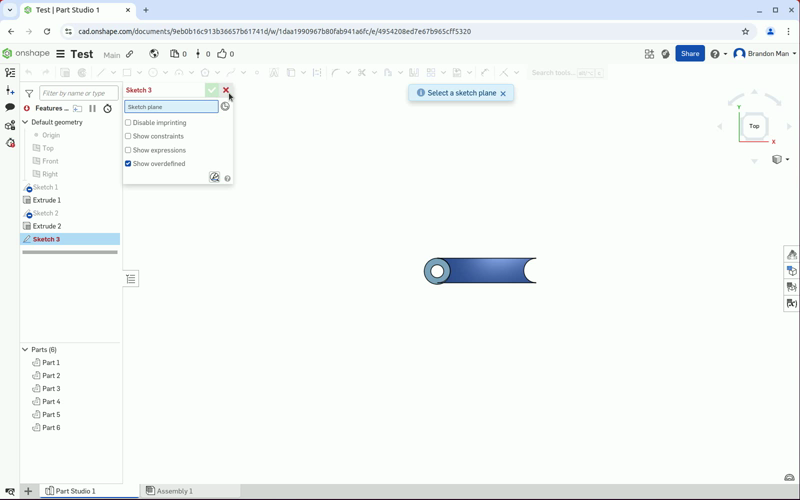
mouse_move(73, 150)
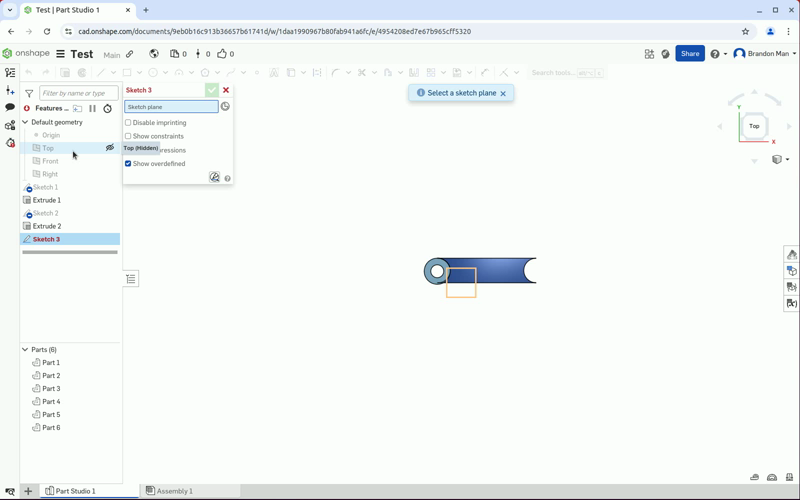
click(73, 150)
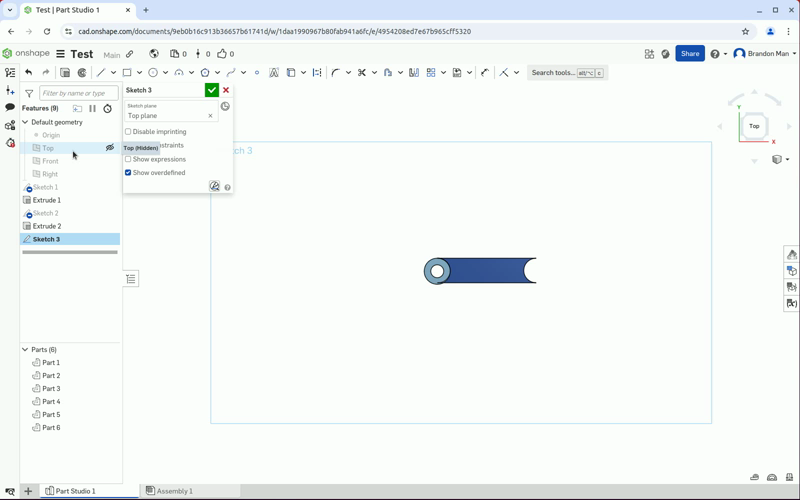
mouse_move(73, 352)
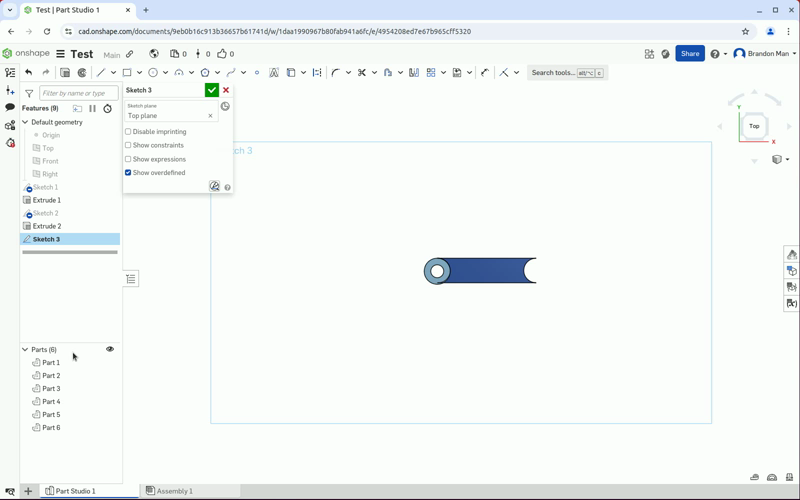
key(y)
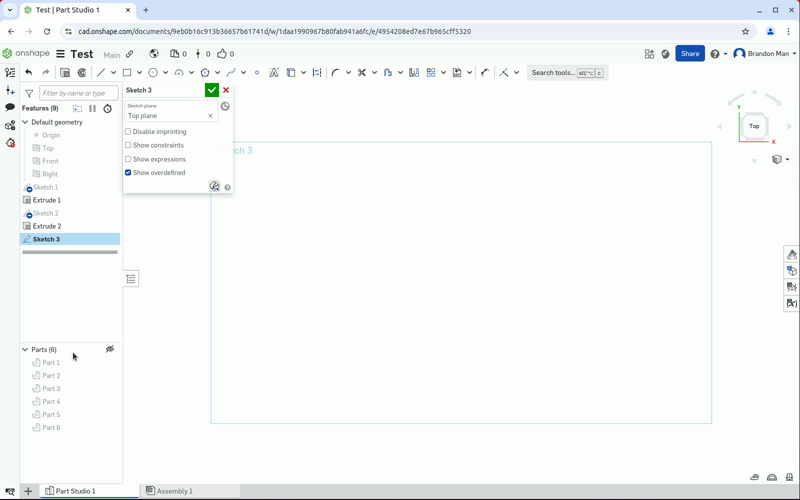
key(c)
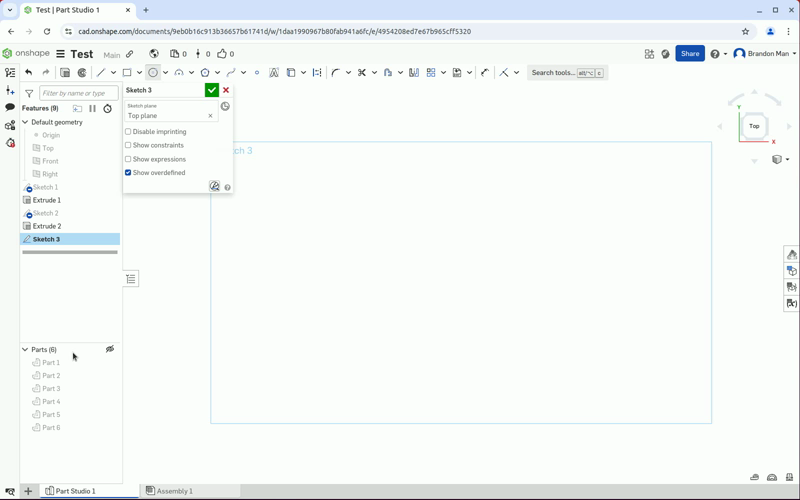
key_down(shift)
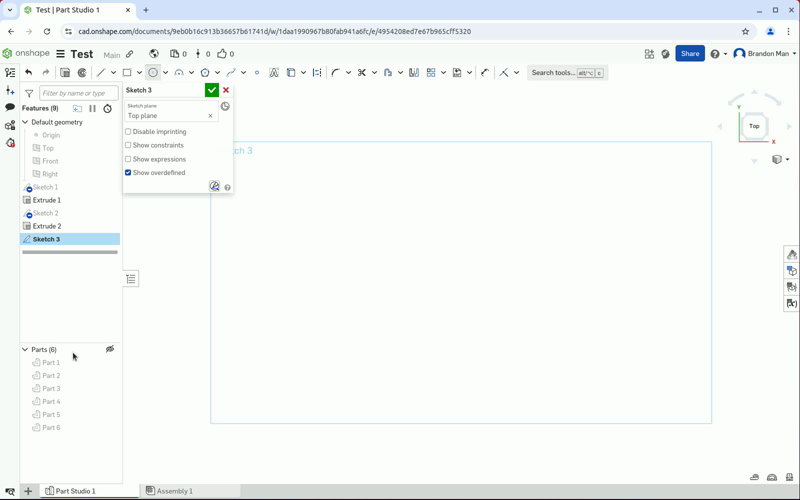
mouse_move(535, 271)
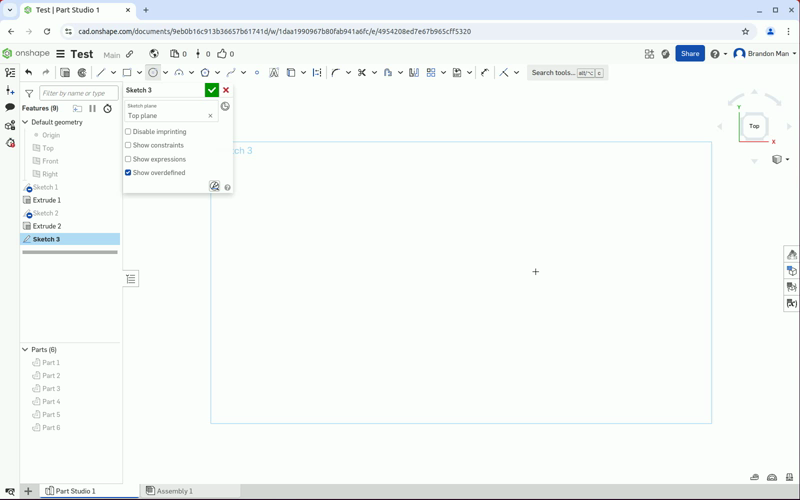
click(535, 271)
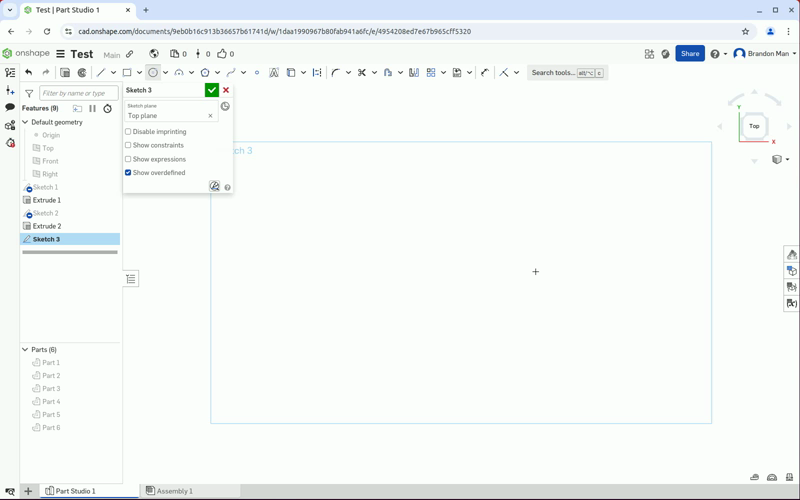
key_up(shift)
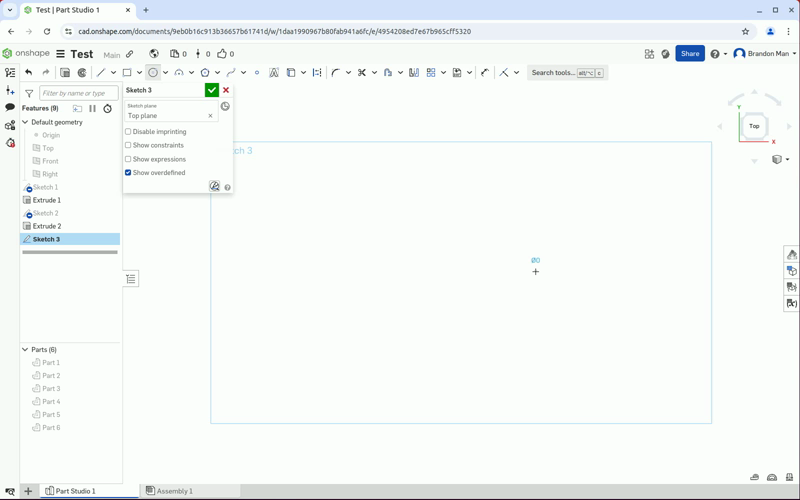
mouse_move(548, 271)
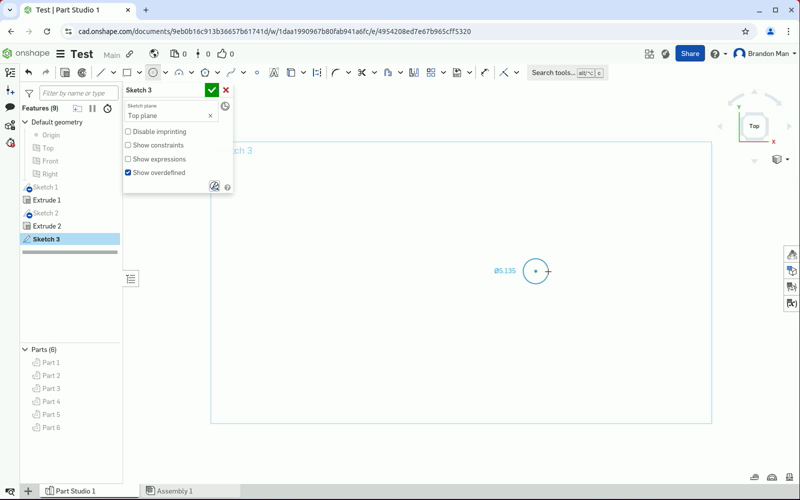
click(548, 271)
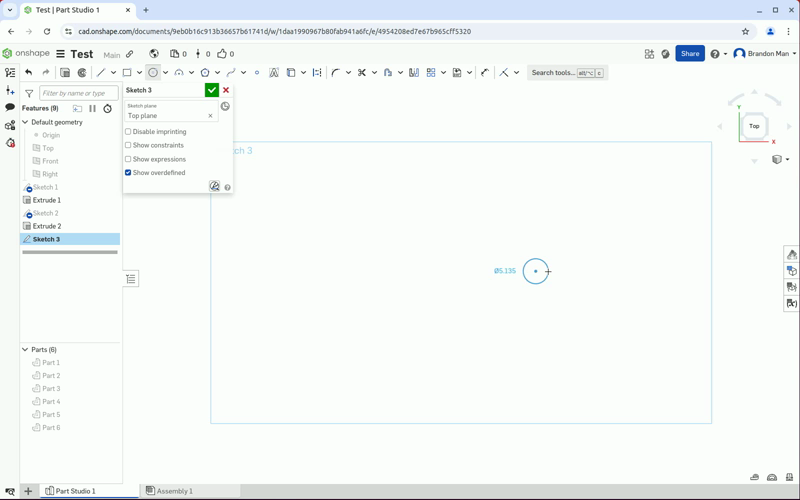
key(esc)
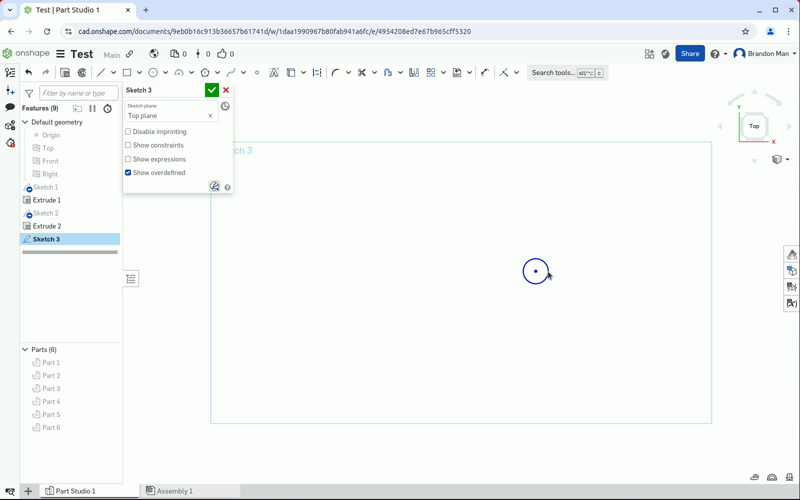
key(c)
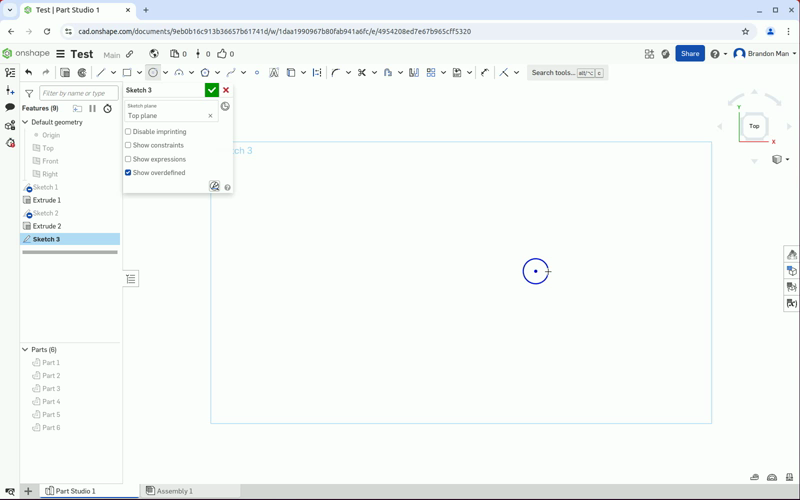
key_down(shift)
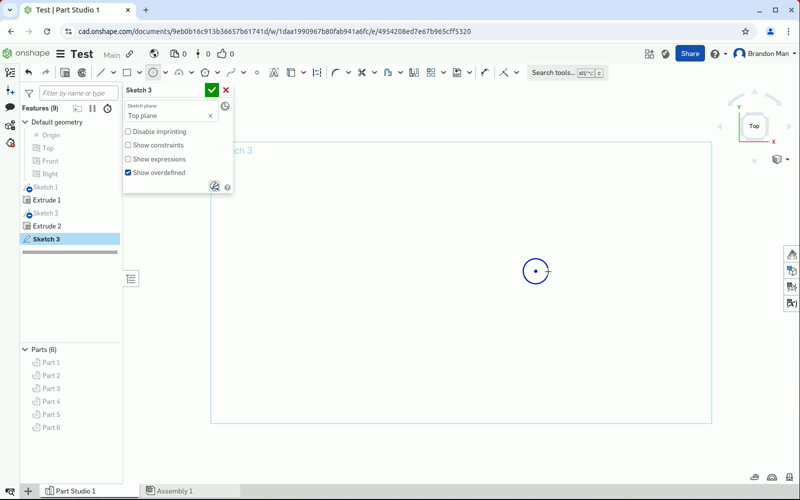
mouse_move(535, 271)
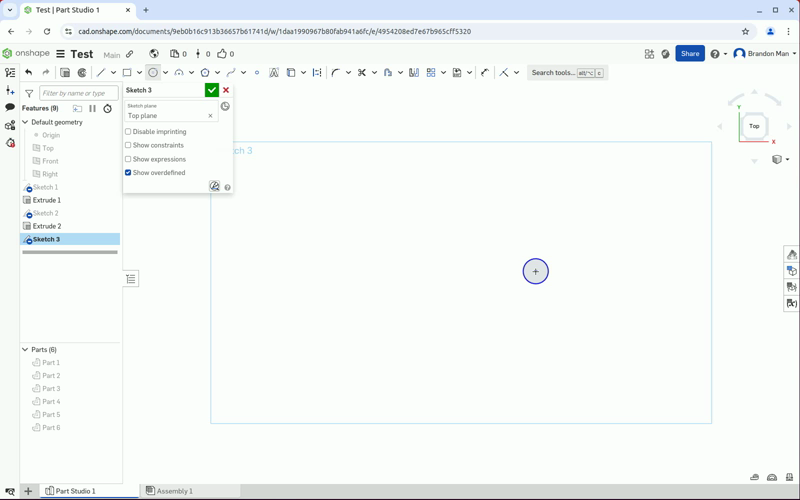
click(535, 271)
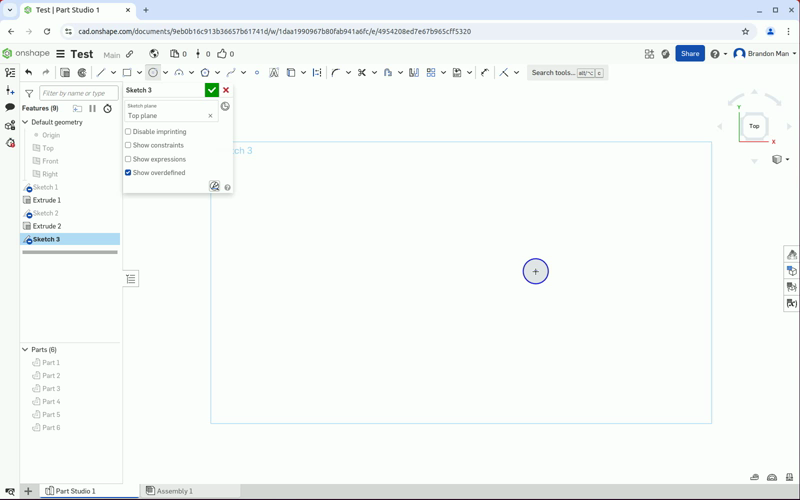
key_up(shift)
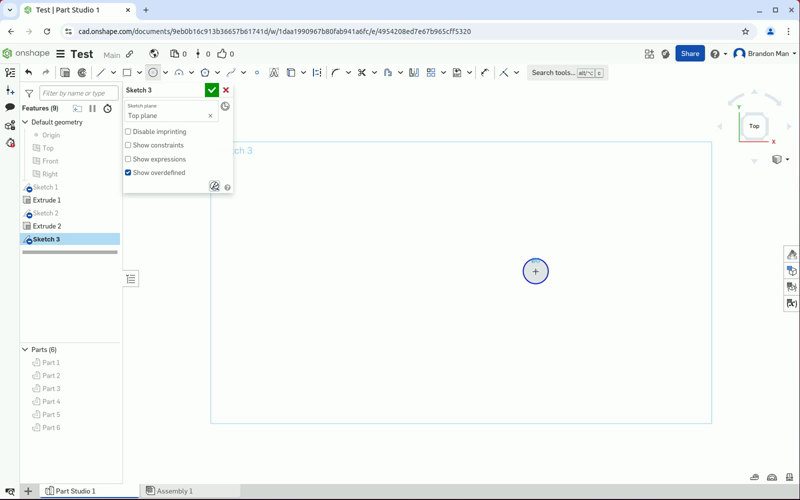
mouse_move(542, 271)
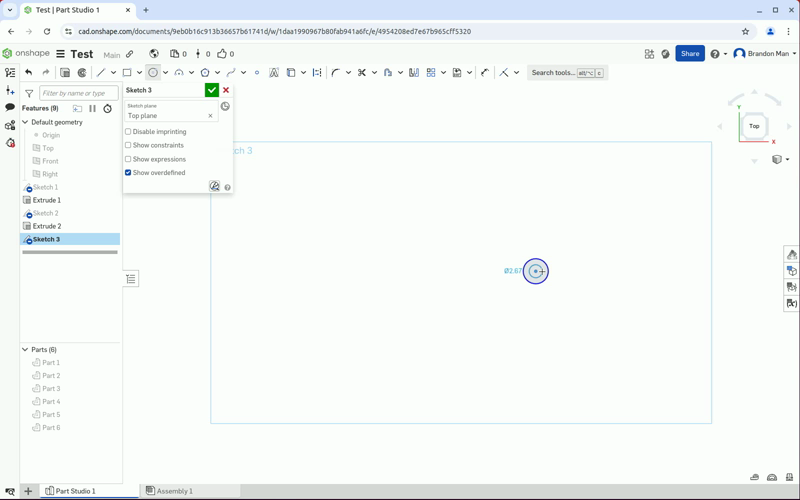
click(542, 271)
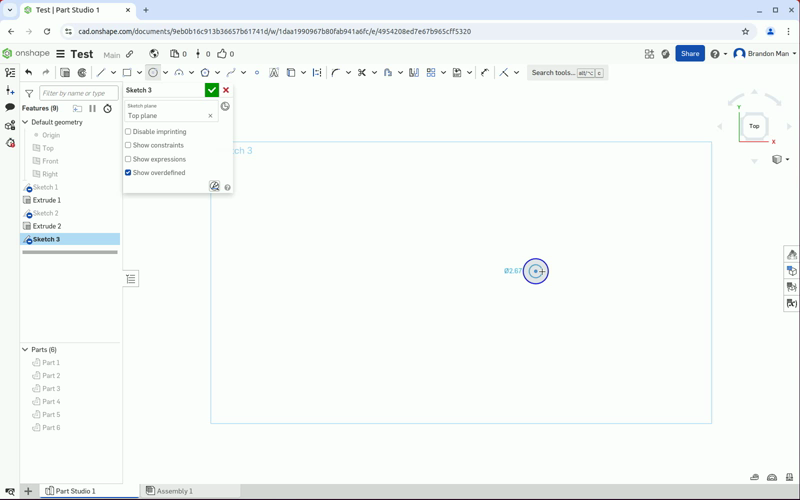
key(esc)
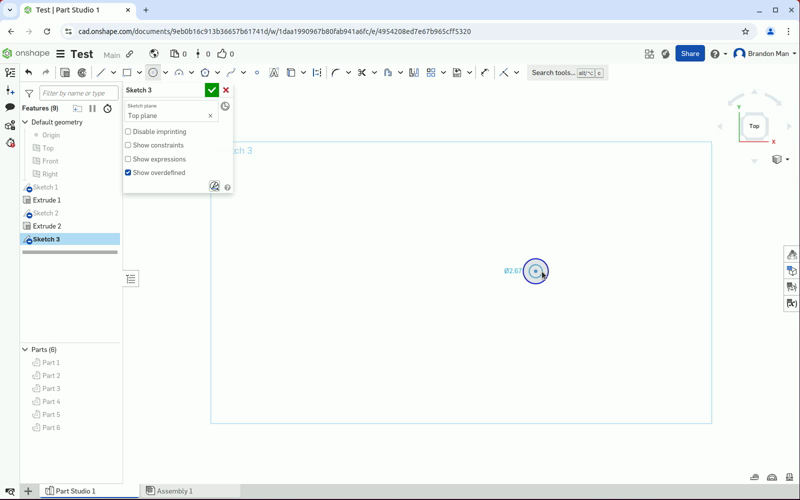
mouse_move(535, 278)
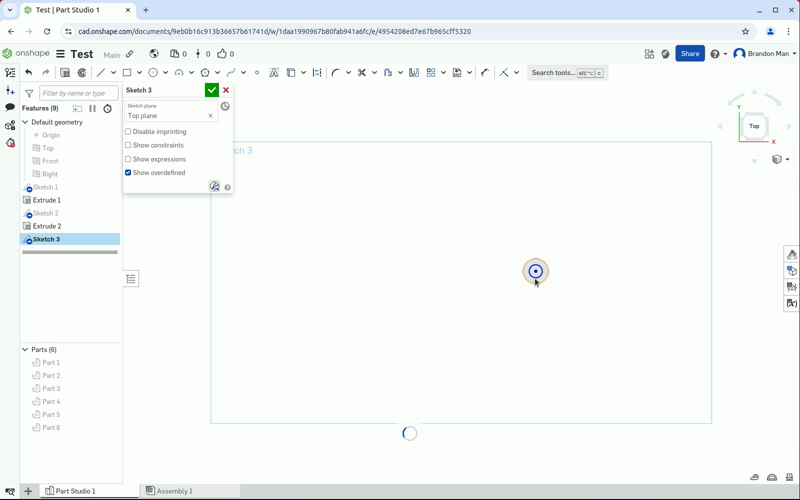
scroll(6)
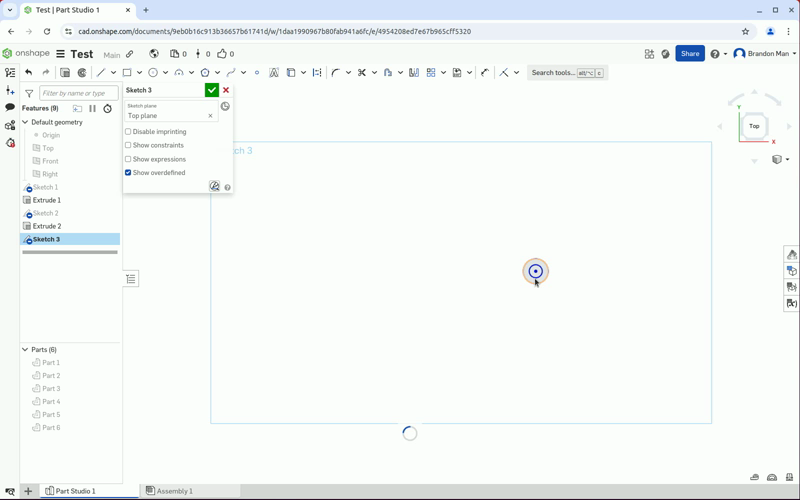
scroll(6)
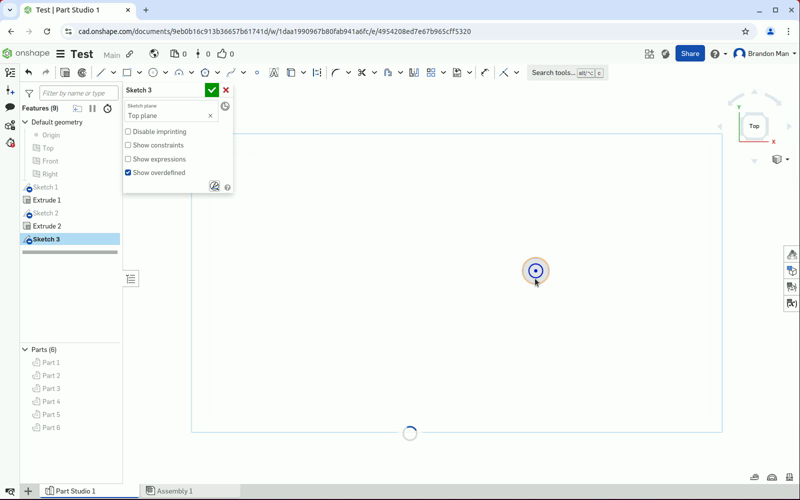
scroll(6)
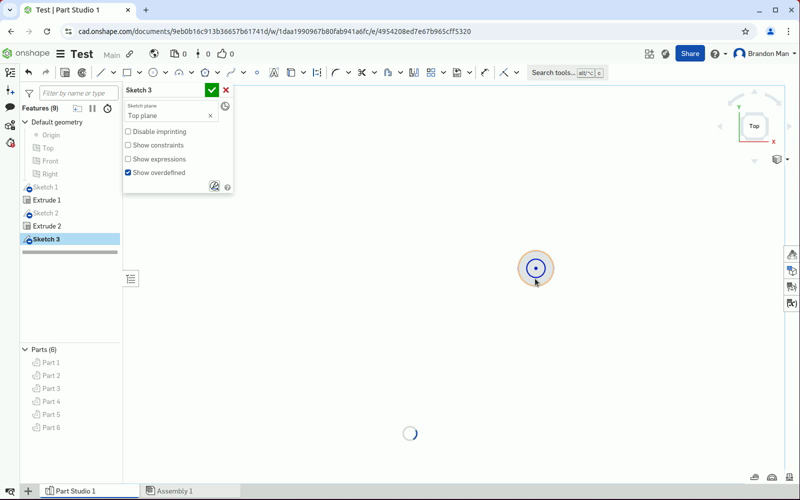
scroll(6)
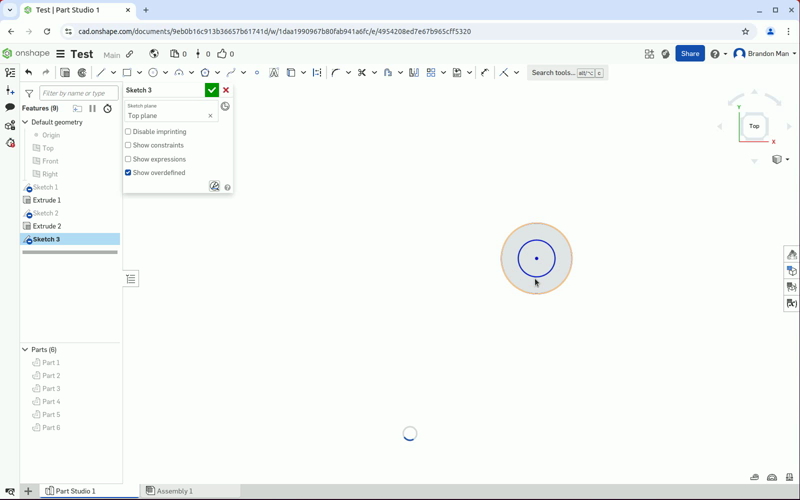
scroll(6)
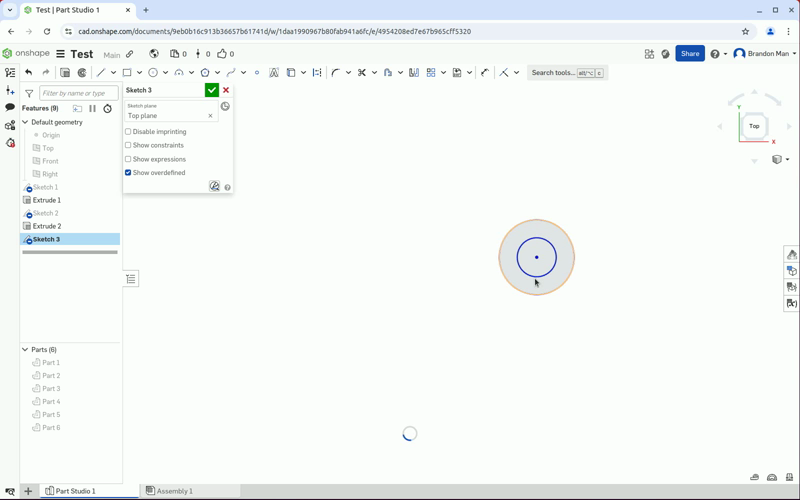
scroll(6)
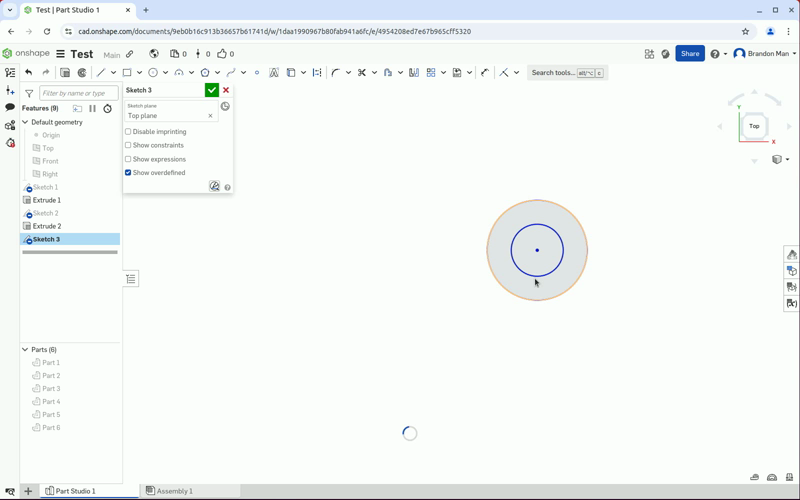
scroll(6)
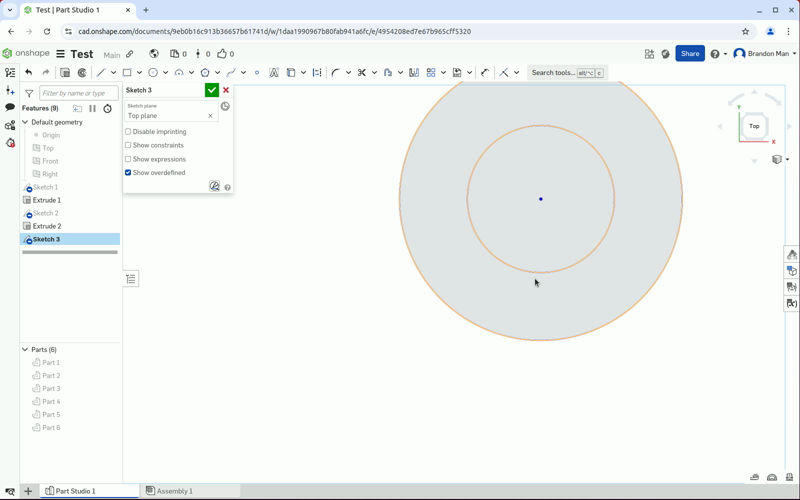
click(535, 278)
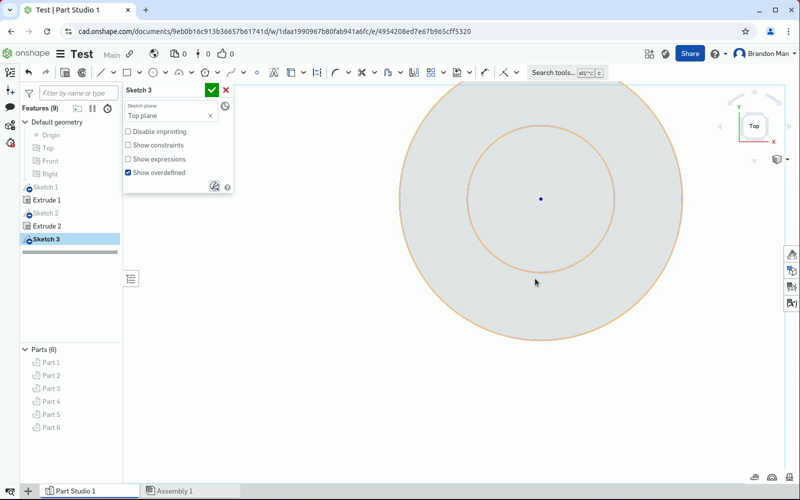
scroll(-6)
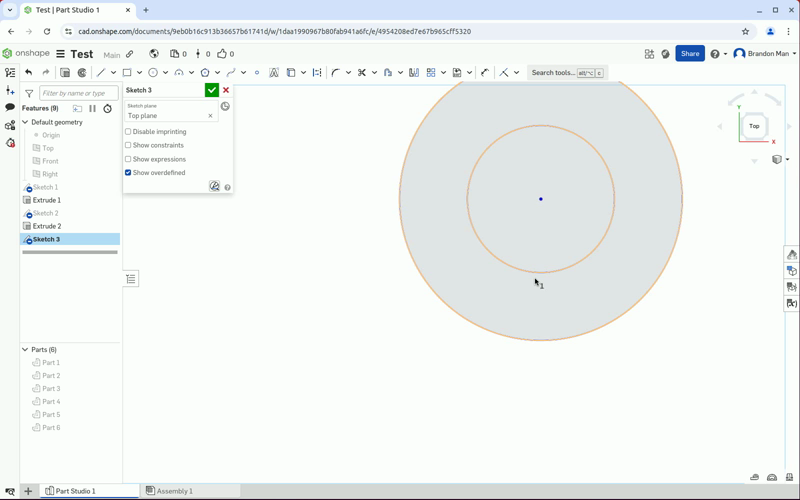
scroll(-6)
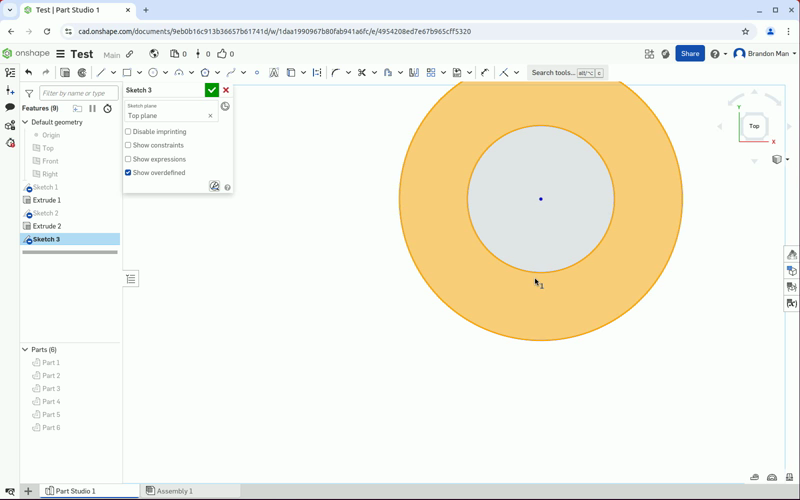
scroll(-6)
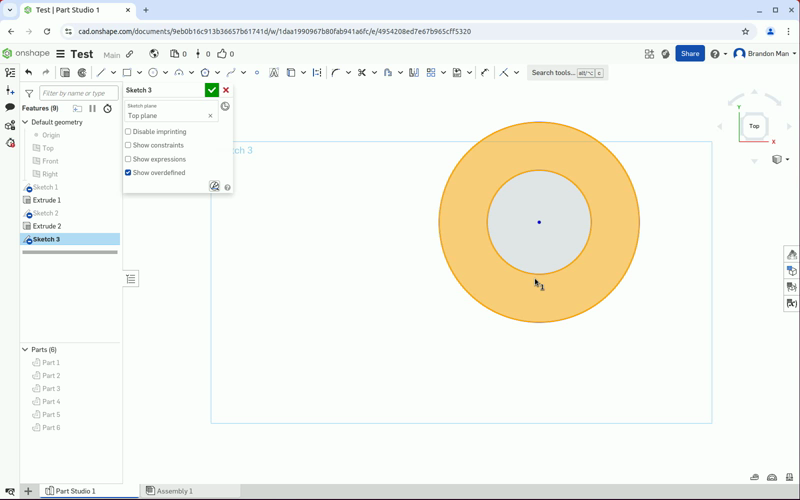
scroll(-6)
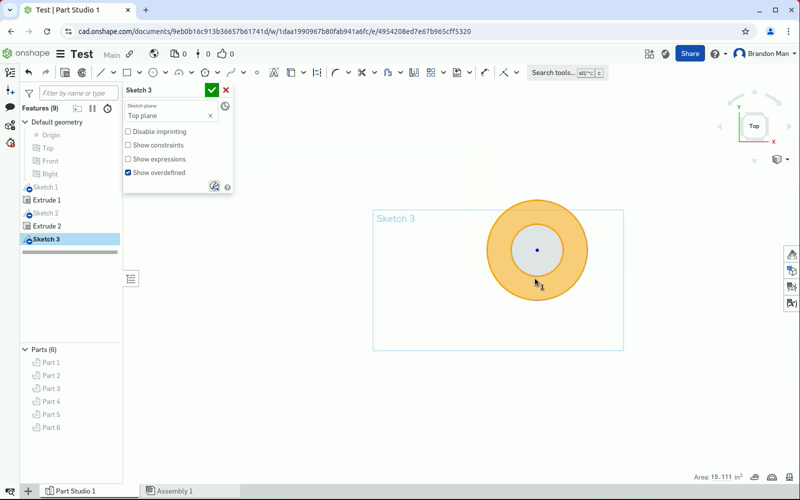
scroll(-6)
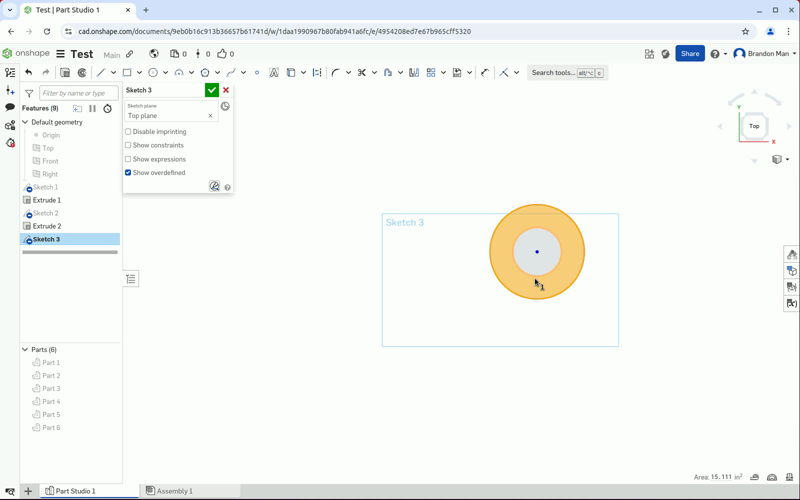
scroll(-6)
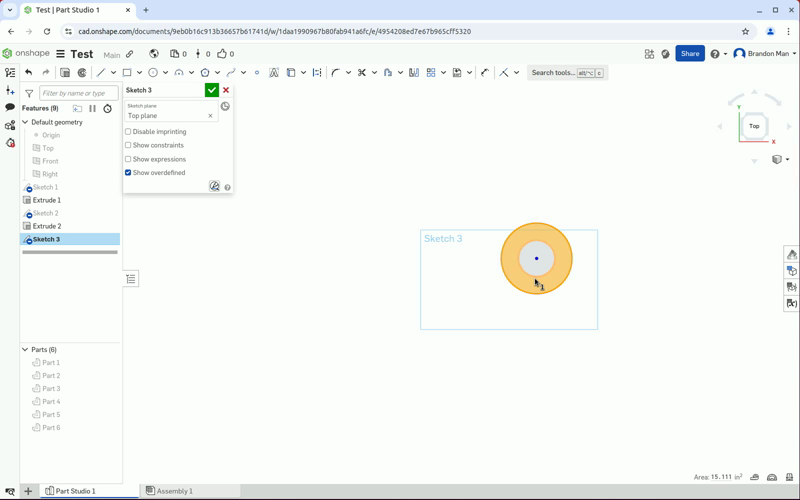
scroll(-6)
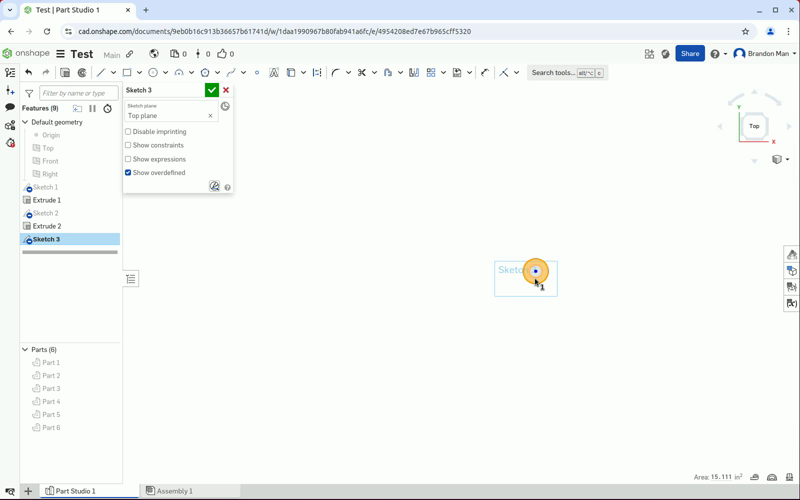
mouse_move(73, 352)
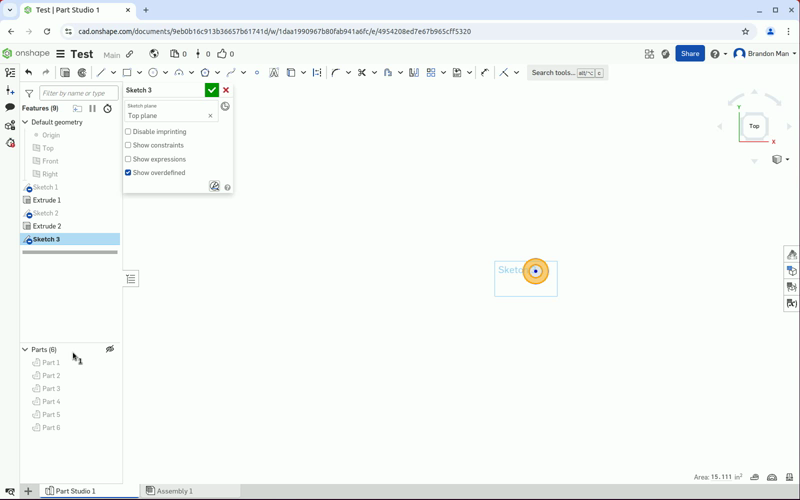
key(shift+y)
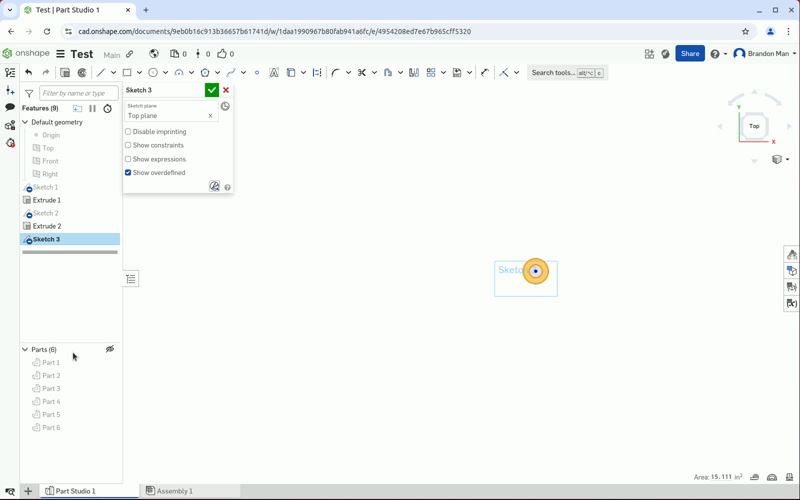
key(shift+e)
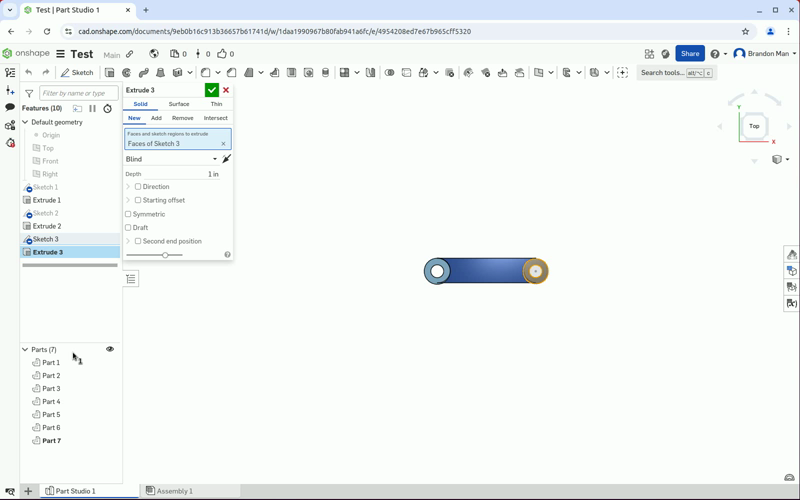
mouse_move(143, 106)
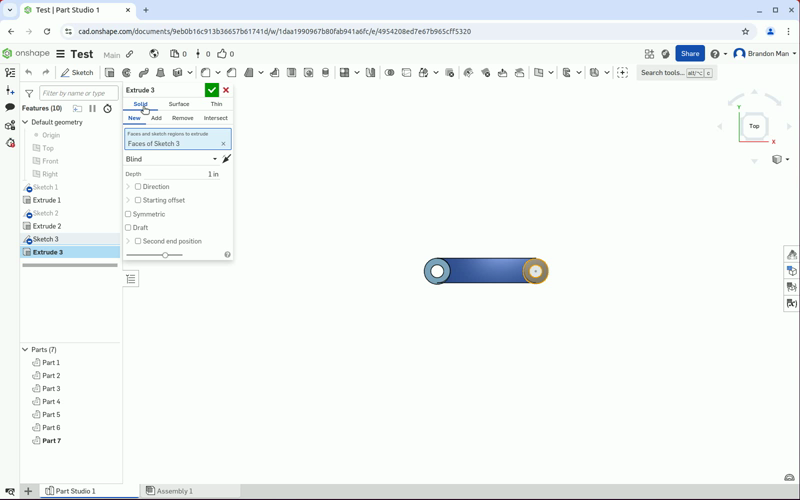
click(143, 106)
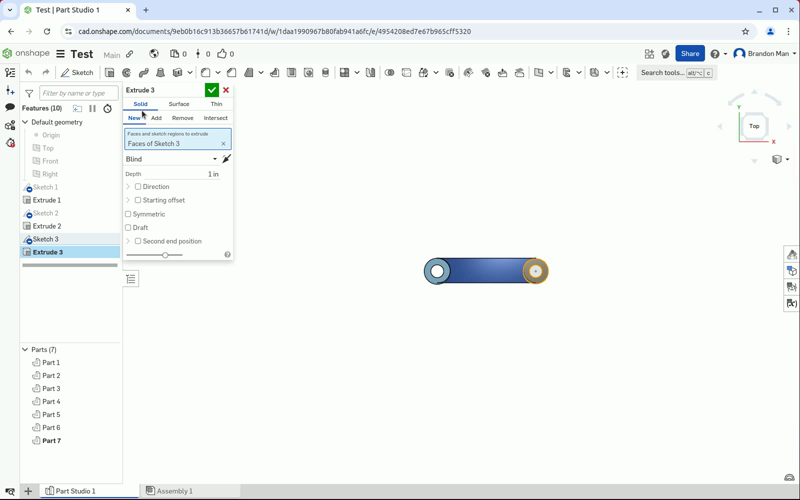
mouse_move(137, 120)
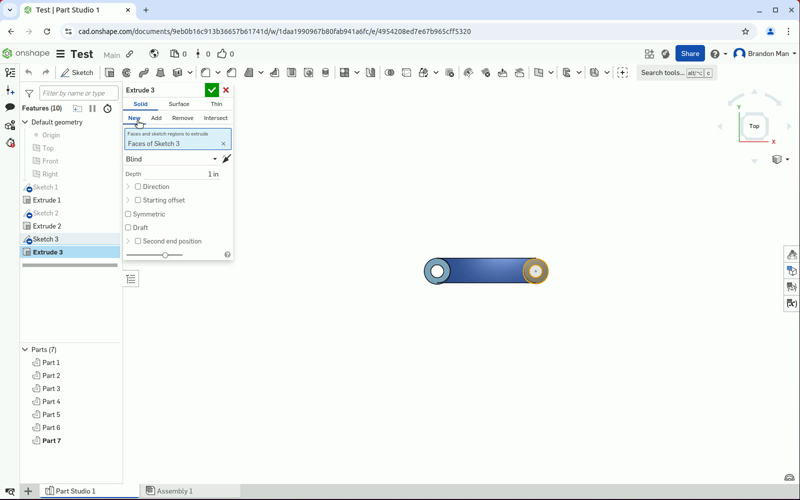
click(137, 120)
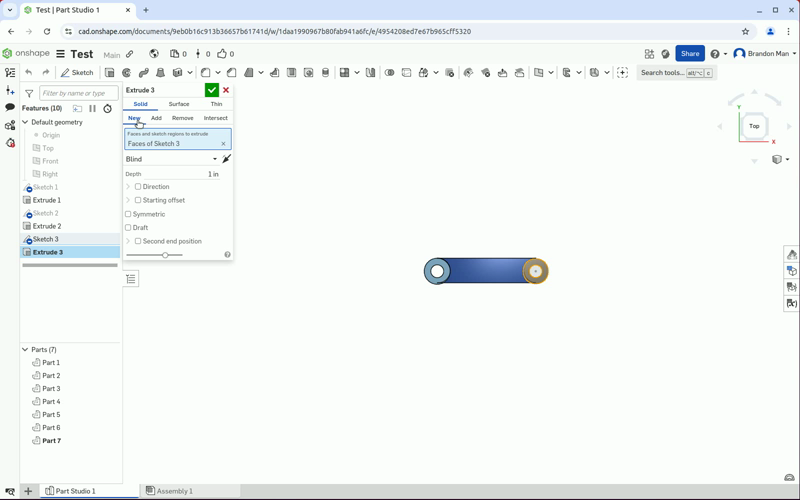
key(tab, 4)
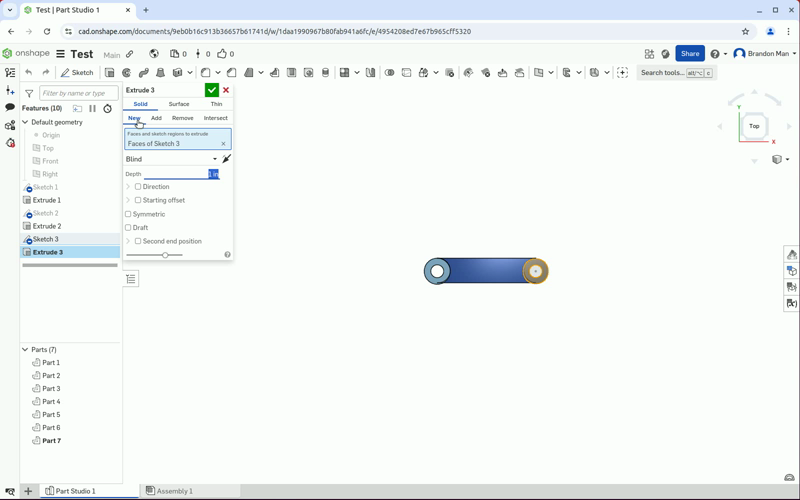
text(2.407)
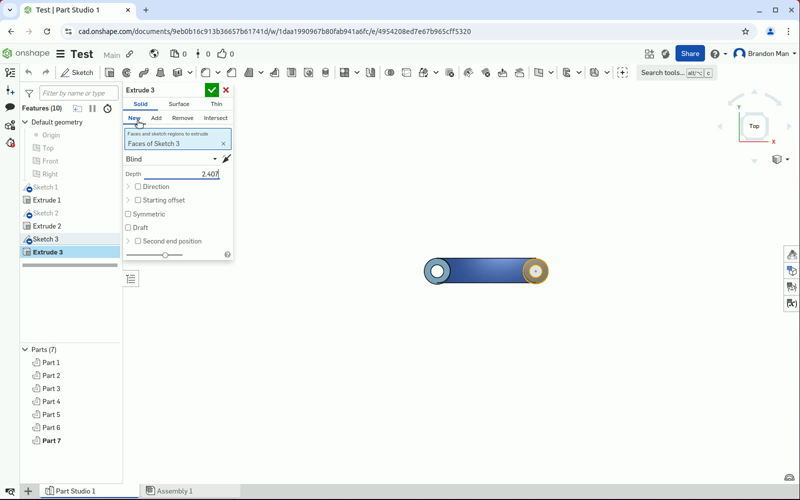
key(enter)
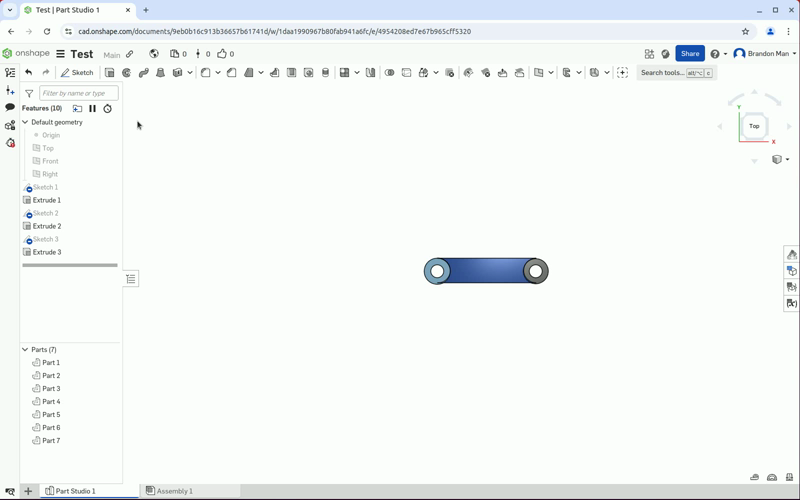
key(shift+h)
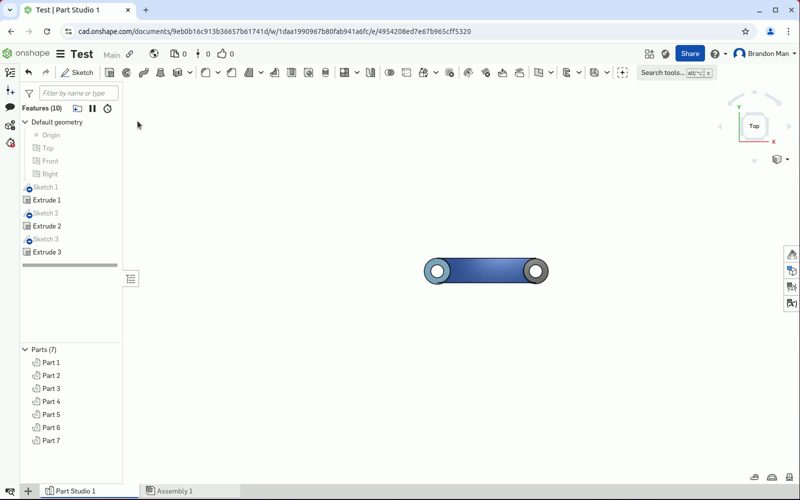
key(shift+h)
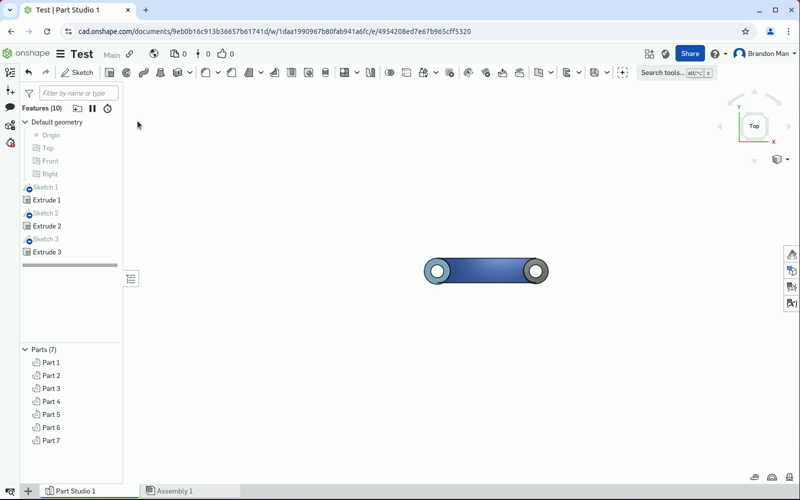
mouse_move(73, 189)
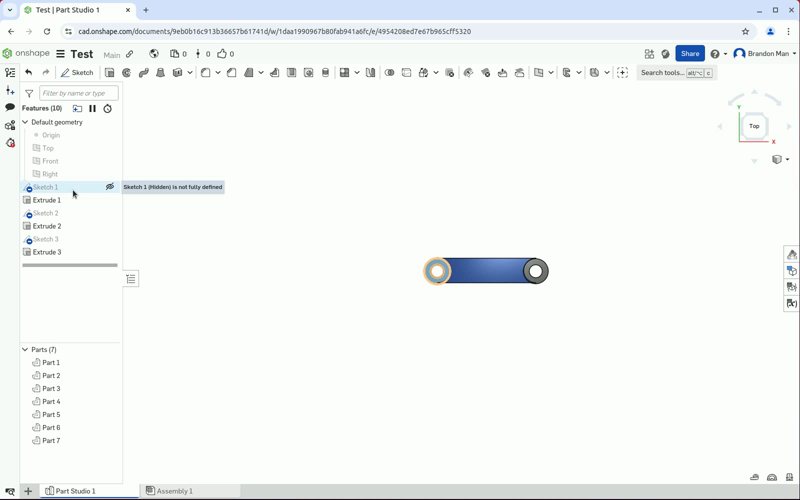
click(73, 189)
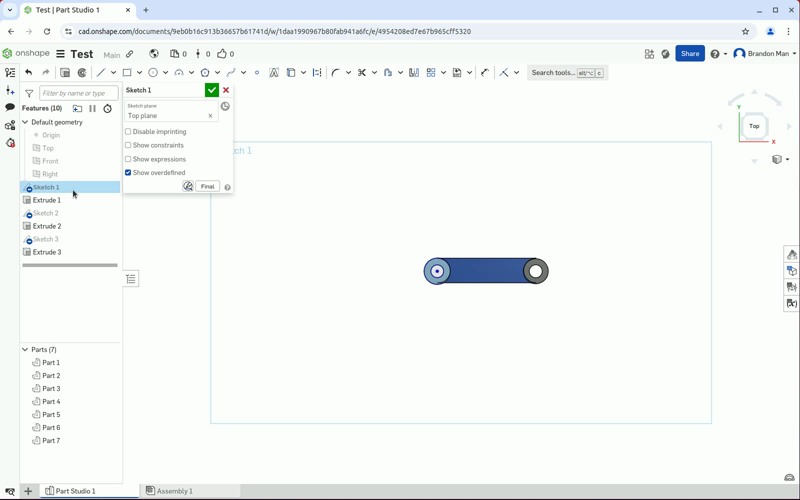
mouse_move(229, 92)
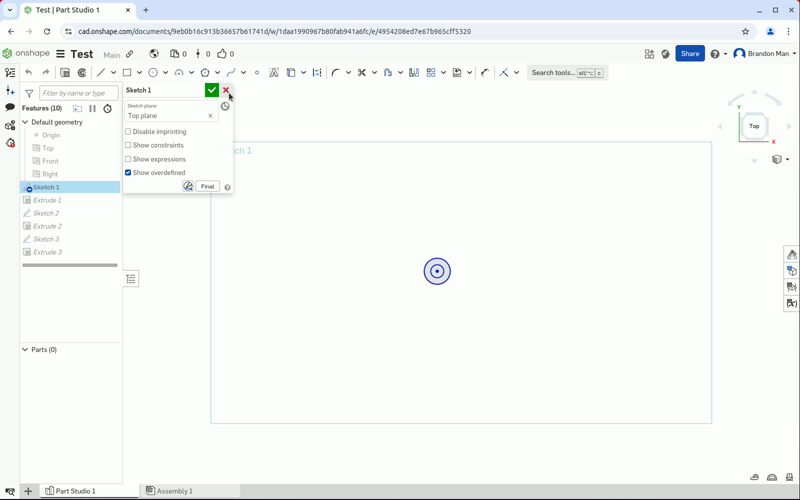
click(229, 92)
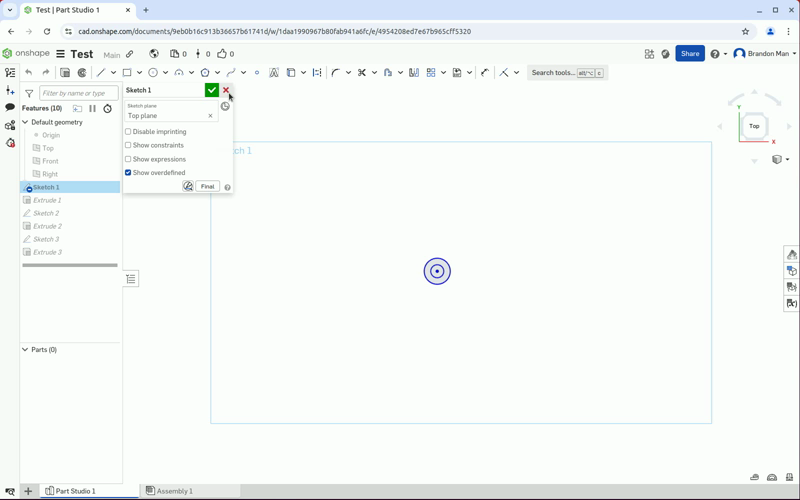
key(shift+s)
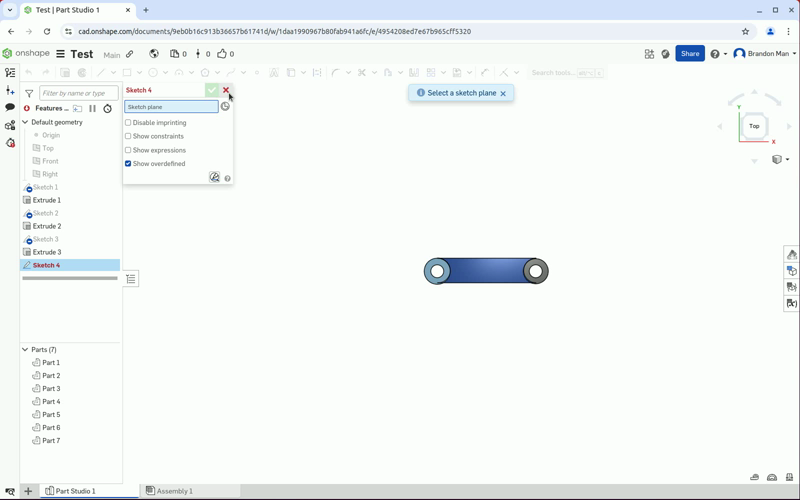
mouse_move(73, 150)
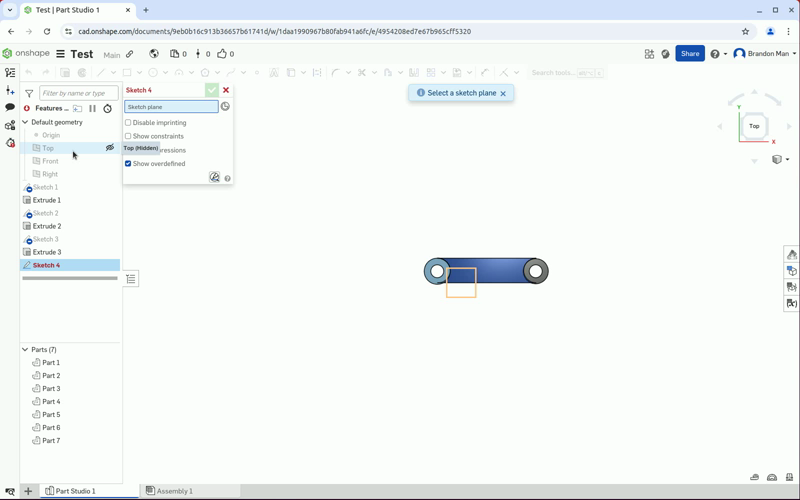
click(73, 150)
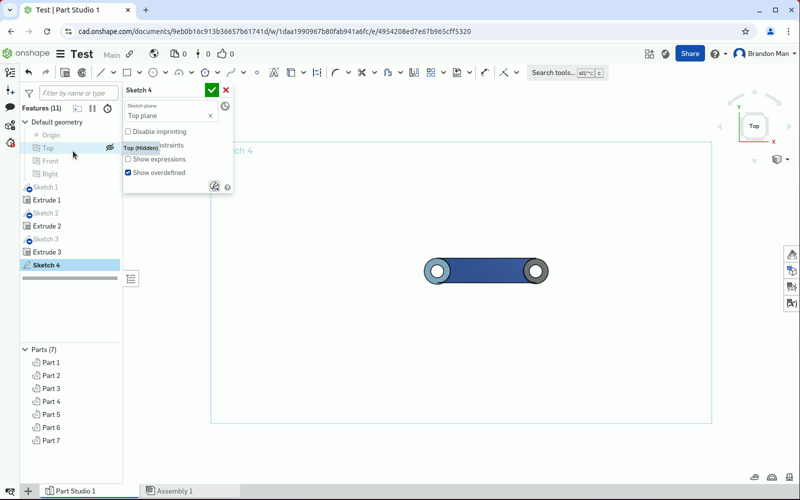
mouse_move(73, 352)
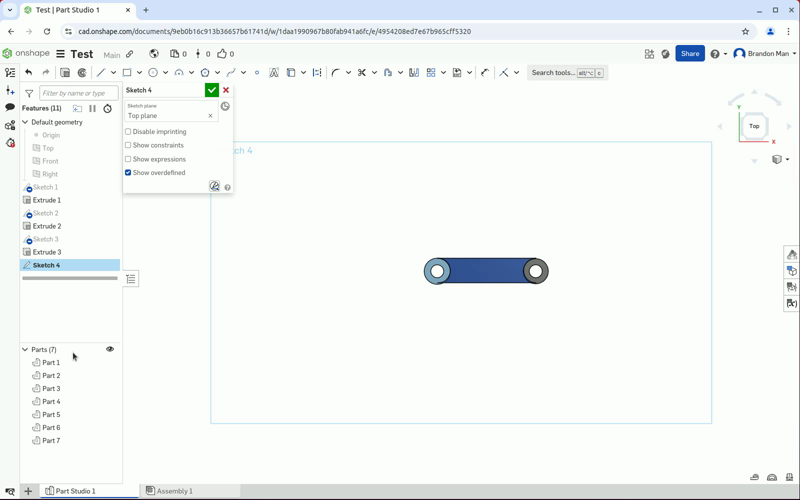
key(y)
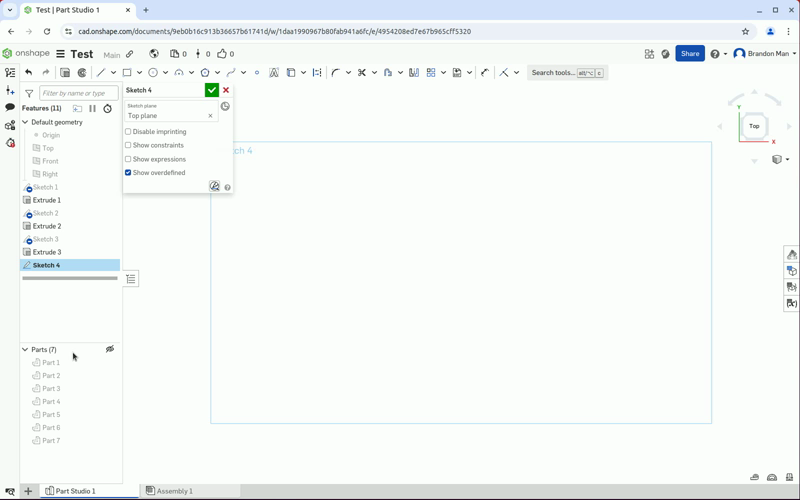
key(l)
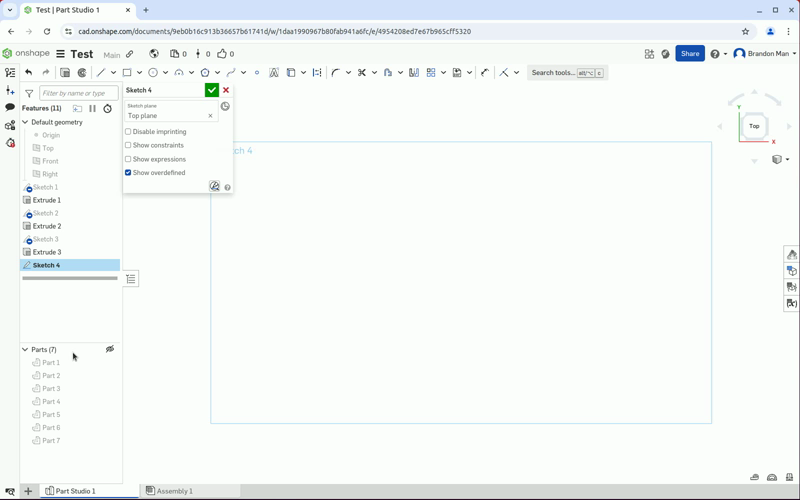
key_down(shift)
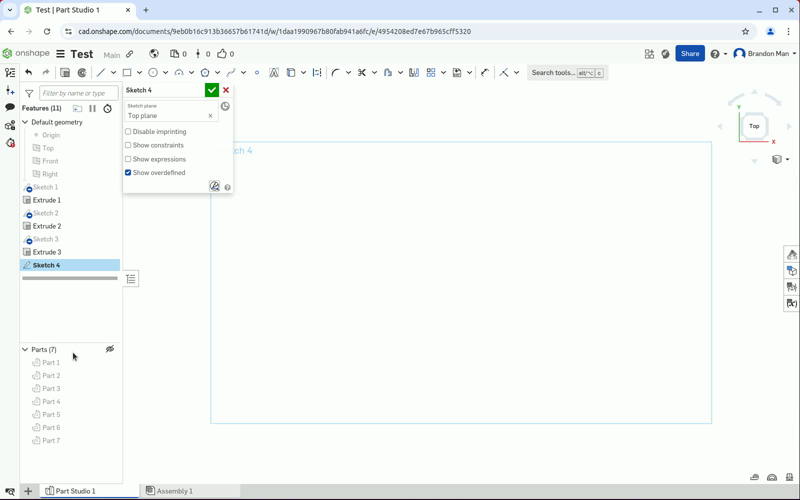
mouse_move(364, 333)
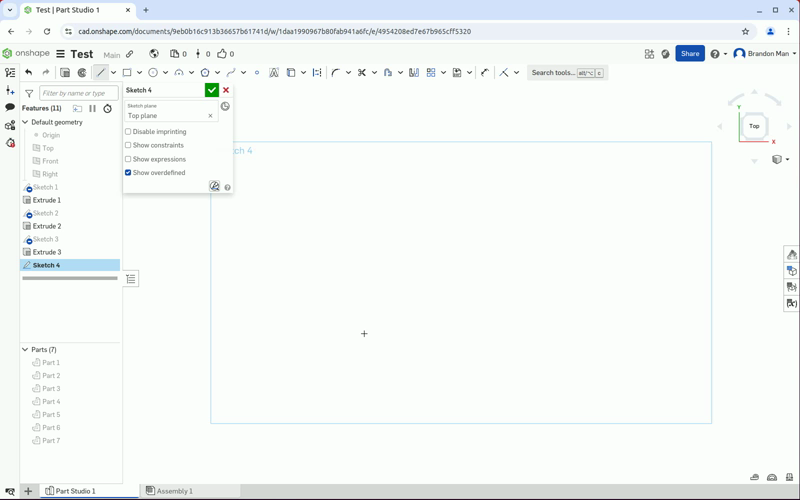
click(364, 333)
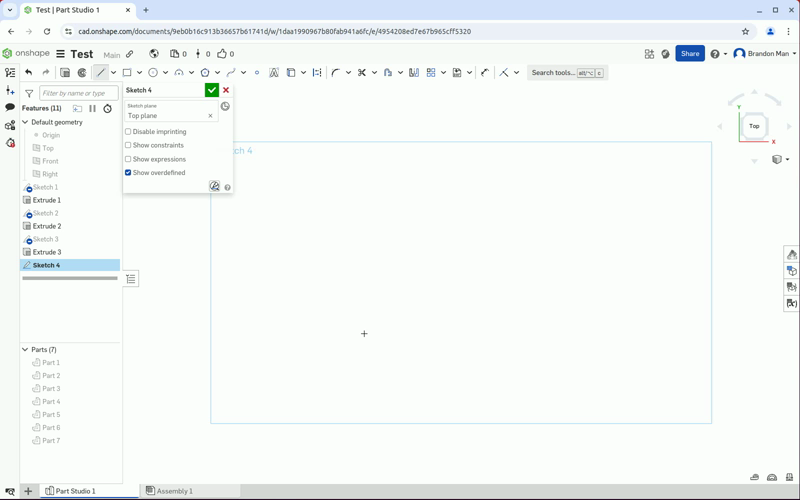
key_up(shift)
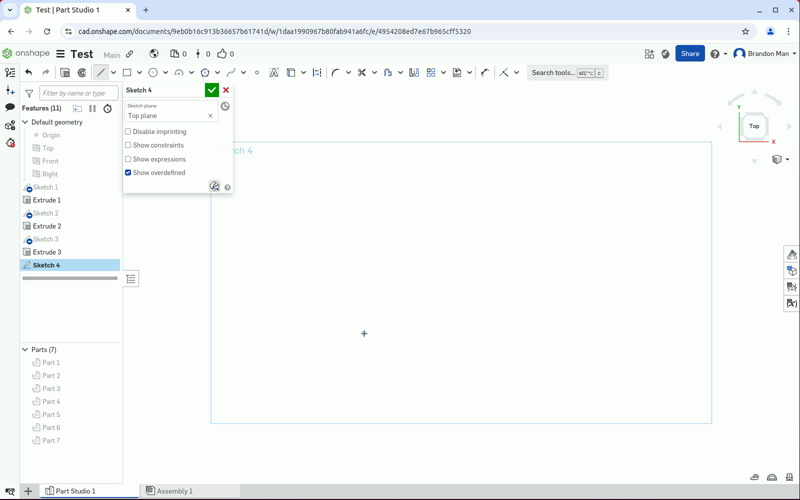
key_down(shift)
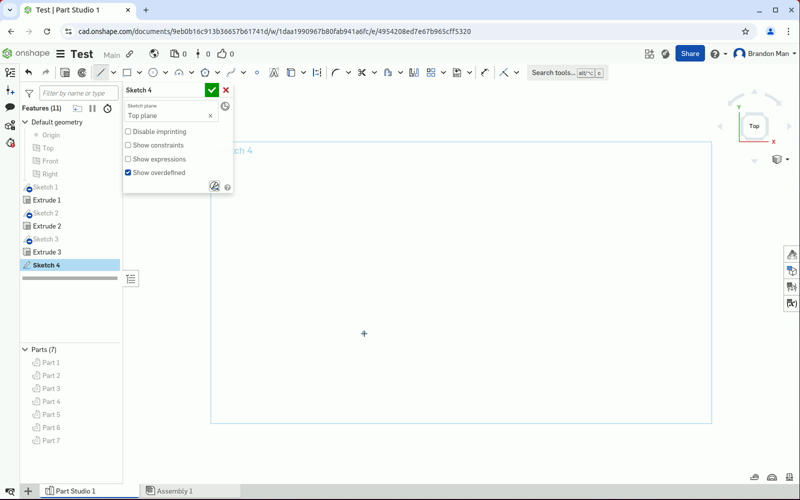
mouse_move(461, 333)
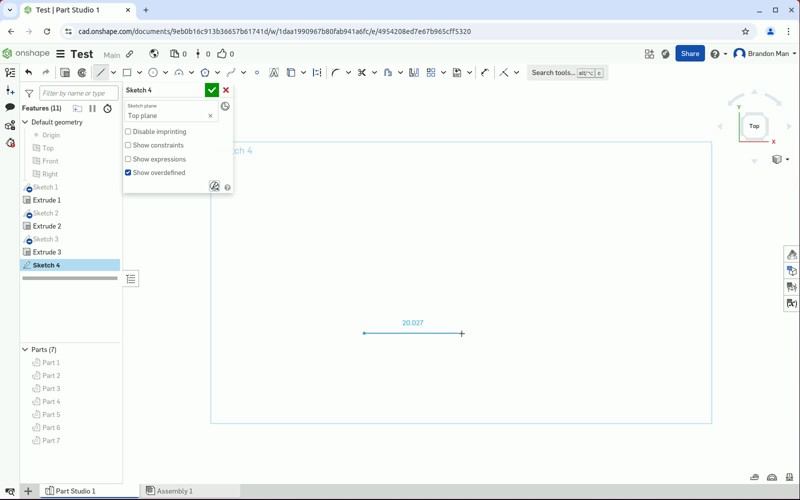
click(461, 333)
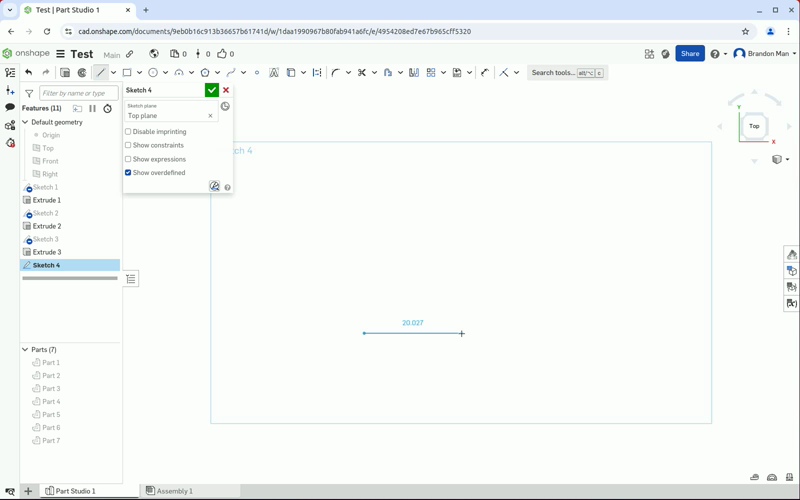
key_up(shift)
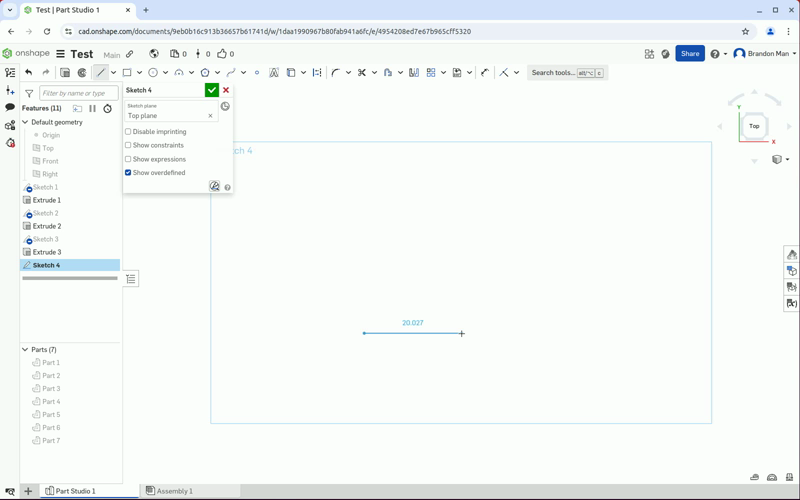
key(esc)
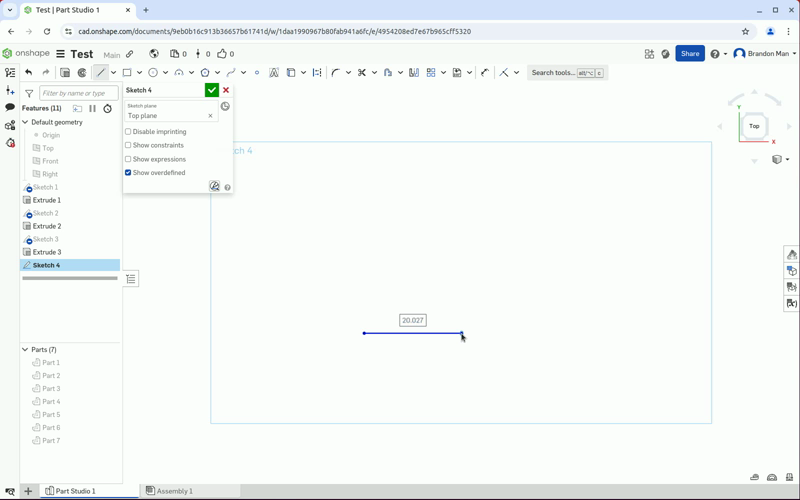
key(a)
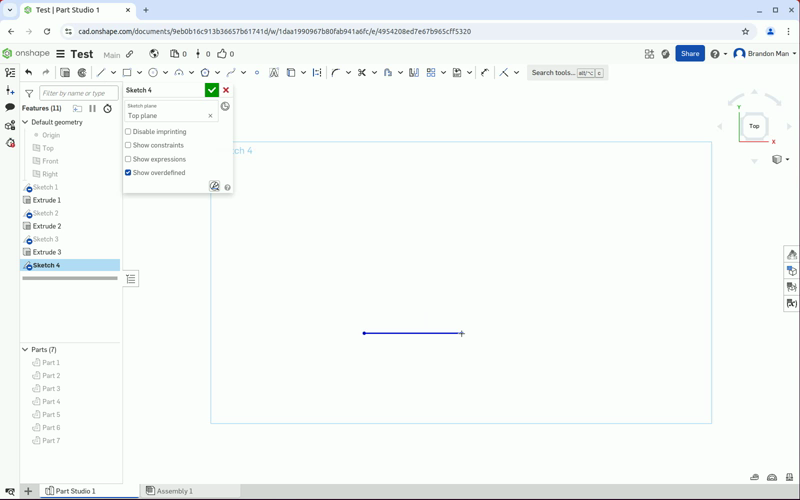
mouse_move(461, 333)
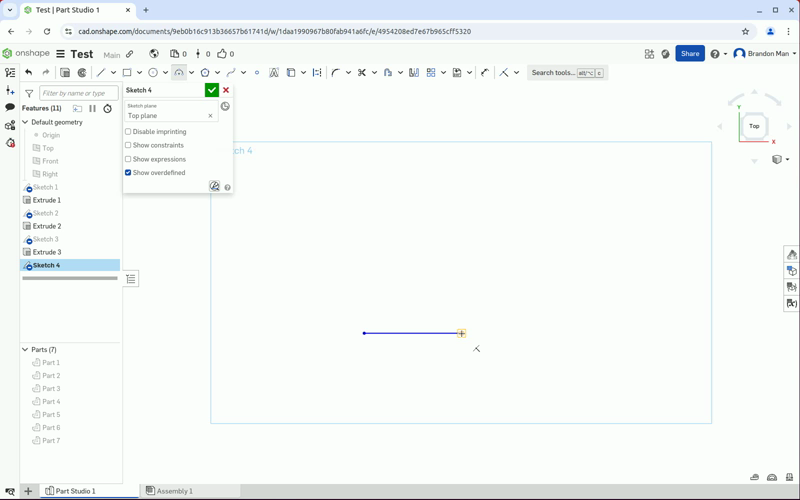
click(461, 333)
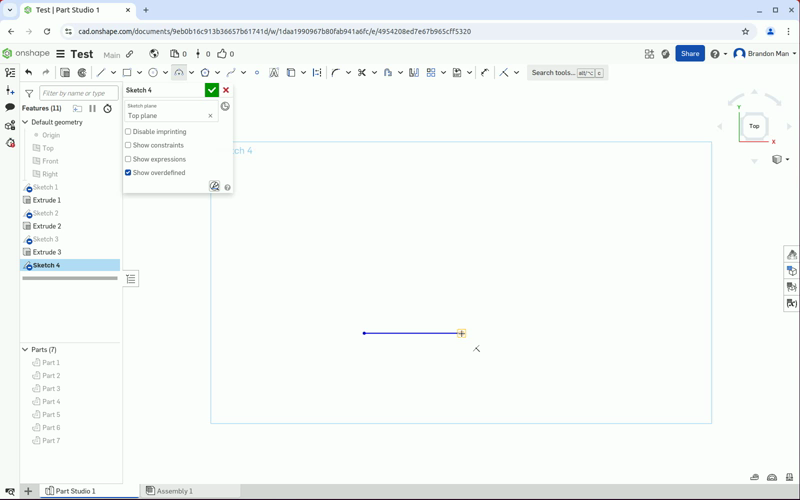
key_down(shift)
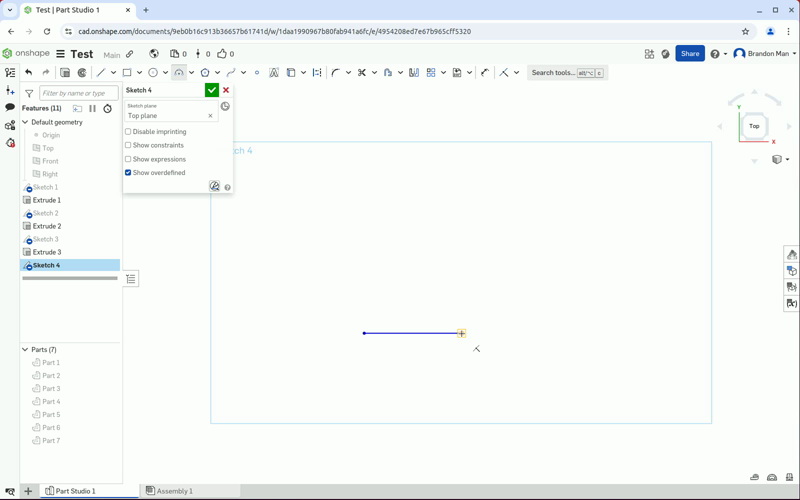
mouse_move(461, 309)
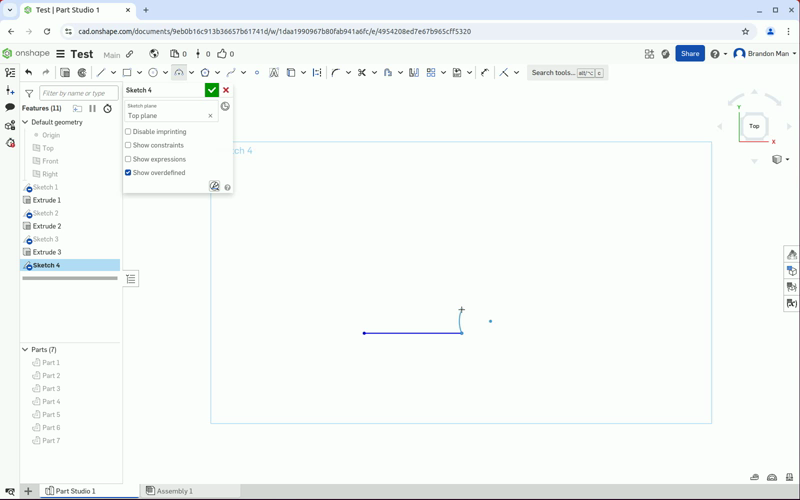
click(461, 309)
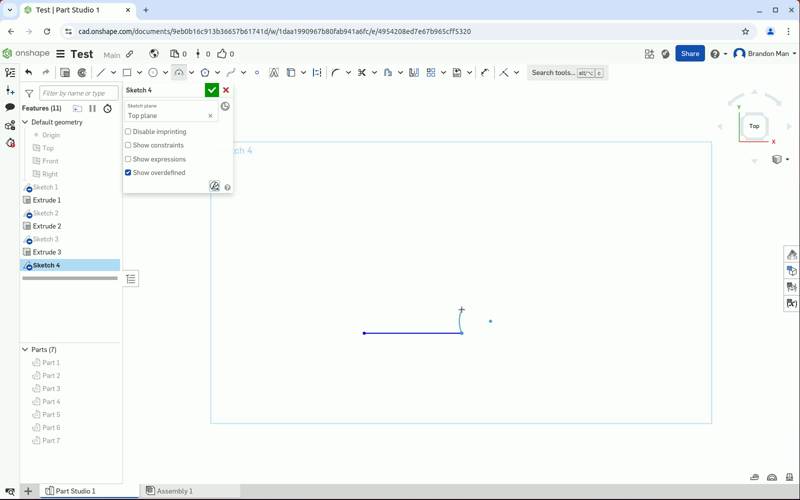
mouse_move(474, 321)
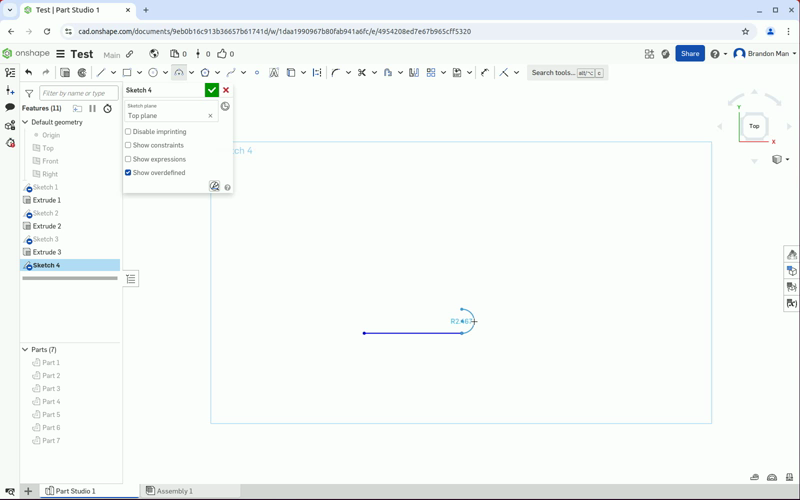
click(474, 321)
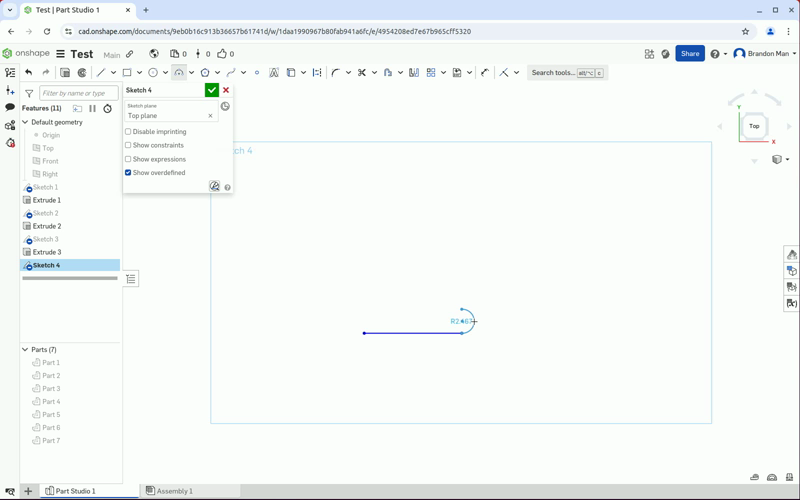
key_up(shift)
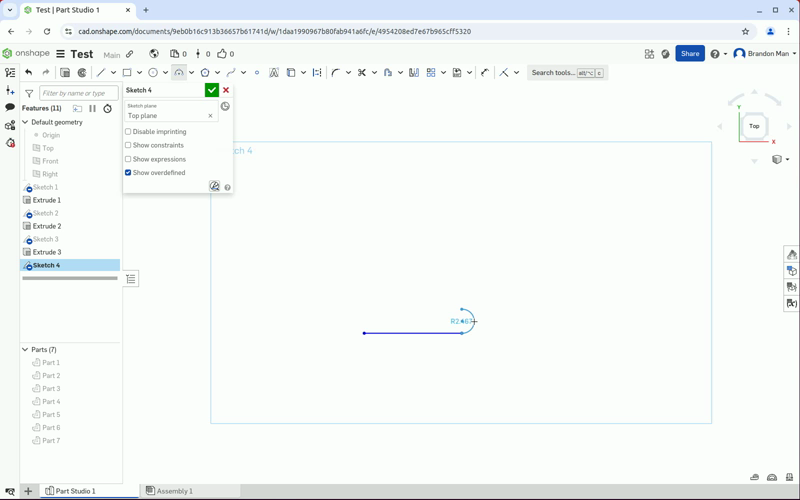
key(esc)
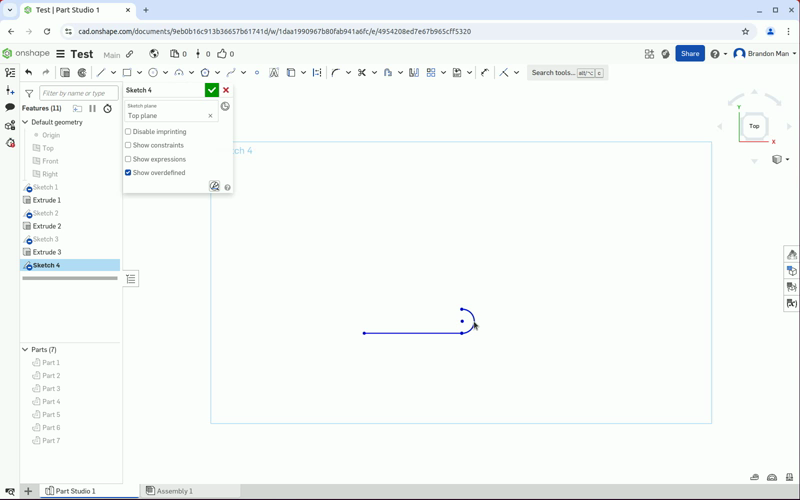
key(l)
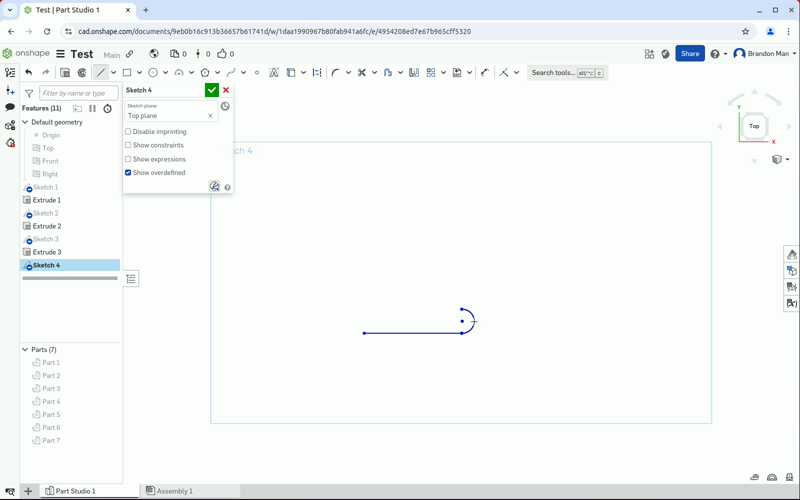
mouse_move(461, 309)
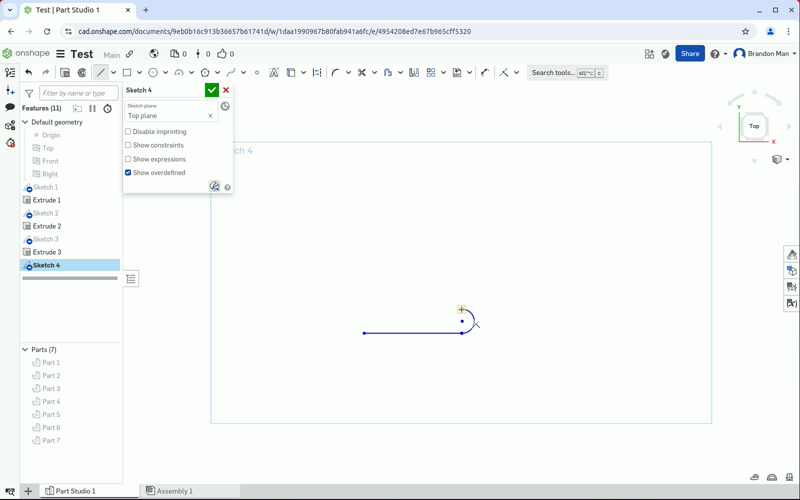
click(461, 309)
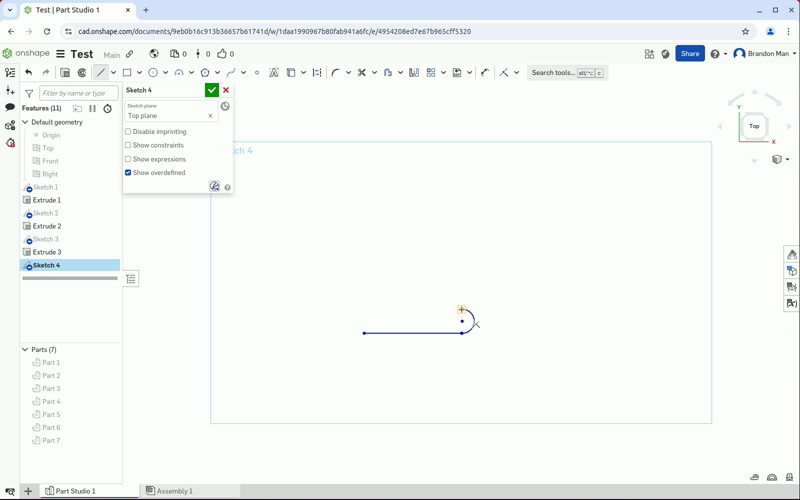
key_down(shift)
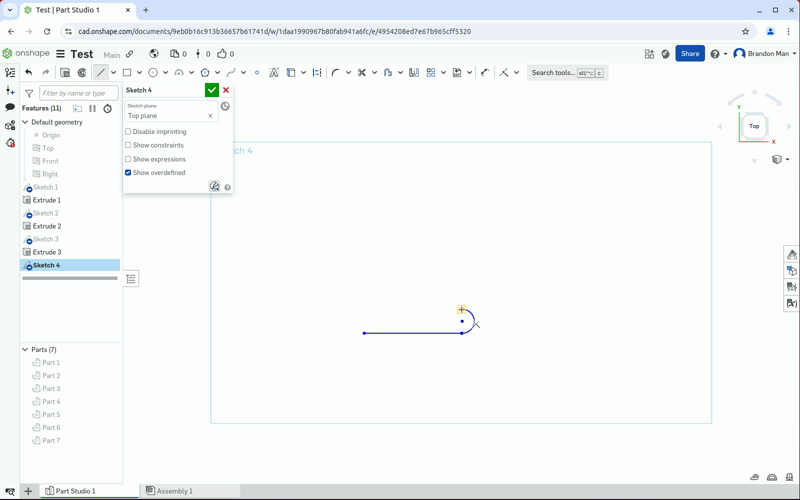
mouse_move(364, 309)
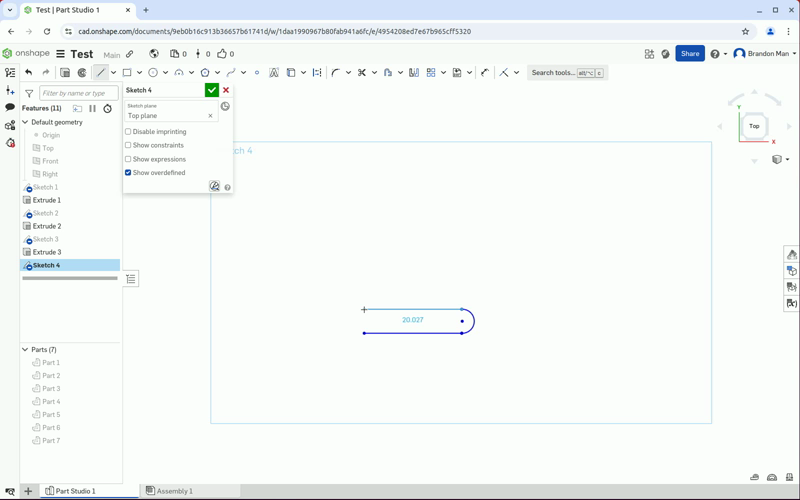
click(364, 309)
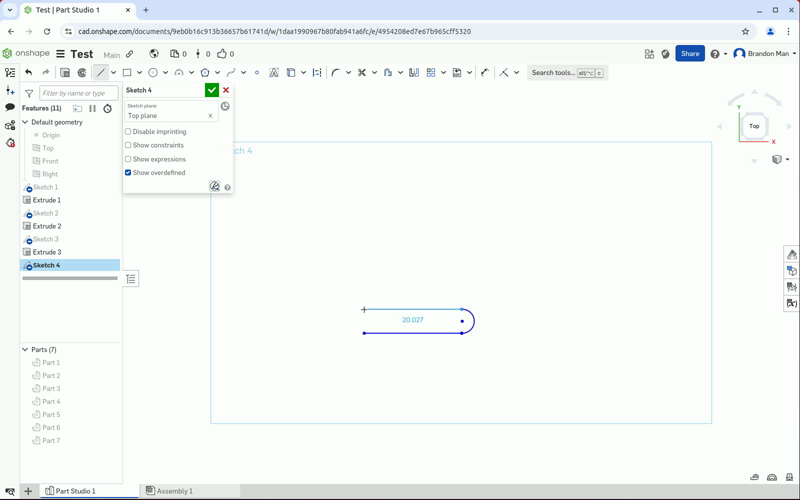
key_up(shift)
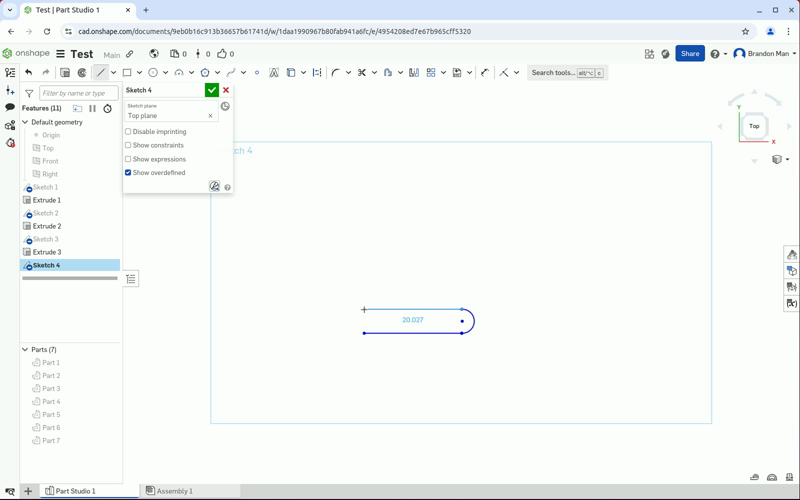
key(esc)
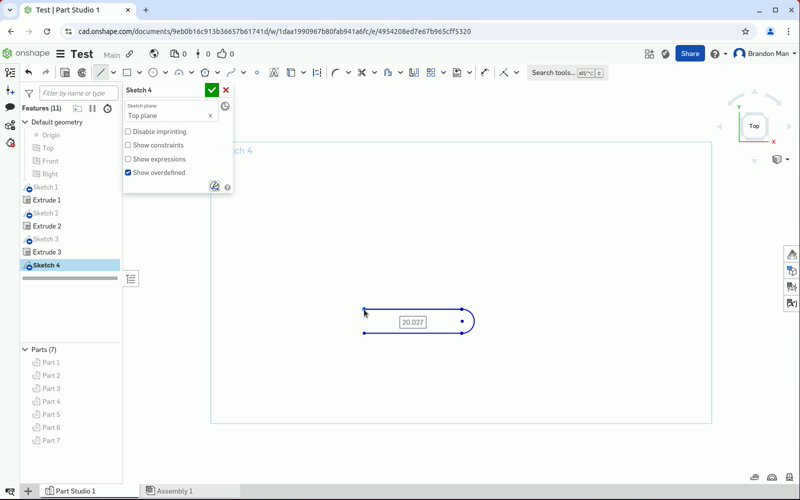
key(a)
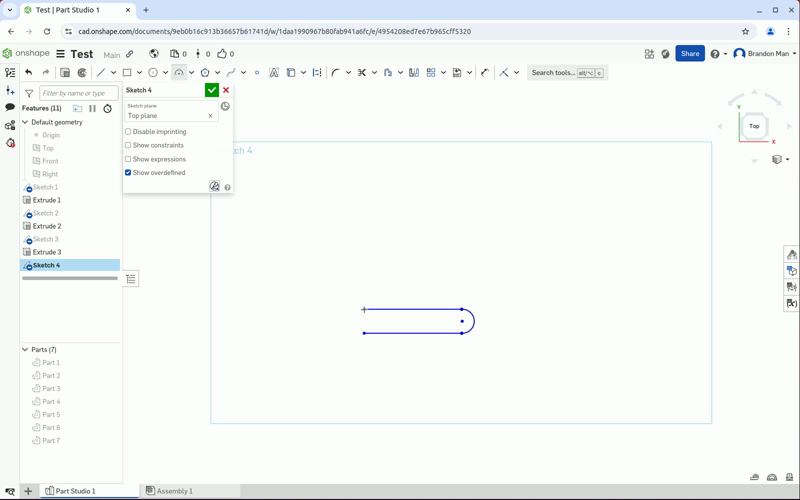
mouse_move(364, 309)
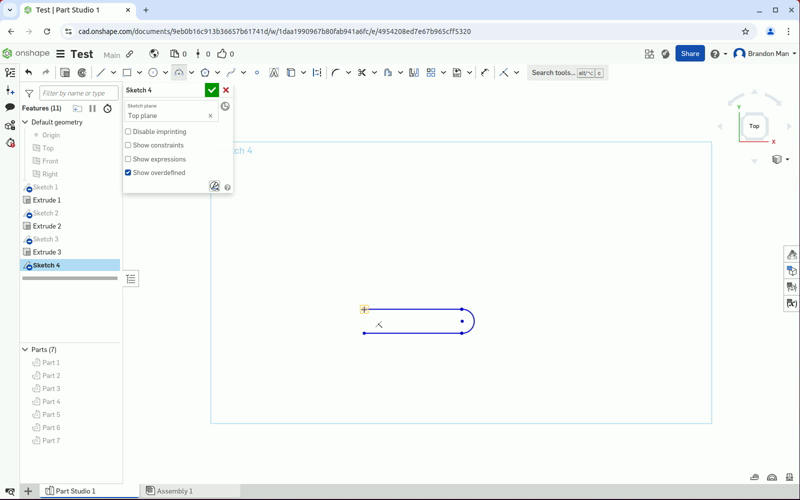
click(364, 309)
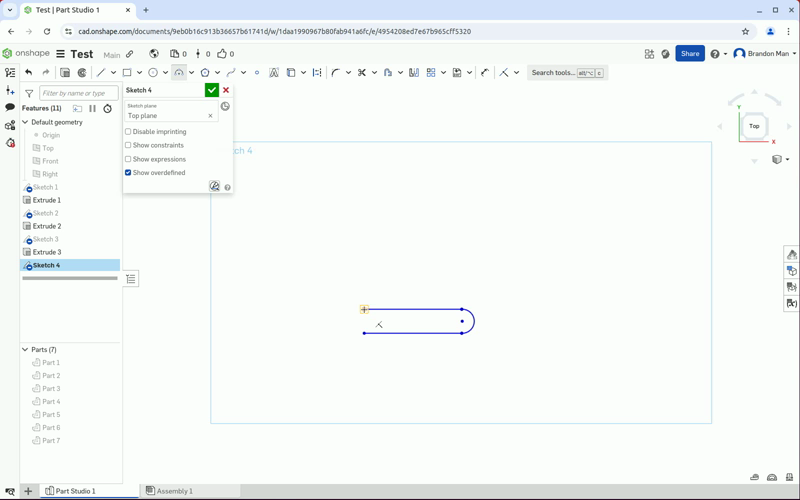
mouse_move(364, 333)
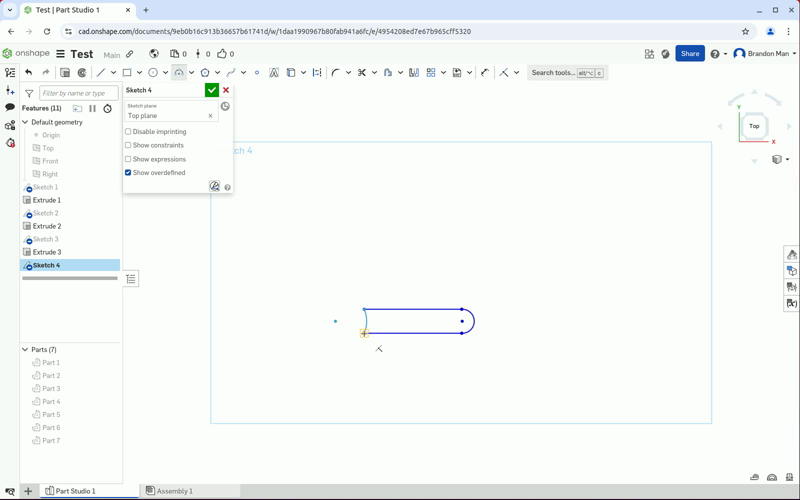
click(364, 333)
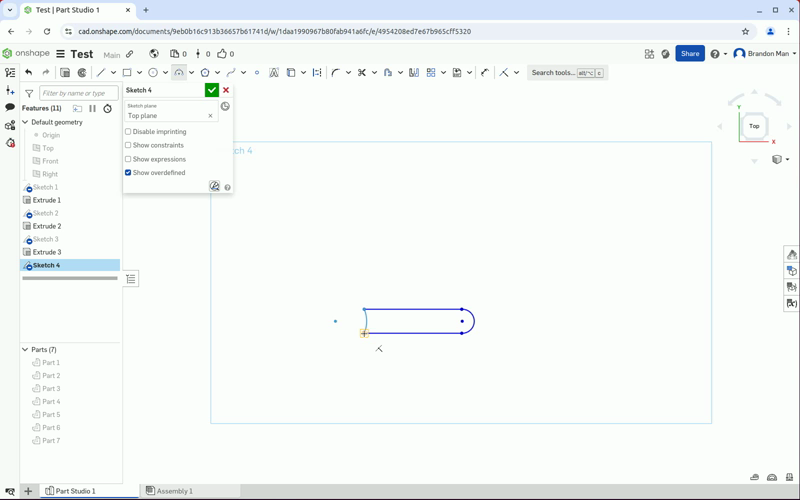
key_down(shift)
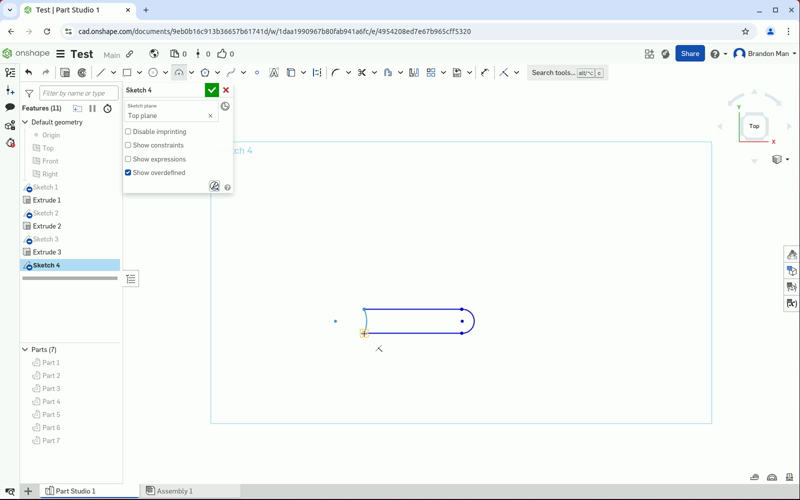
mouse_move(376, 321)
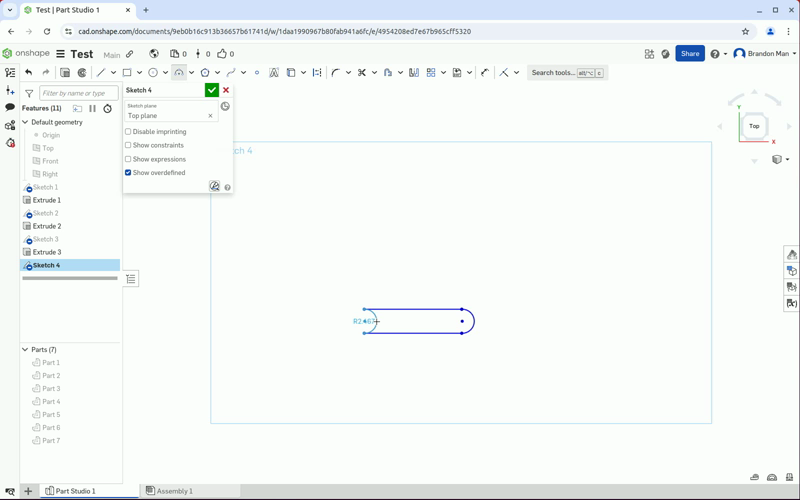
click(376, 321)
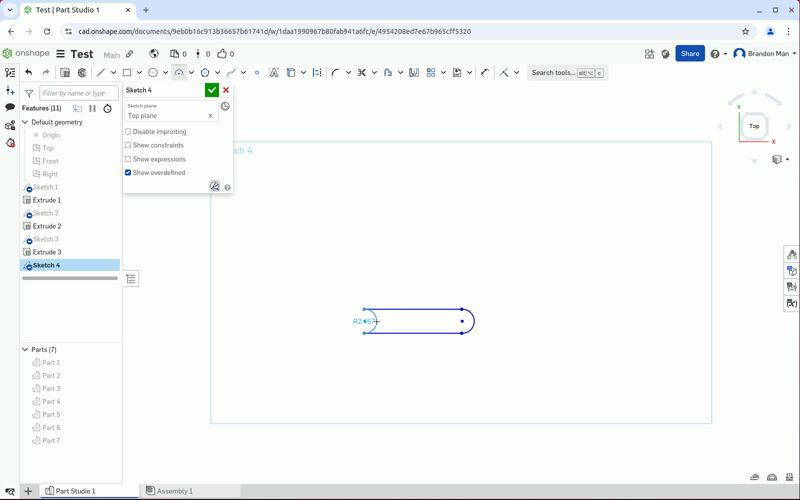
key_up(shift)
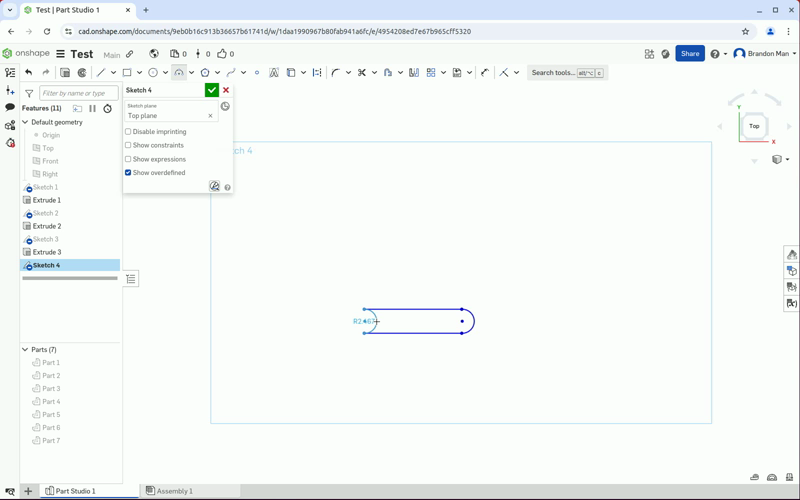
key(esc)
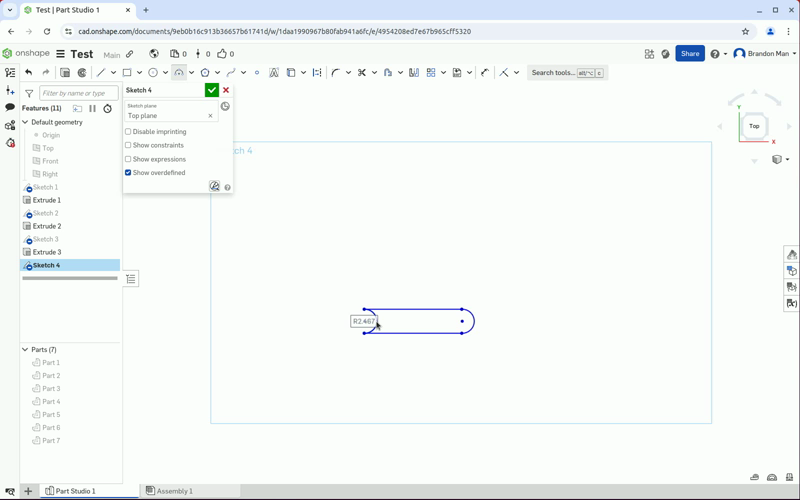
mouse_move(397, 313)
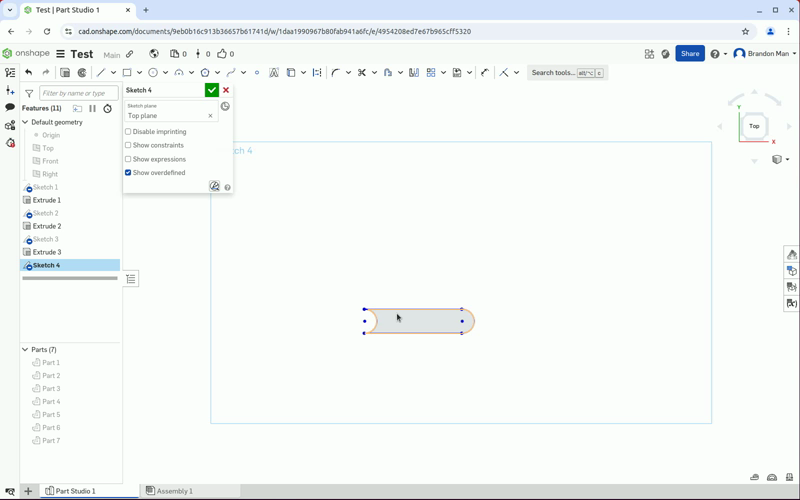
scroll(6)
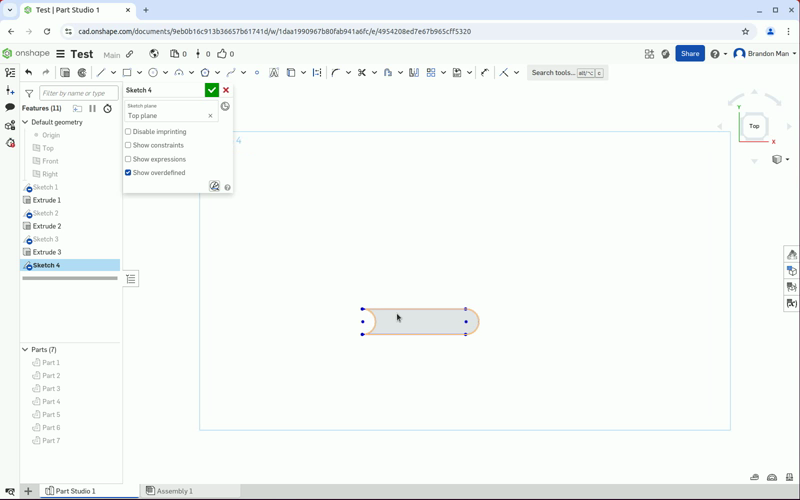
scroll(6)
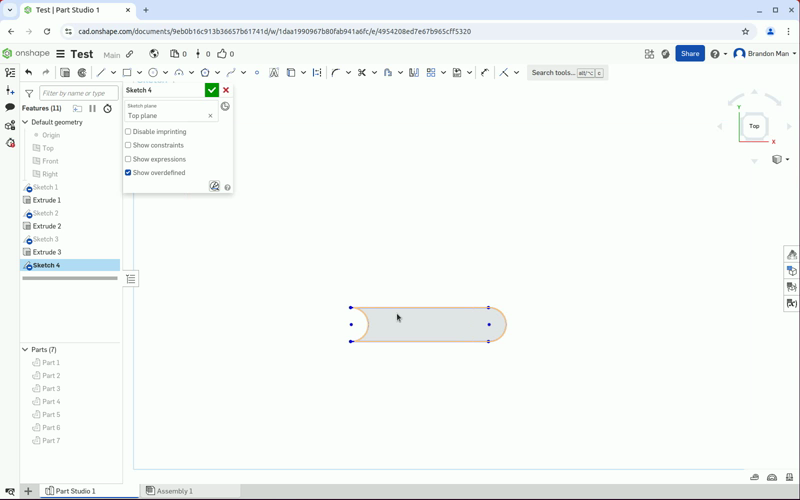
scroll(6)
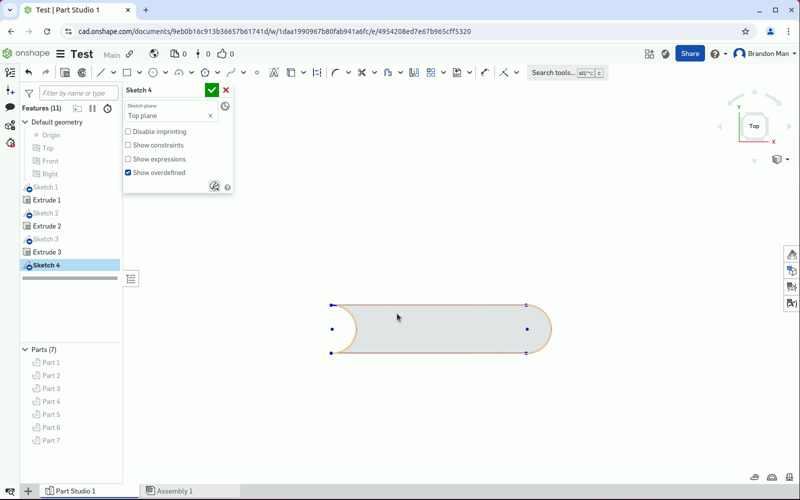
scroll(6)
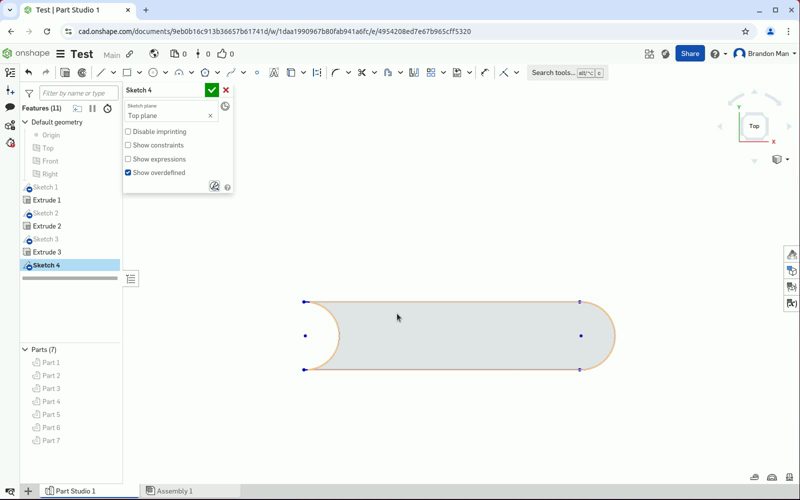
scroll(6)
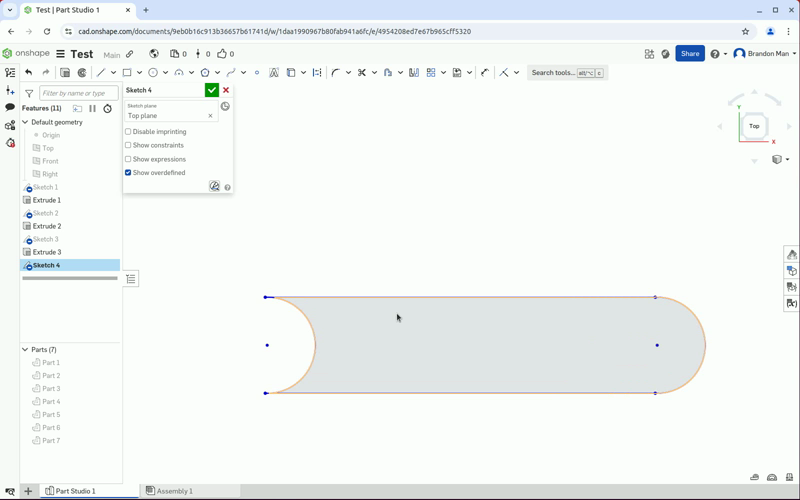
scroll(6)
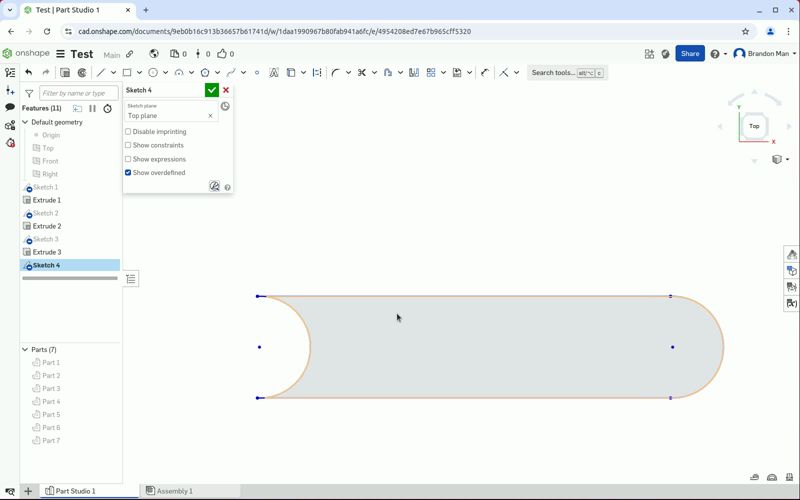
scroll(6)
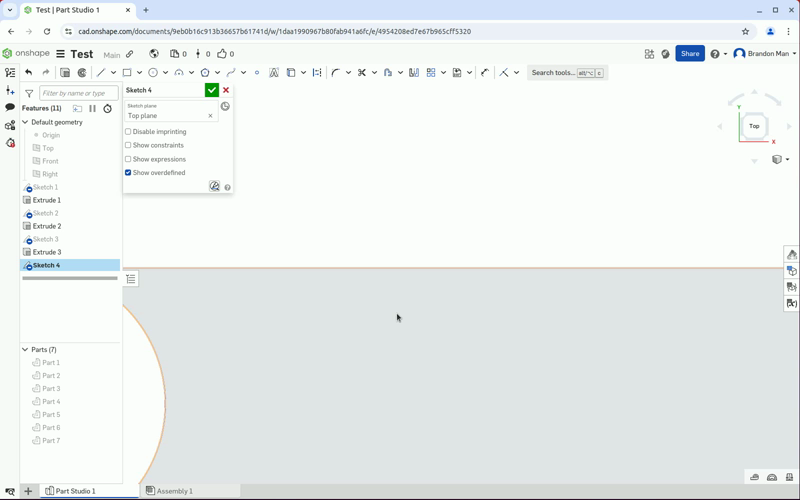
click(397, 313)
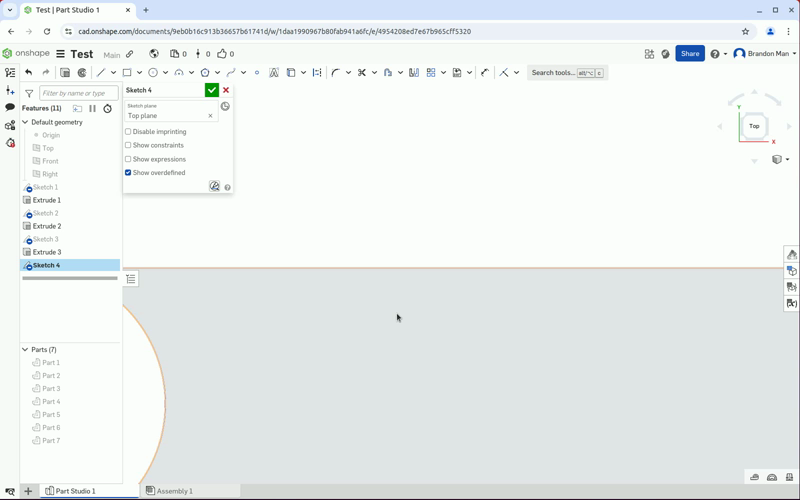
scroll(-6)
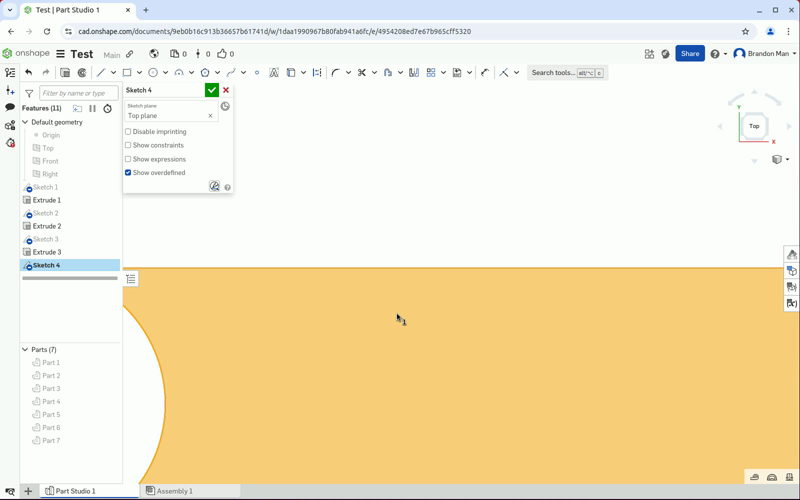
scroll(-6)
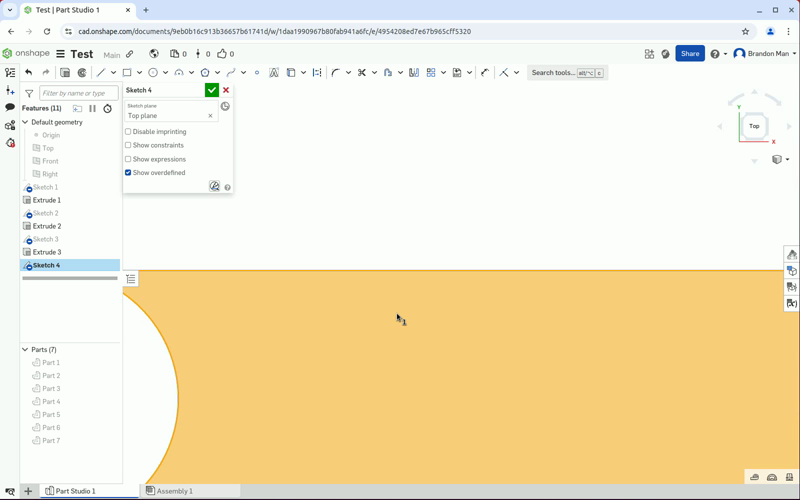
scroll(-6)
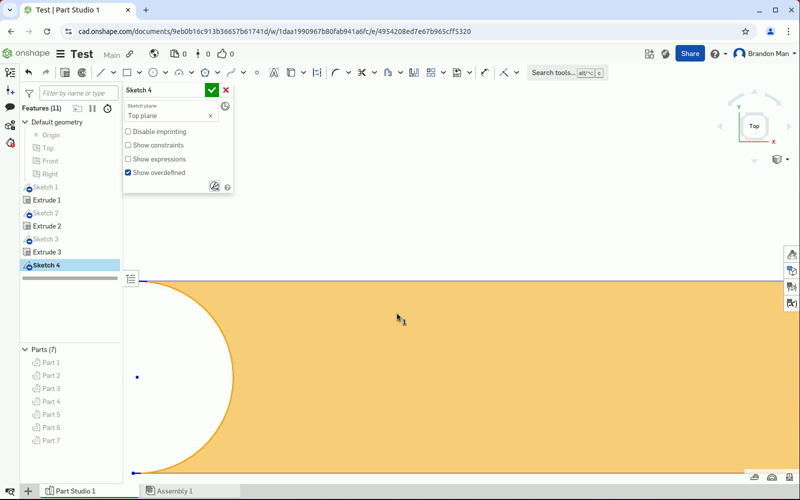
scroll(-6)
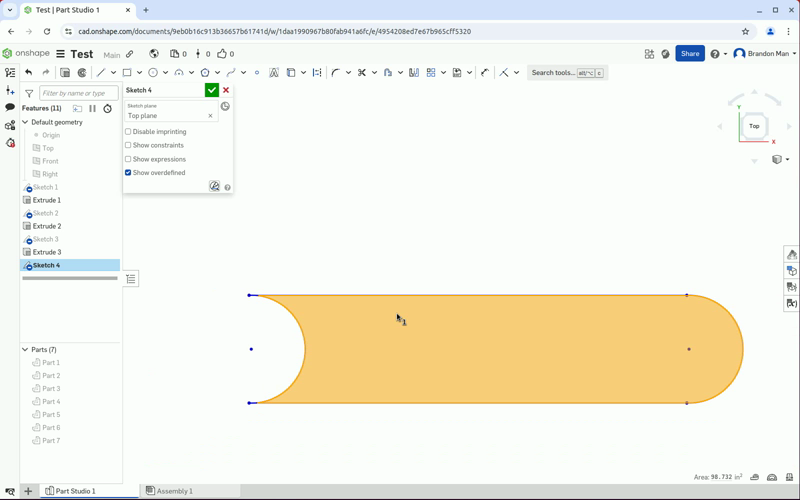
scroll(-6)
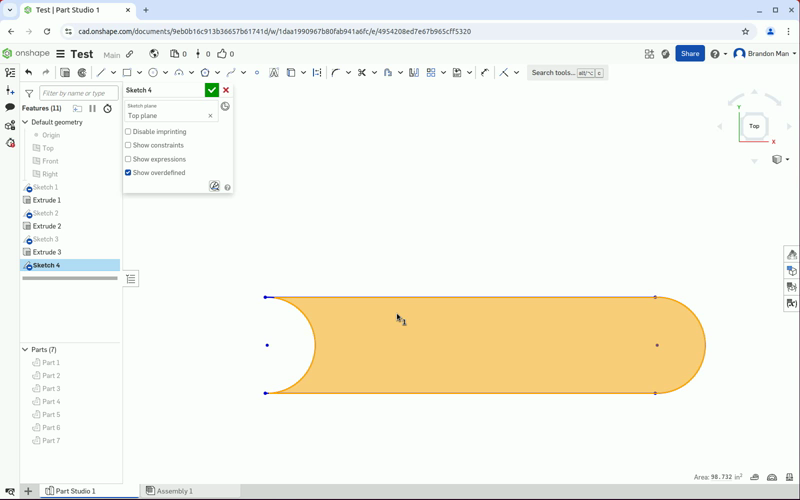
scroll(-6)
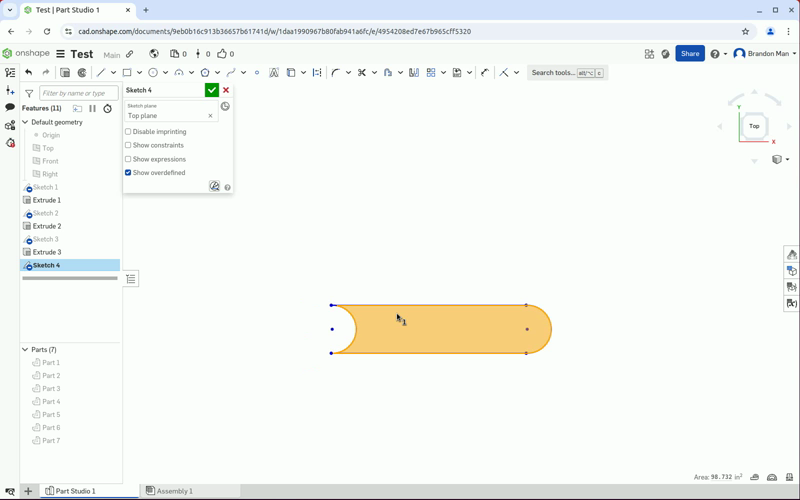
scroll(-6)
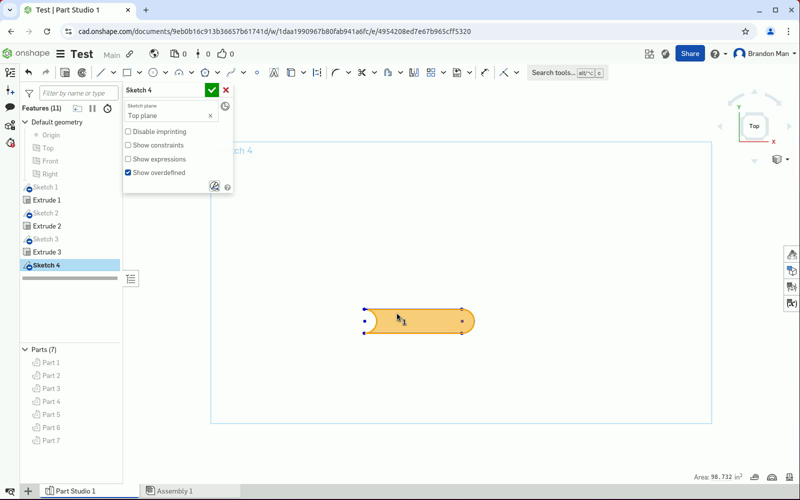
mouse_move(73, 352)
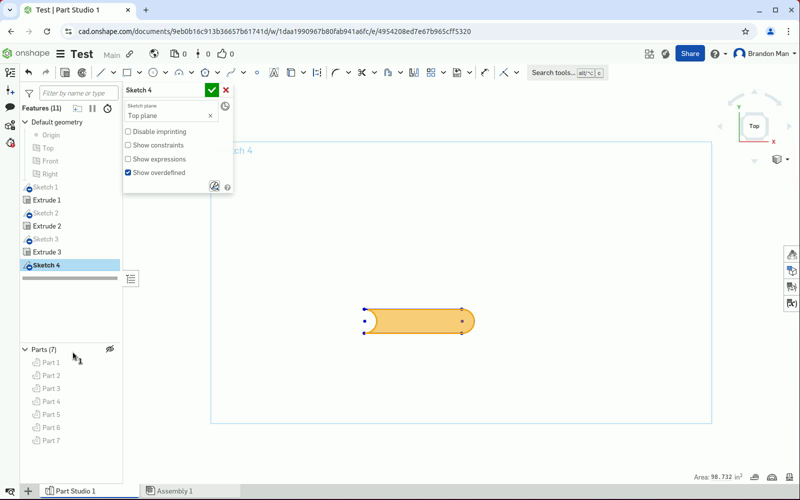
key(shift+y)
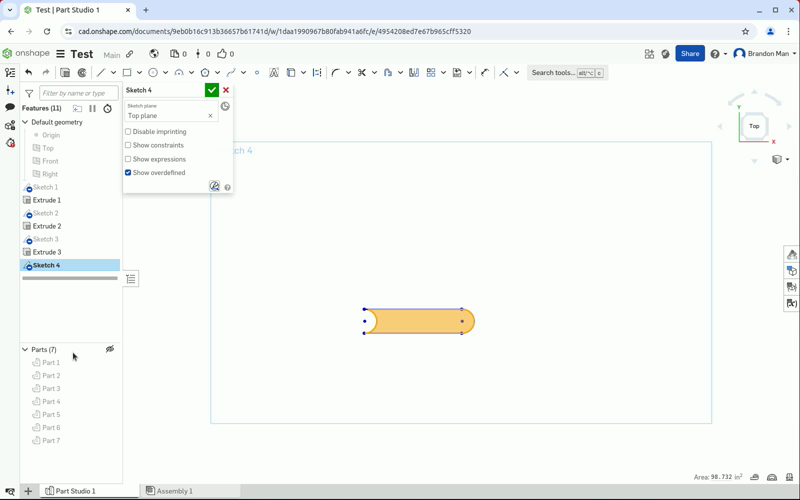
key(shift+e)
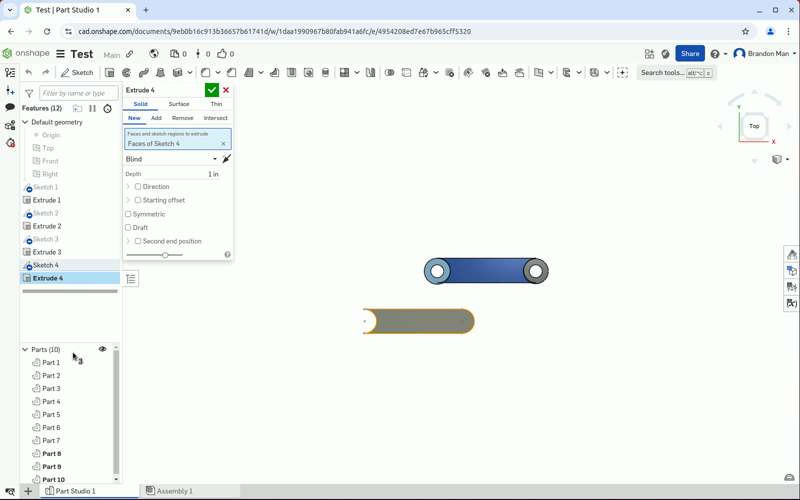
mouse_move(143, 106)
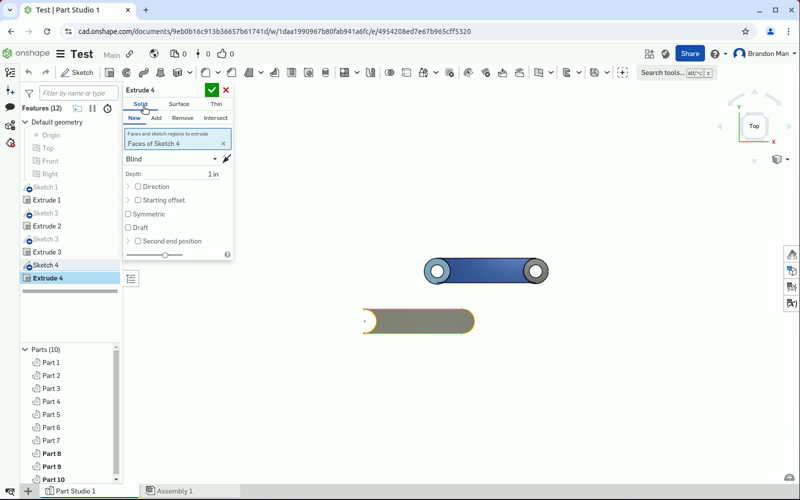
click(143, 106)
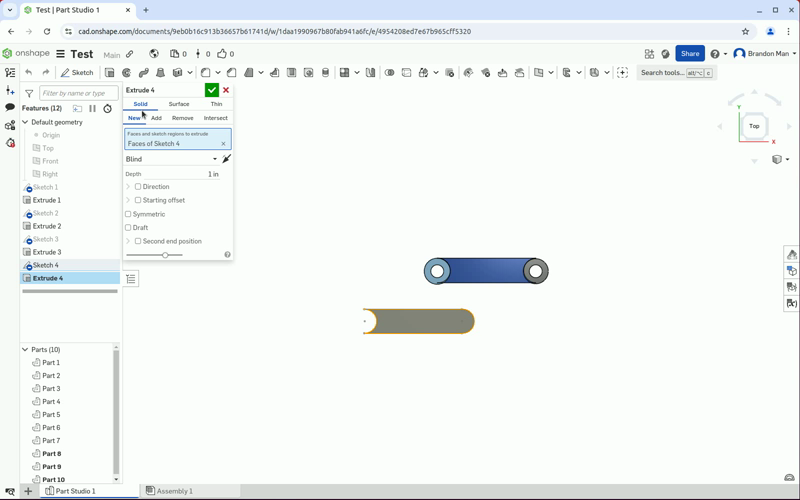
mouse_move(137, 120)
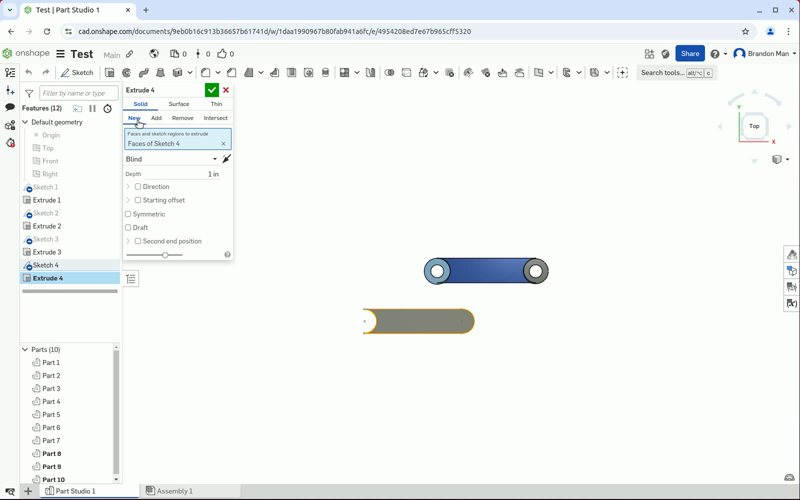
click(137, 120)
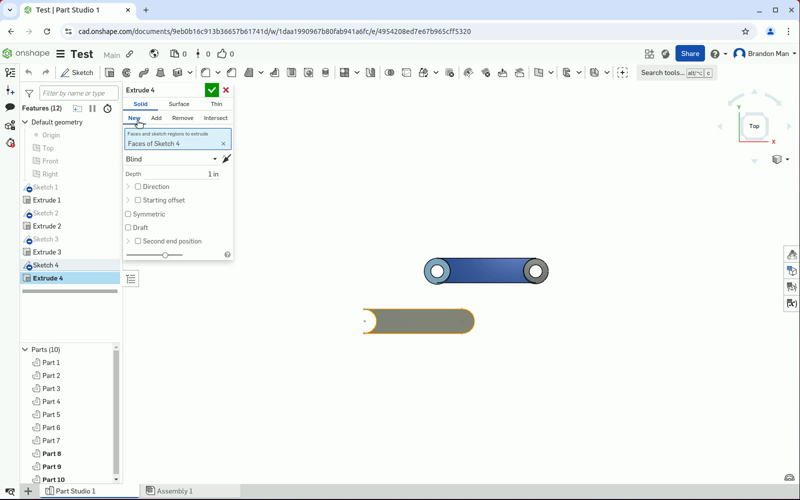
key(tab, 4)
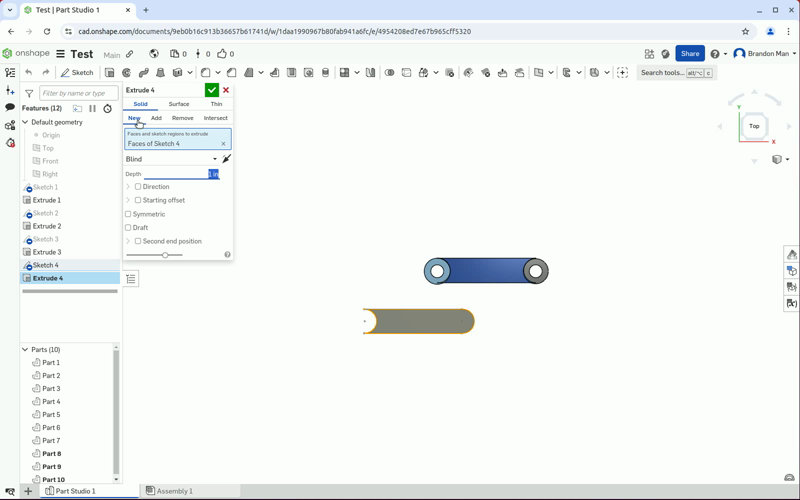
text(2.407)
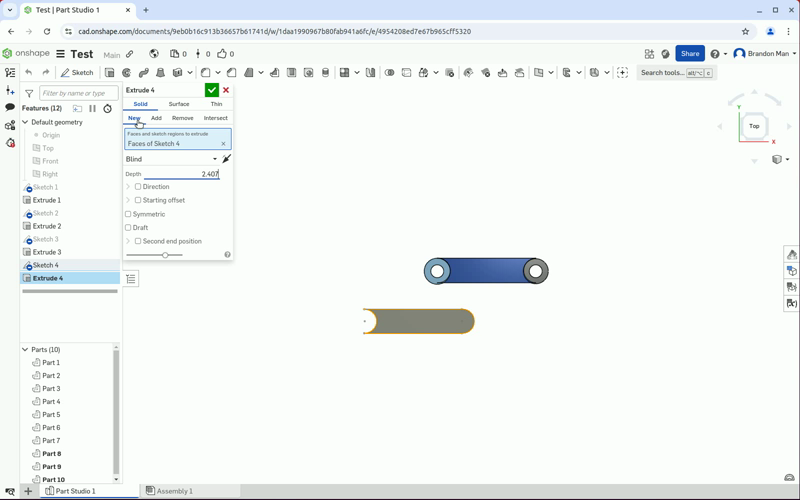
key(enter)
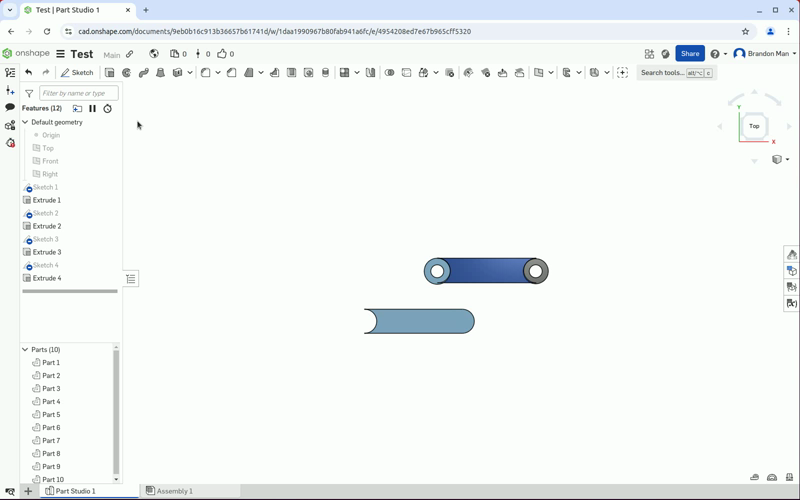
key(shift+h)
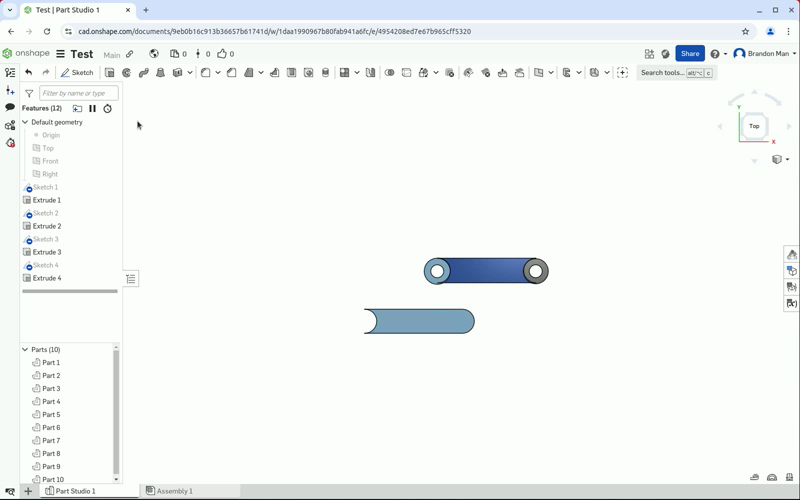
key(shift+h)
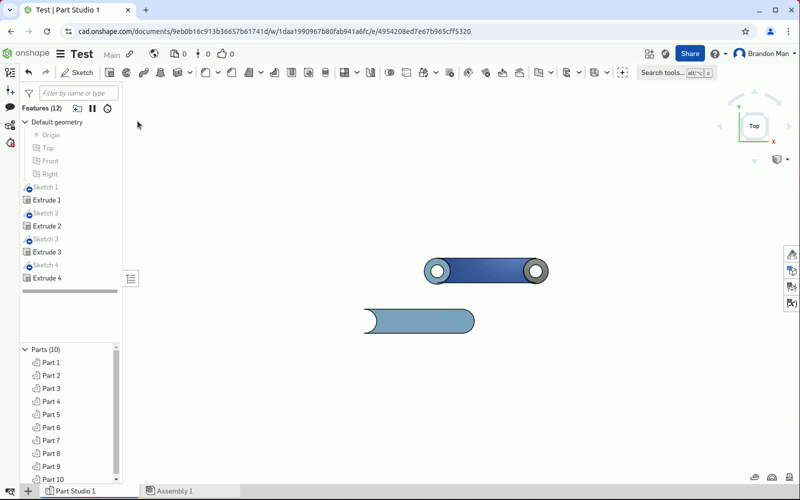
mouse_move(73, 189)
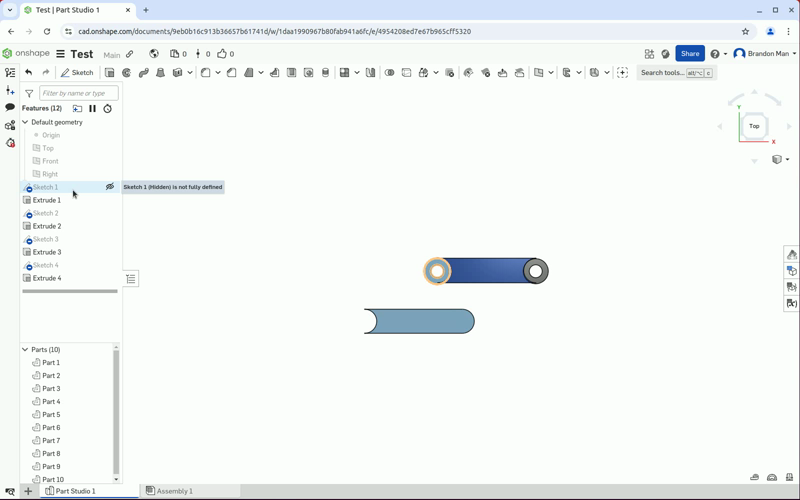
click(73, 189)
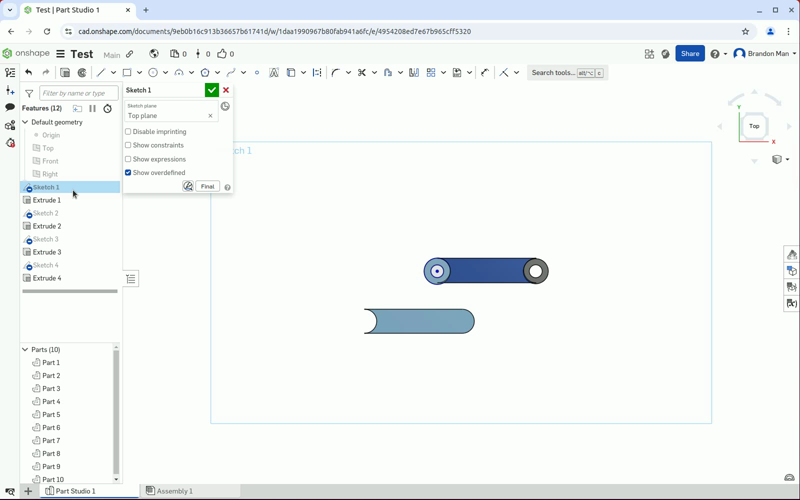
mouse_move(229, 92)
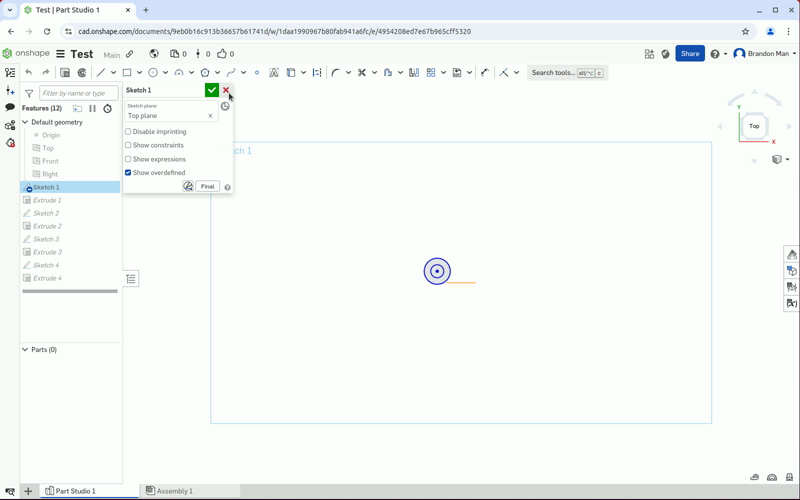
click(229, 92)
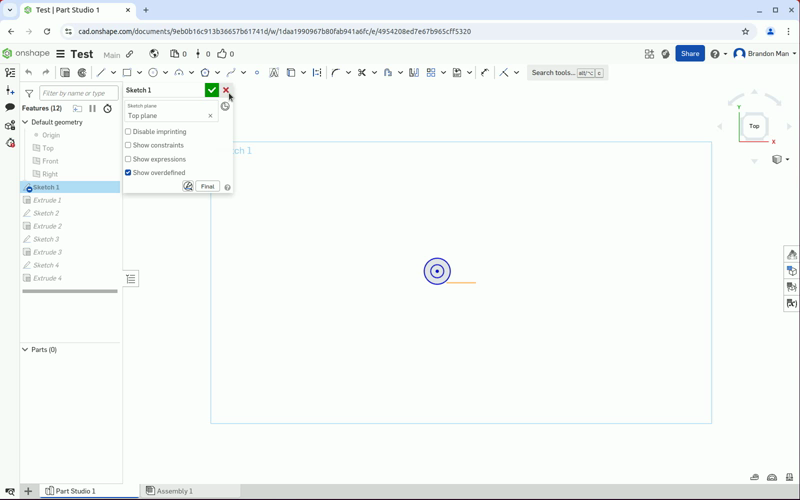
key(shift+s)
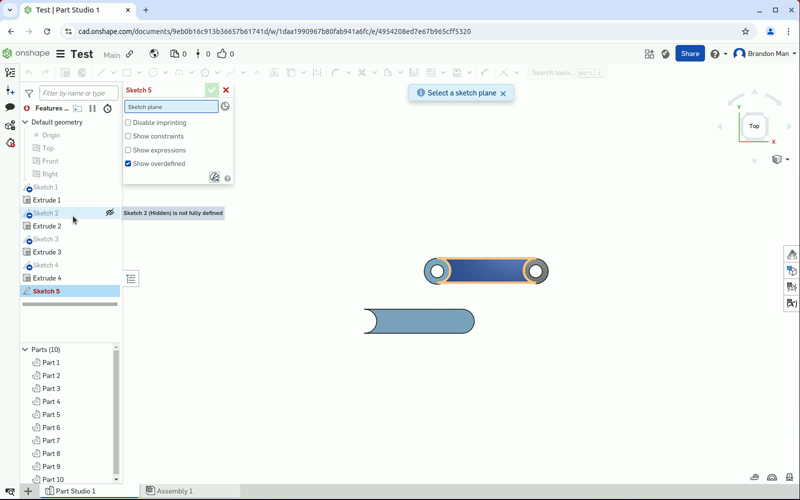
scroll(3)
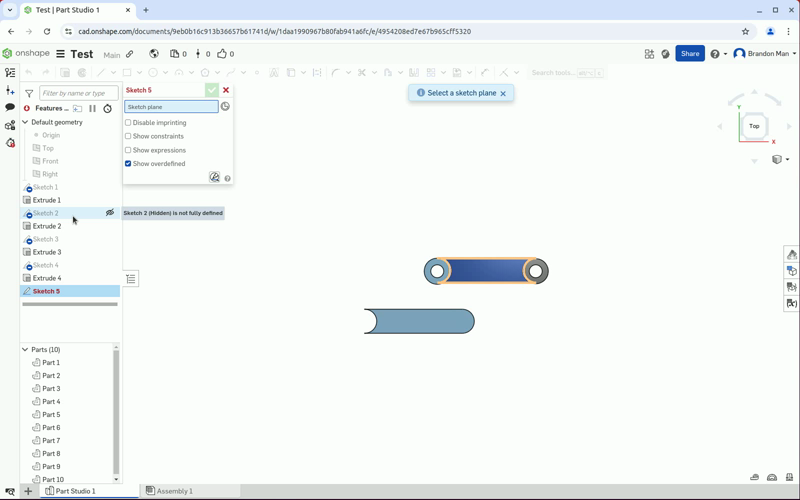
mouse_move(73, 150)
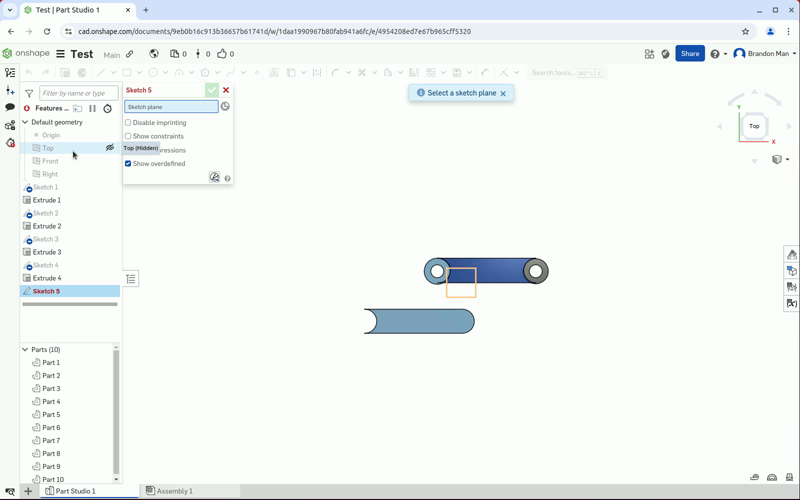
click(73, 150)
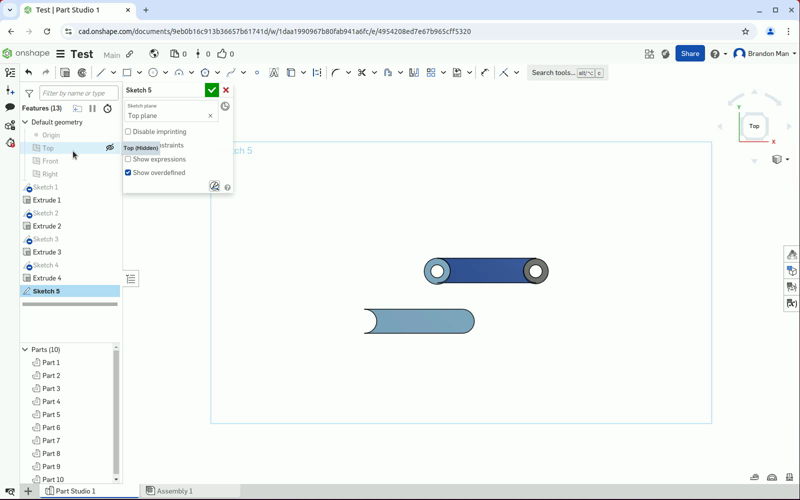
mouse_move(69, 352)
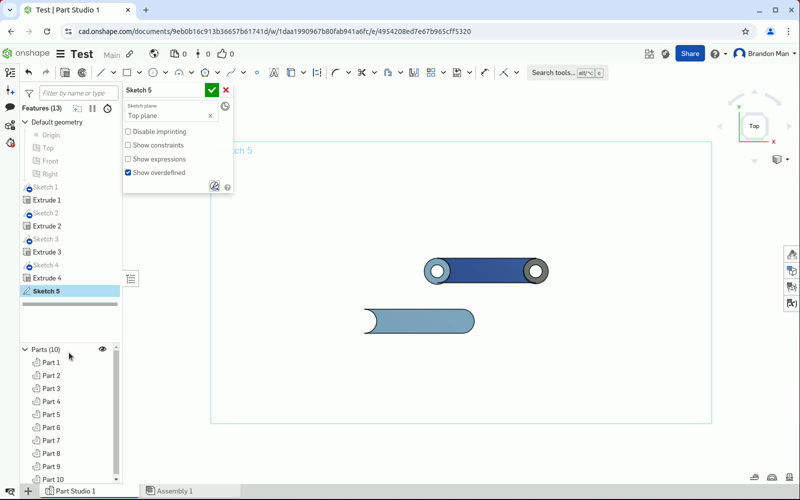
key(y)
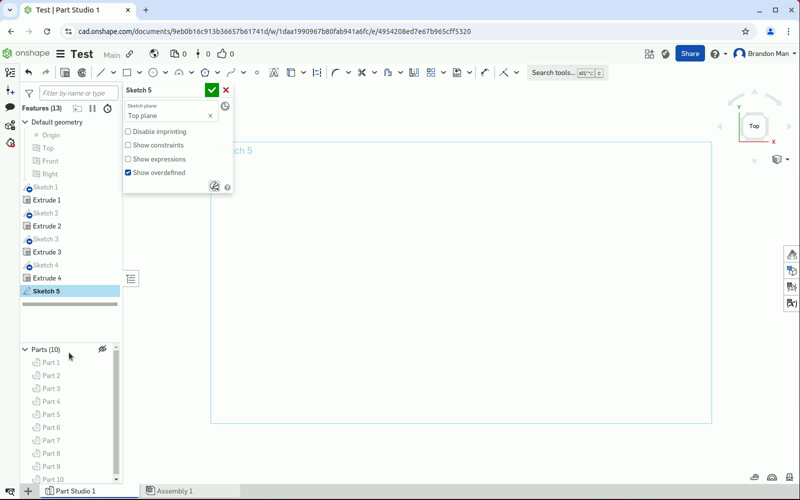
key(l)
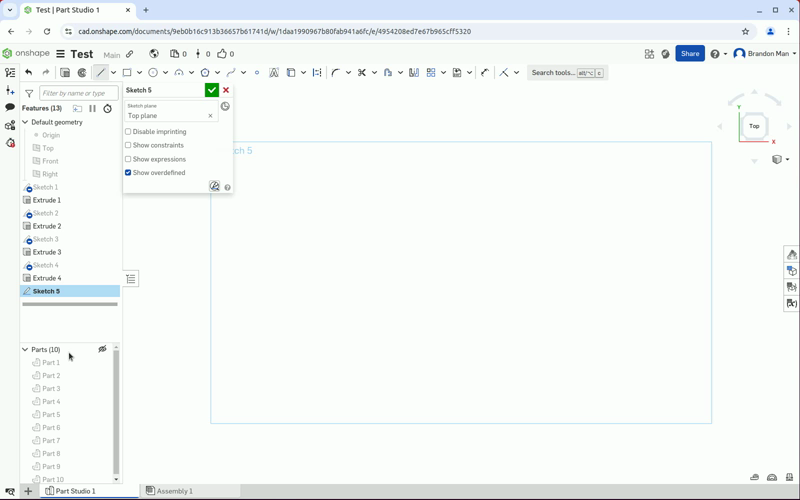
key_down(shift)
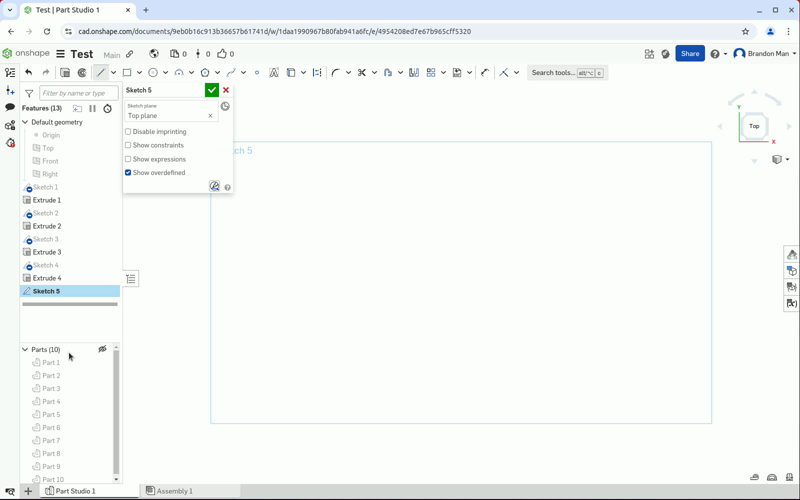
mouse_move(463, 333)
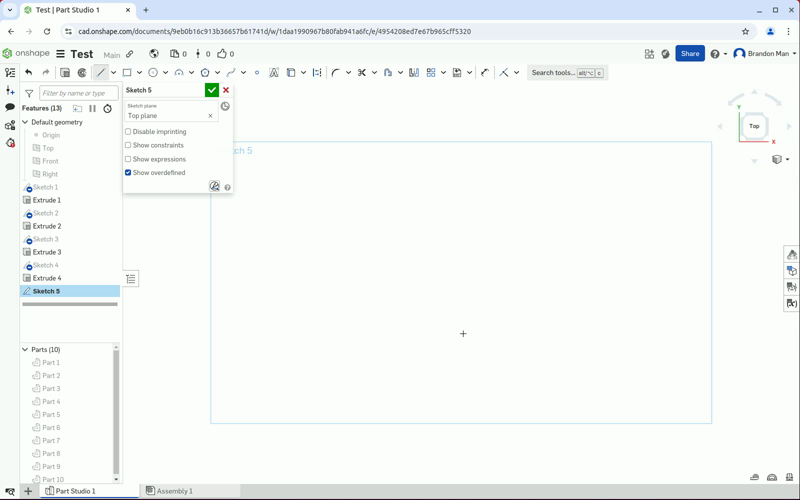
click(463, 333)
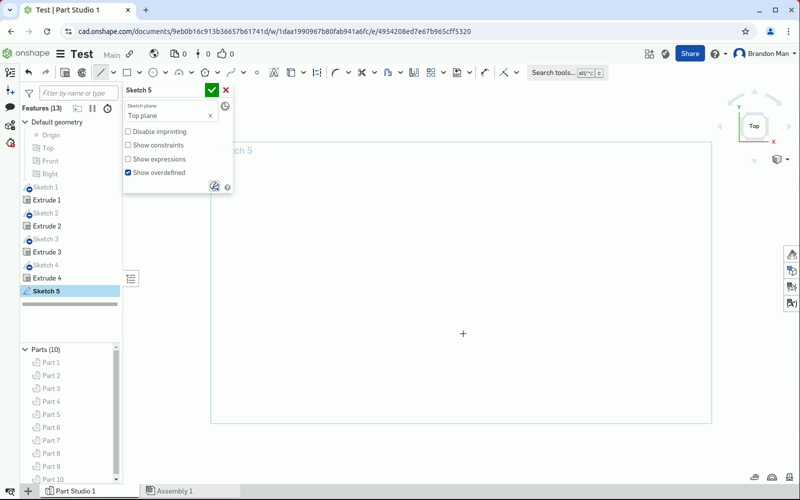
key_up(shift)
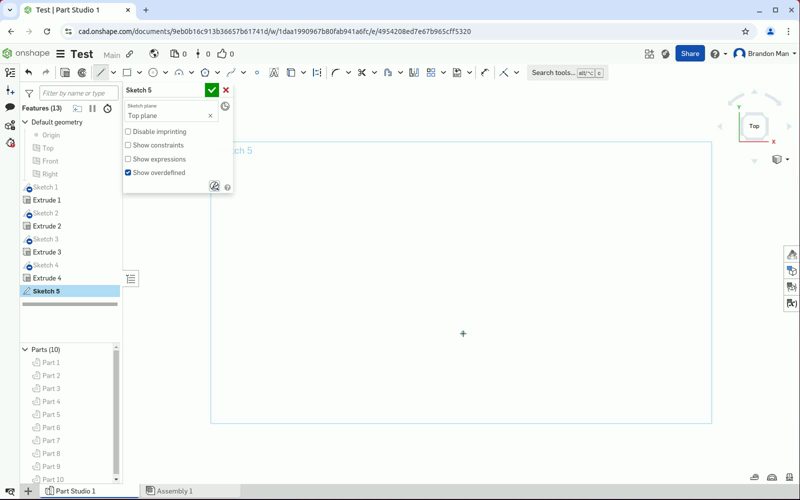
key_down(shift)
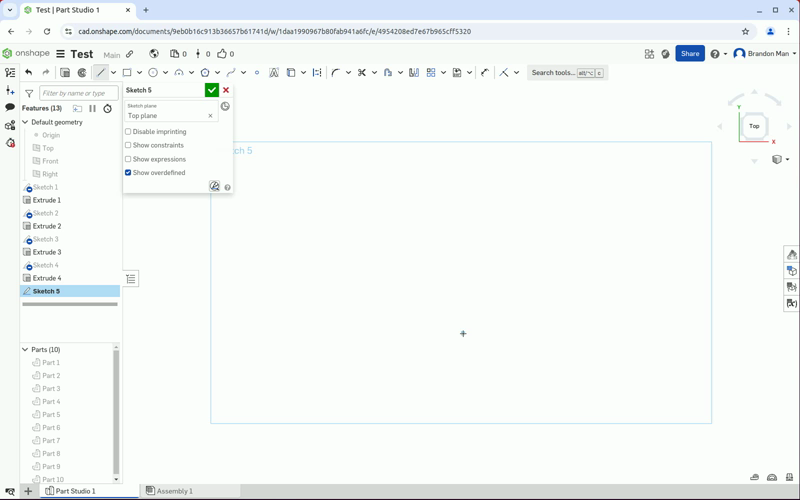
mouse_move(560, 333)
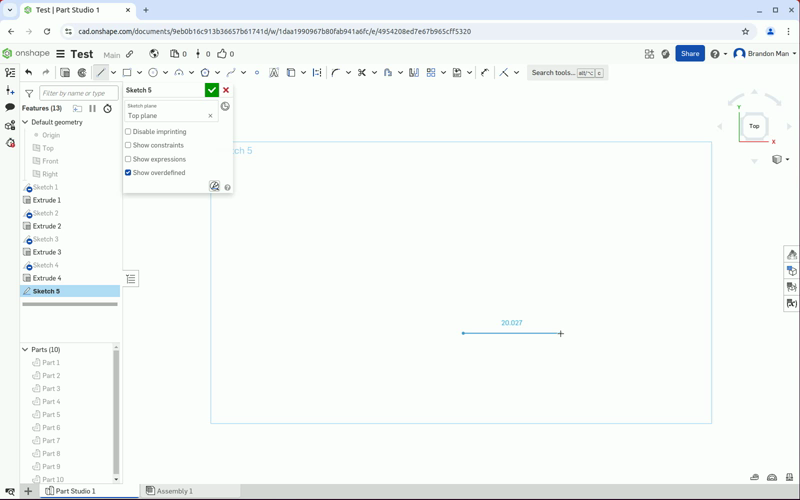
click(560, 333)
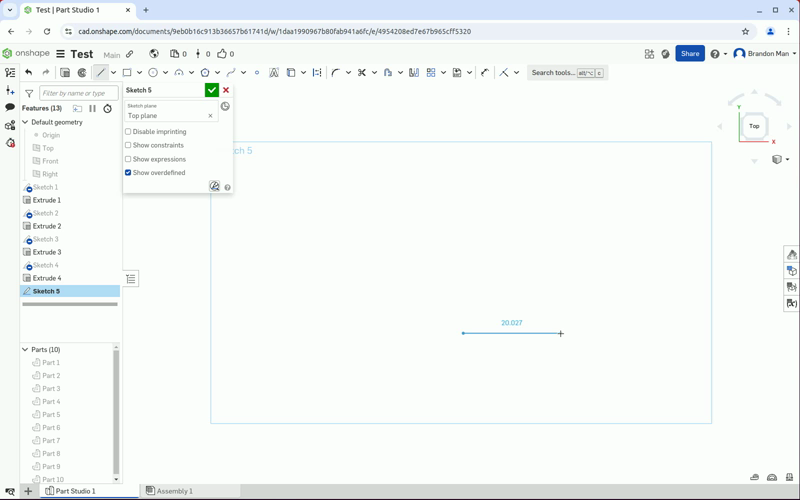
key_up(shift)
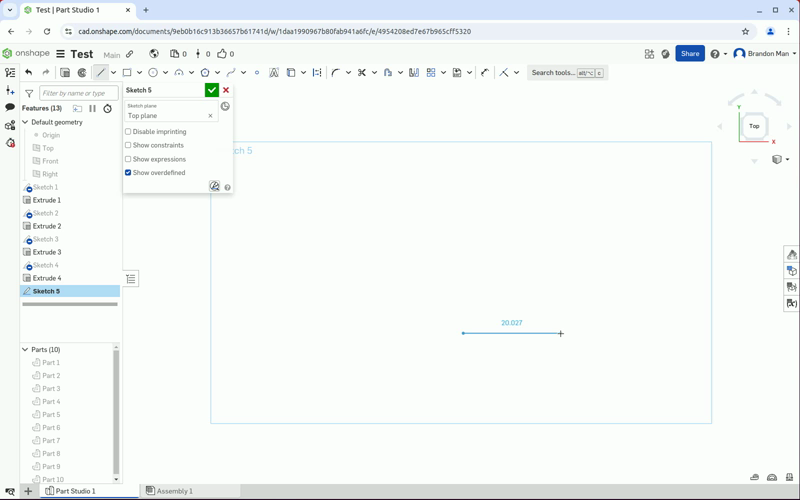
key(esc)
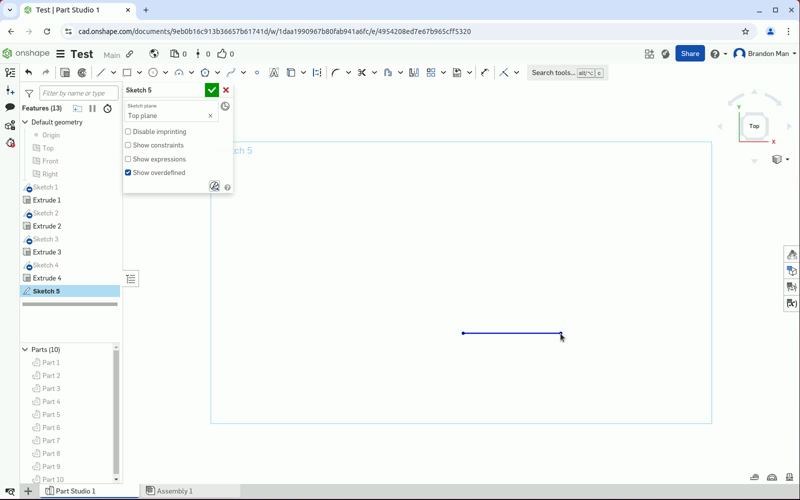
key(a)
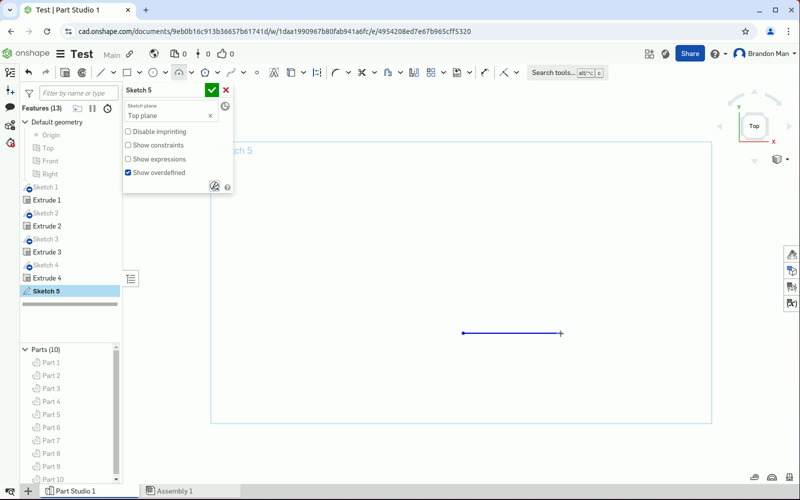
mouse_move(560, 333)
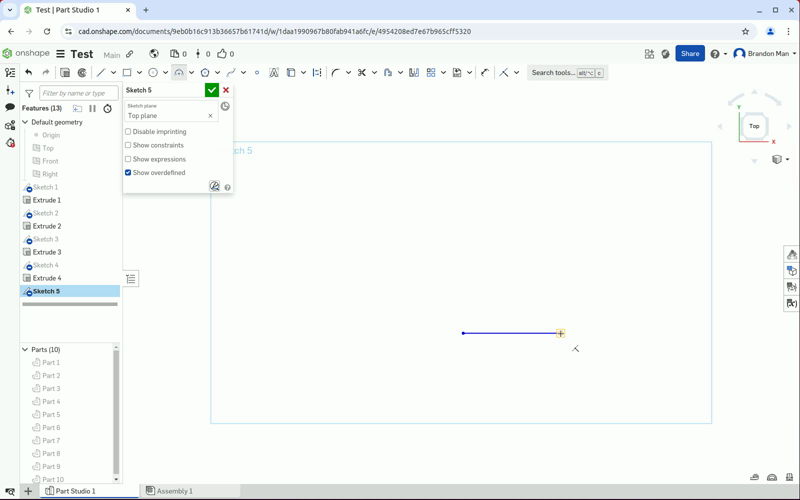
click(560, 333)
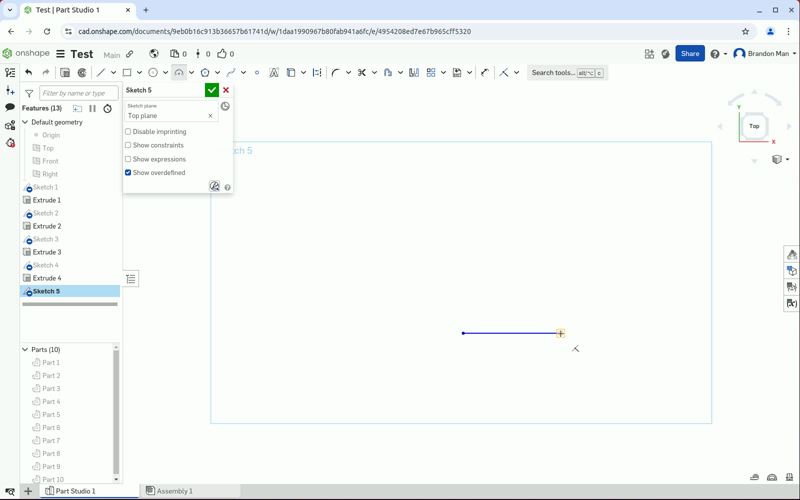
key_down(shift)
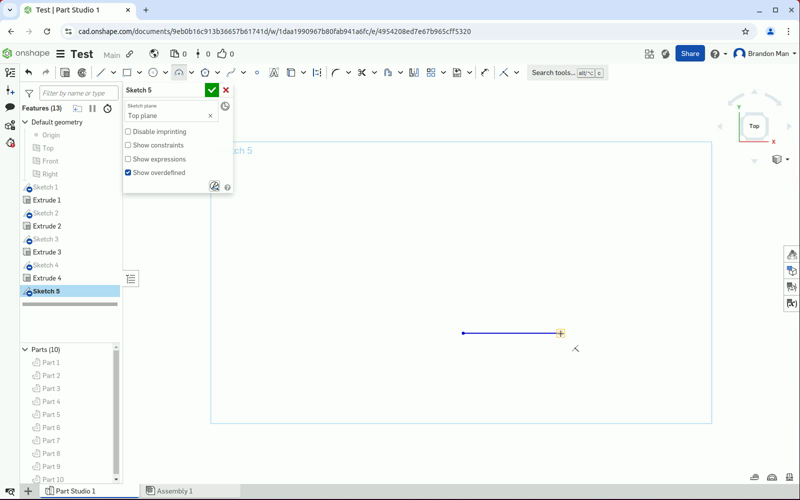
mouse_move(560, 309)
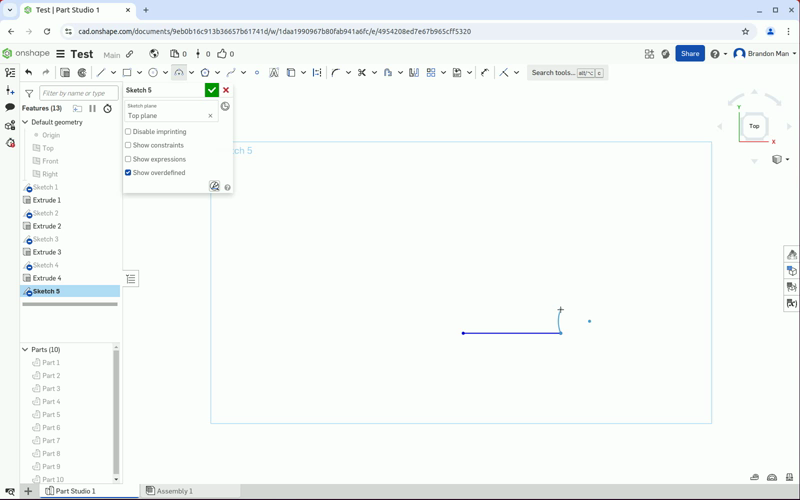
click(560, 309)
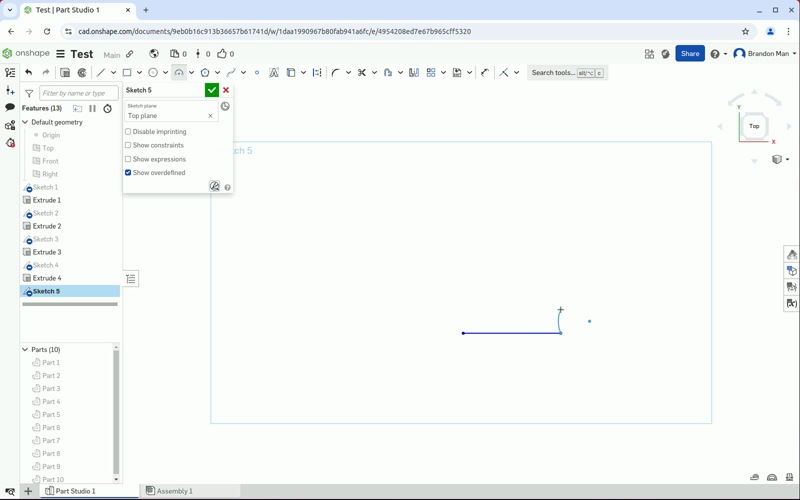
mouse_move(572, 321)
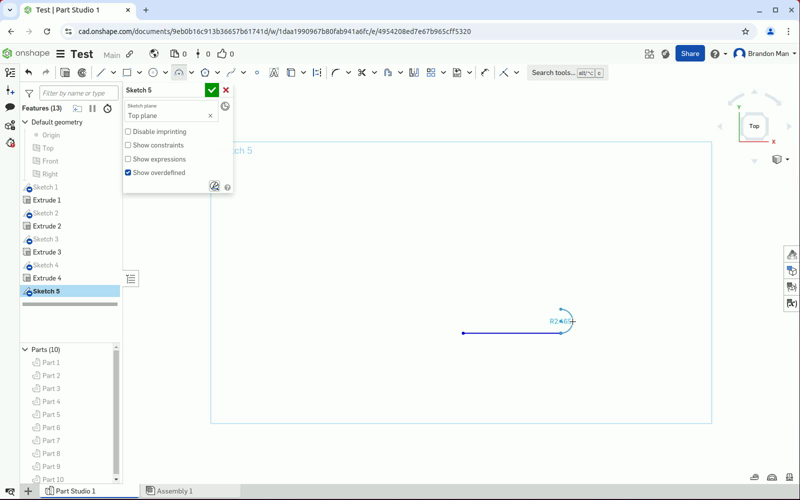
click(572, 321)
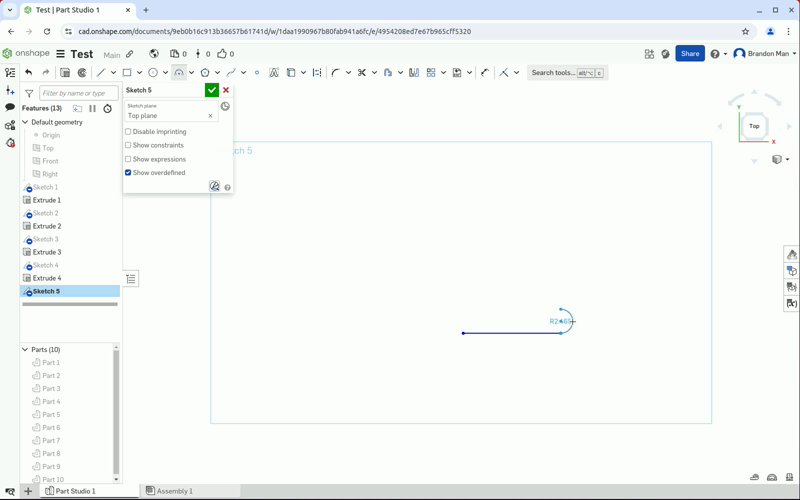
key_up(shift)
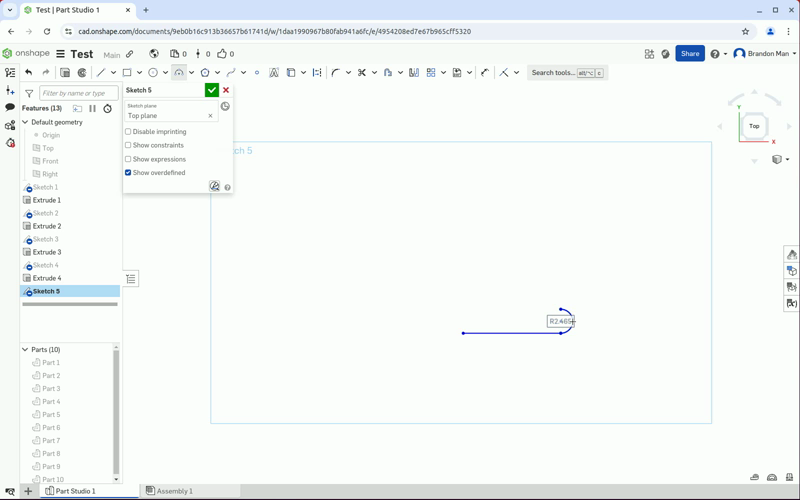
key(esc)
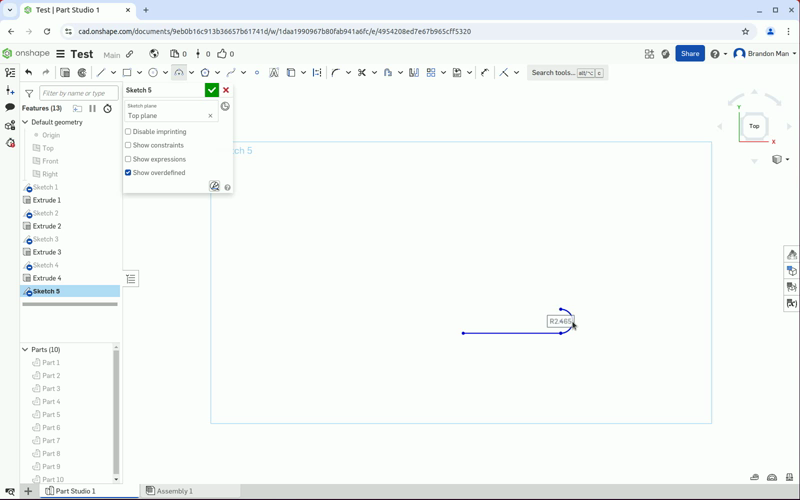
key(l)
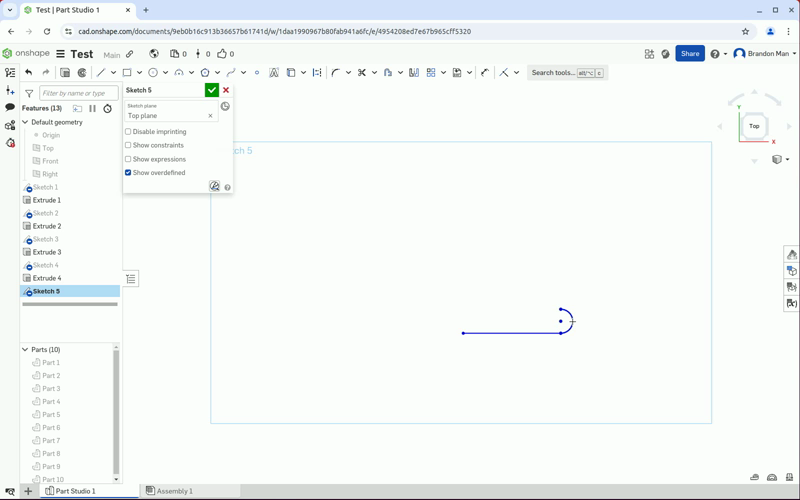
mouse_move(560, 309)
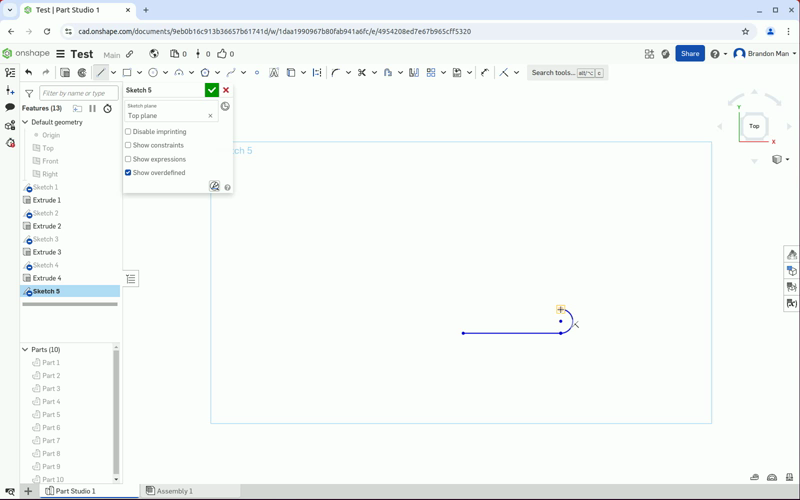
click(560, 309)
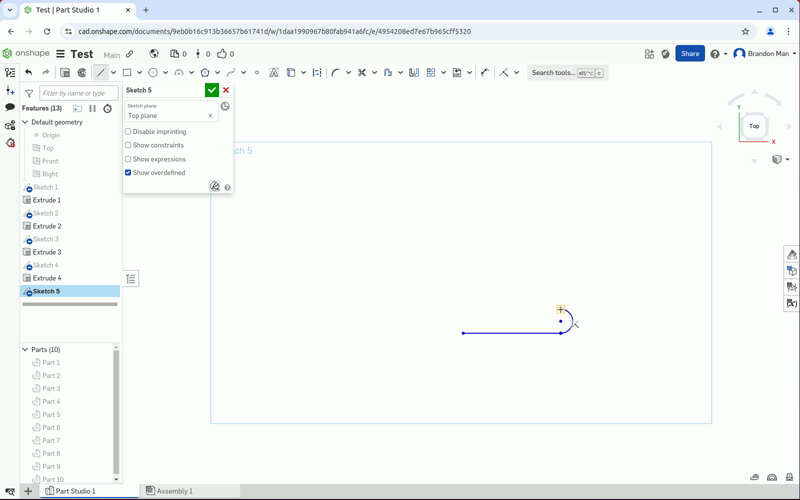
key_down(shift)
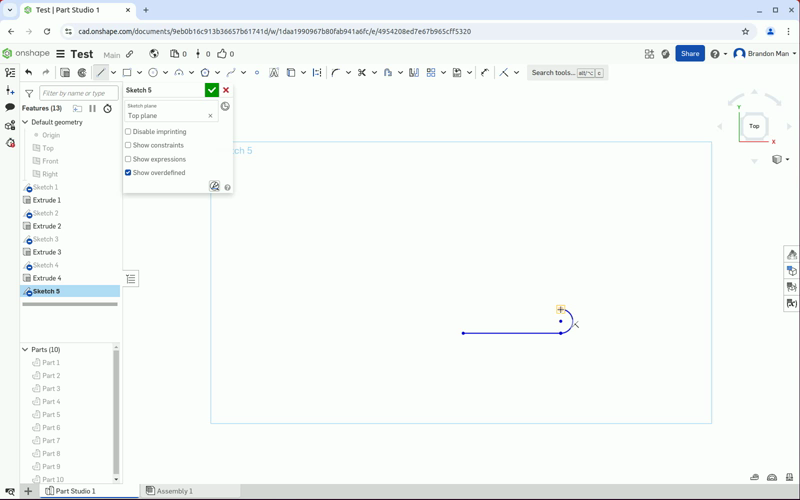
mouse_move(463, 309)
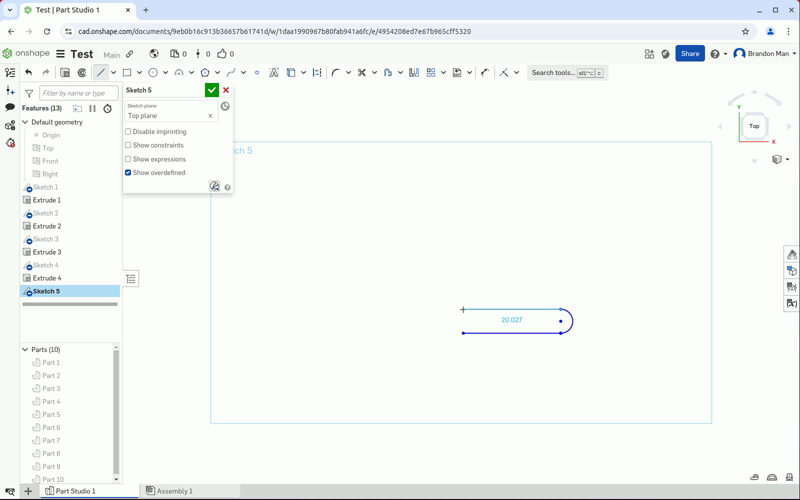
click(463, 309)
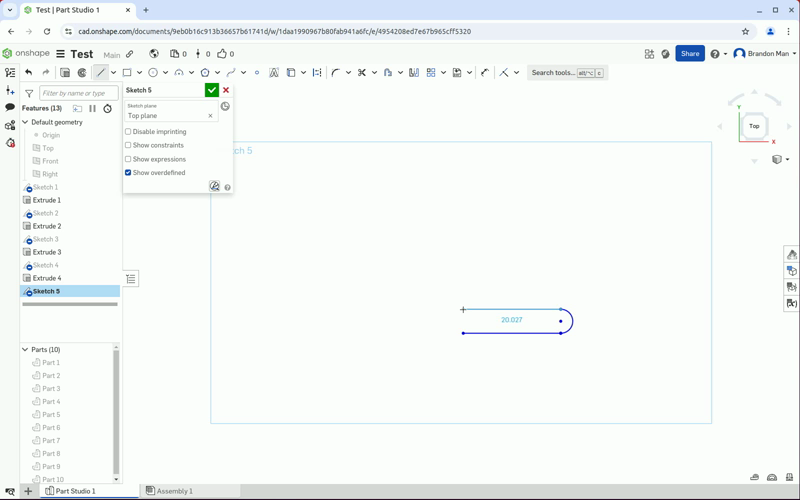
key_up(shift)
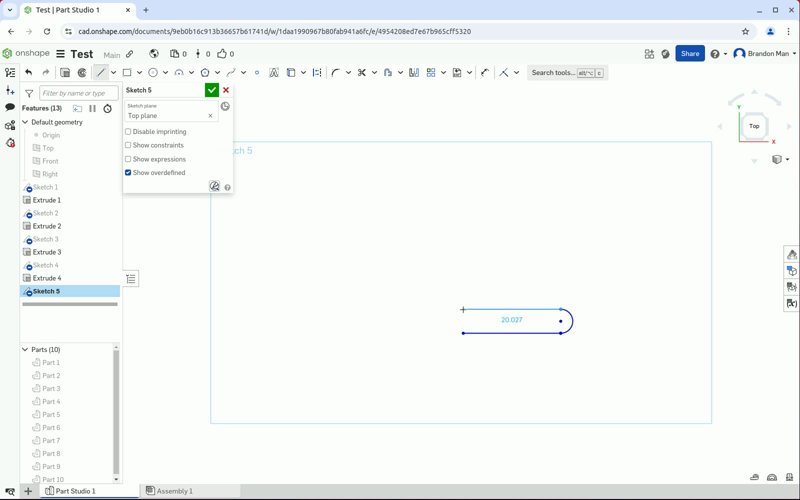
key(esc)
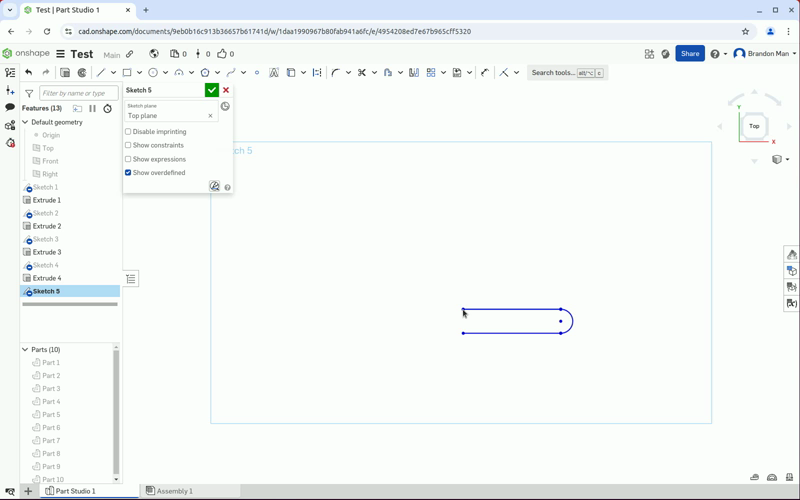
key(a)
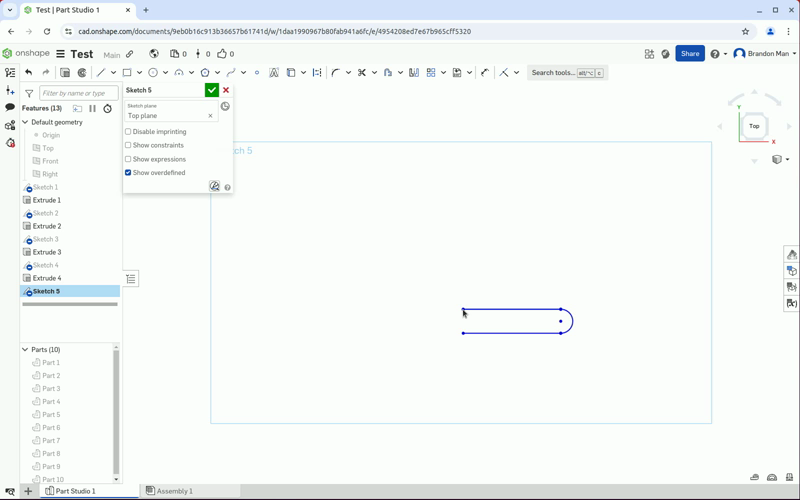
mouse_move(463, 309)
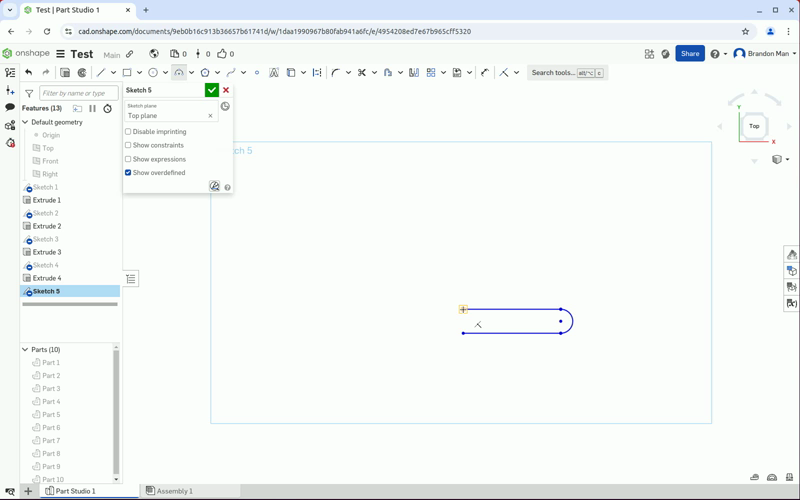
click(463, 309)
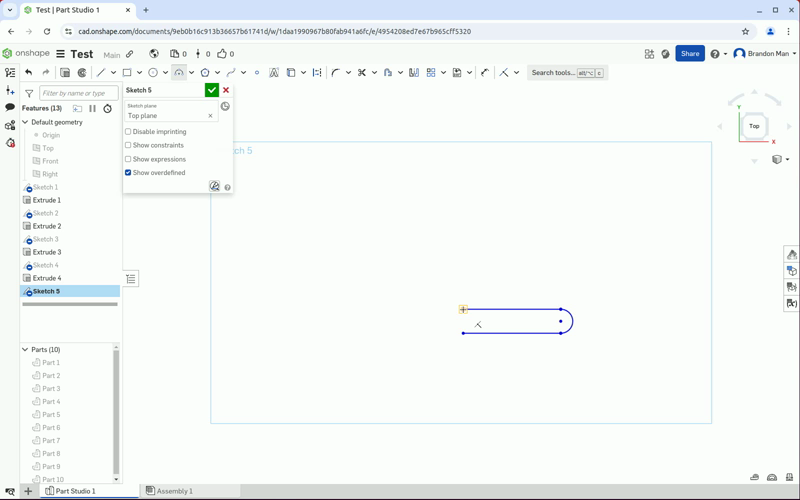
mouse_move(463, 333)
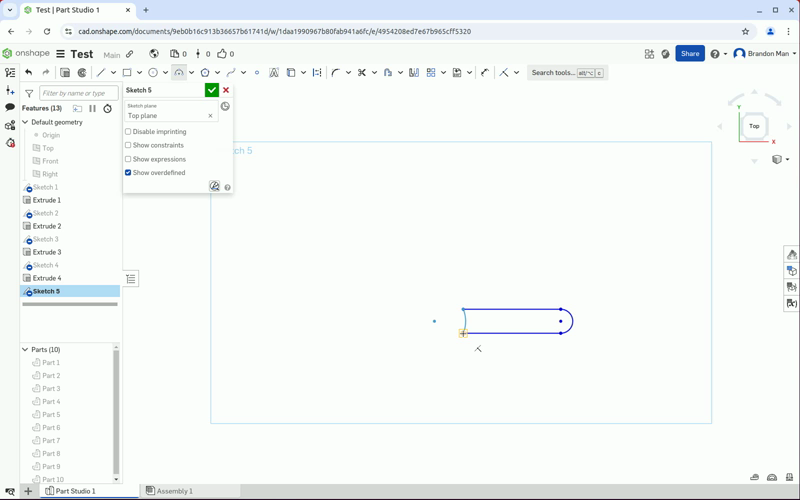
click(463, 333)
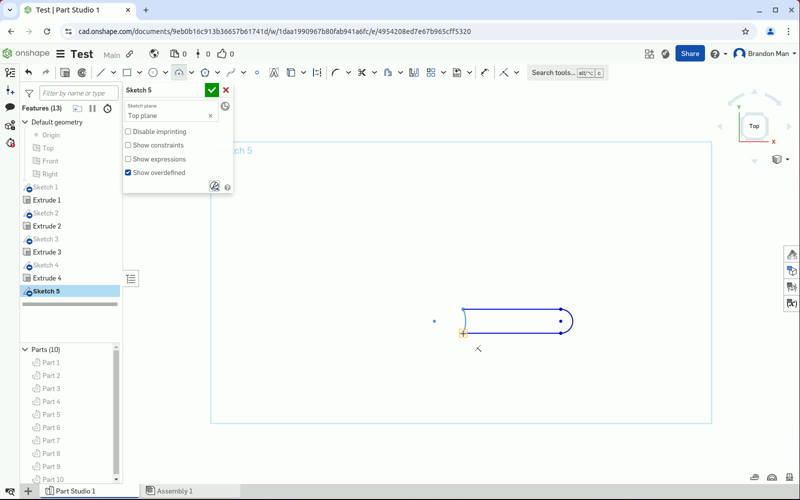
key_down(shift)
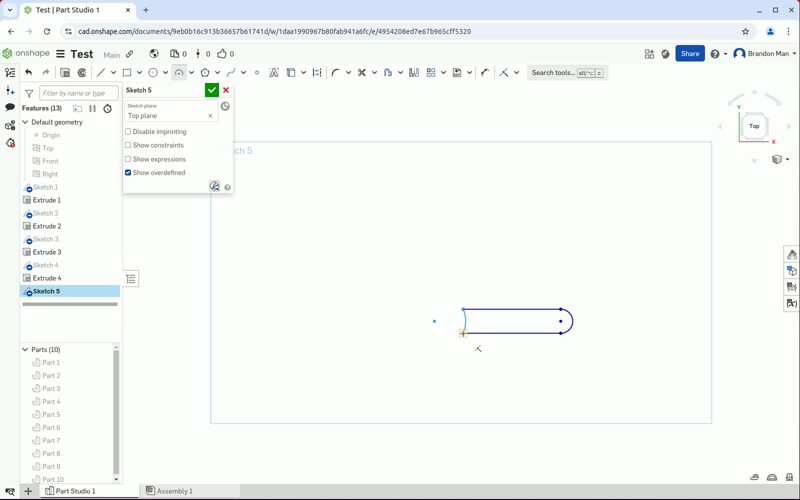
mouse_move(475, 321)
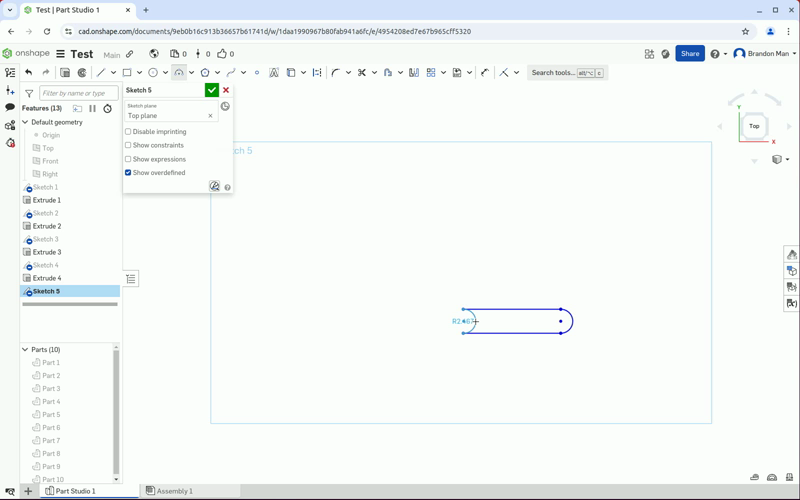
click(475, 321)
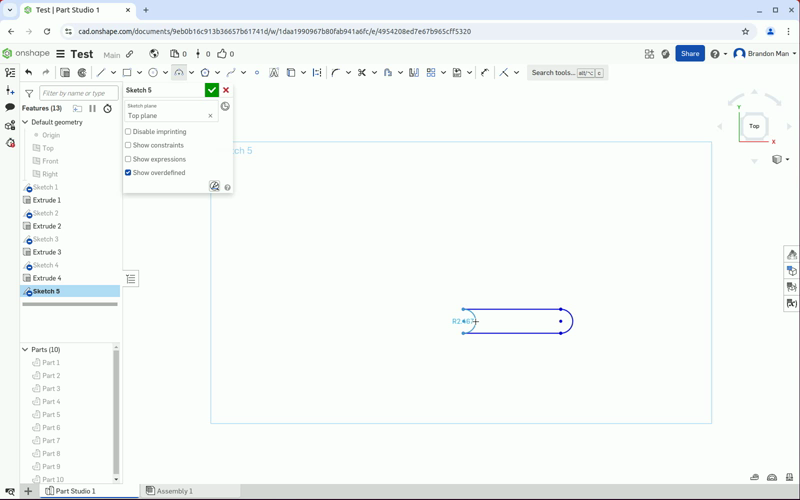
key_up(shift)
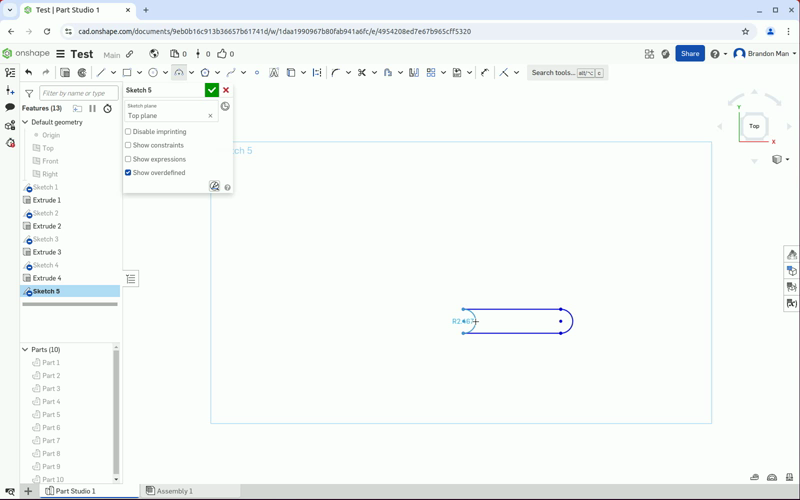
key(esc)
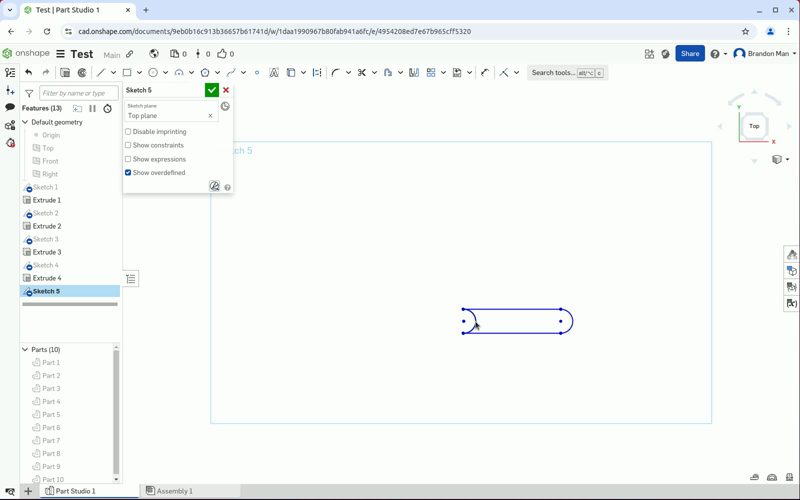
mouse_move(555, 325)
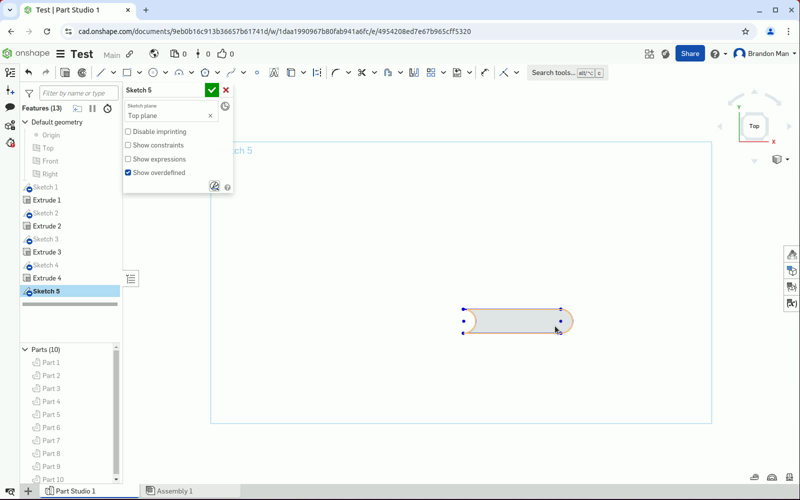
scroll(6)
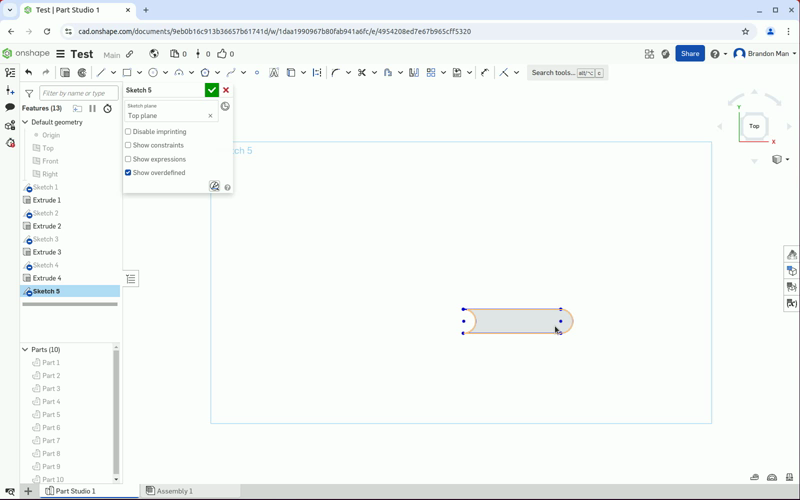
scroll(6)
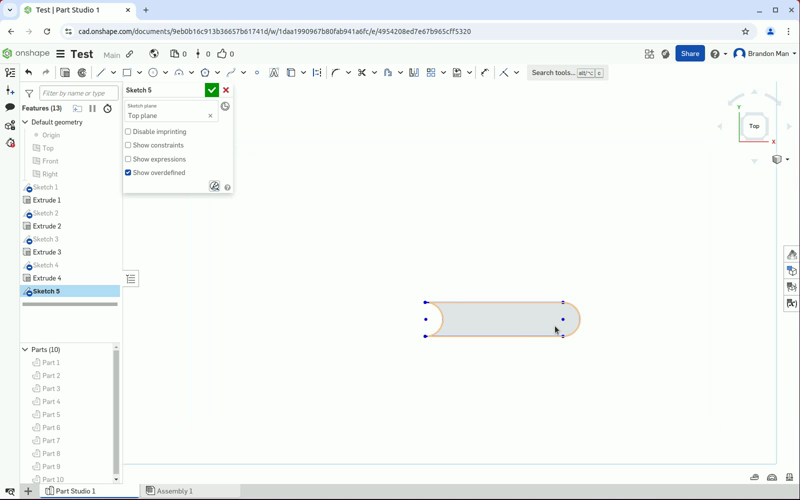
scroll(6)
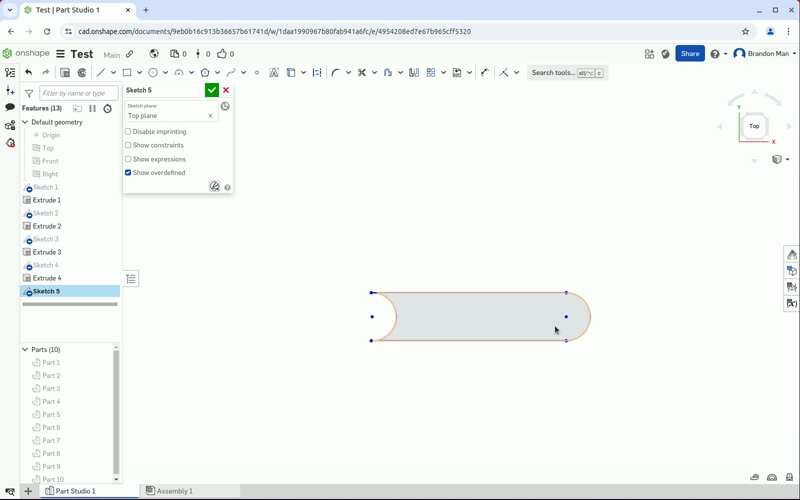
scroll(6)
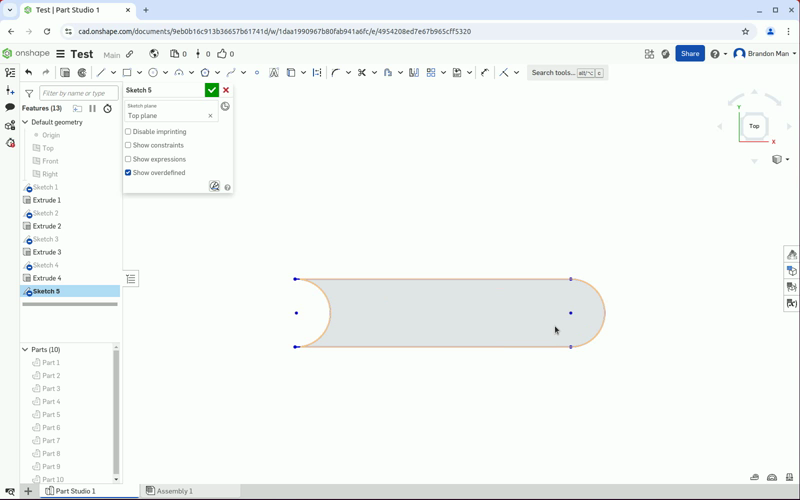
scroll(6)
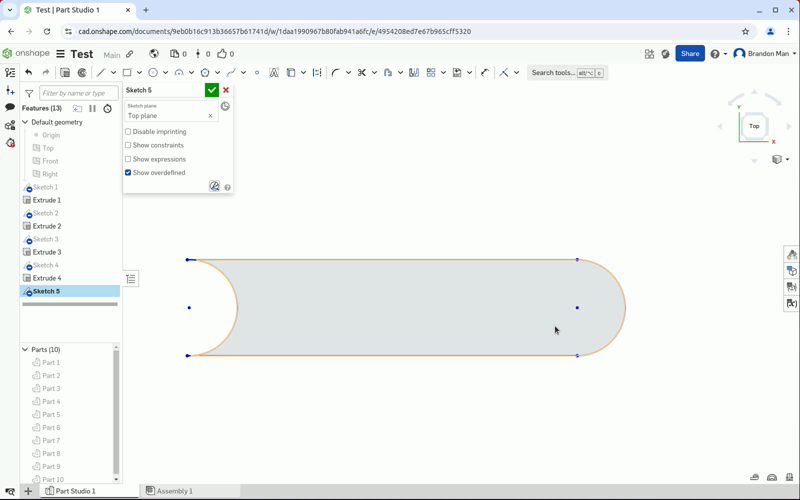
scroll(6)
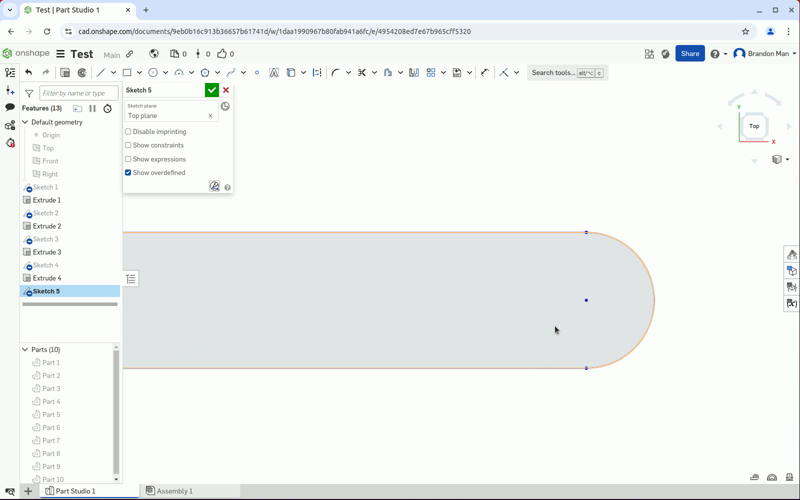
scroll(6)
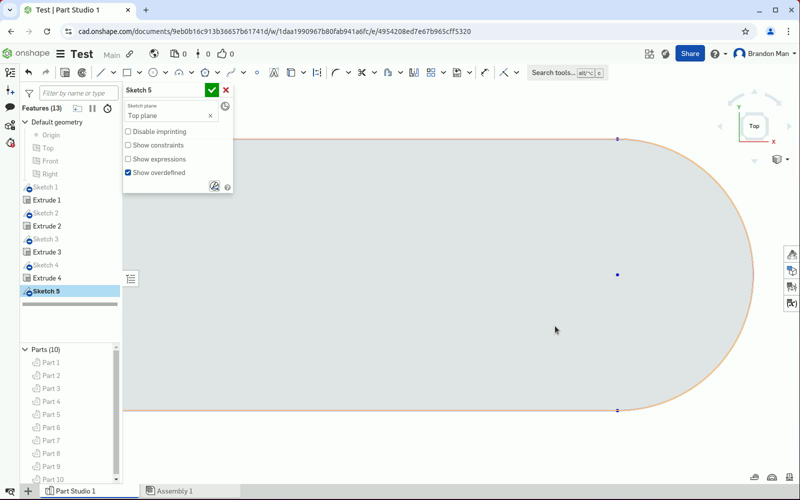
click(555, 325)
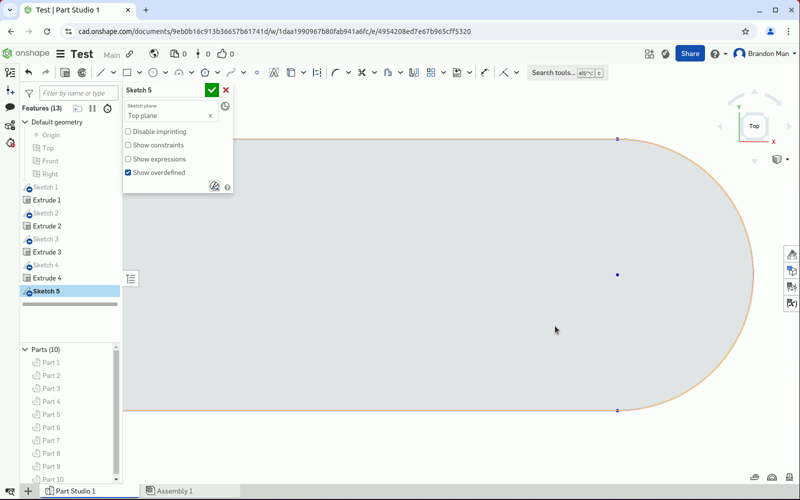
scroll(-6)
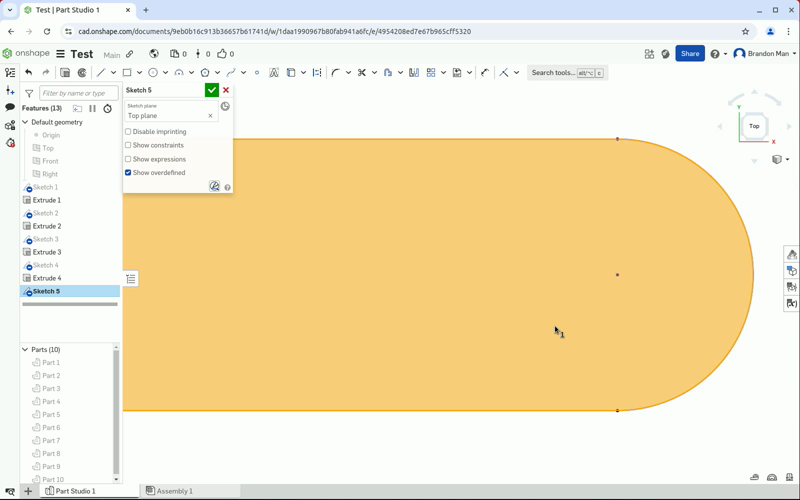
scroll(-6)
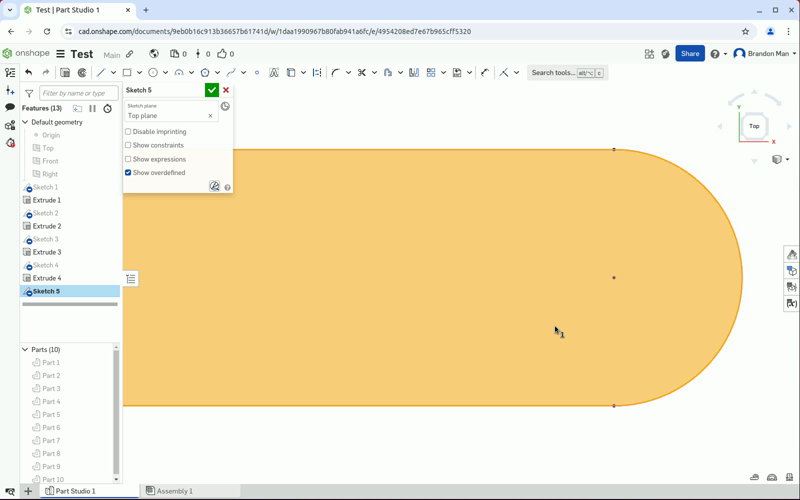
scroll(-6)
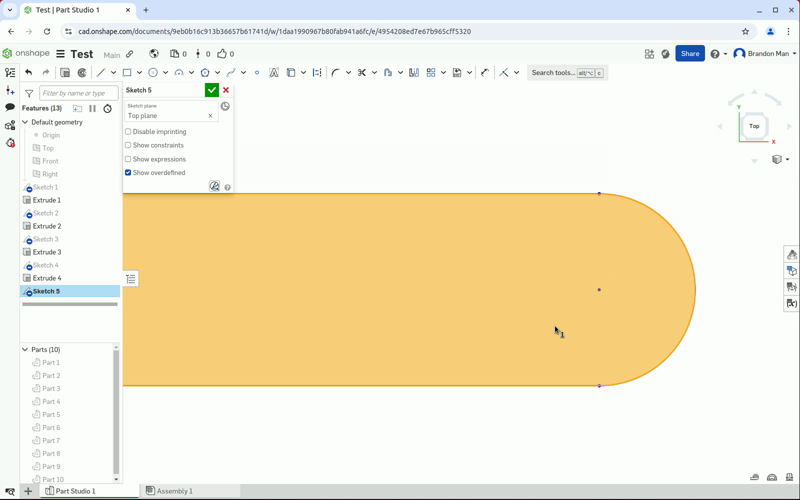
scroll(-6)
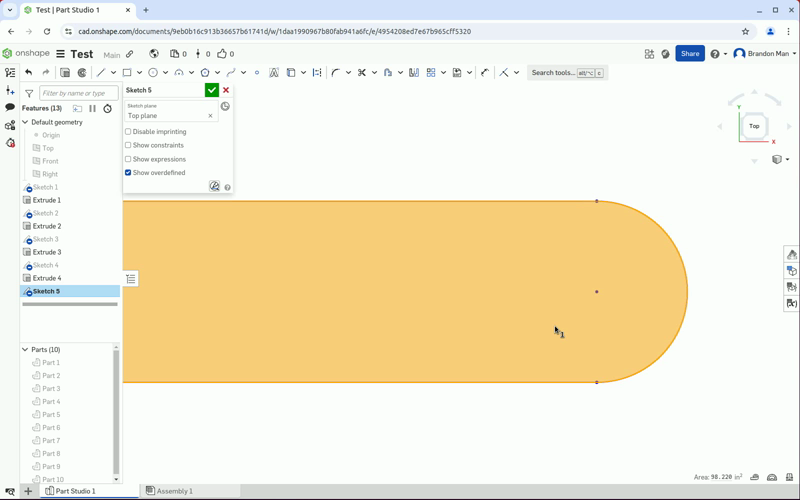
scroll(-6)
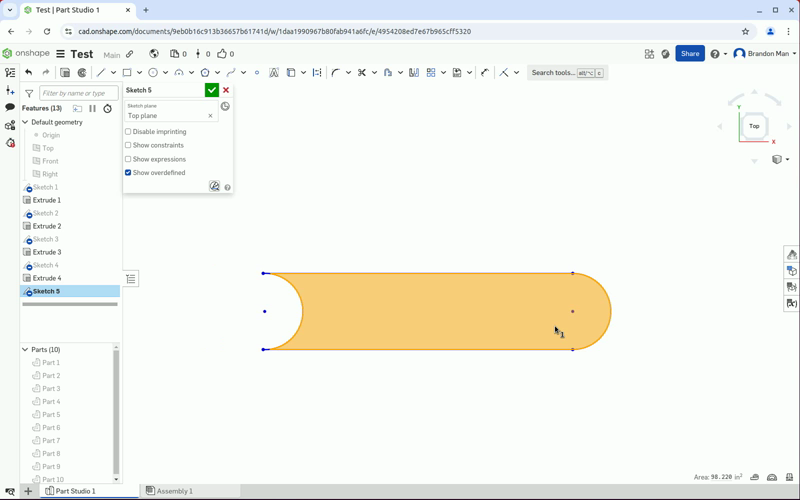
scroll(-6)
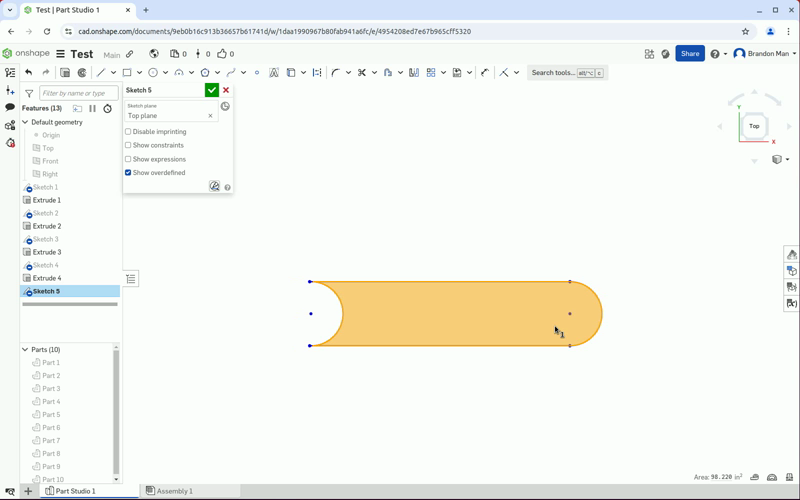
scroll(-6)
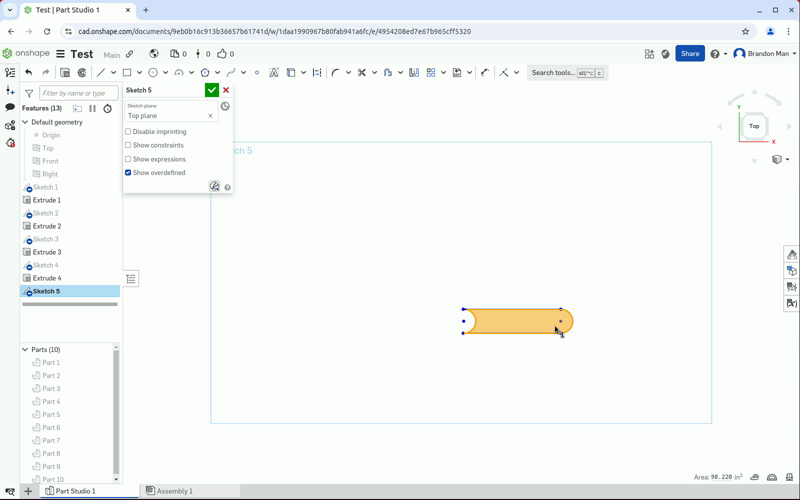
mouse_move(69, 352)
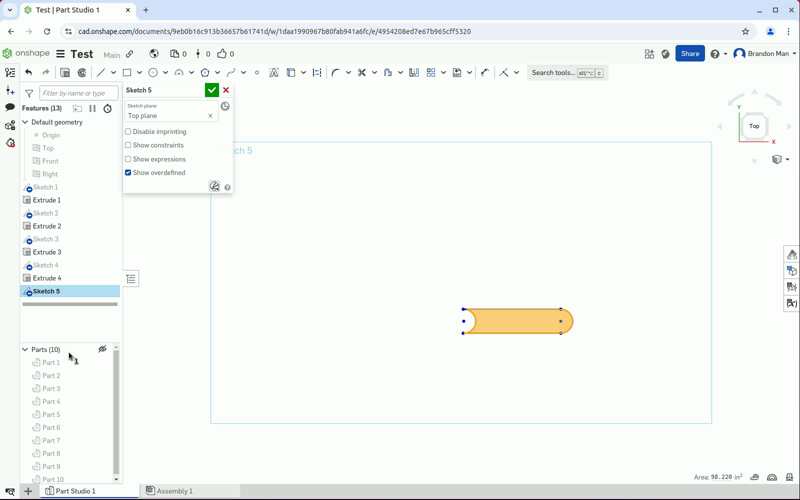
key(shift+y)
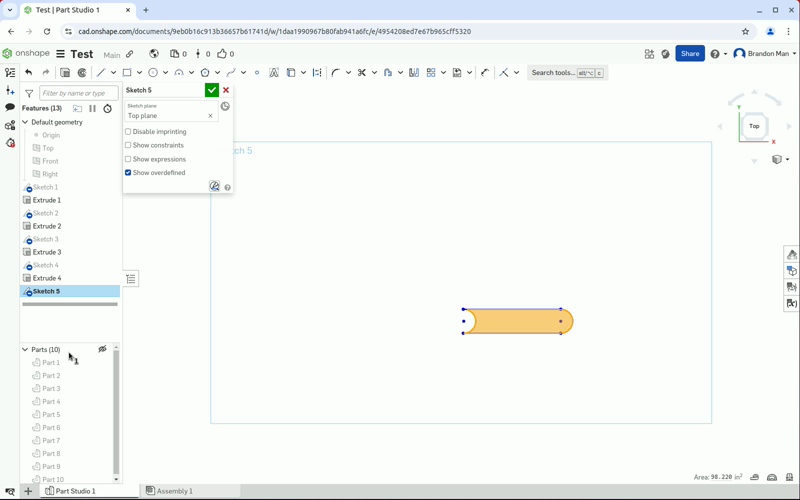
key(shift+e)
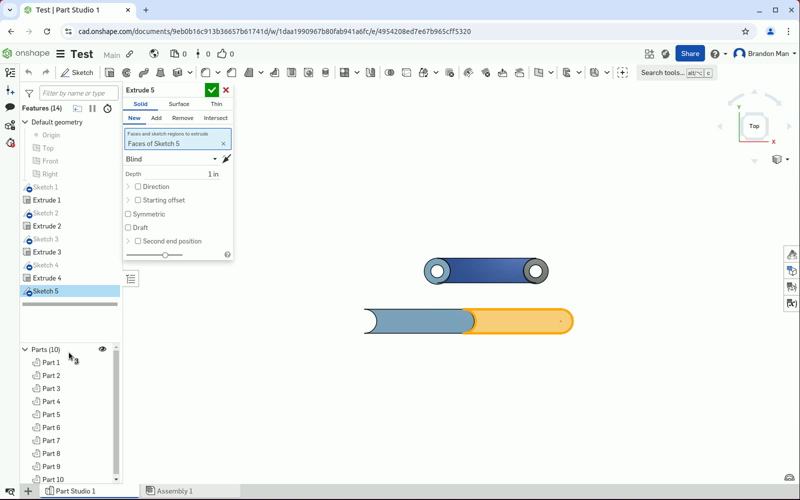
mouse_move(143, 106)
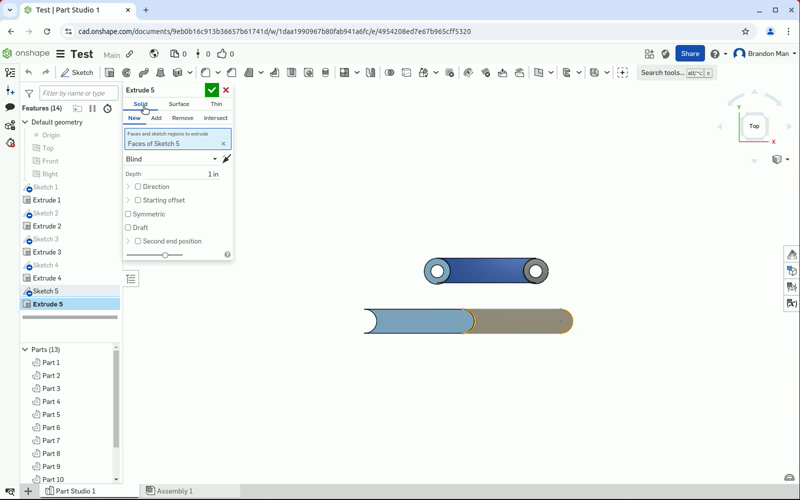
click(143, 106)
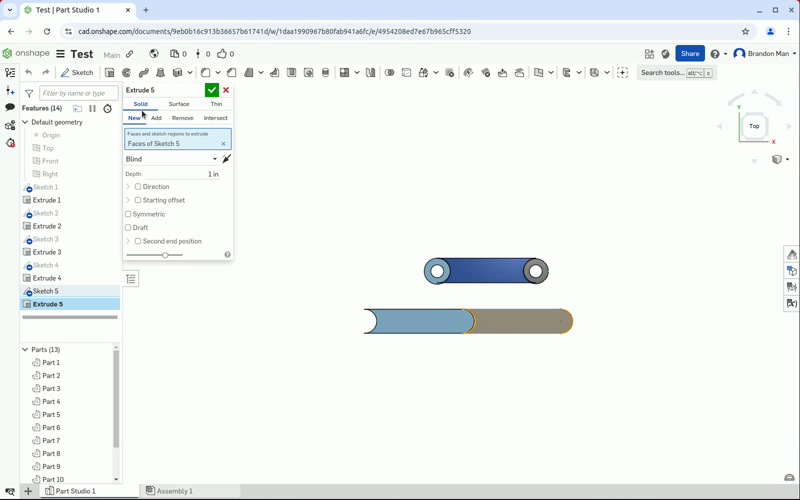
mouse_move(137, 120)
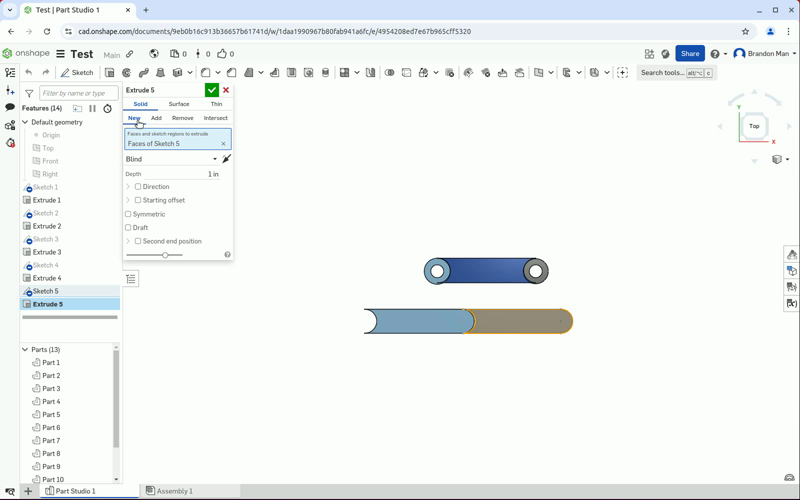
click(137, 120)
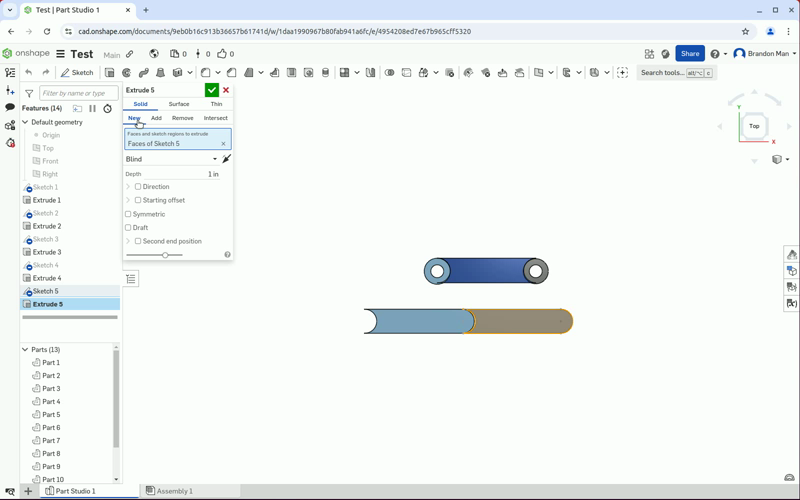
key(tab, 4)
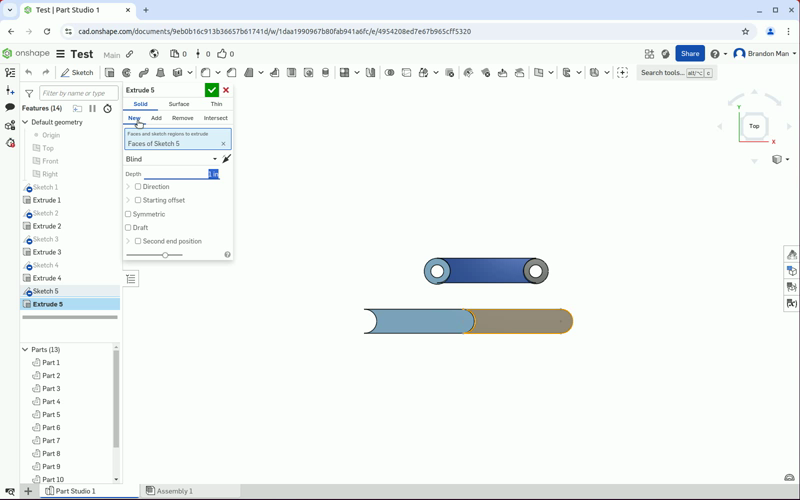
text(2.407)
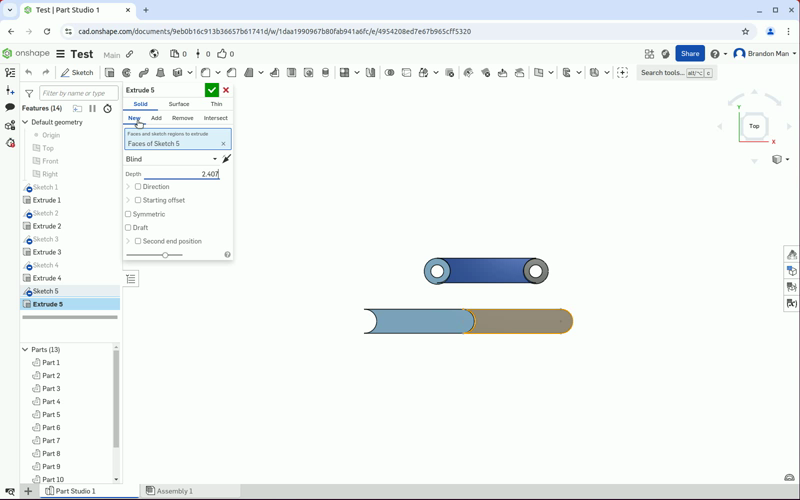
key(enter)
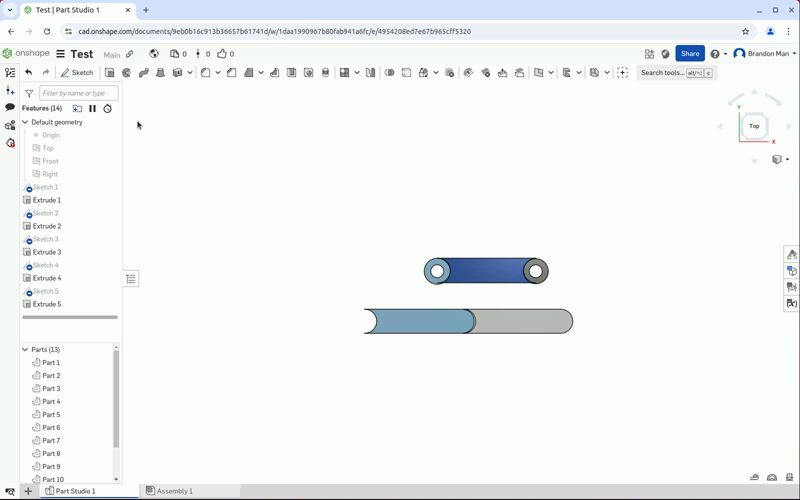
key(shift+h)
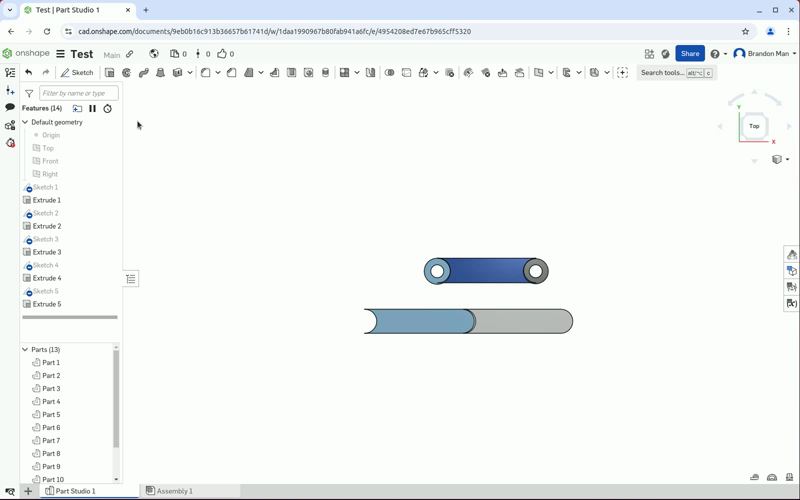
key(shift+h)
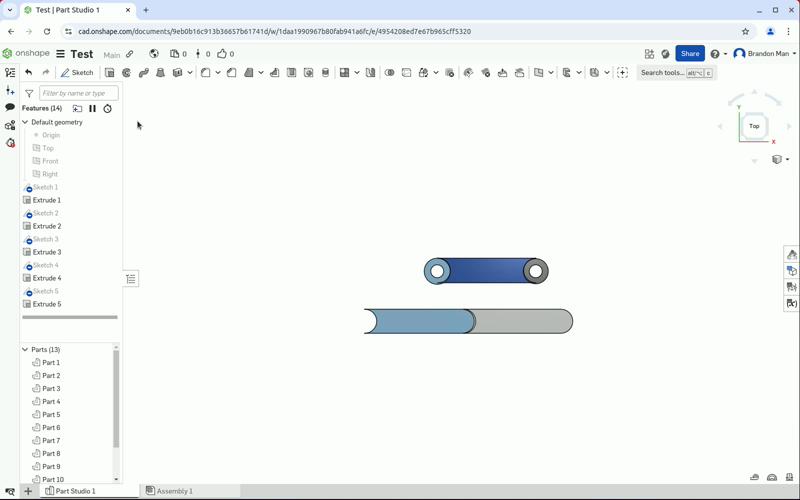
mouse_move(73, 189)
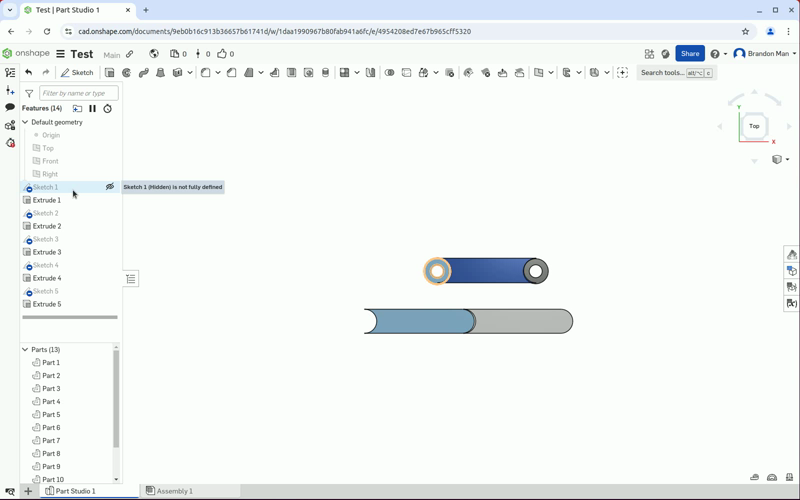
click(73, 189)
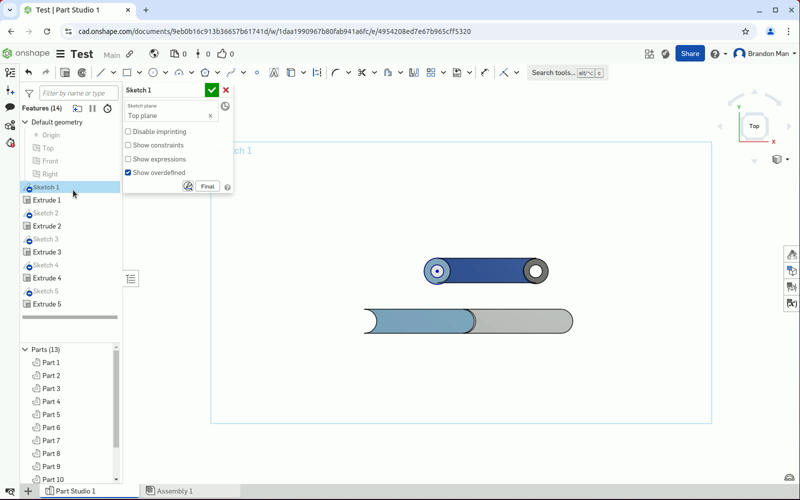
mouse_move(229, 92)
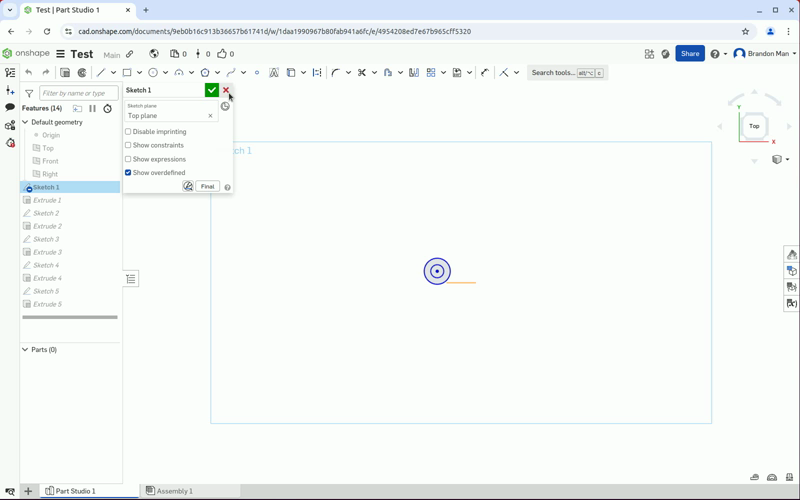
click(229, 92)
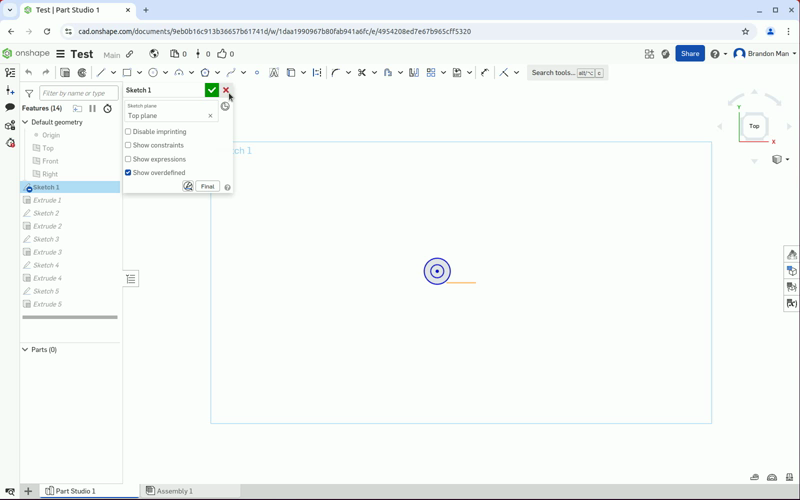
key(shift+s)
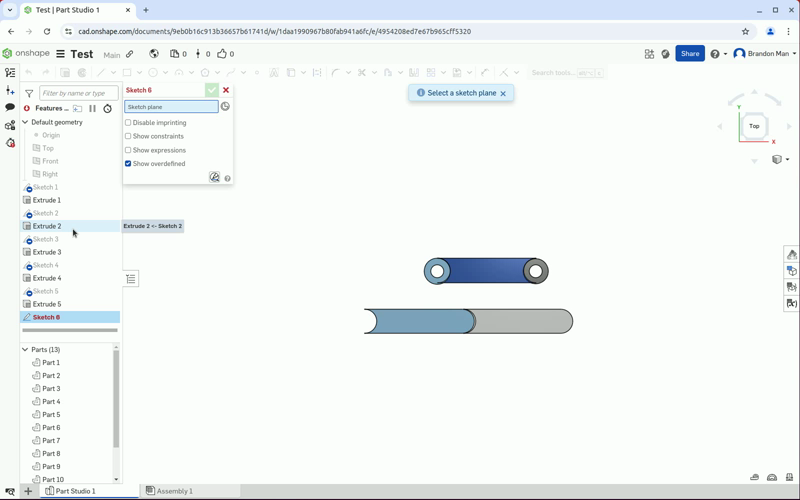
scroll(3)
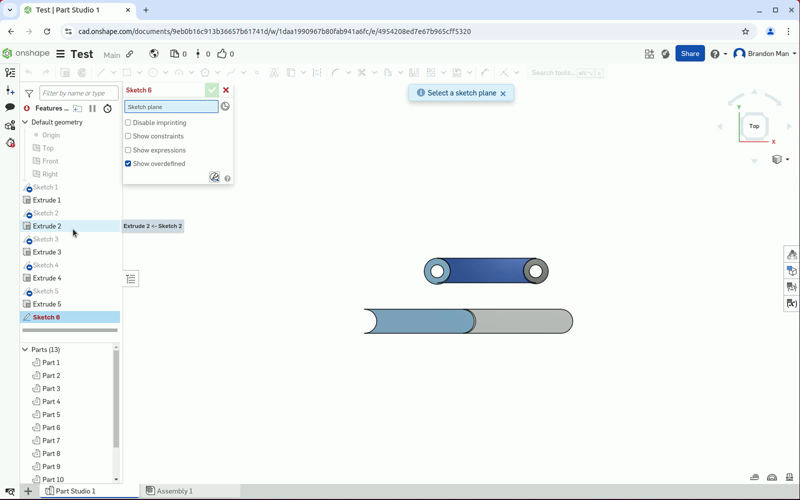
mouse_move(73, 150)
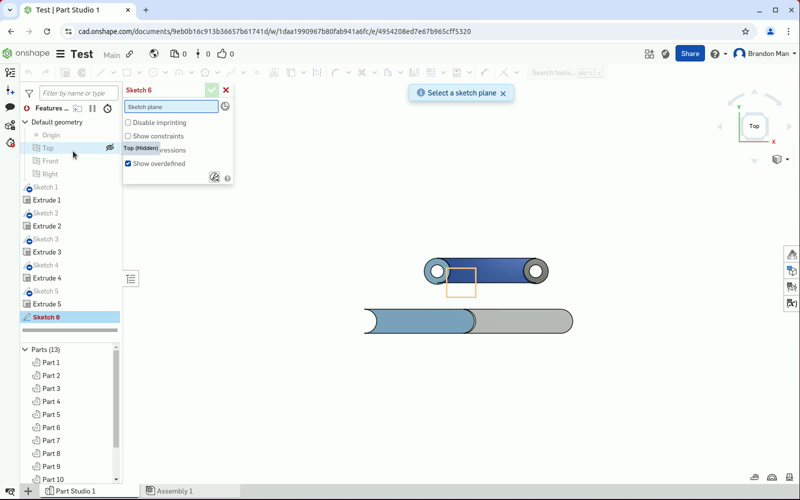
click(73, 150)
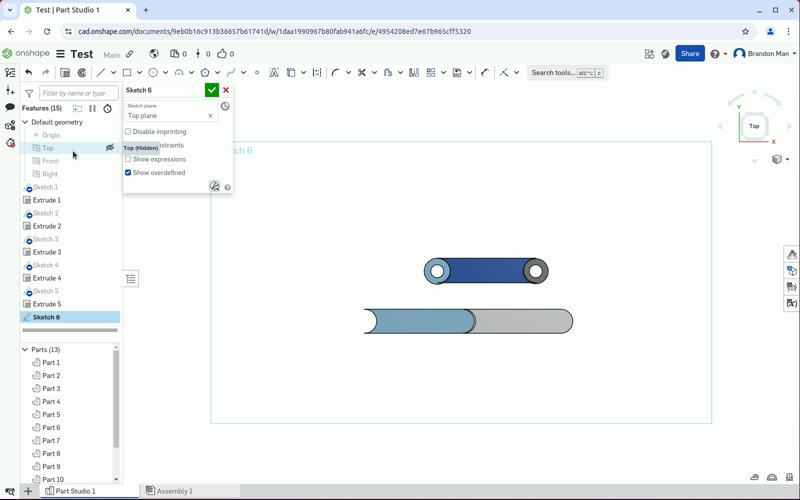
mouse_move(69, 352)
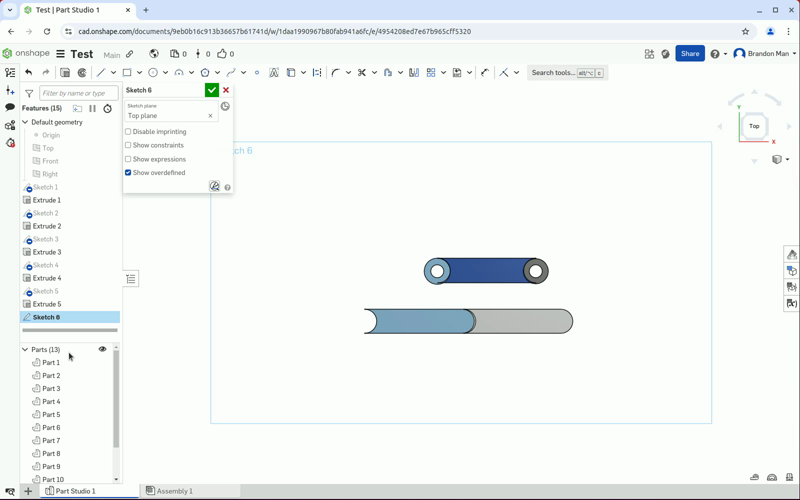
key(y)
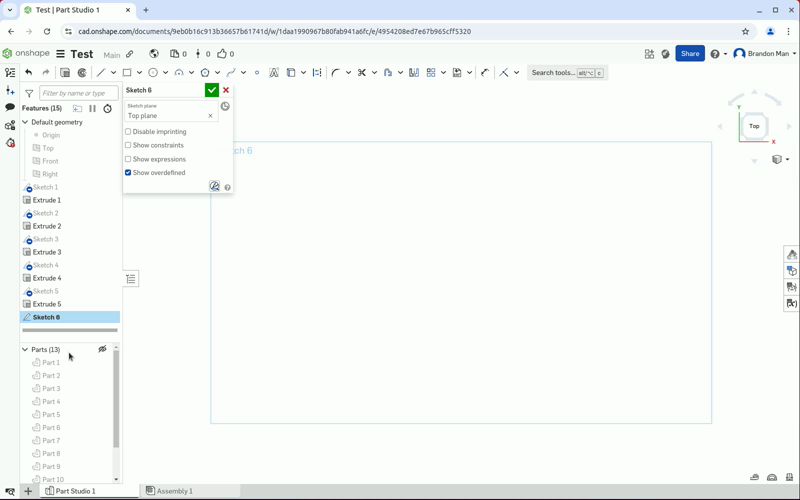
key(c)
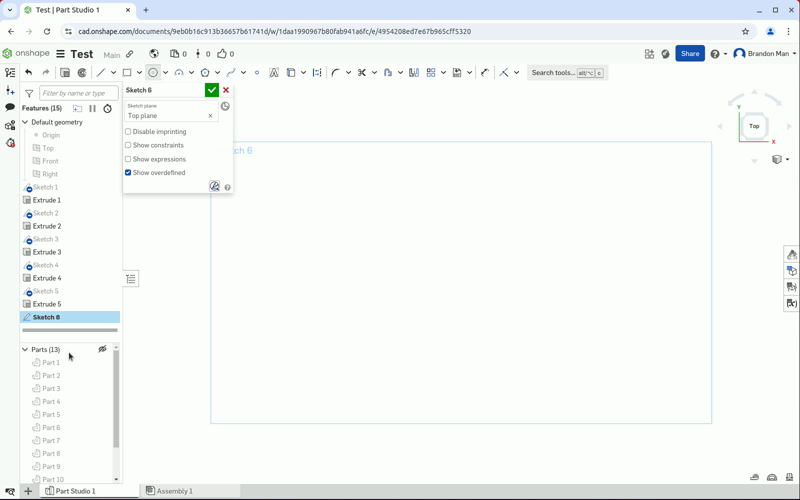
key_down(shift)
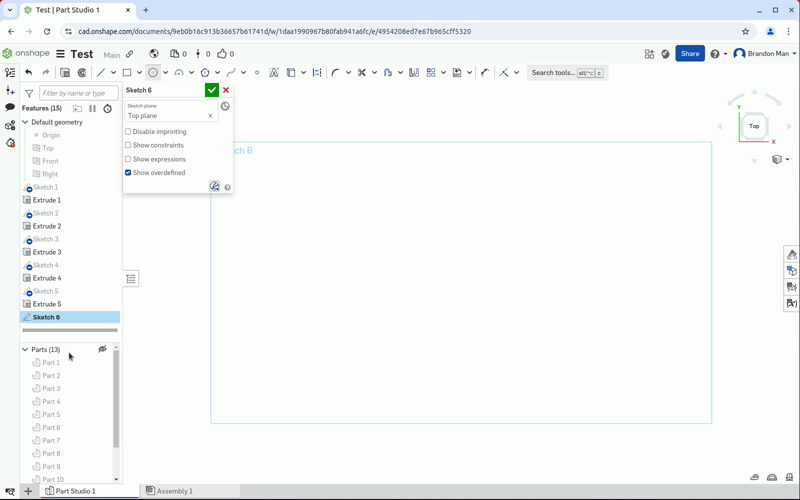
mouse_move(561, 321)
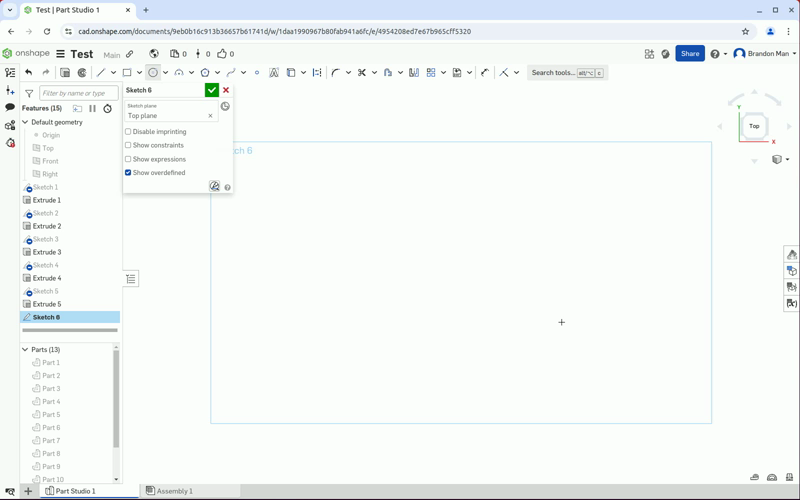
click(561, 321)
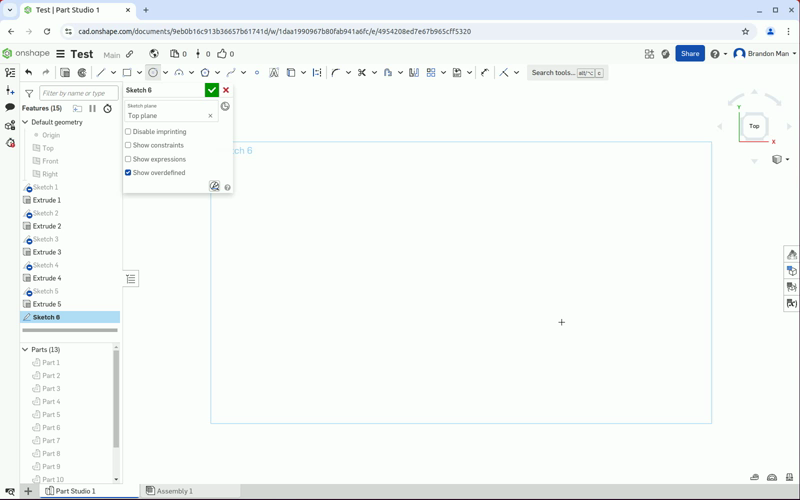
key_up(shift)
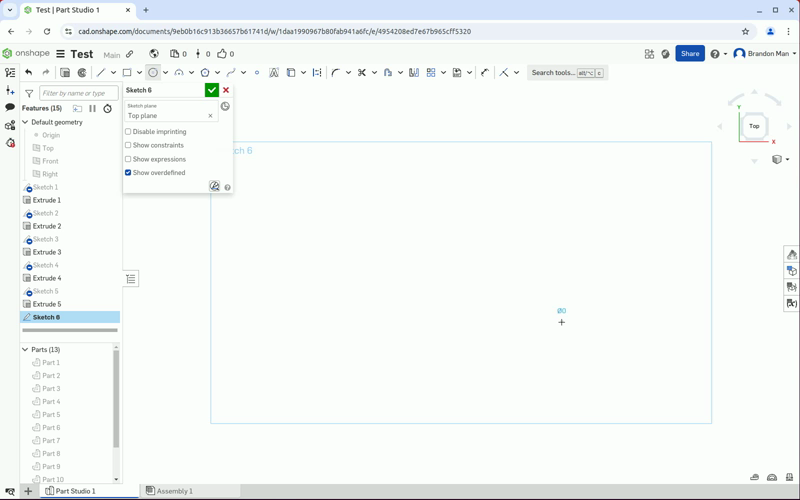
mouse_move(574, 321)
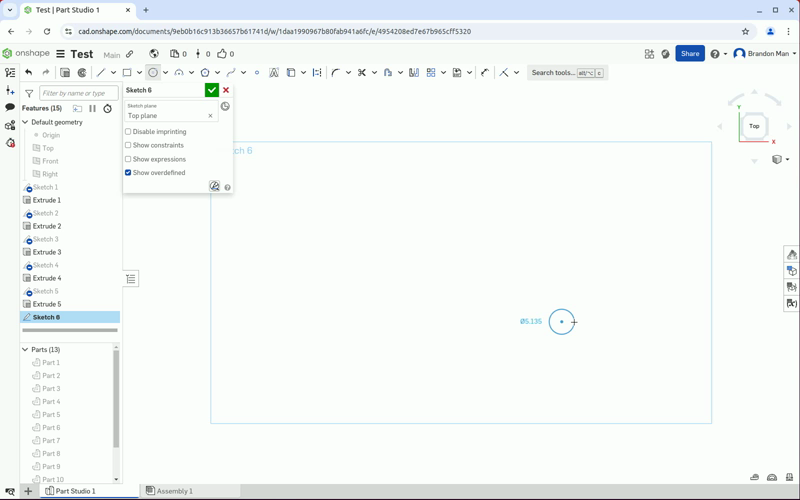
click(574, 321)
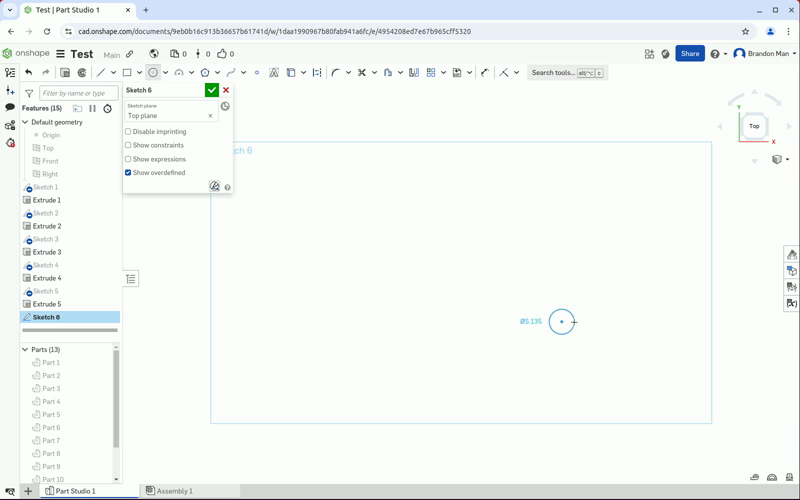
key(esc)
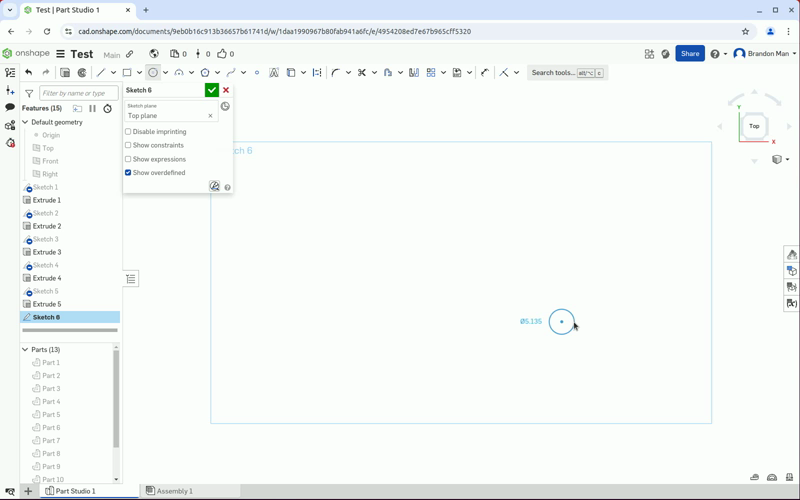
key(c)
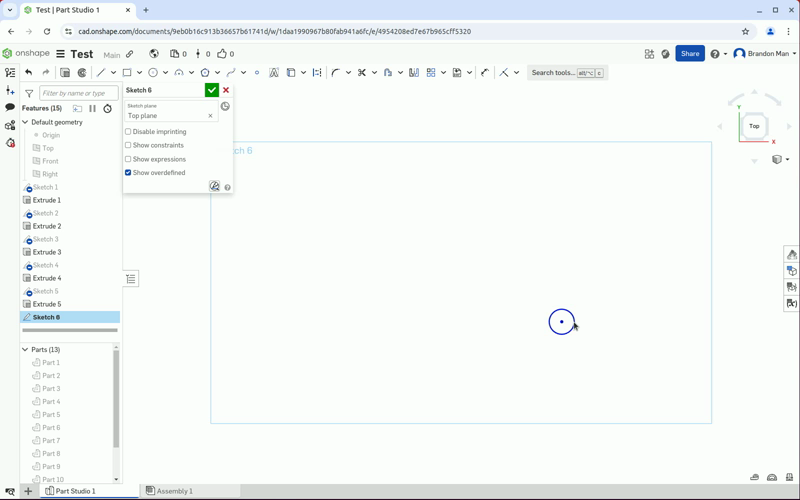
key_down(shift)
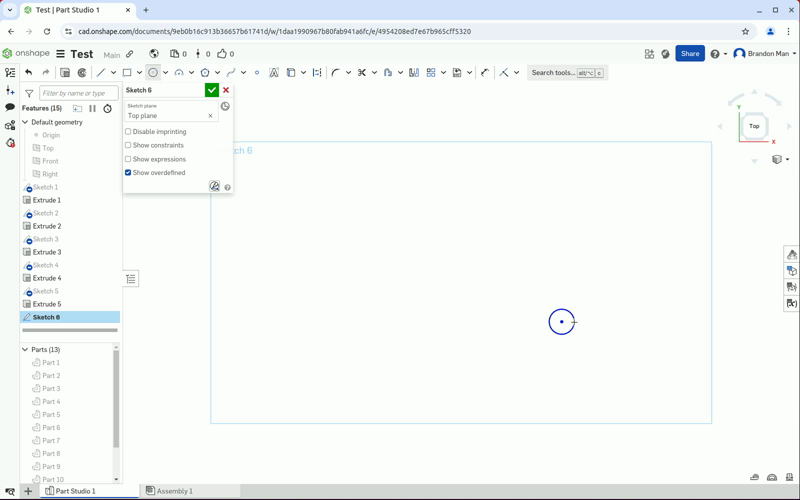
mouse_move(561, 321)
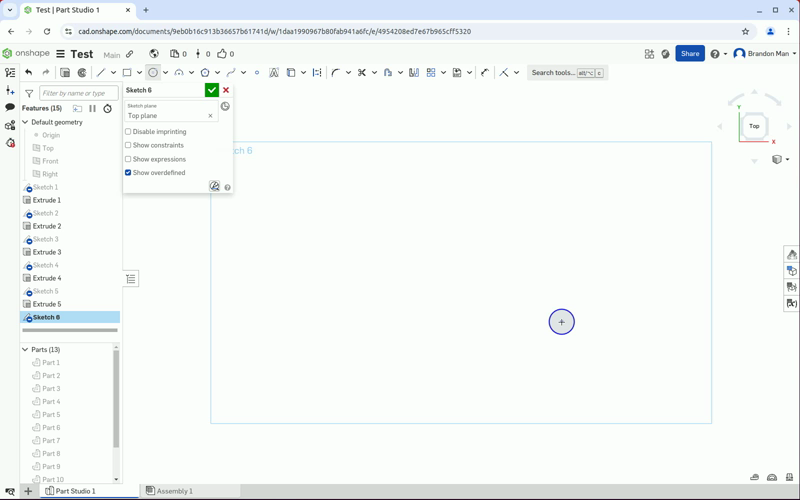
click(561, 321)
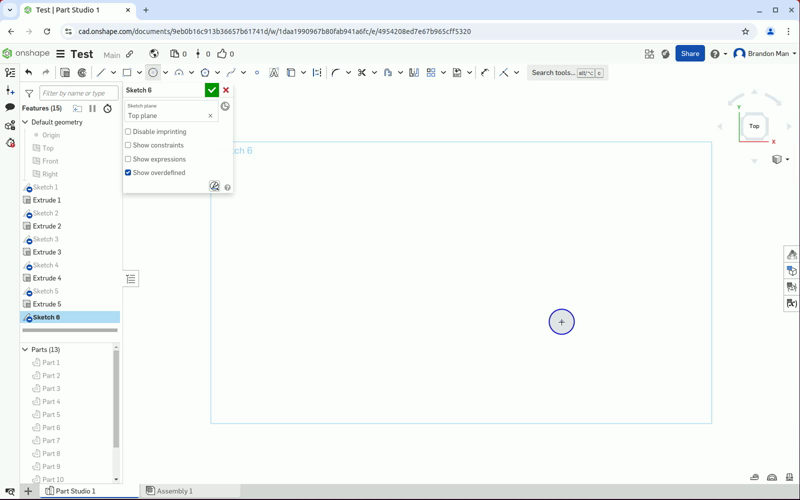
key_up(shift)
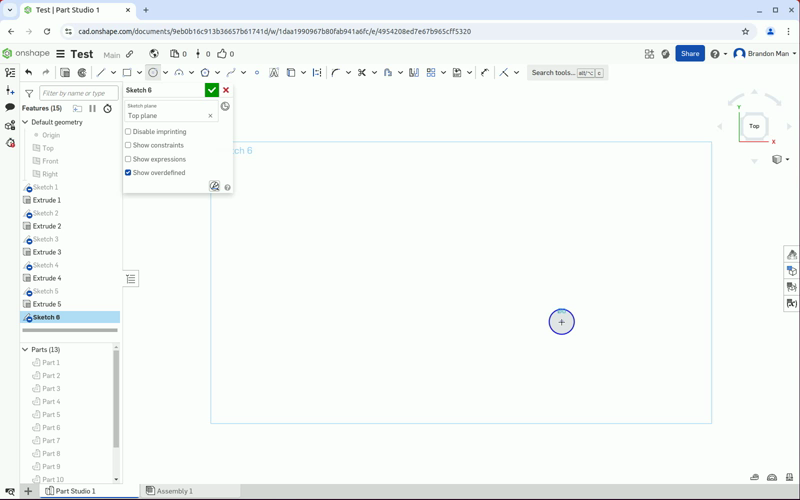
mouse_move(567, 321)
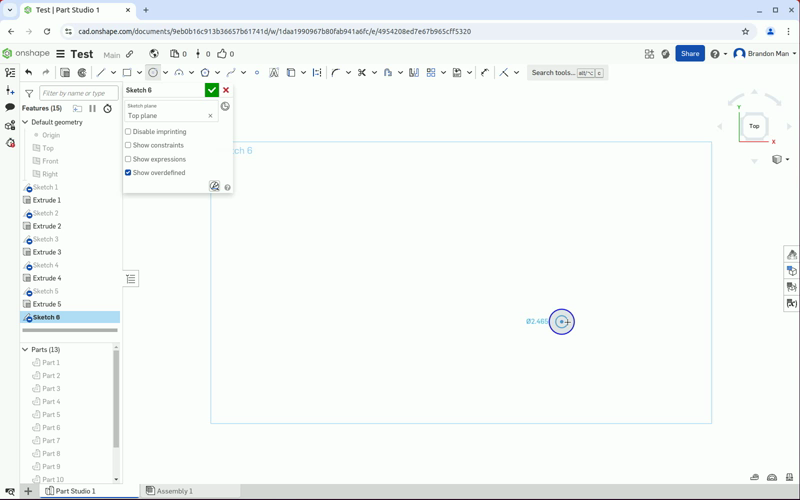
click(567, 321)
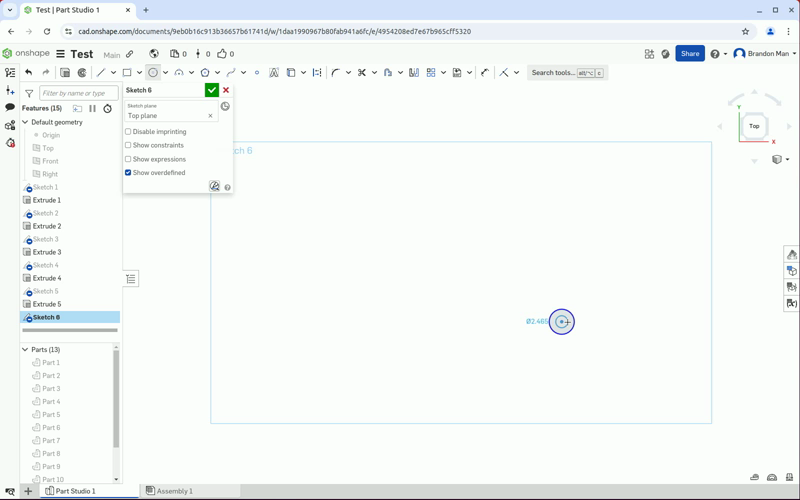
key(esc)
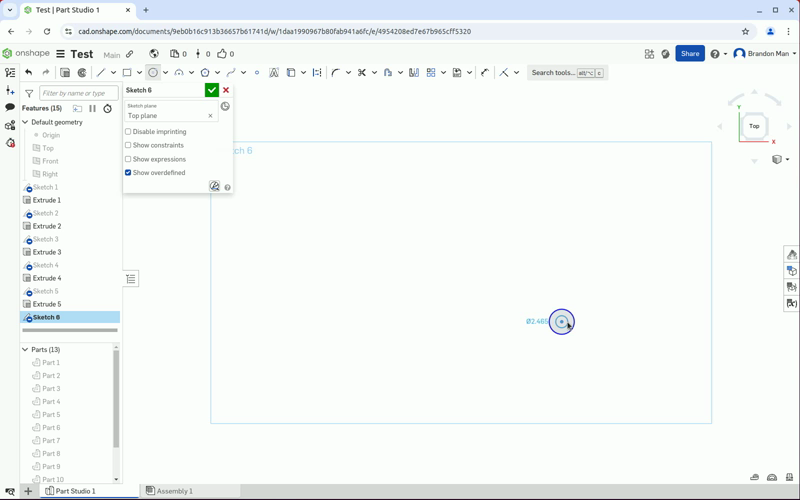
mouse_move(552, 318)
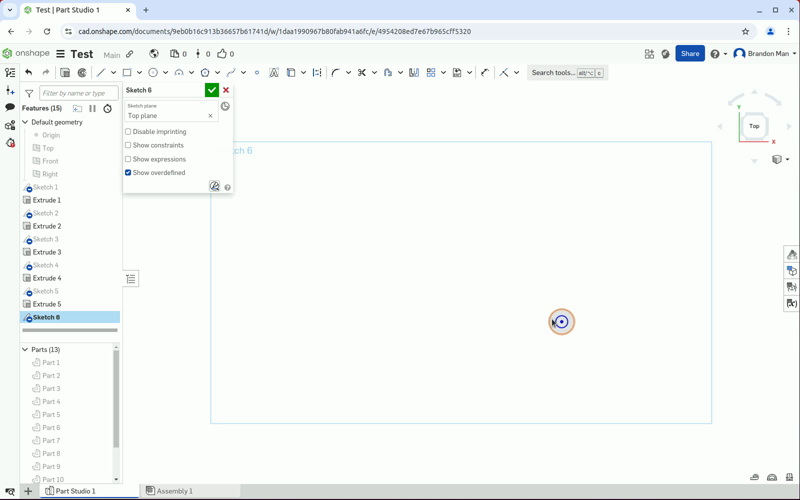
scroll(6)
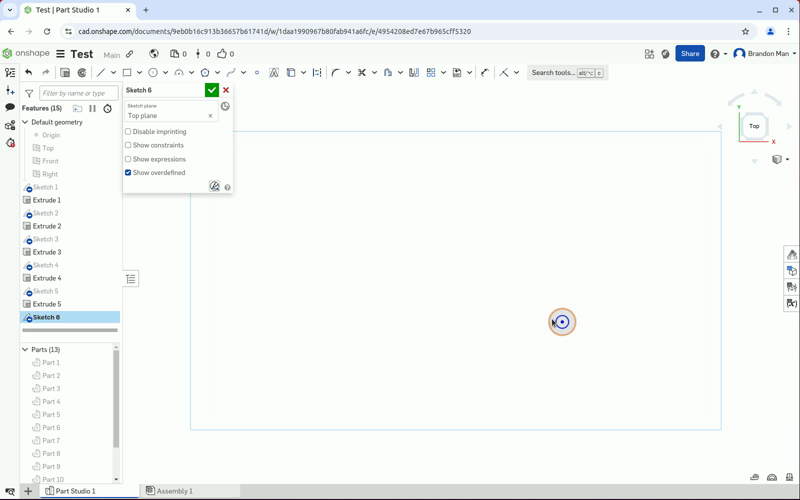
scroll(6)
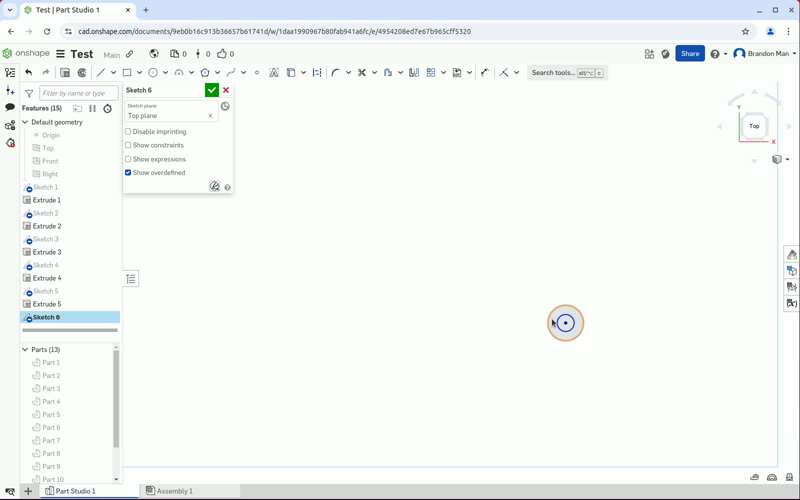
scroll(6)
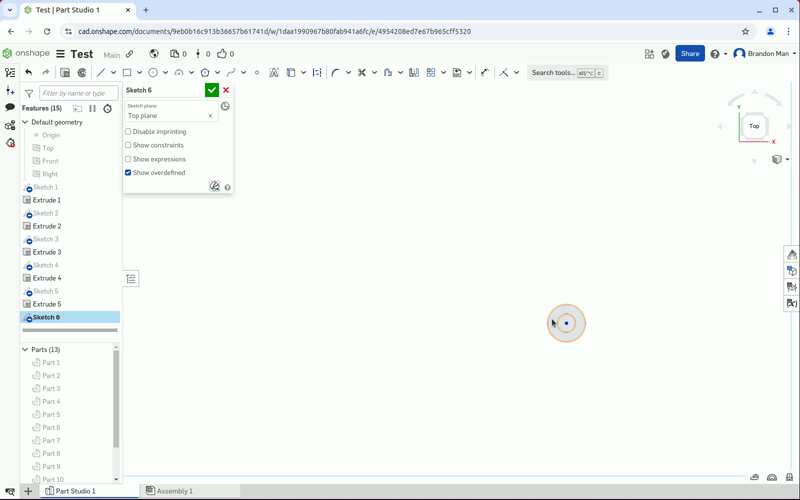
scroll(6)
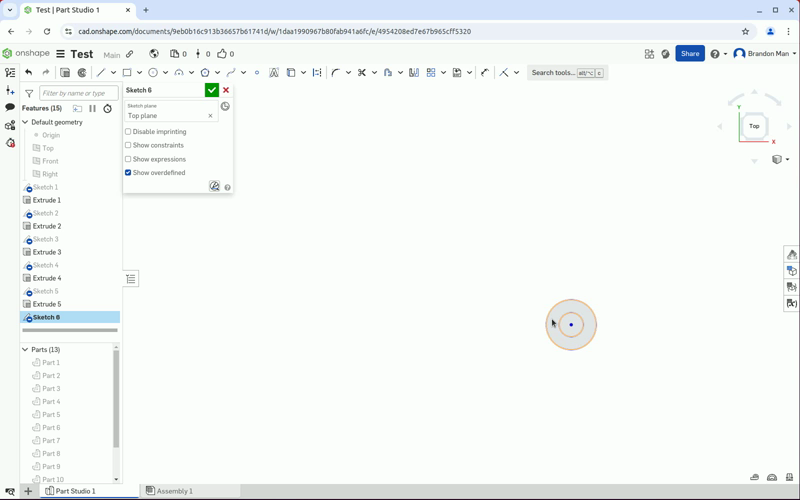
scroll(6)
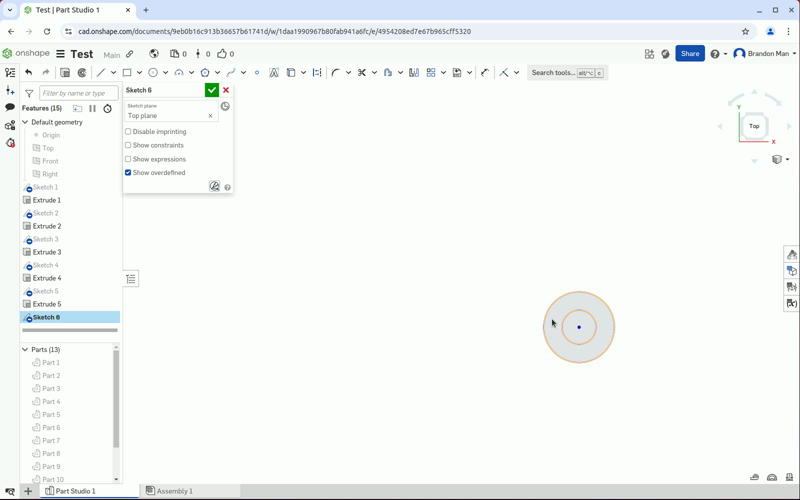
scroll(6)
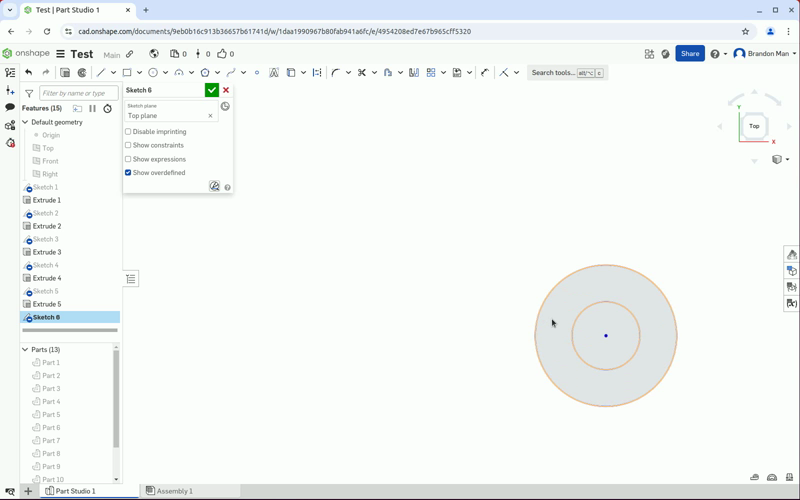
scroll(6)
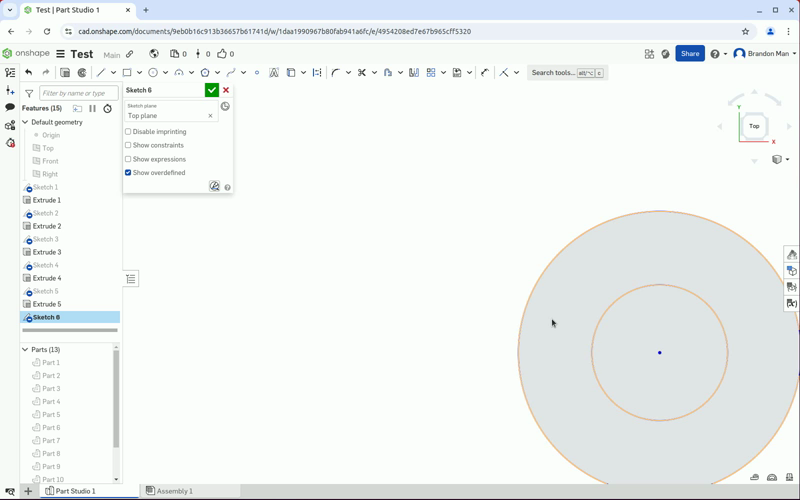
click(552, 318)
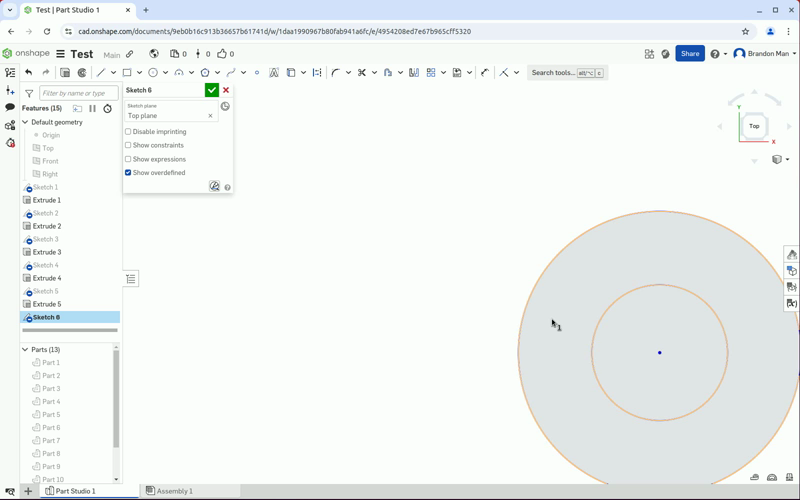
scroll(-6)
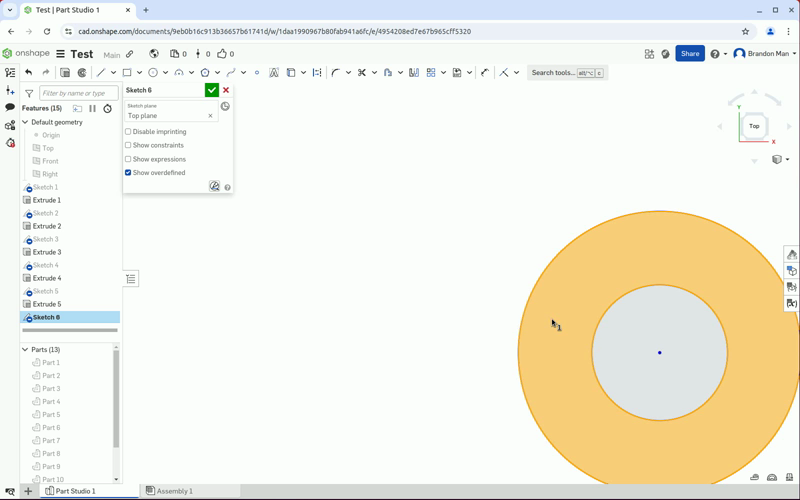
scroll(-6)
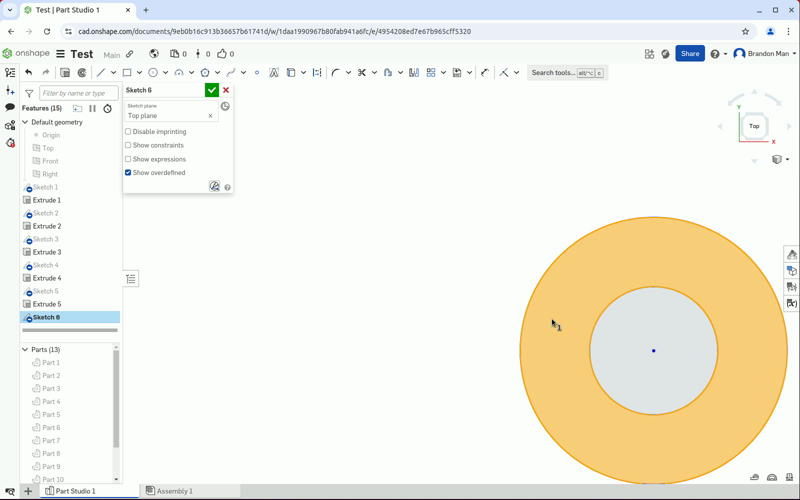
scroll(-6)
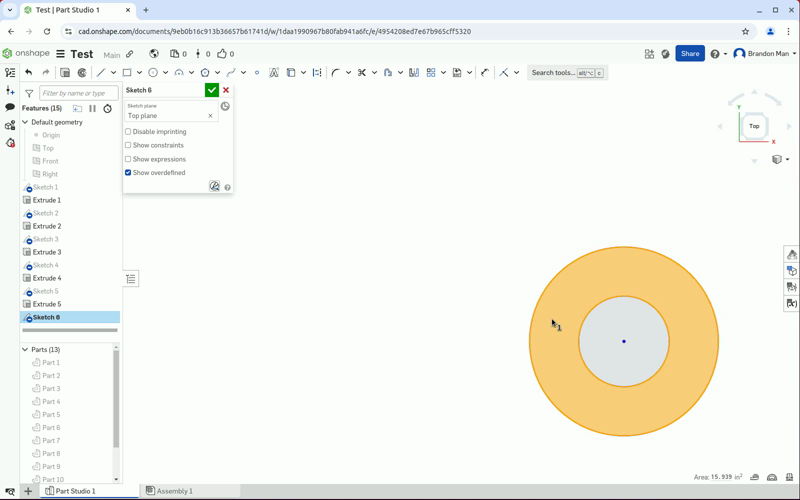
scroll(-6)
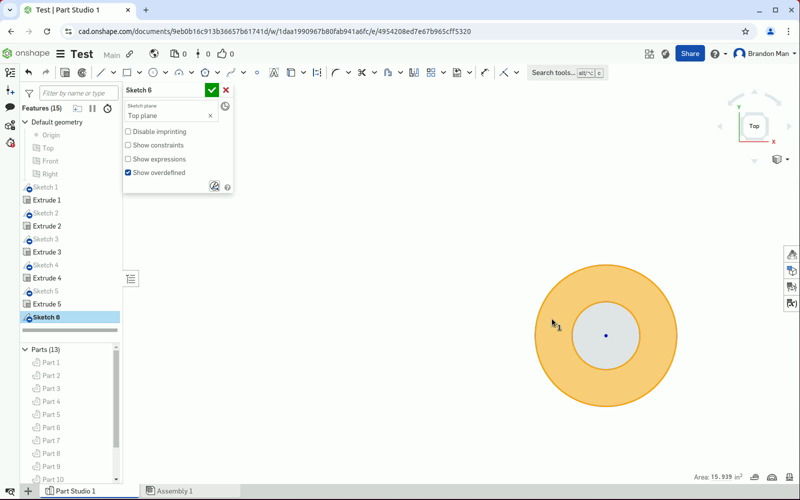
scroll(-6)
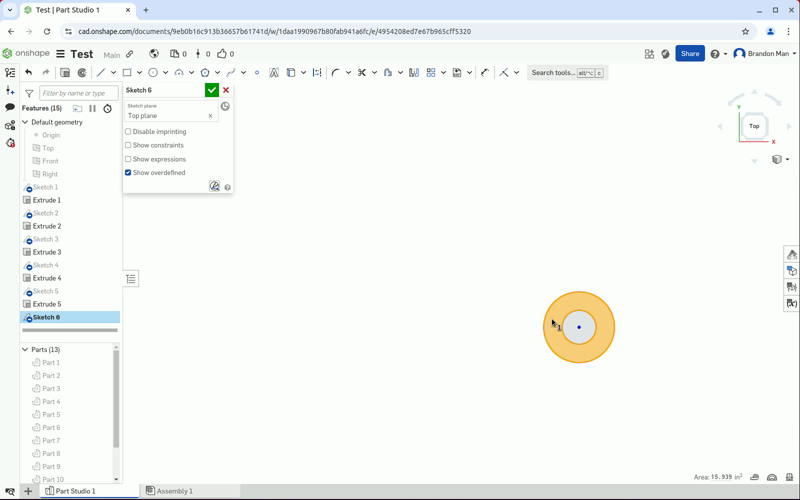
scroll(-6)
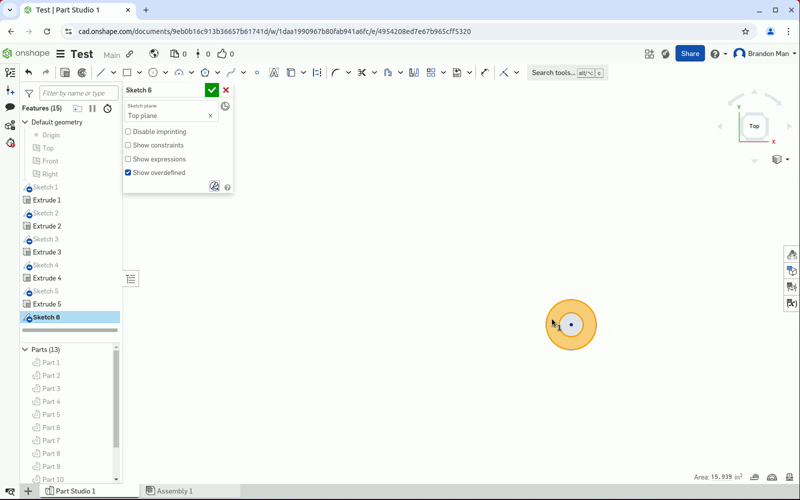
scroll(-6)
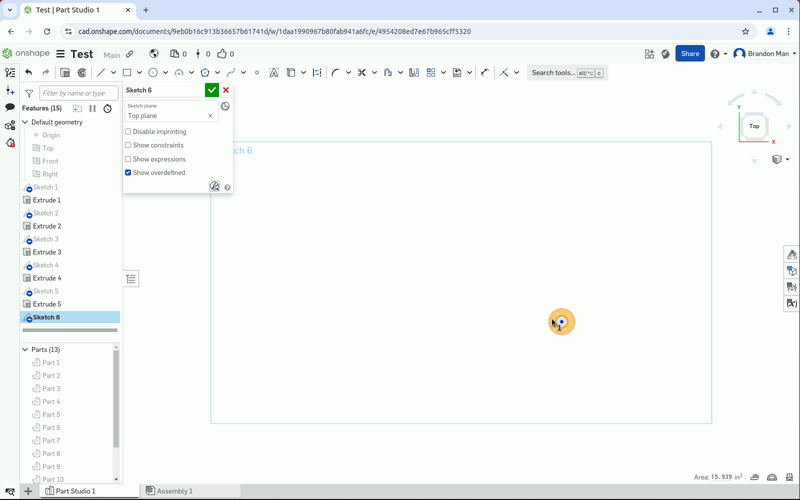
mouse_move(69, 352)
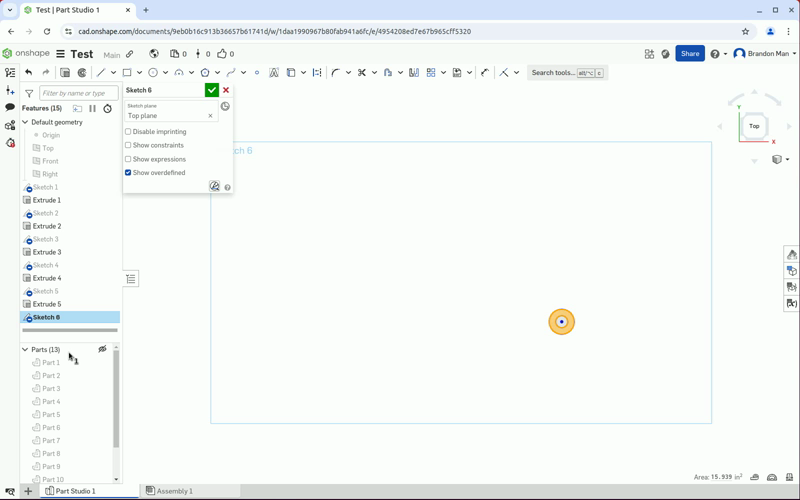
key(shift+y)
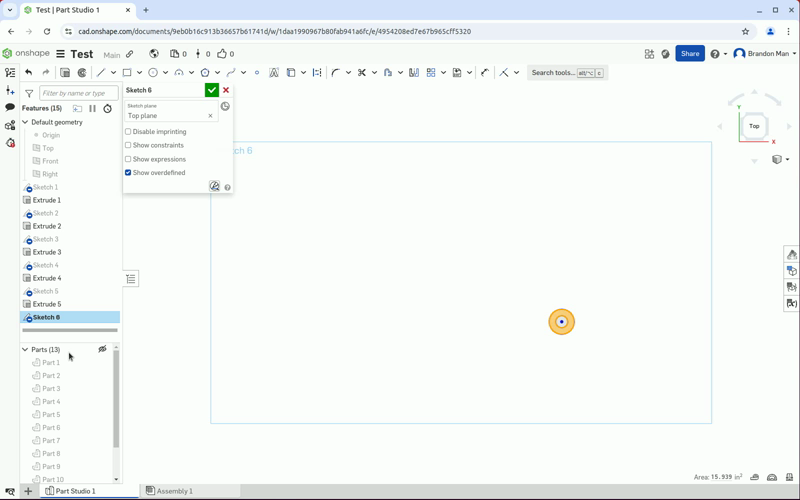
key(shift+e)
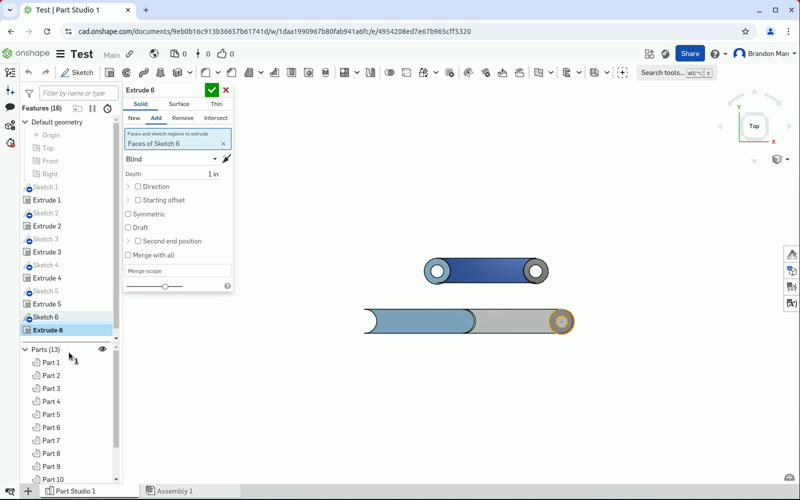
mouse_move(143, 106)
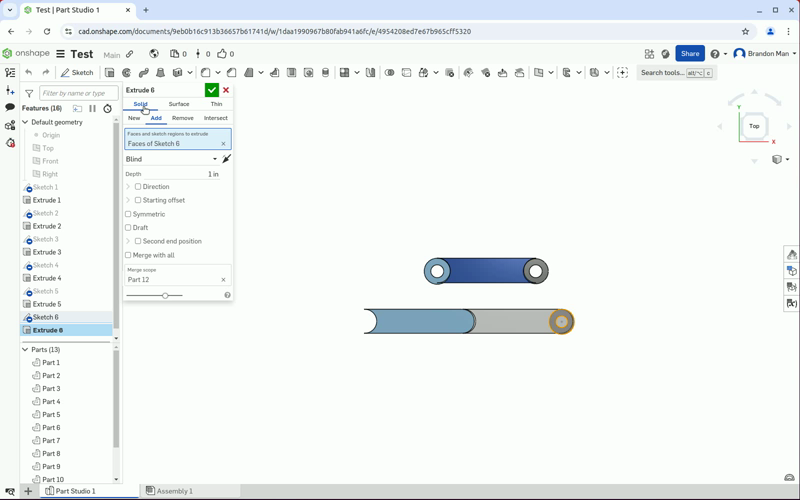
click(143, 106)
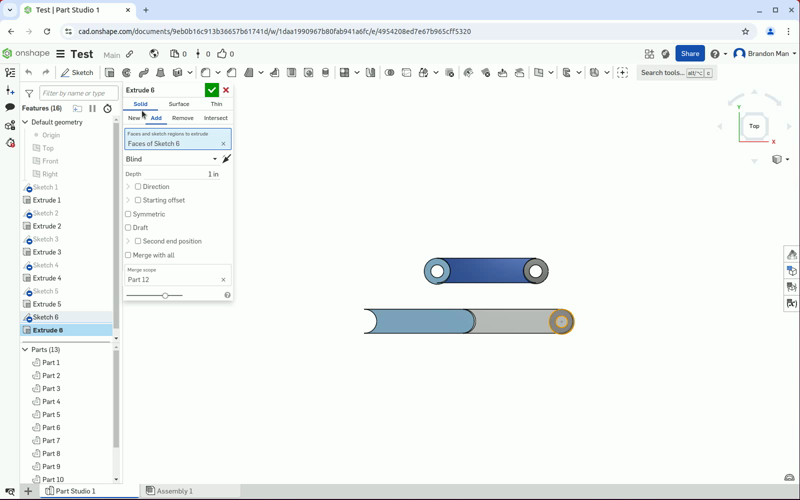
mouse_move(137, 120)
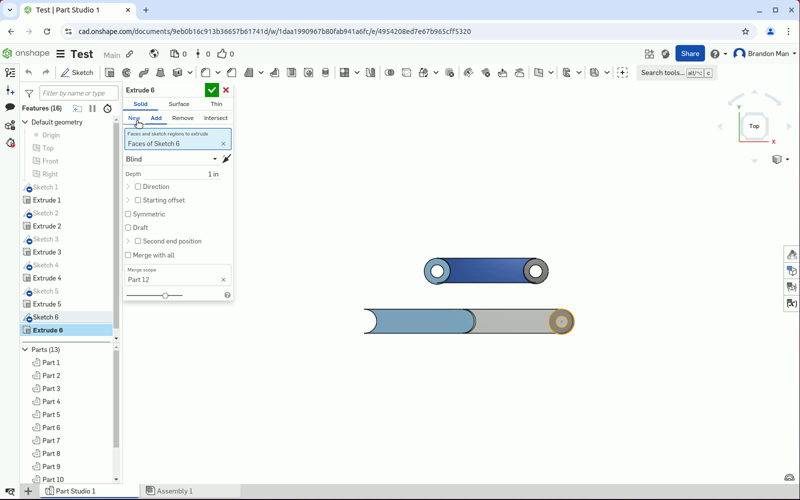
click(137, 120)
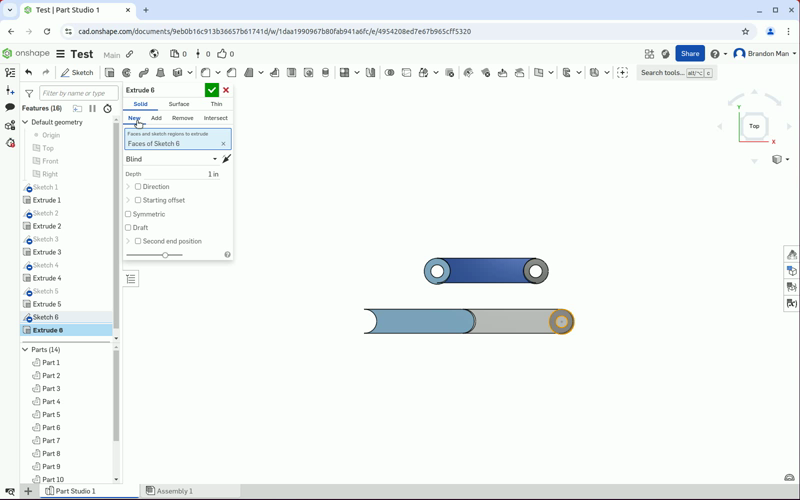
key(tab, 4)
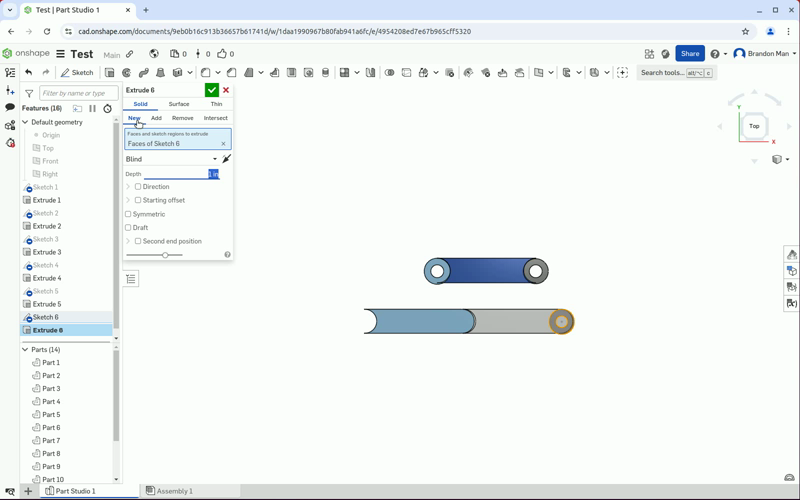
text(2.407)
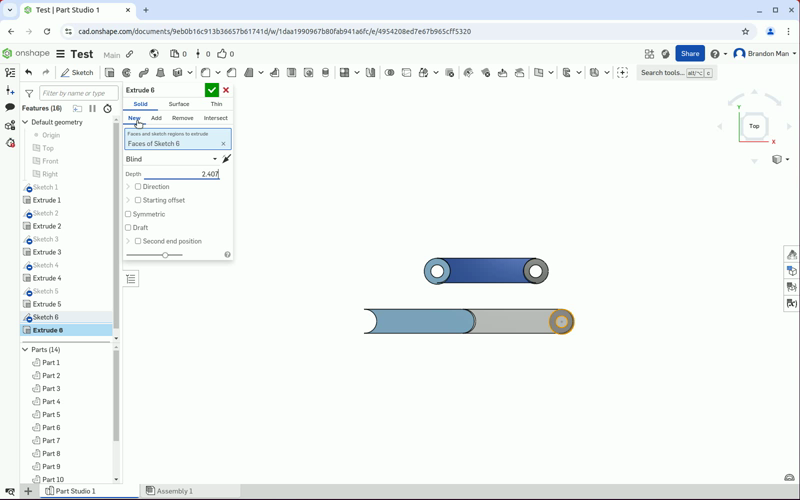
key(enter)
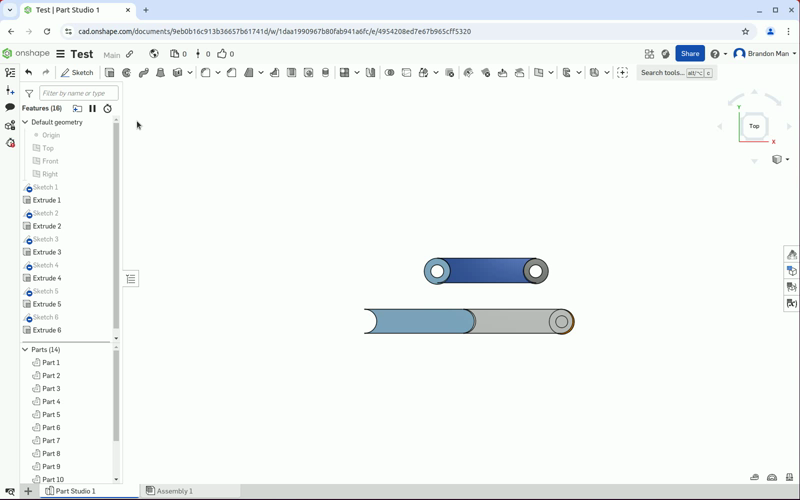
key(shift+h)
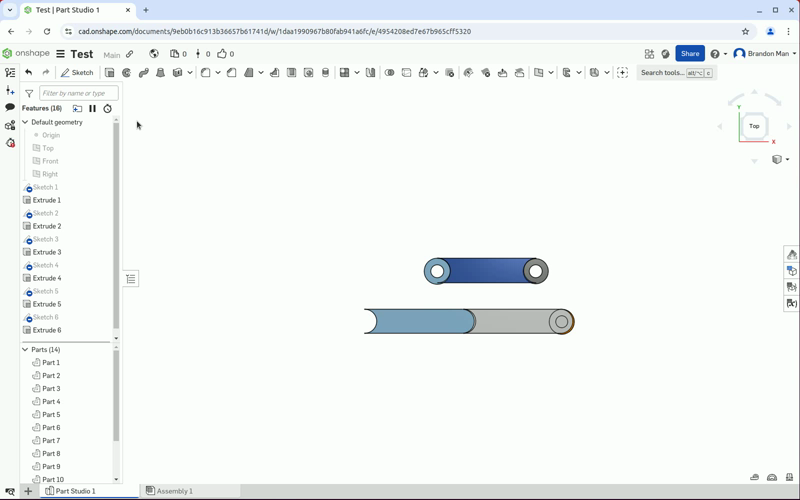
key(shift+h)
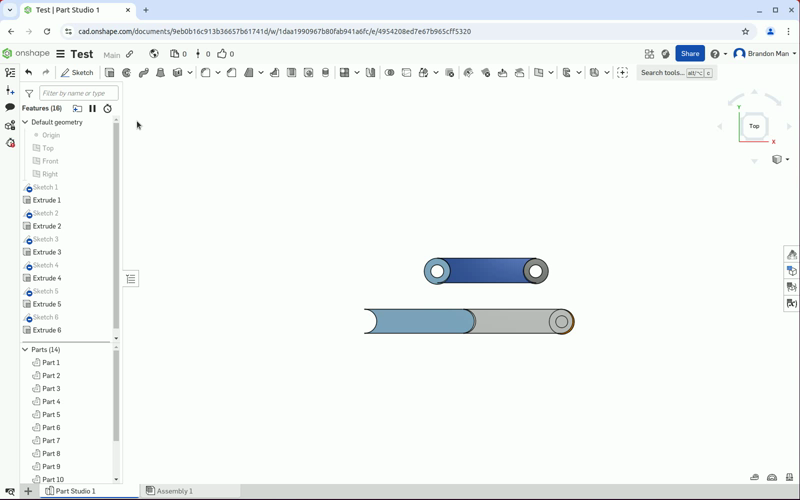
mouse_move(69, 189)
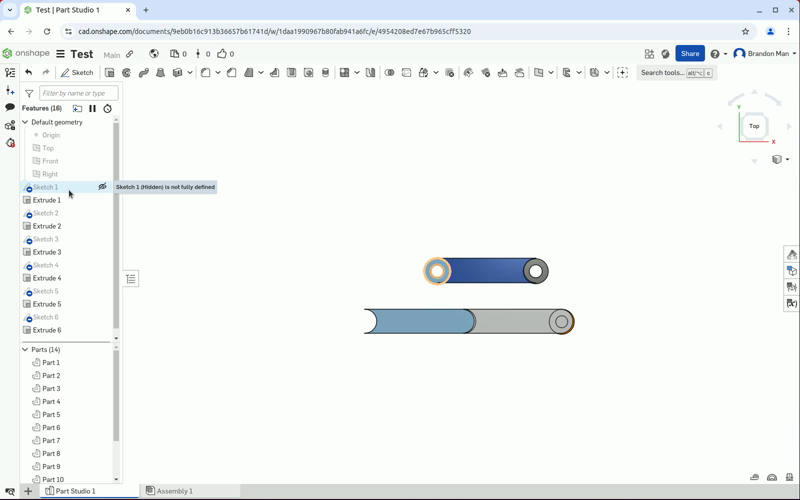
click(69, 189)
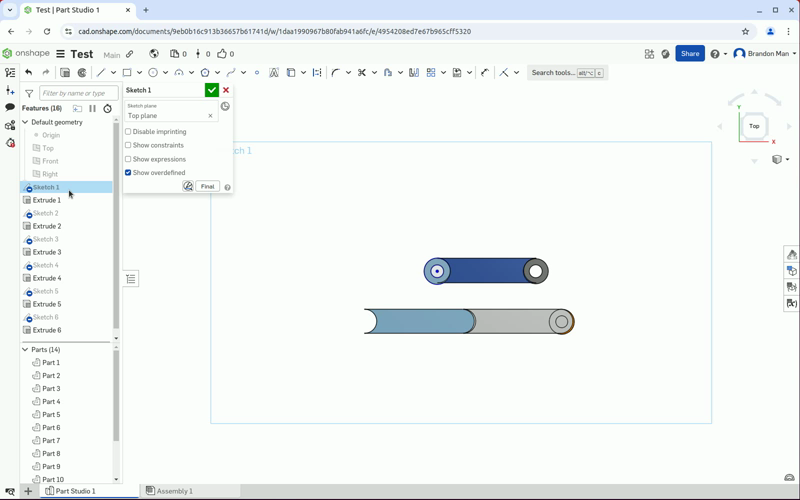
mouse_move(229, 92)
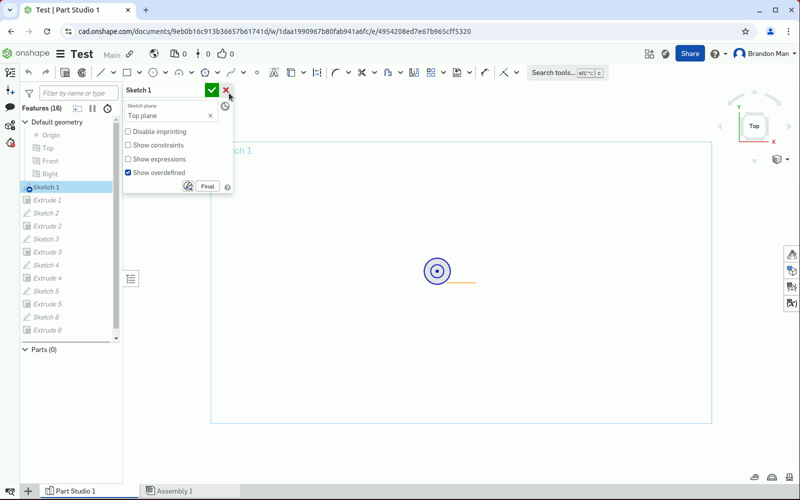
click(229, 92)
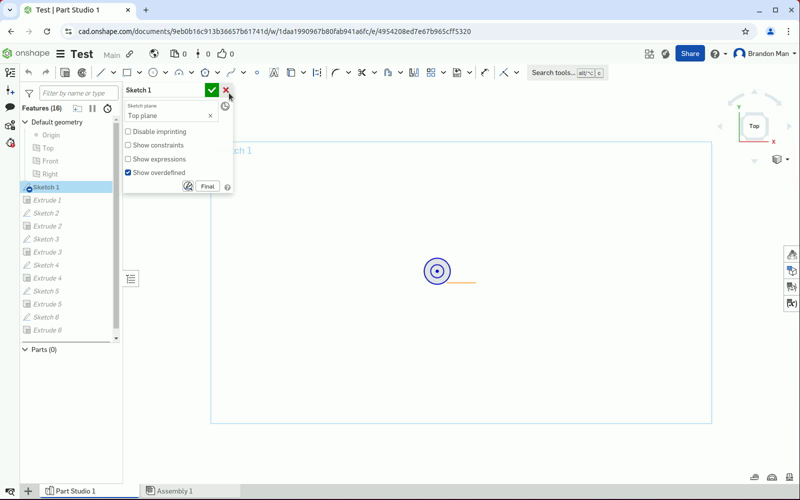
key(shift+s)
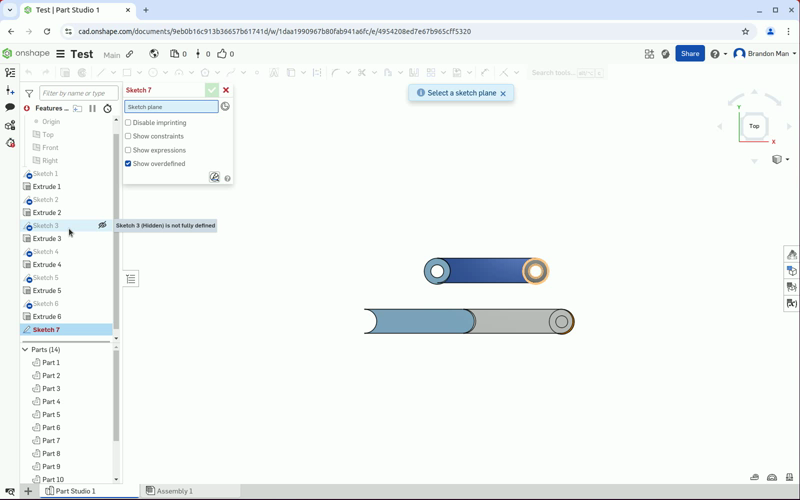
scroll(3)
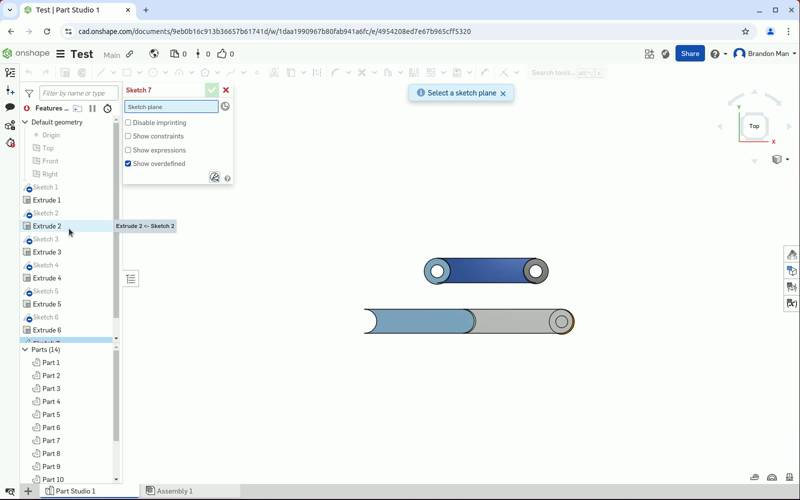
mouse_move(69, 150)
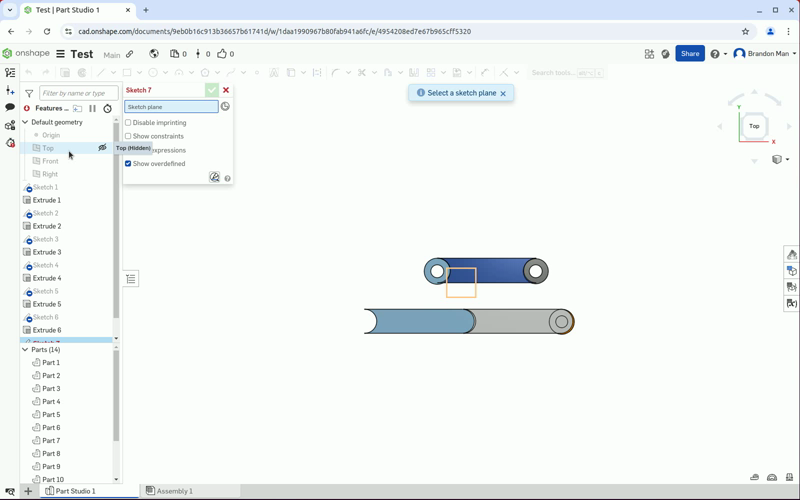
click(69, 150)
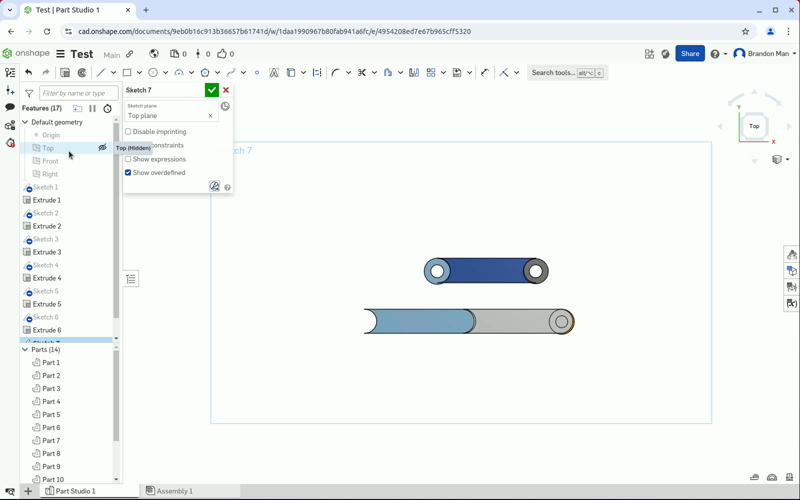
mouse_move(69, 352)
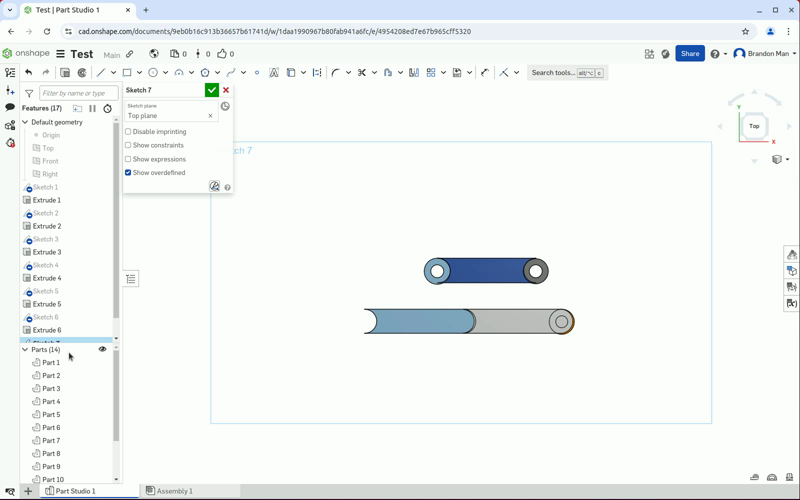
key(y)
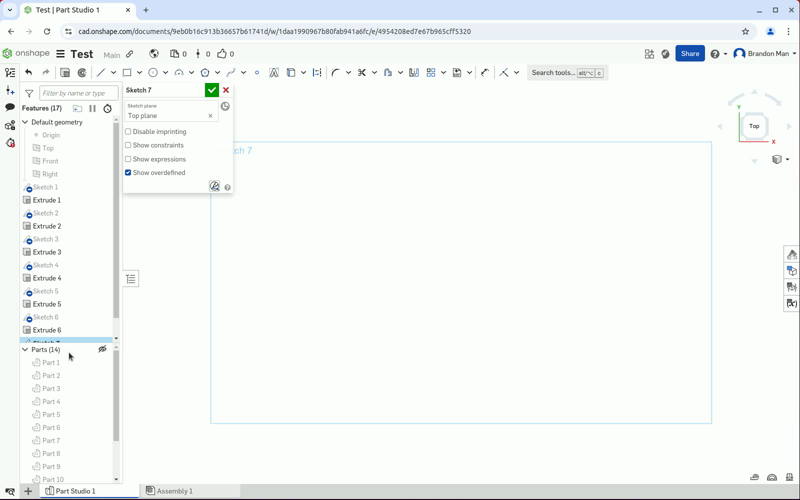
key(c)
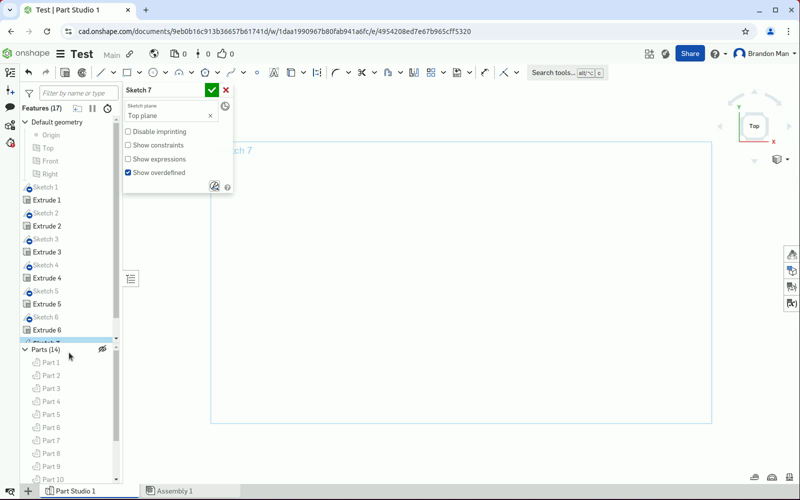
key_down(shift)
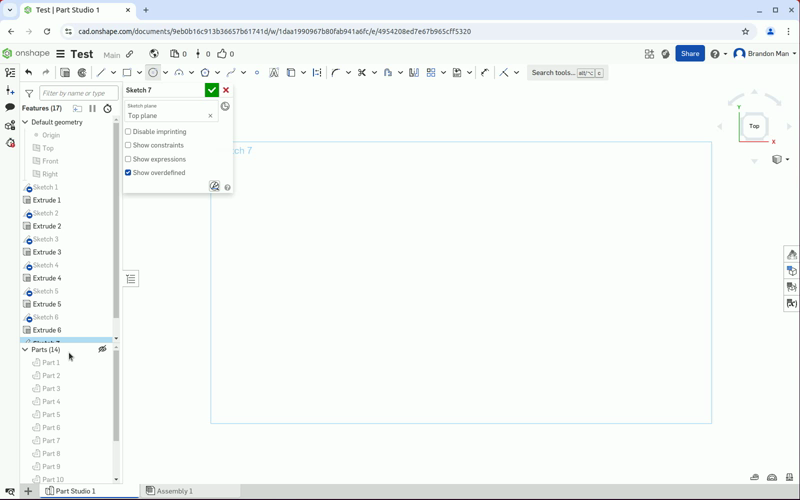
mouse_move(464, 321)
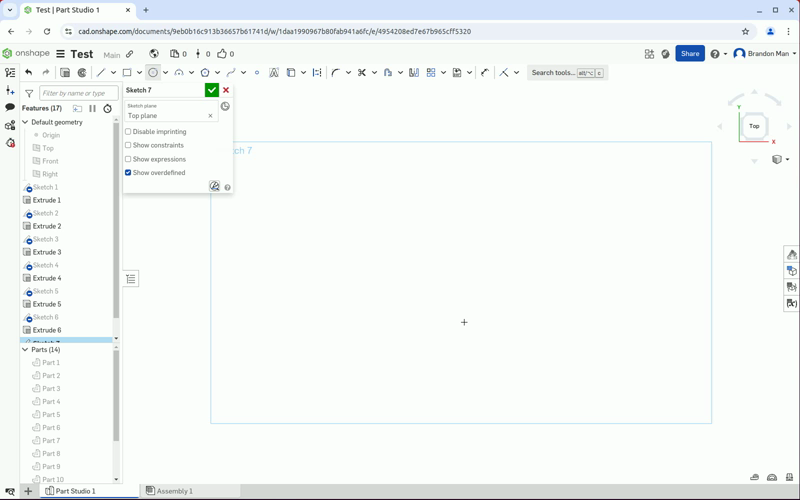
click(464, 321)
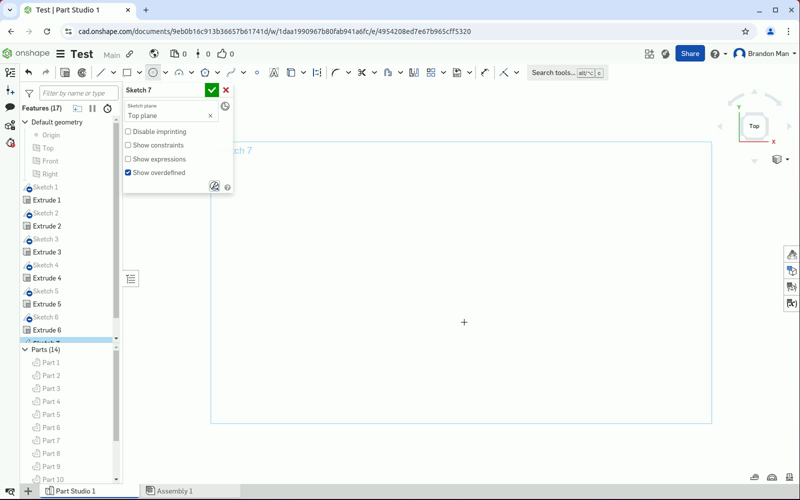
key_up(shift)
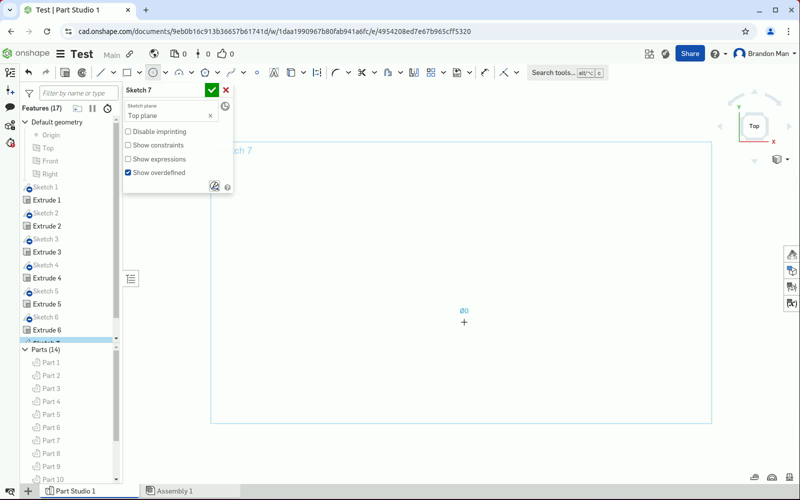
mouse_move(477, 321)
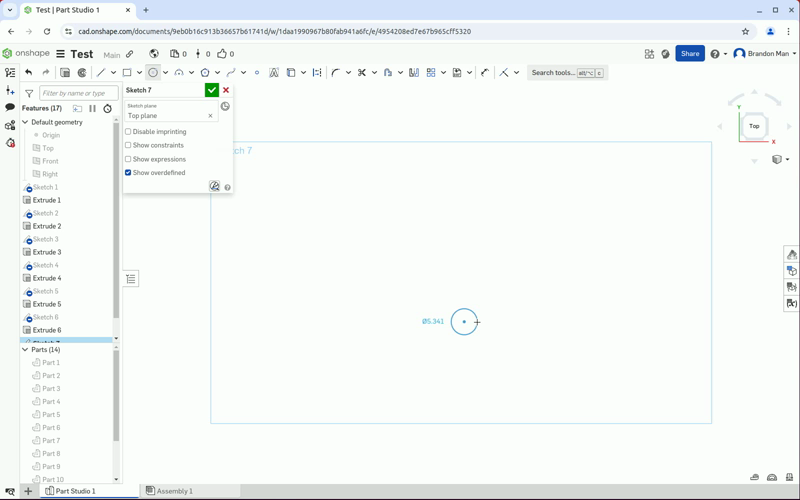
click(477, 321)
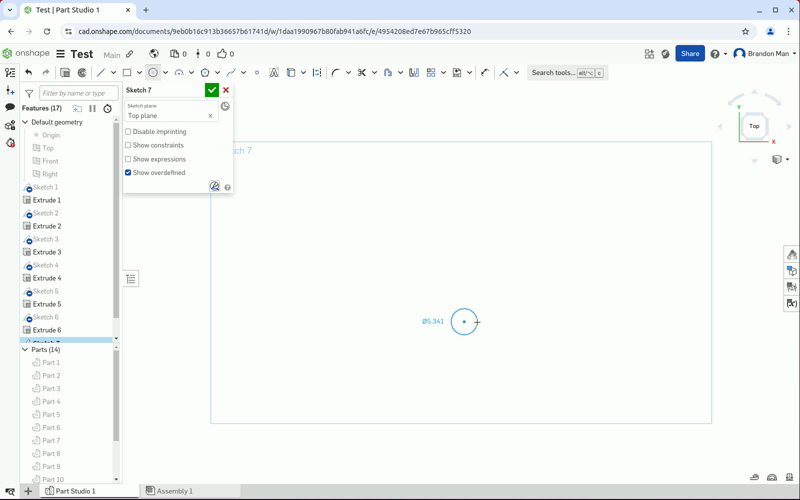
key(esc)
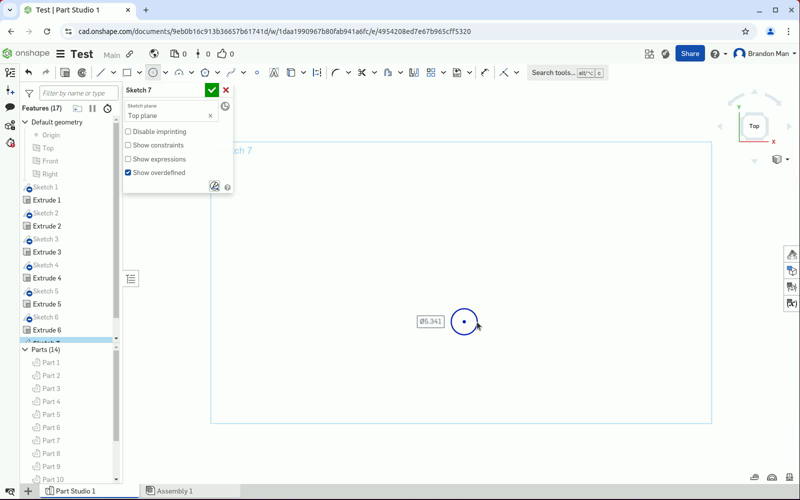
key(c)
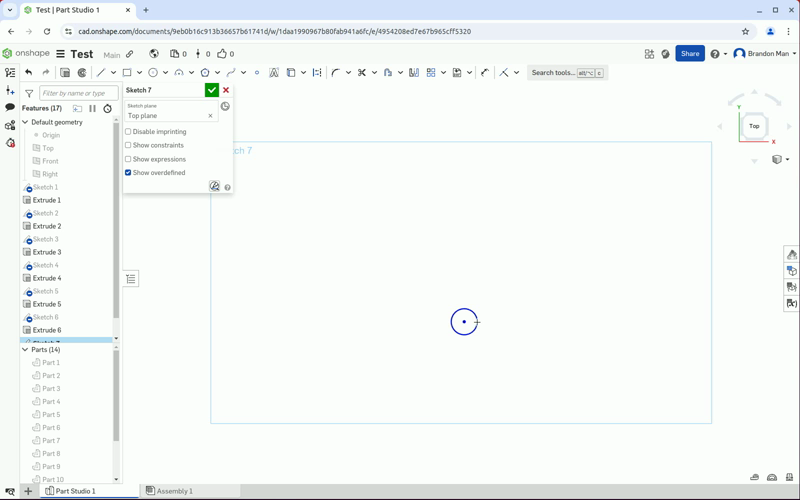
key_down(shift)
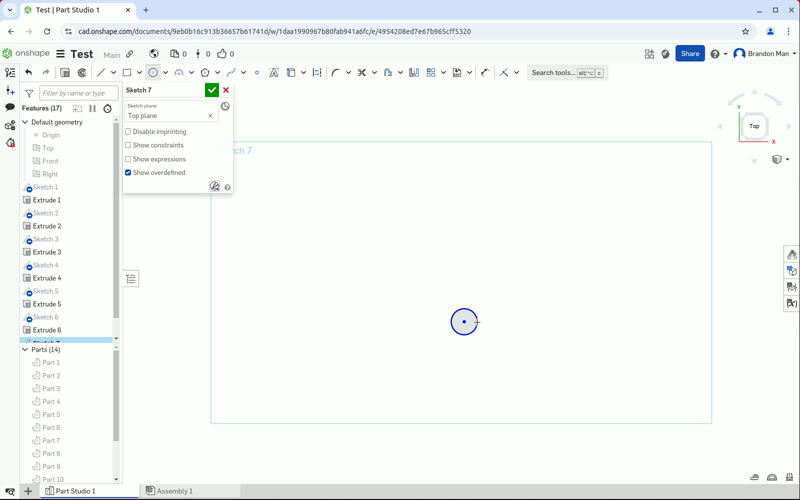
mouse_move(464, 321)
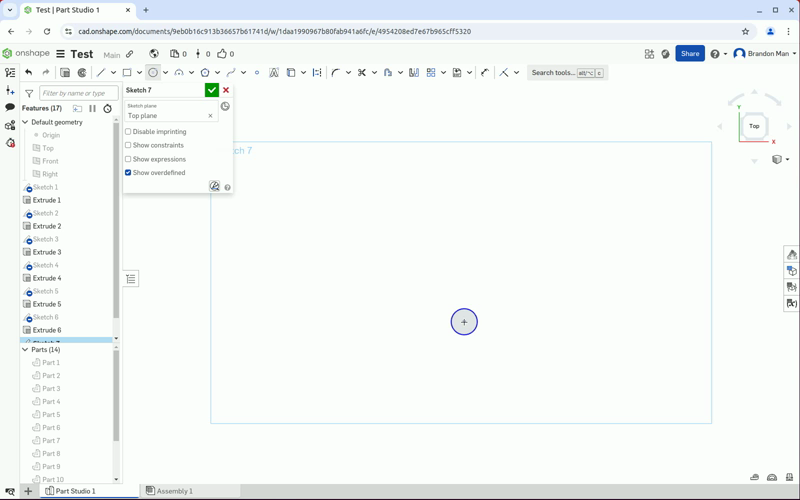
click(464, 321)
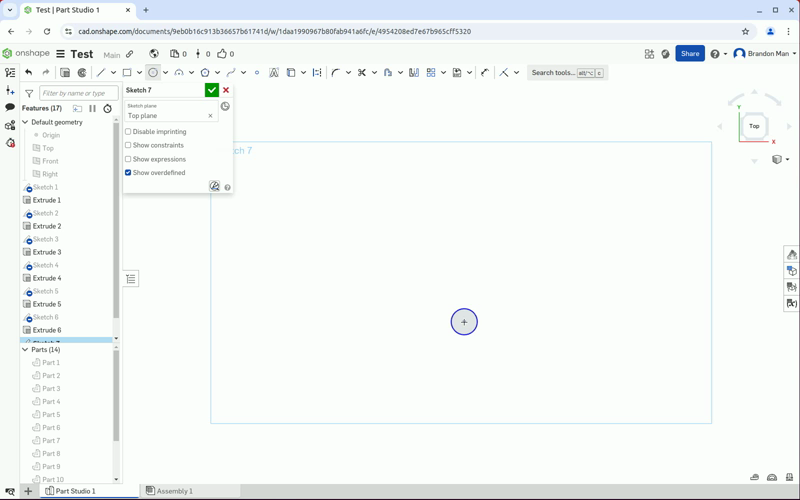
key_up(shift)
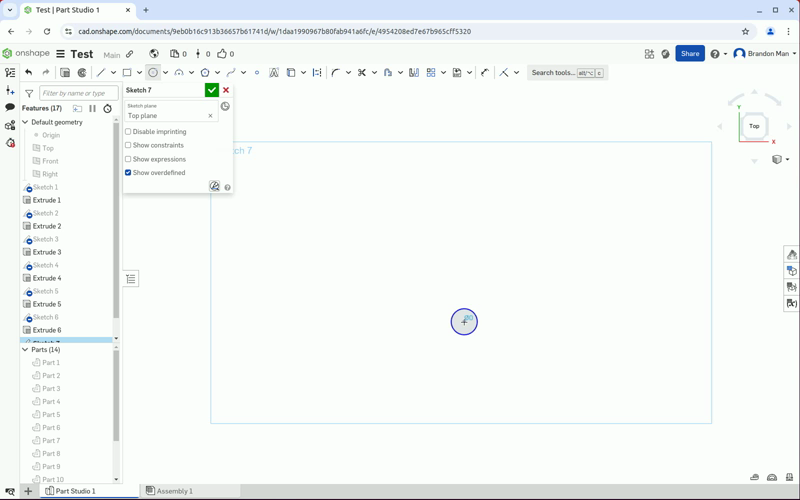
mouse_move(470, 321)
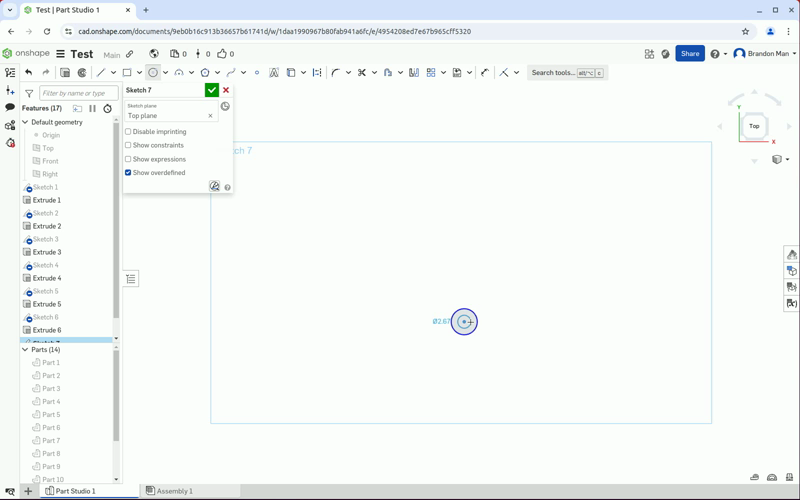
click(470, 321)
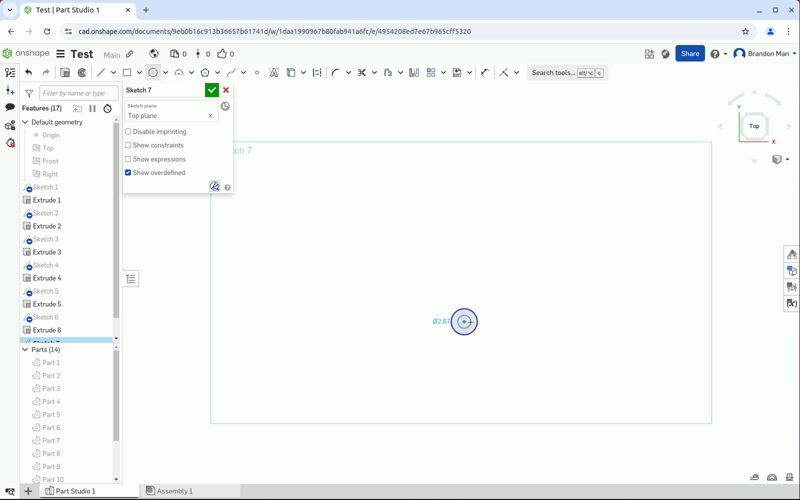
key(esc)
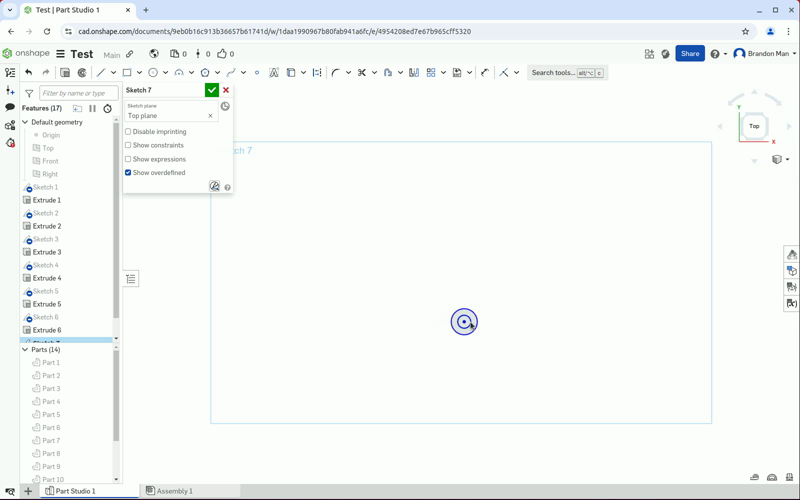
mouse_move(473, 323)
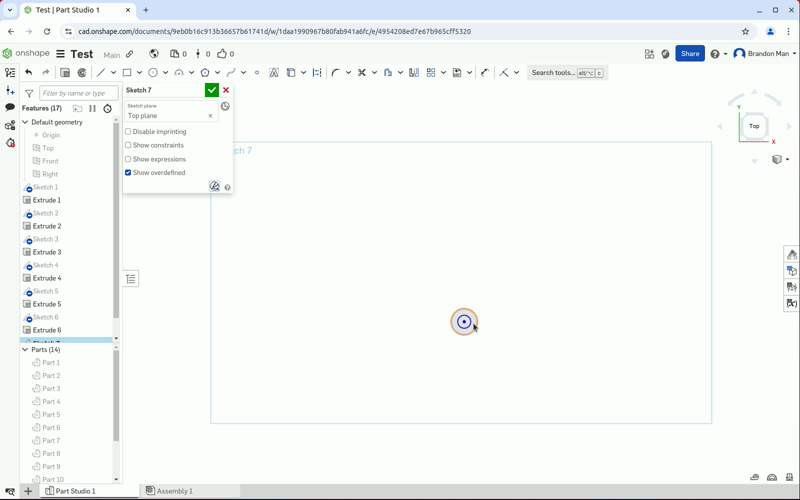
scroll(6)
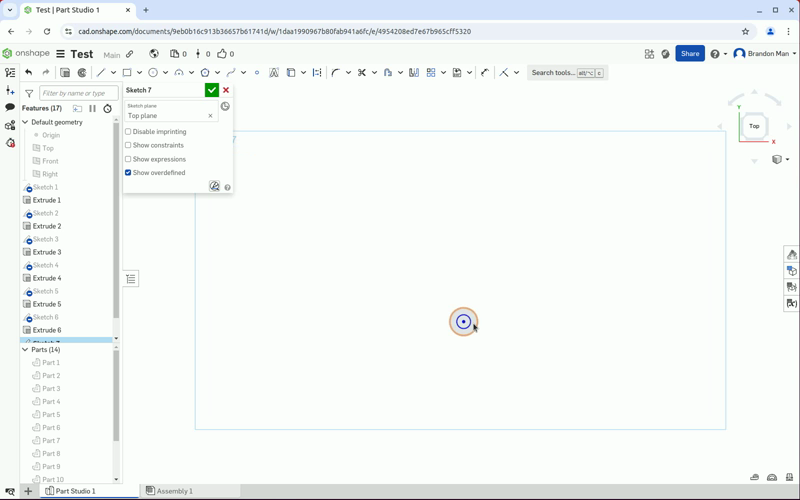
scroll(6)
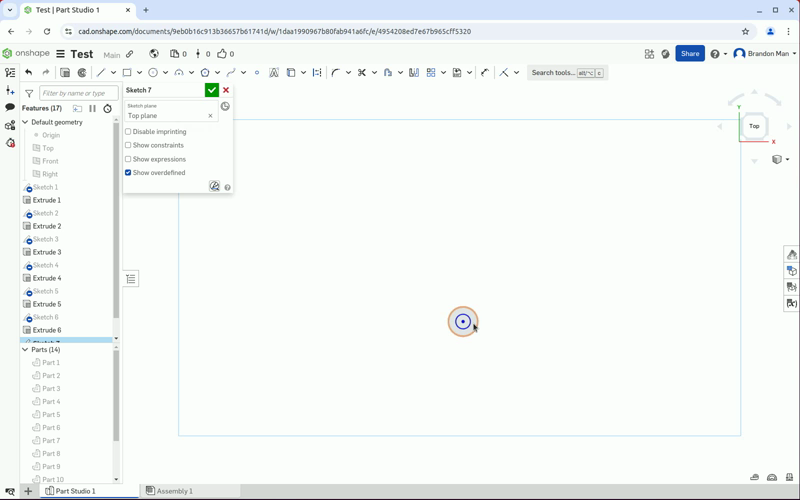
scroll(6)
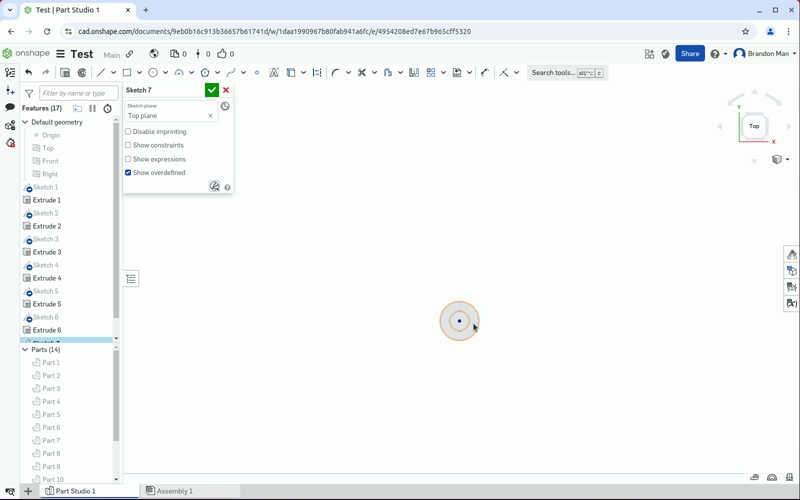
scroll(6)
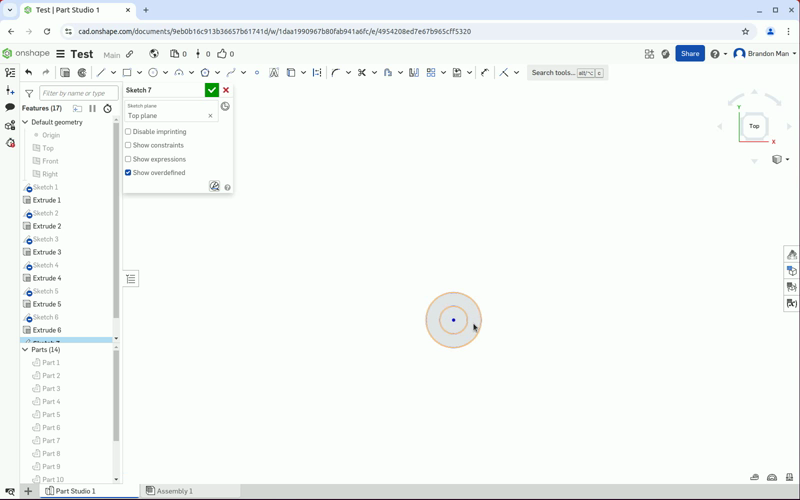
scroll(6)
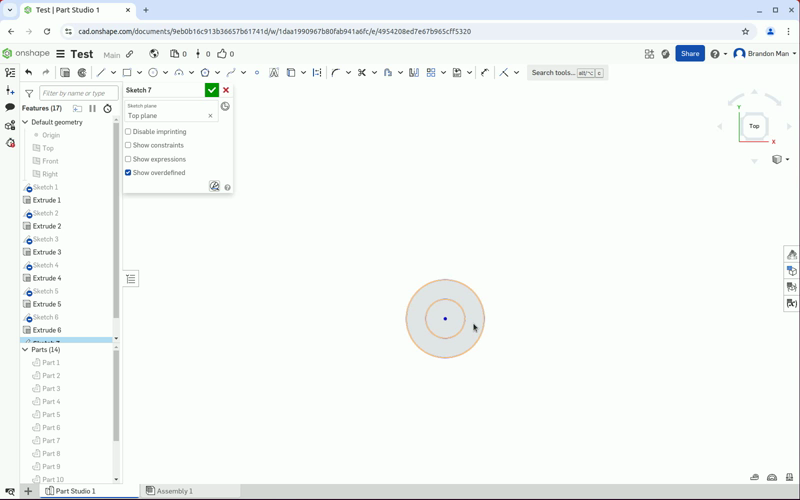
scroll(6)
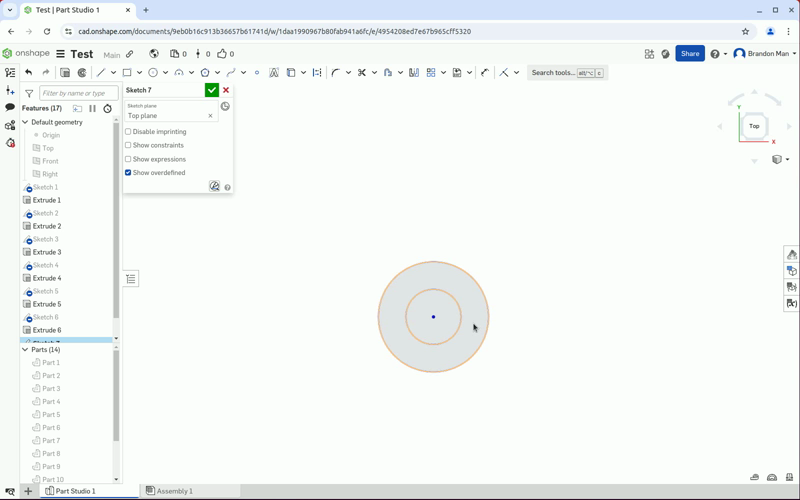
scroll(6)
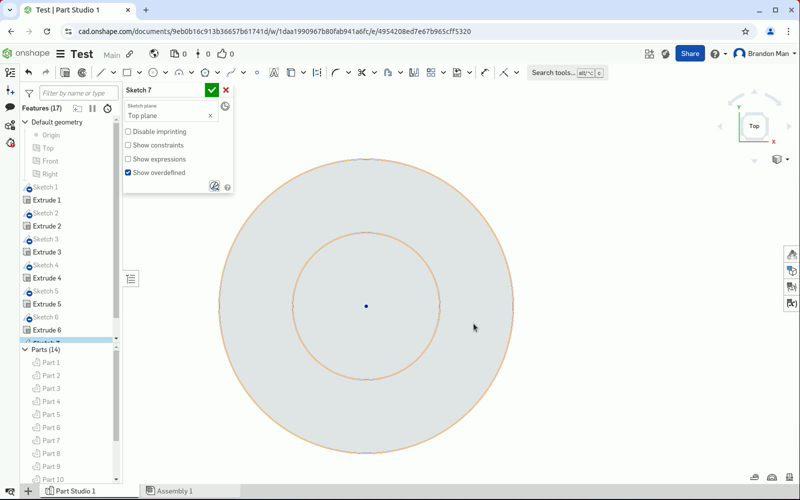
click(473, 323)
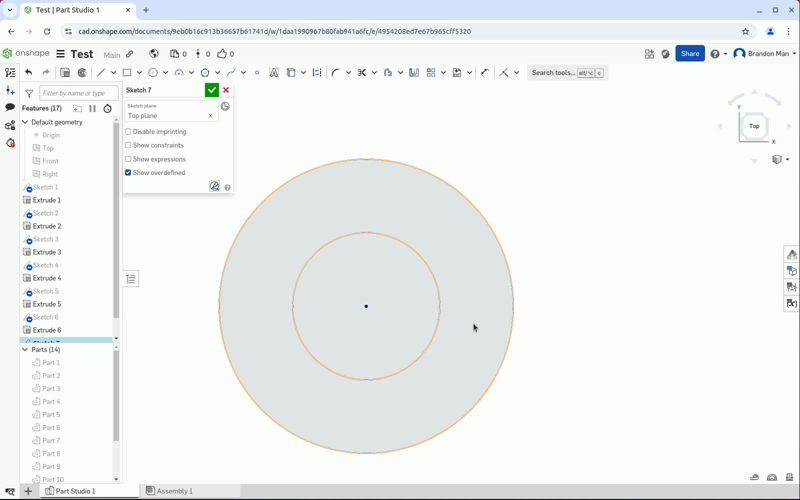
scroll(-6)
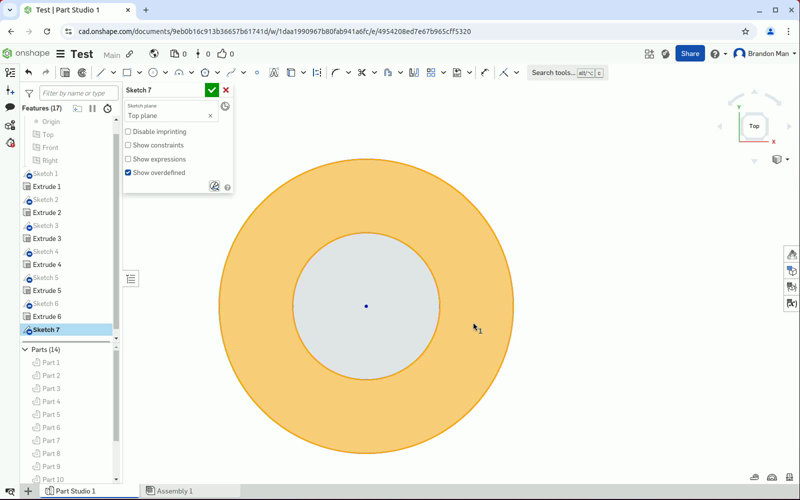
scroll(-6)
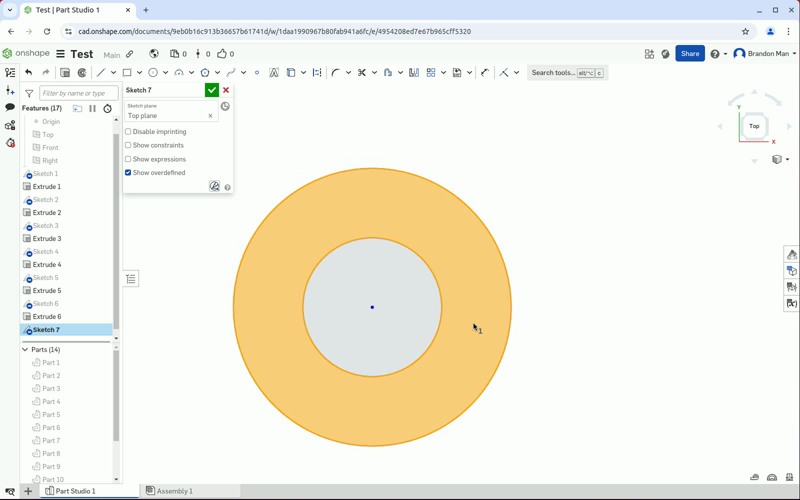
scroll(-6)
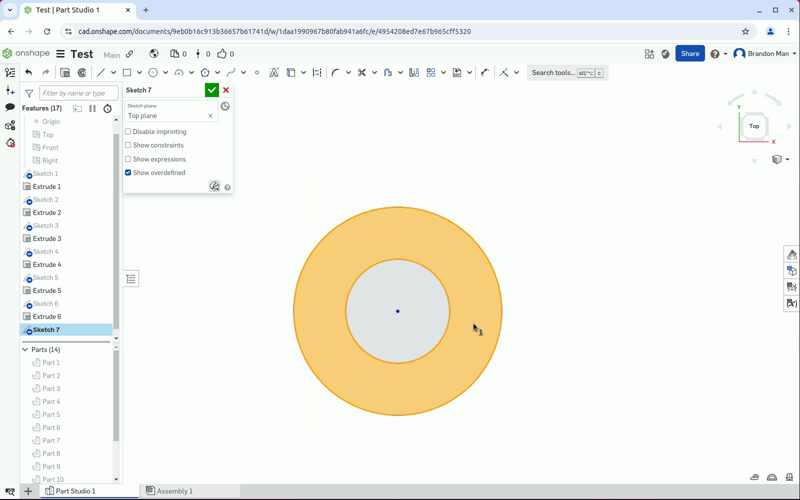
scroll(-6)
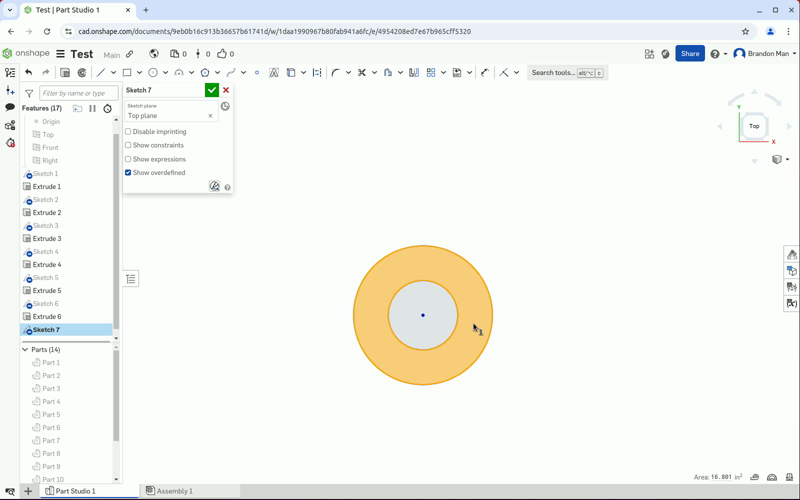
scroll(-6)
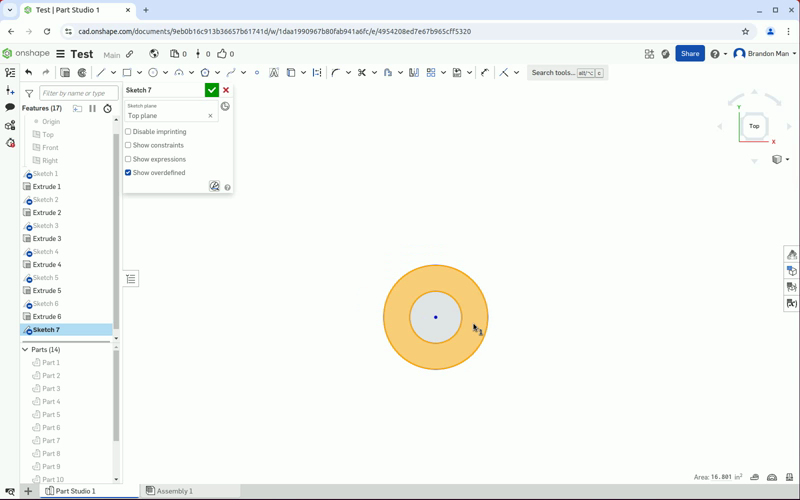
scroll(-6)
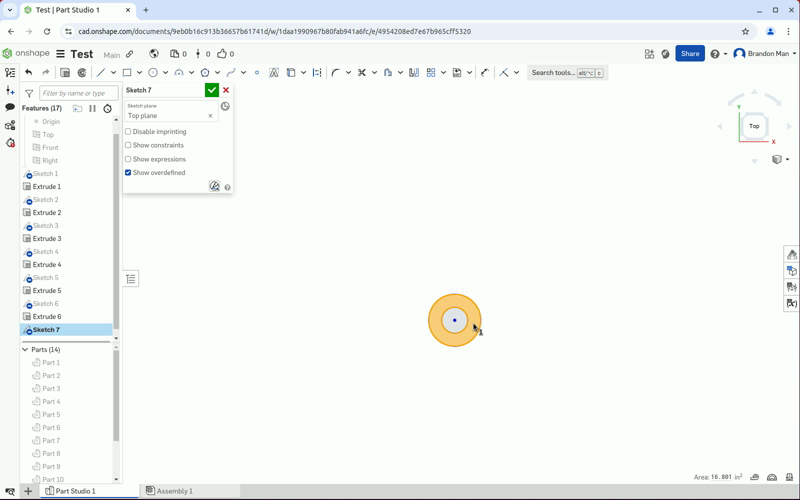
scroll(-6)
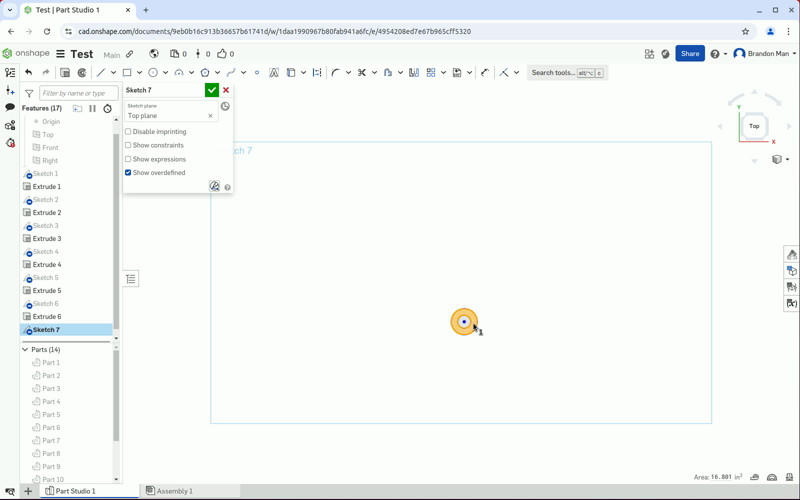
mouse_move(69, 352)
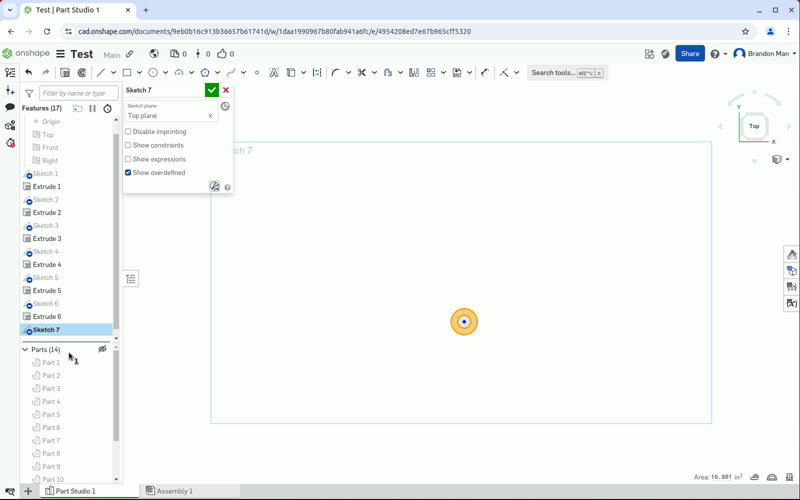
key(shift+y)
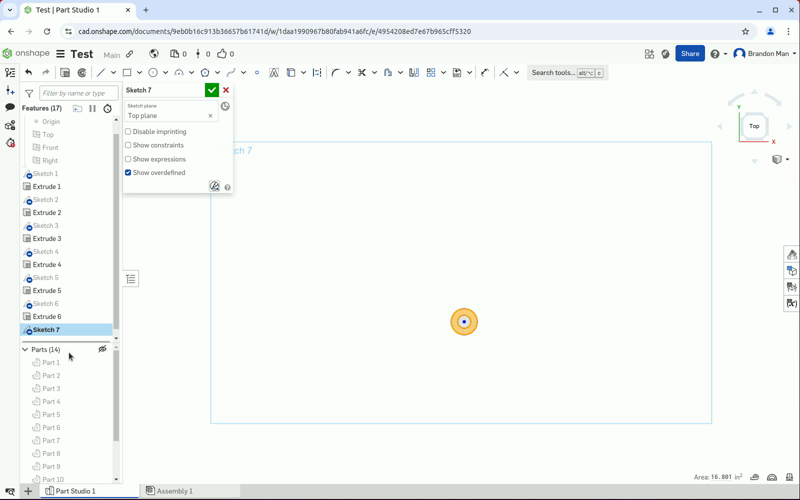
key(shift+e)
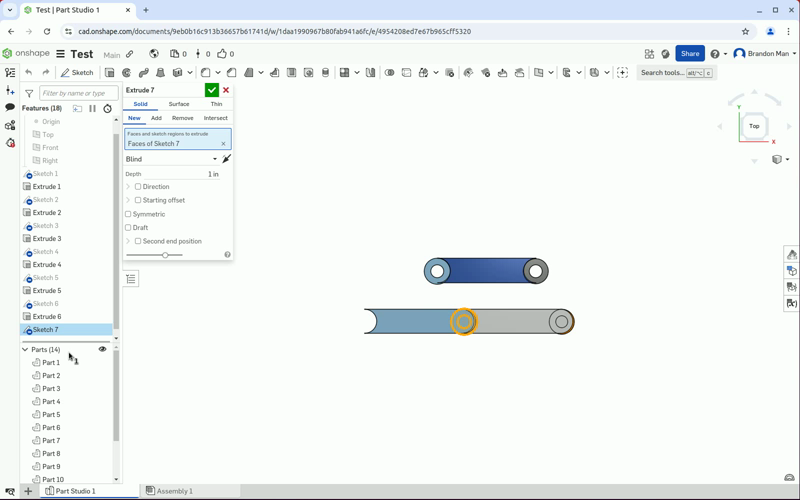
mouse_move(143, 106)
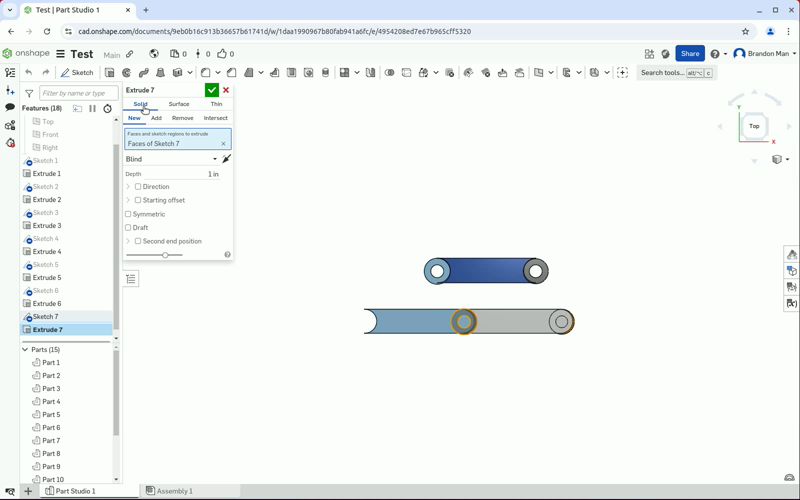
click(143, 106)
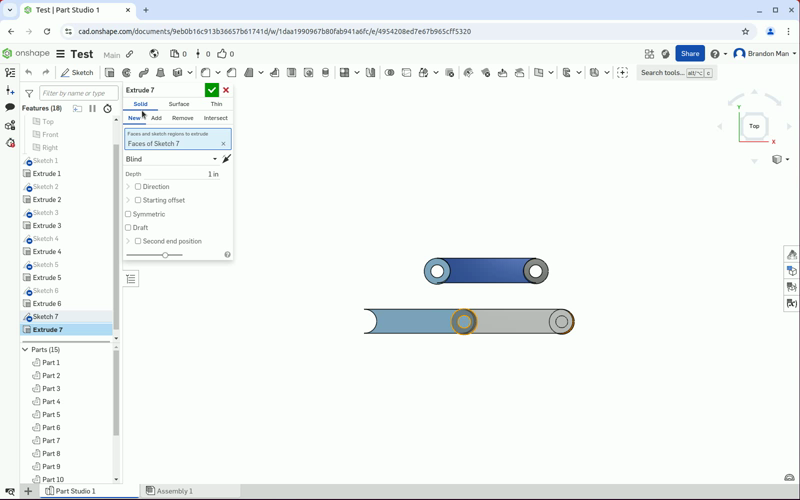
mouse_move(137, 120)
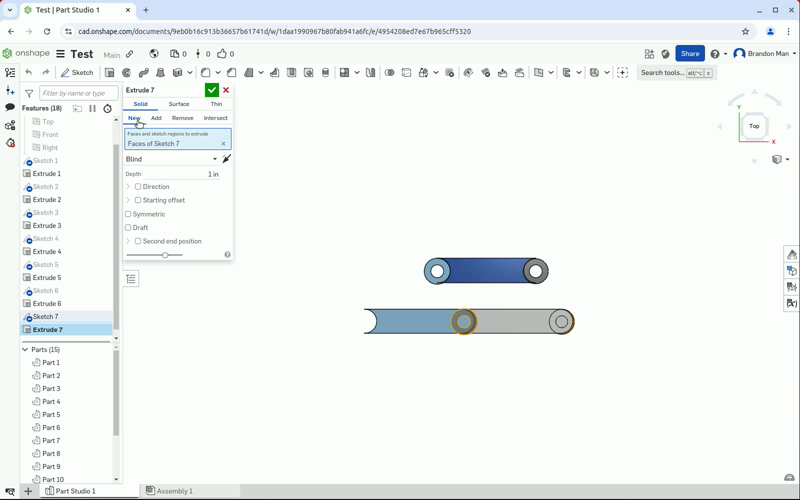
click(137, 120)
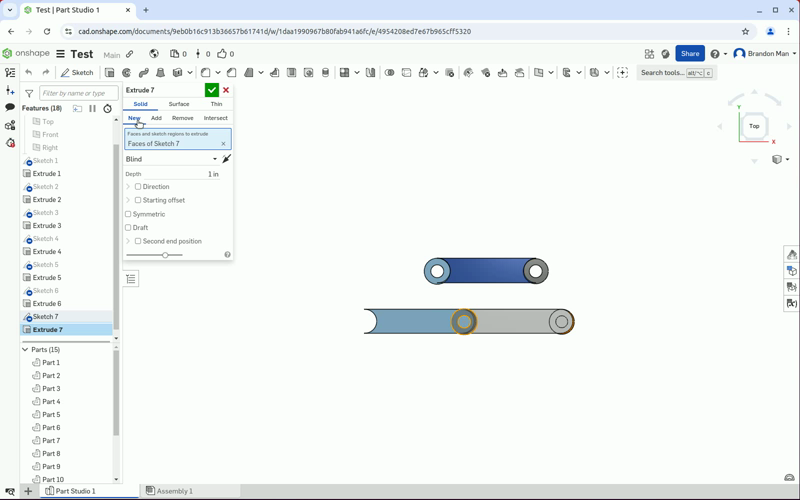
key(tab, 4)
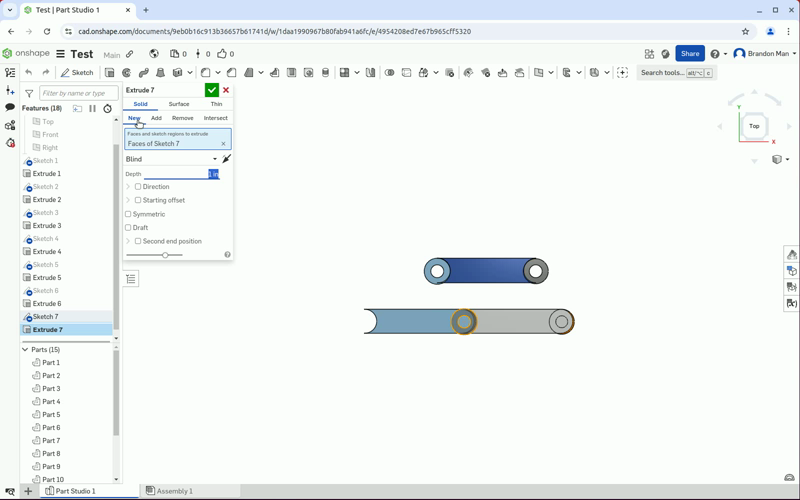
text(2.407)
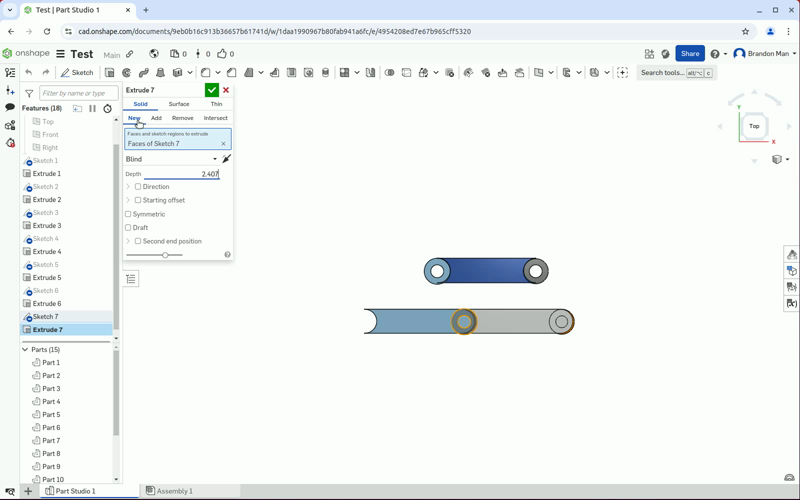
key(enter)
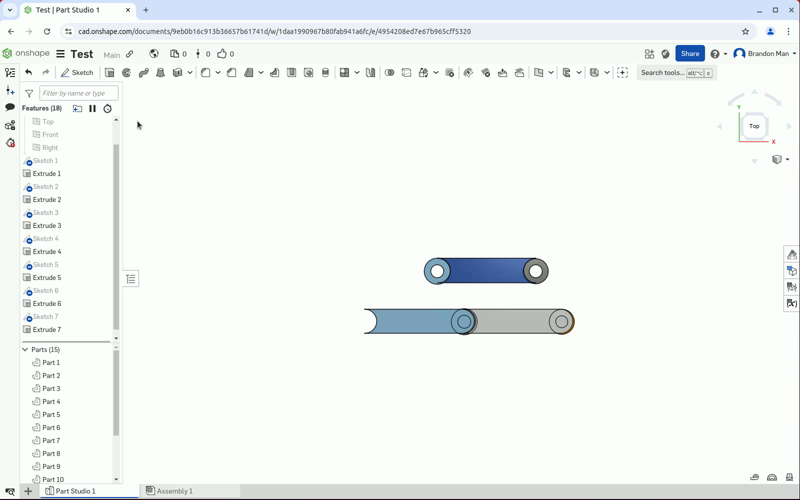
key(shift+h)
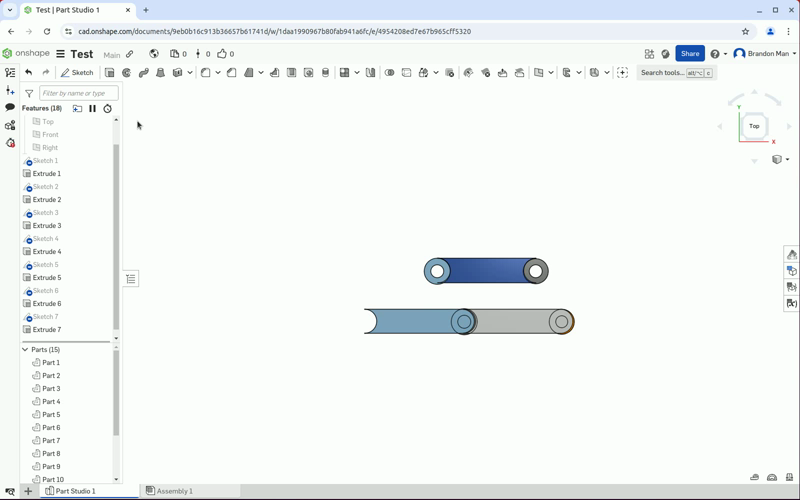
key(shift+h)
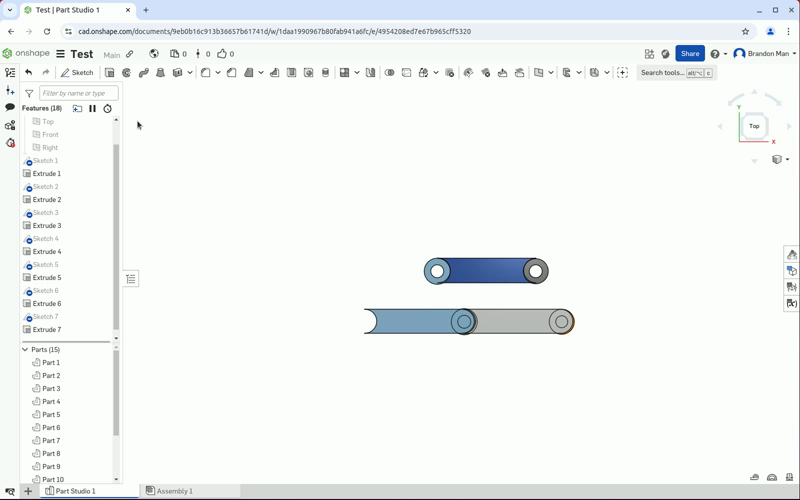
mouse_move(69, 163)
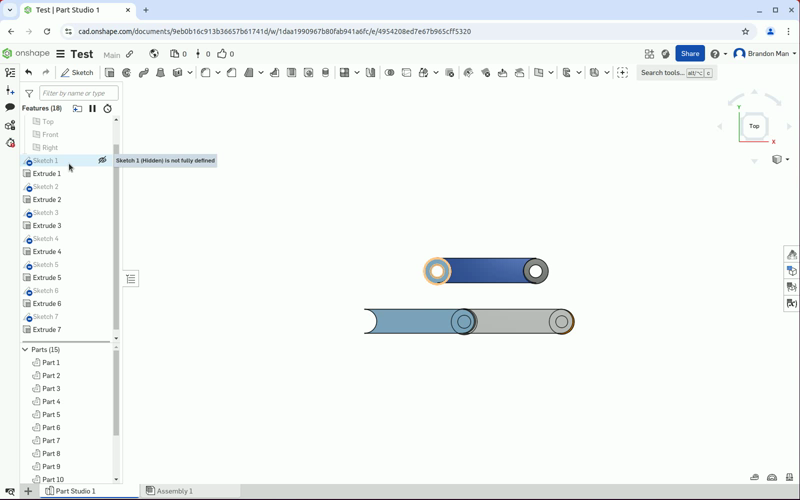
click(69, 163)
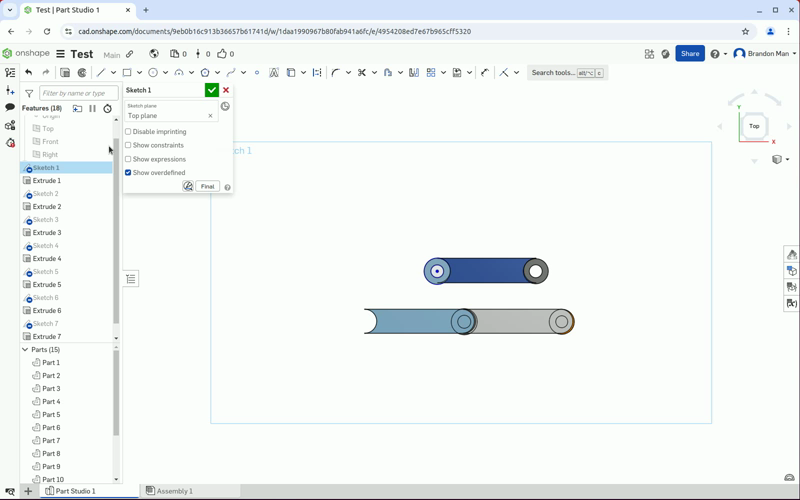
mouse_move(229, 92)
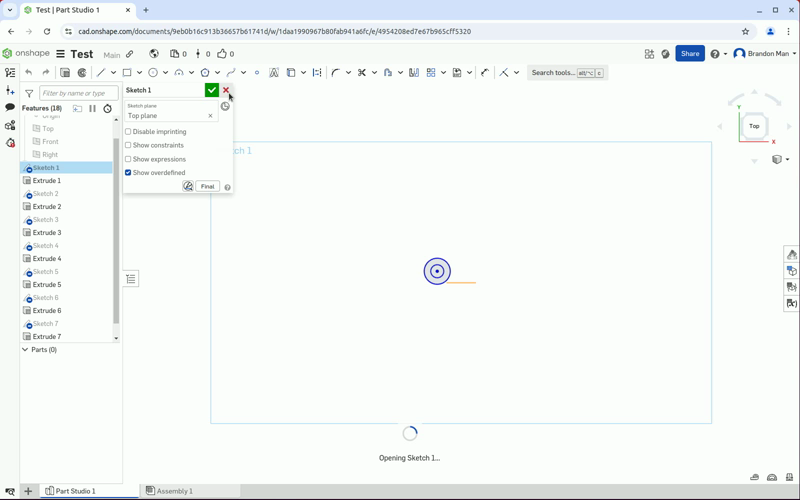
click(229, 92)
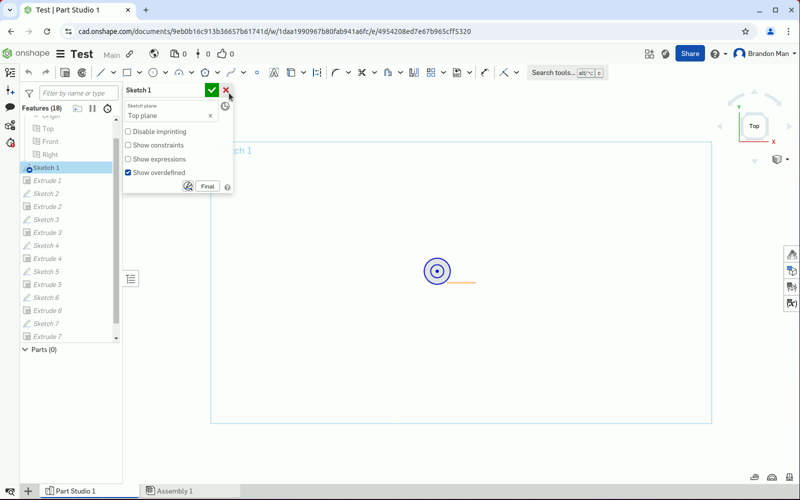
key(shift+s)
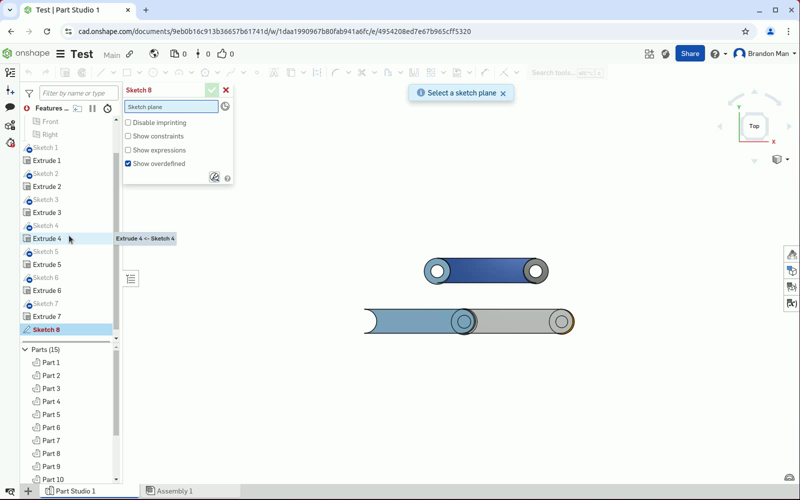
scroll(3)
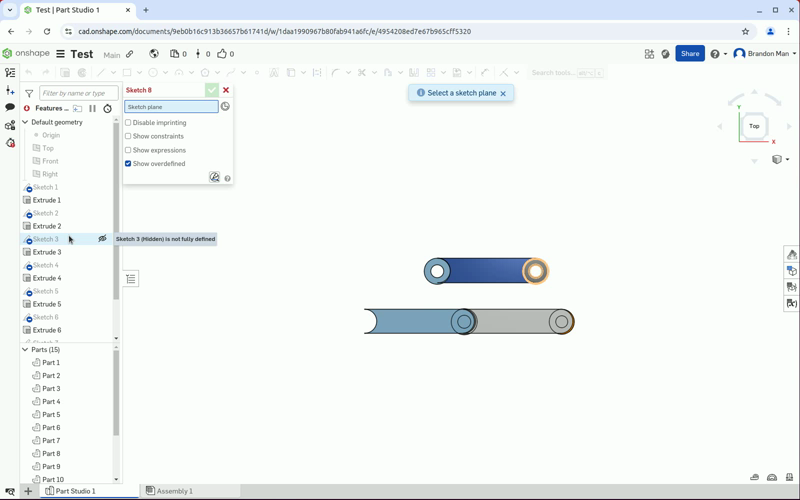
mouse_move(69, 150)
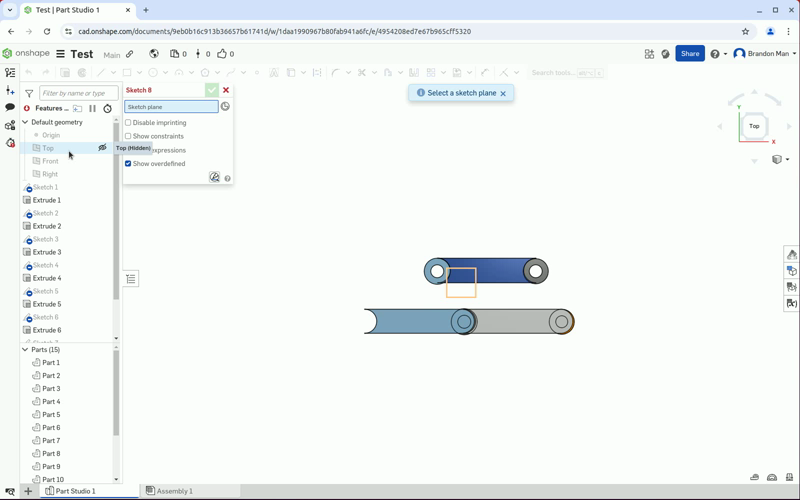
click(69, 150)
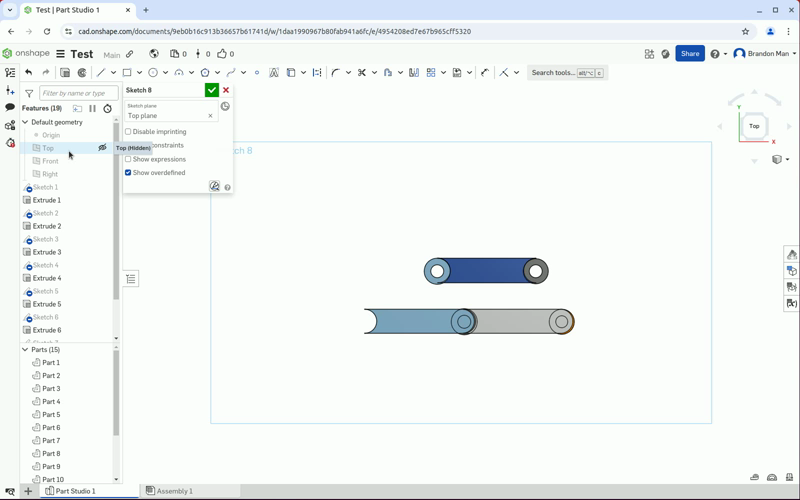
mouse_move(69, 352)
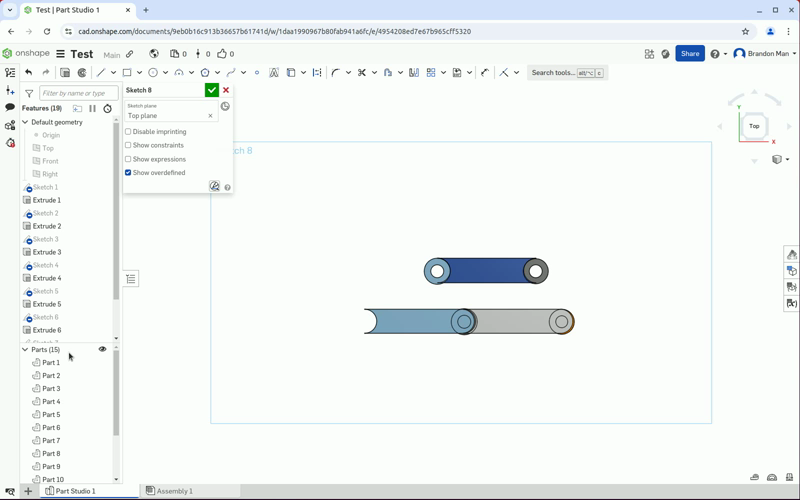
key(y)
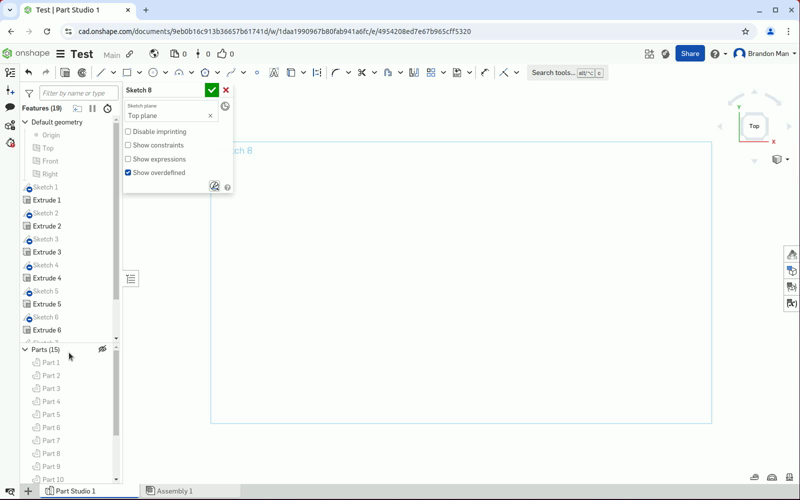
key(c)
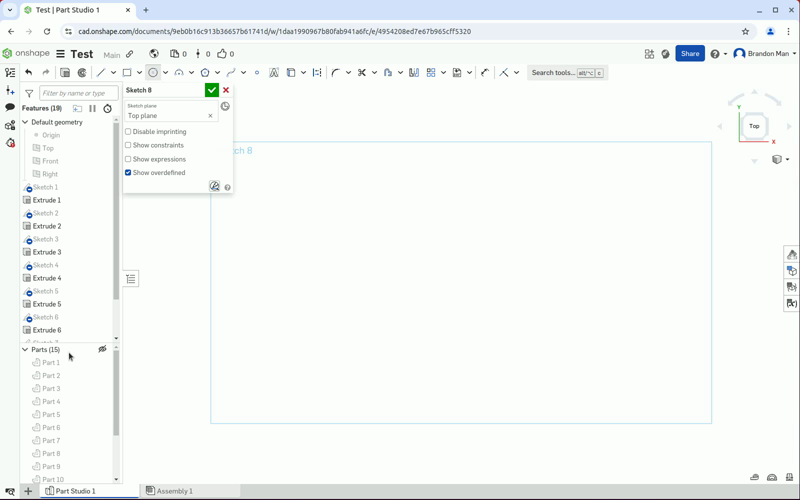
key_down(shift)
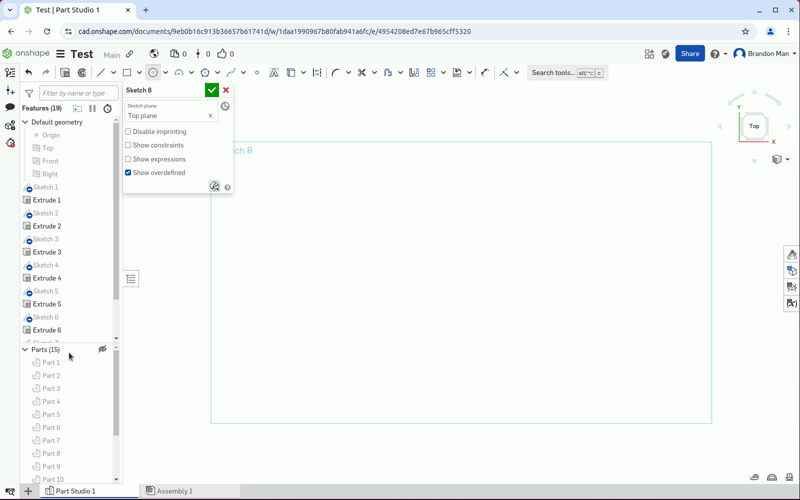
mouse_move(365, 321)
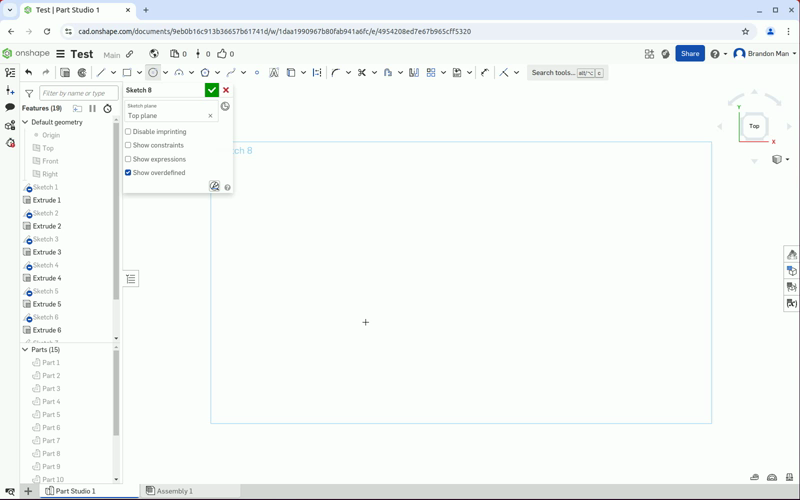
click(365, 321)
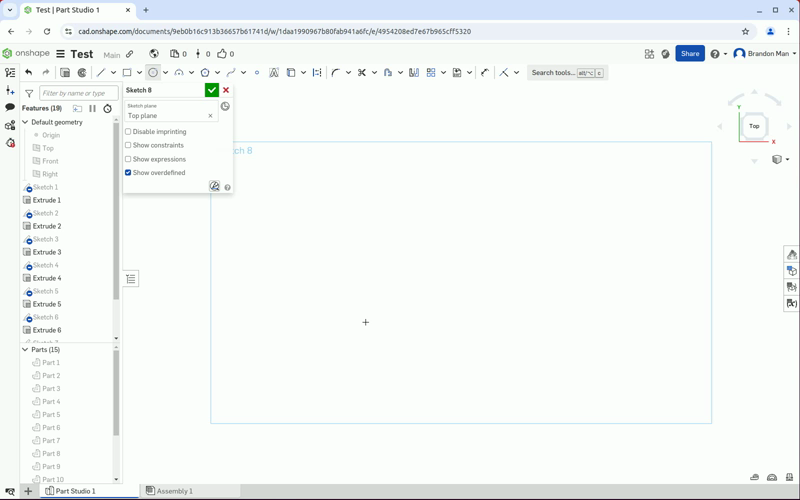
key_up(shift)
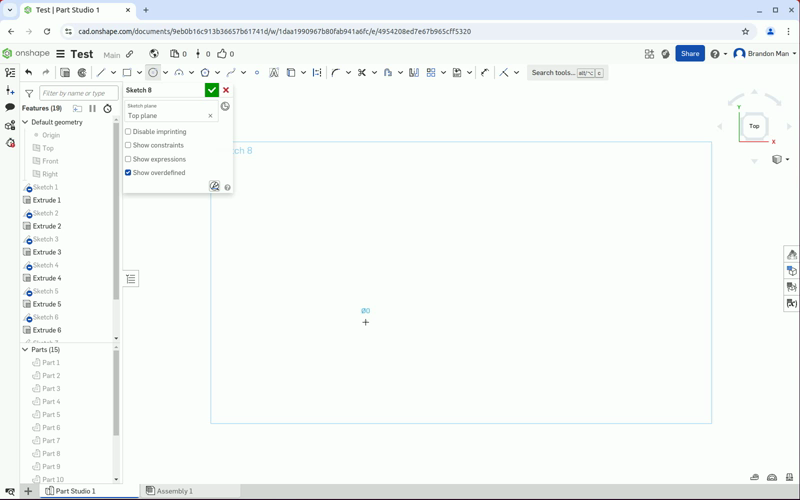
mouse_move(378, 321)
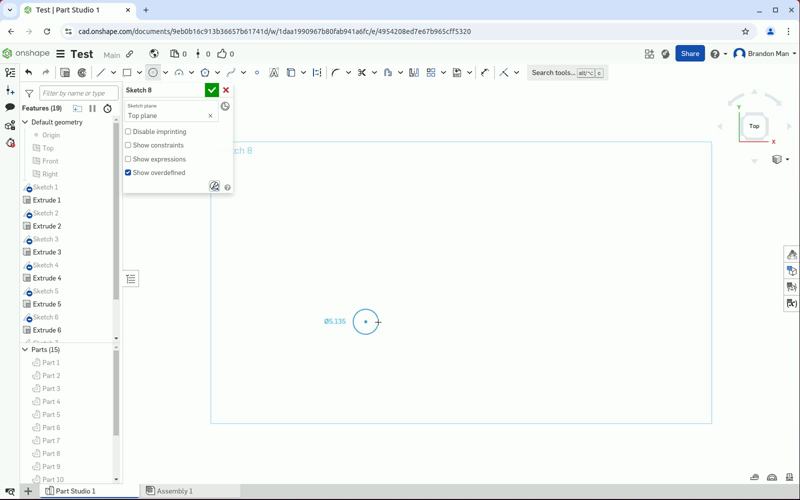
click(378, 321)
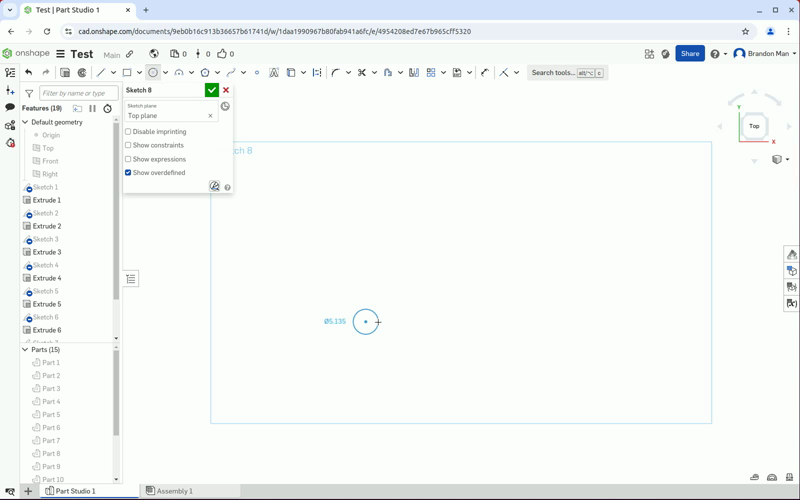
key(esc)
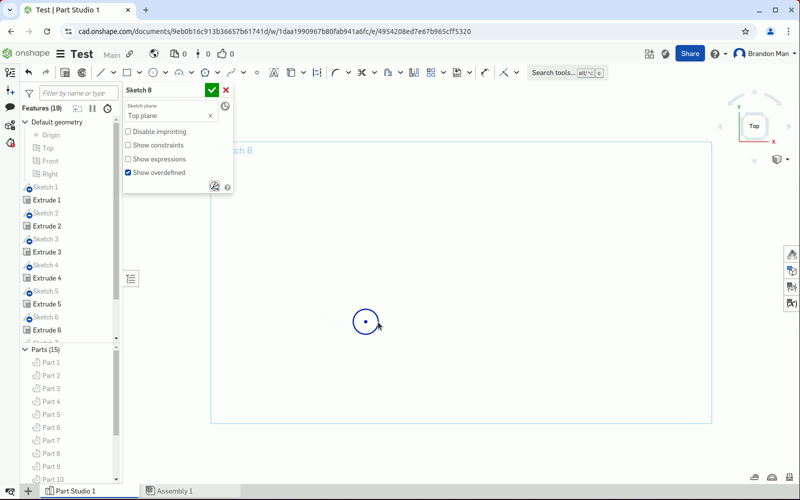
key(c)
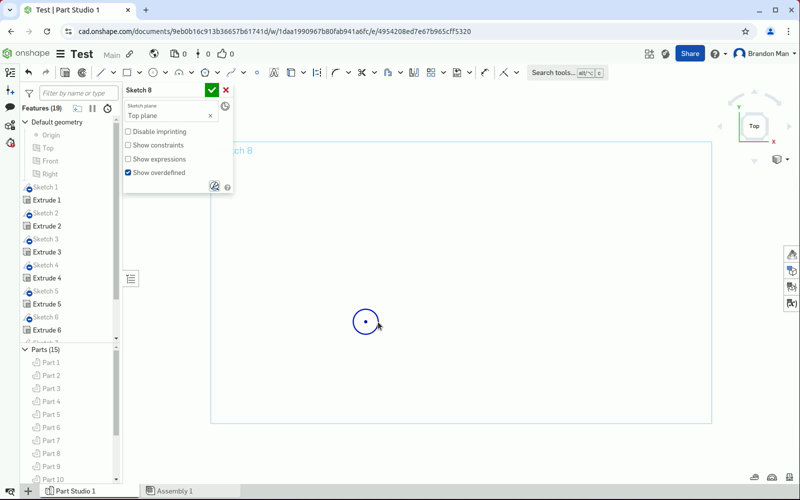
key_down(shift)
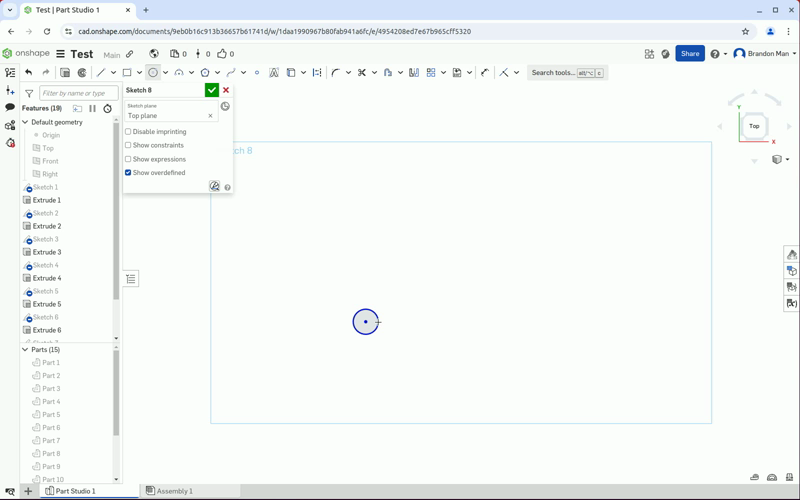
mouse_move(365, 321)
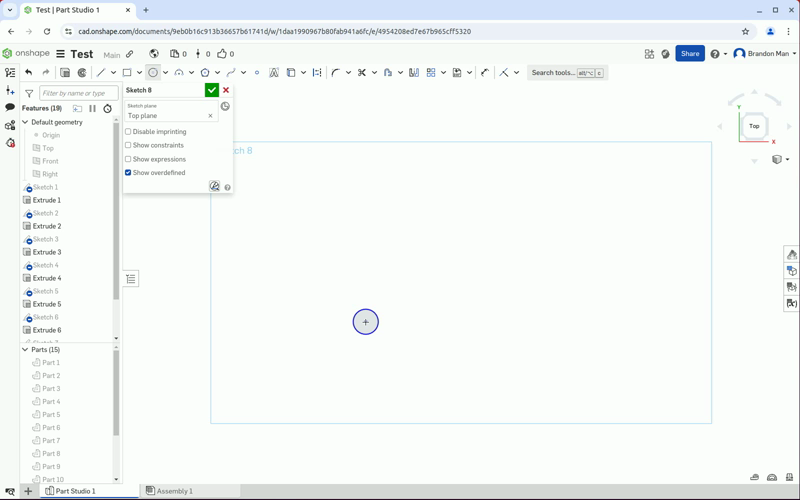
click(365, 321)
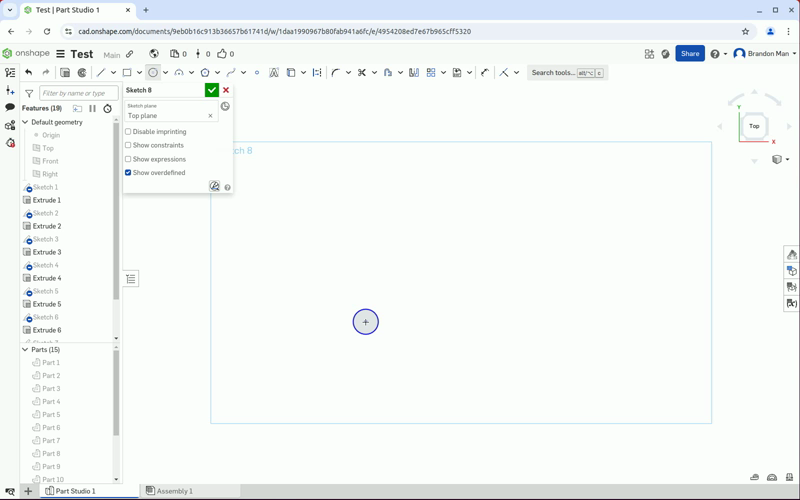
key_up(shift)
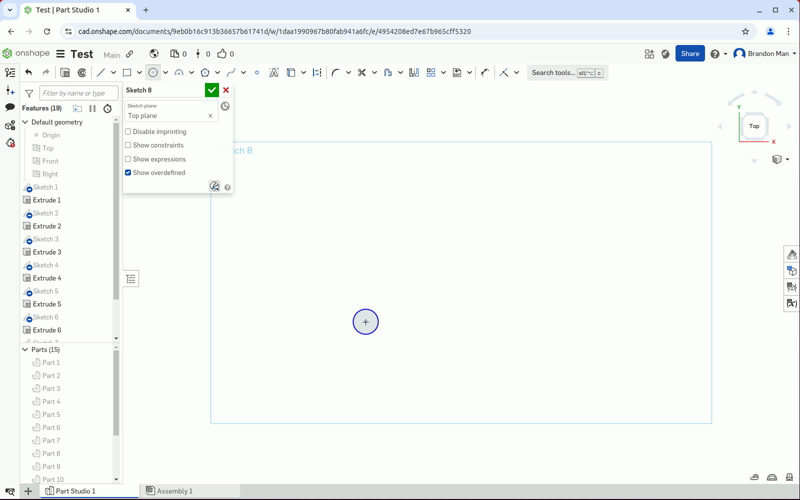
mouse_move(371, 321)
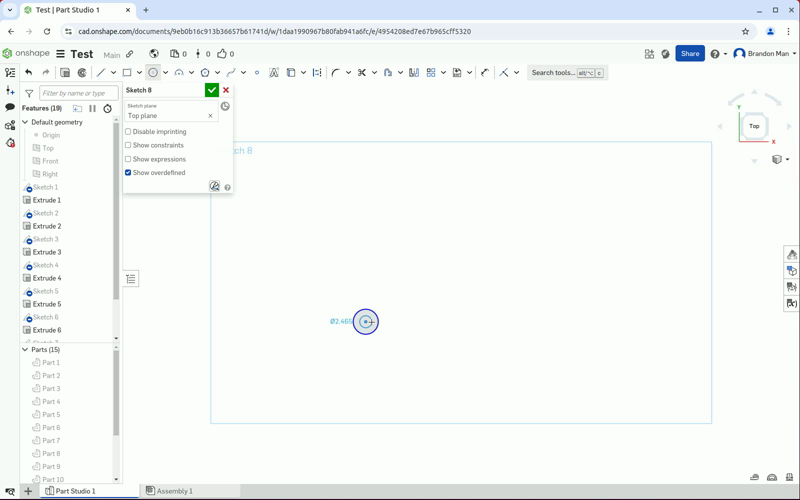
click(371, 321)
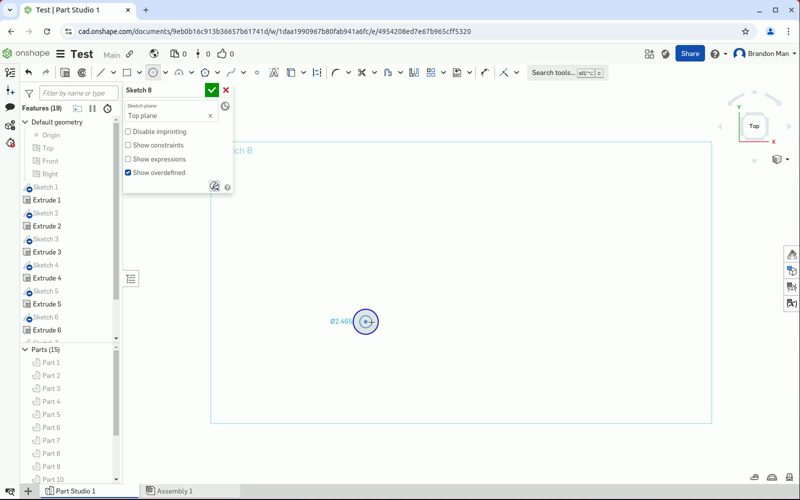
key(esc)
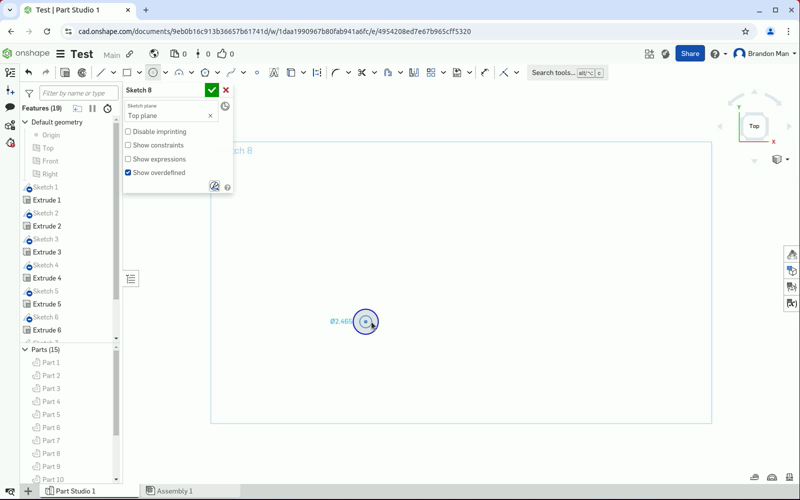
mouse_move(360, 326)
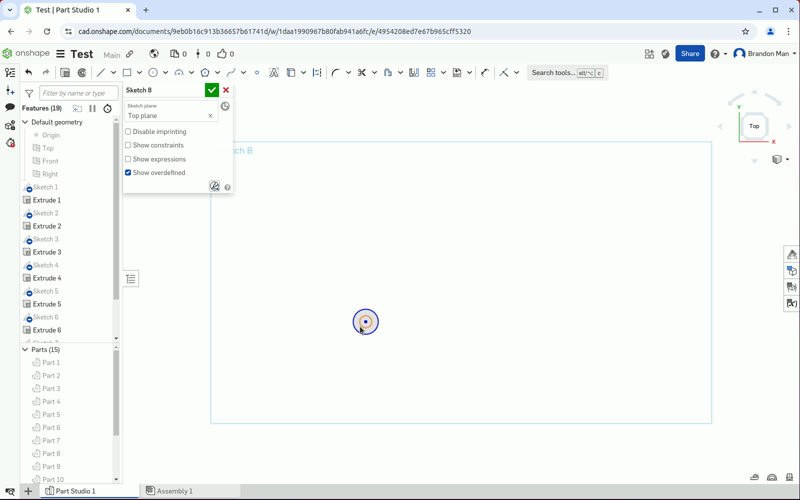
scroll(6)
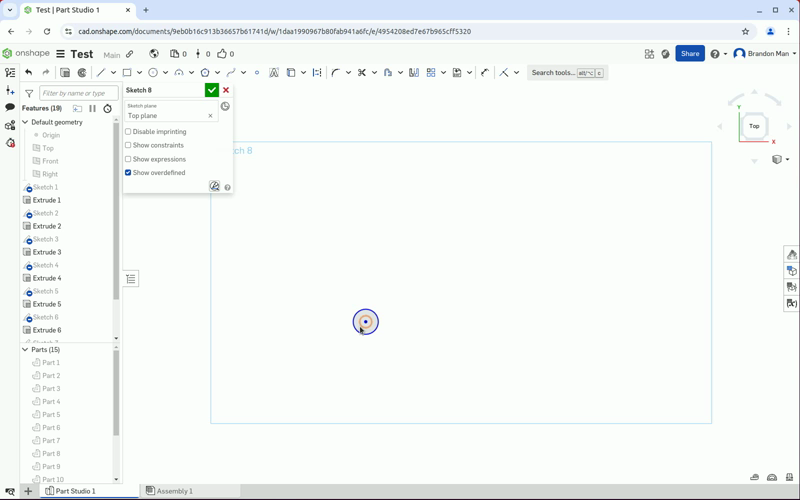
scroll(6)
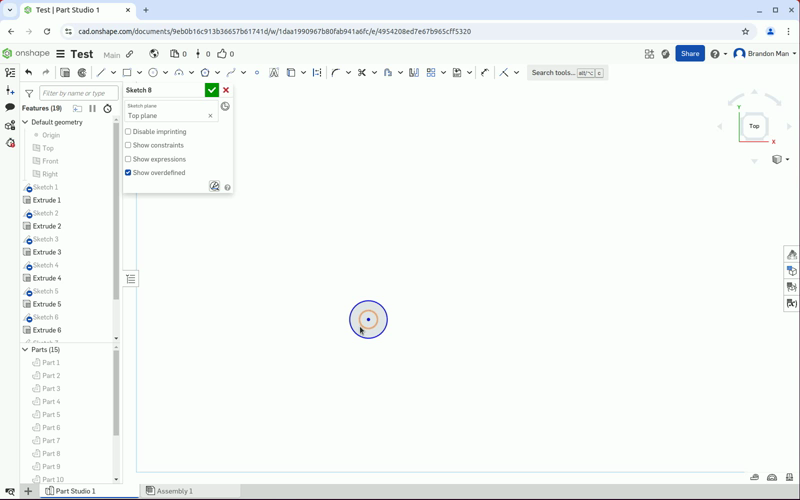
scroll(6)
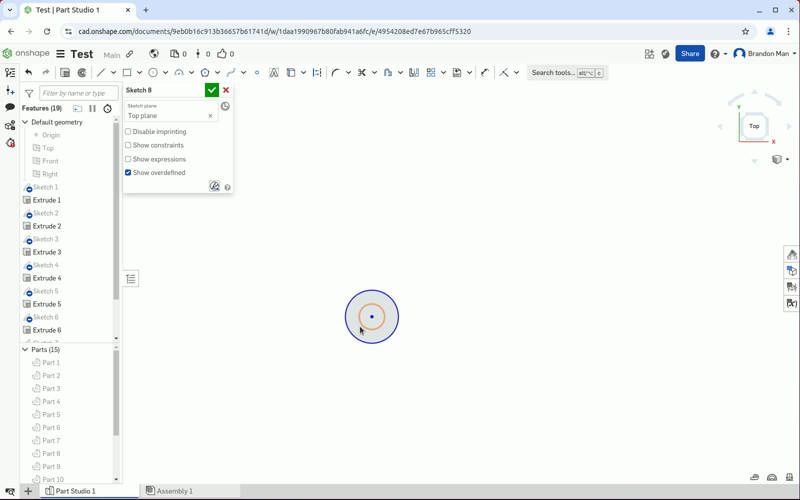
scroll(6)
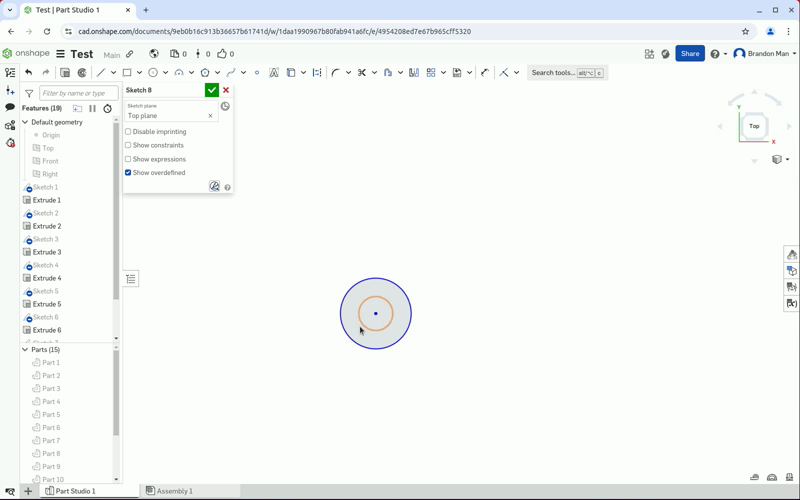
scroll(6)
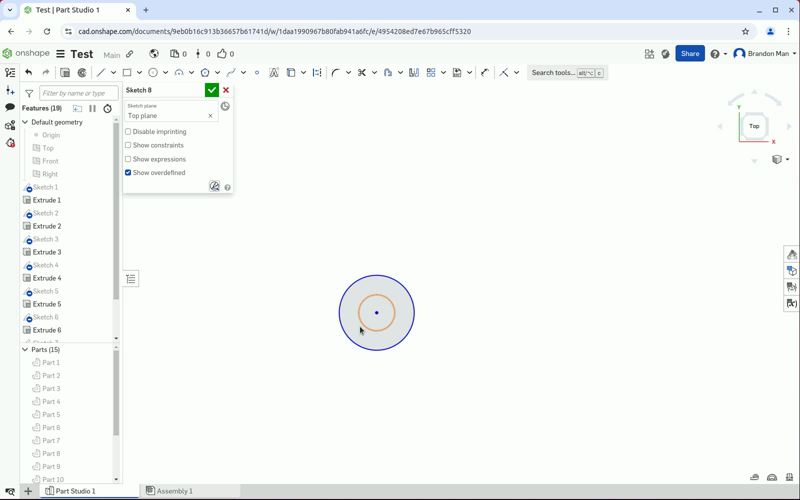
scroll(6)
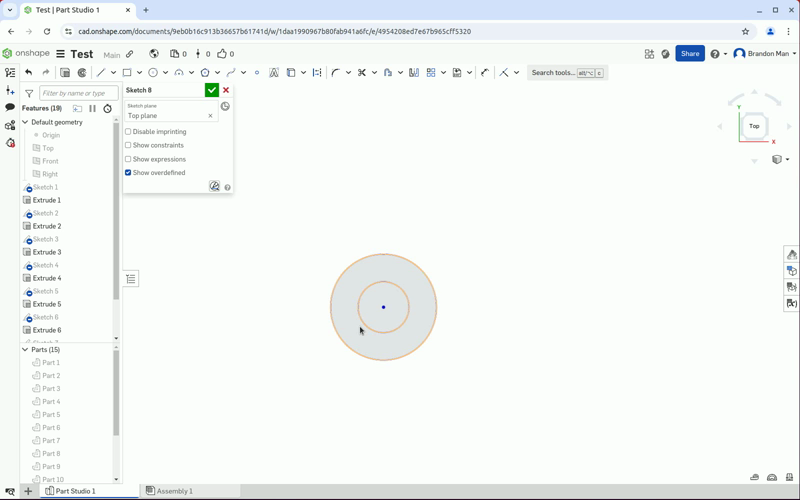
scroll(6)
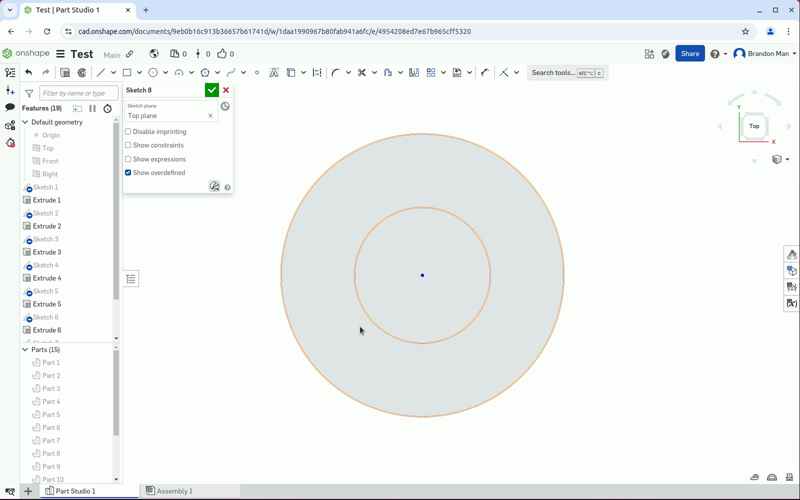
click(360, 326)
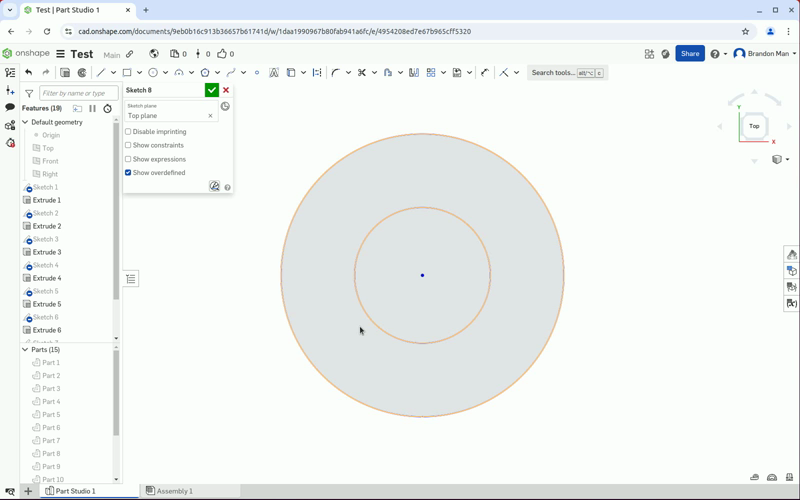
scroll(-6)
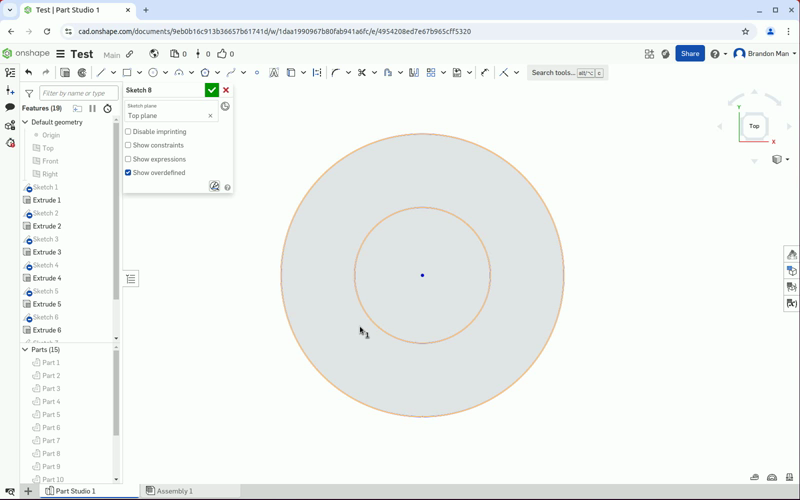
scroll(-6)
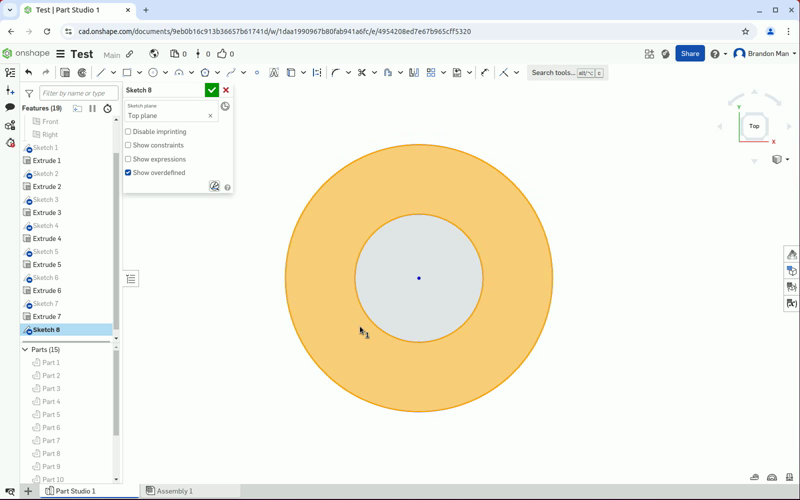
scroll(-6)
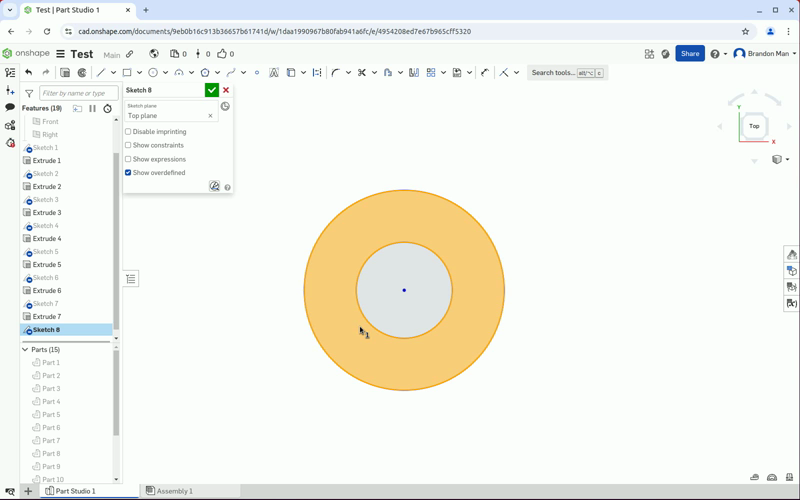
scroll(-6)
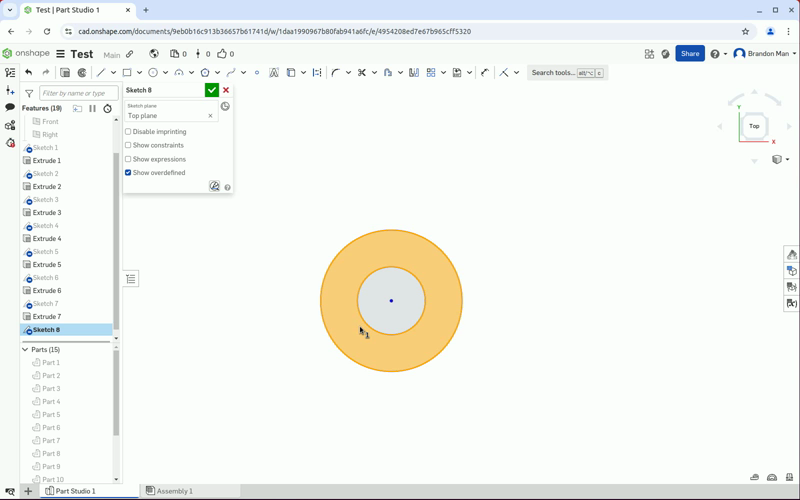
scroll(-6)
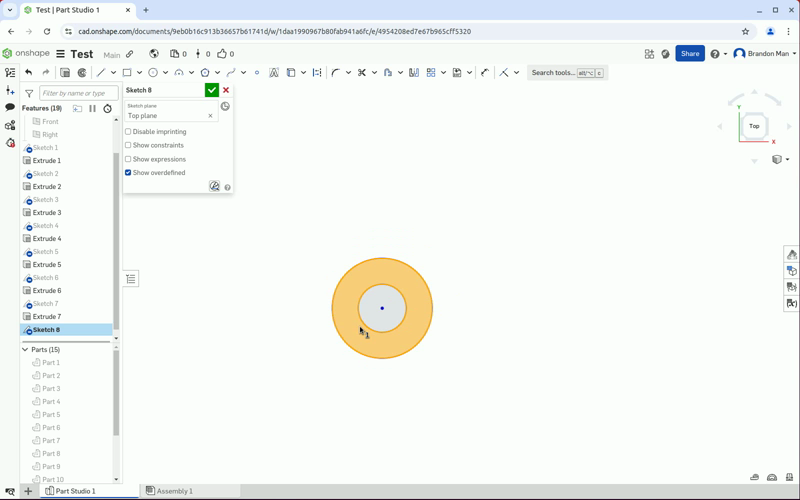
scroll(-6)
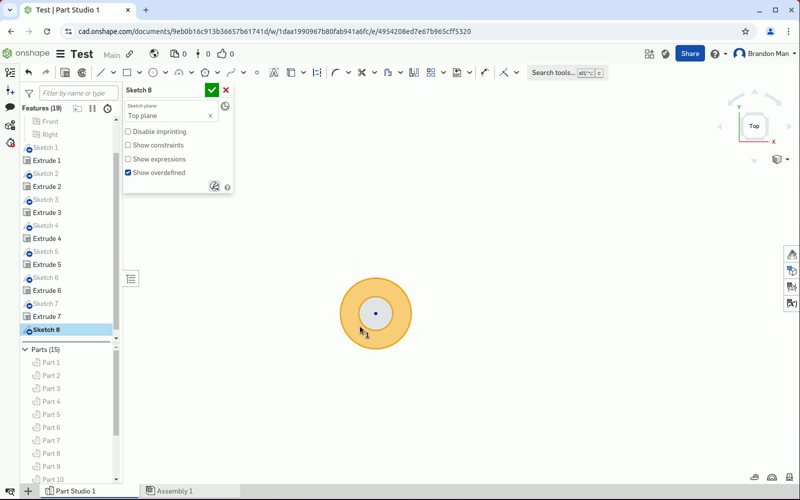
scroll(-6)
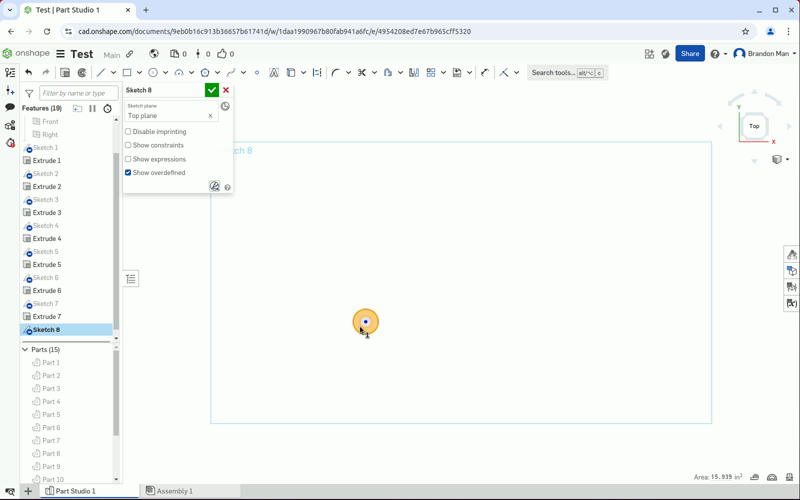
mouse_move(69, 352)
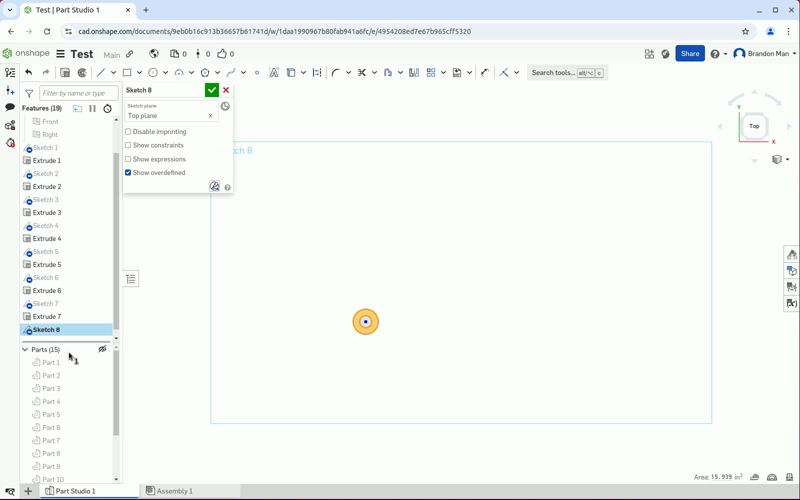
key(shift+y)
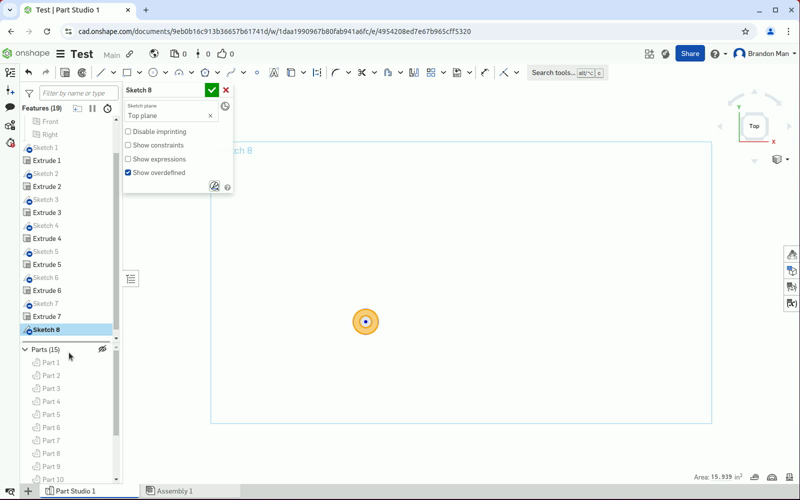
key(shift+e)
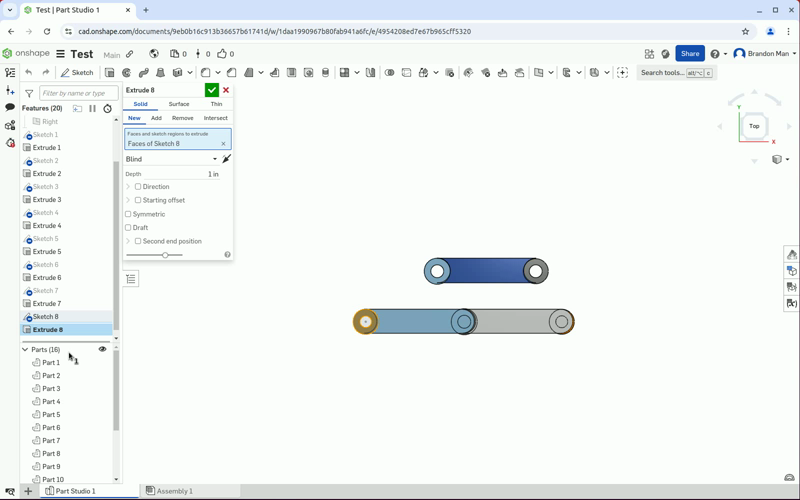
mouse_move(143, 106)
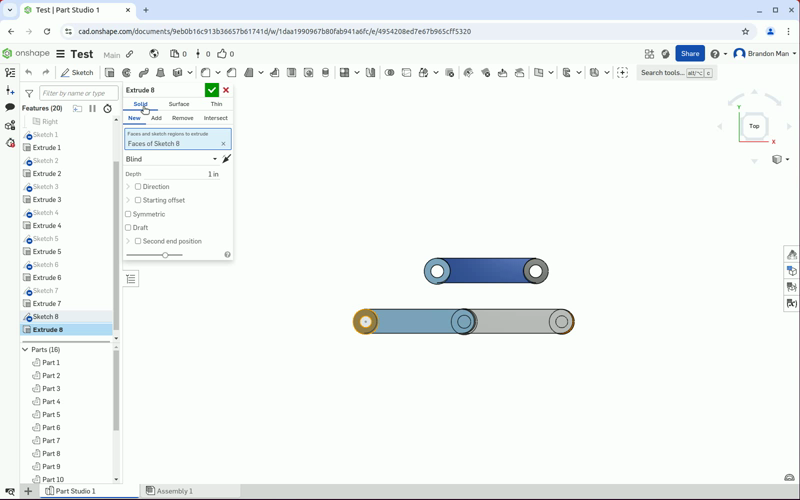
click(143, 106)
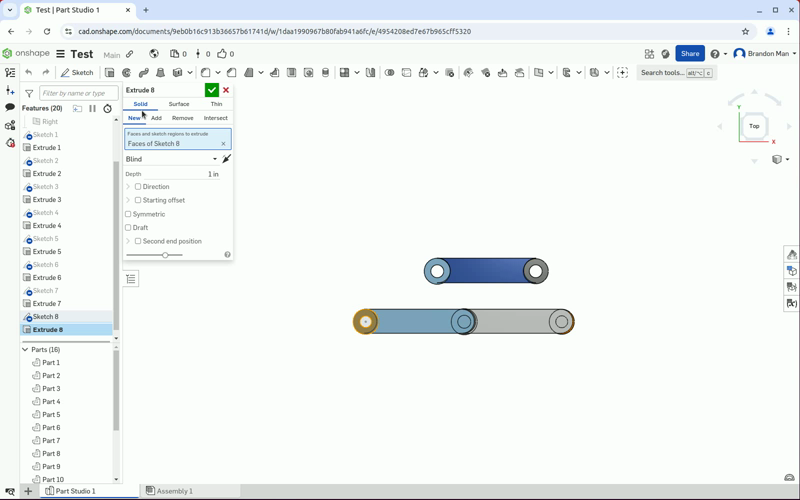
mouse_move(137, 120)
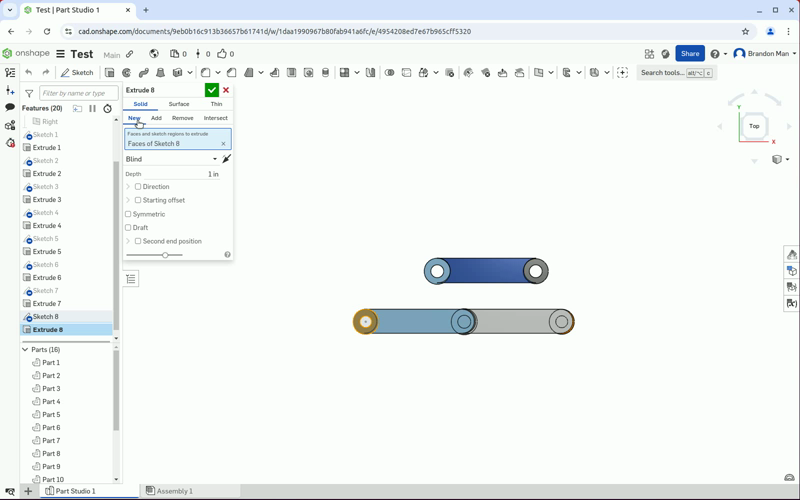
click(137, 120)
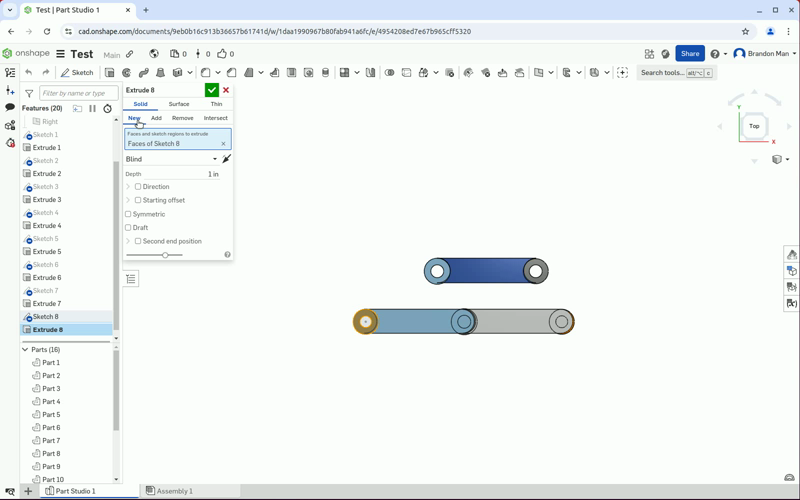
key(tab, 4)
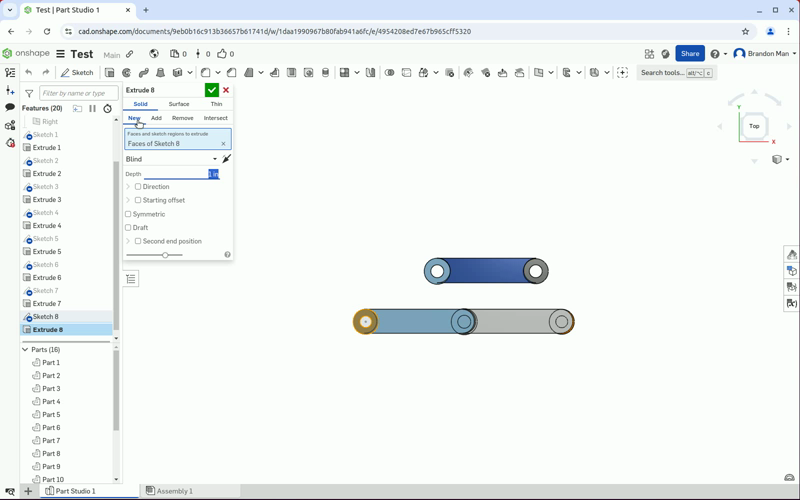
text(2.407)
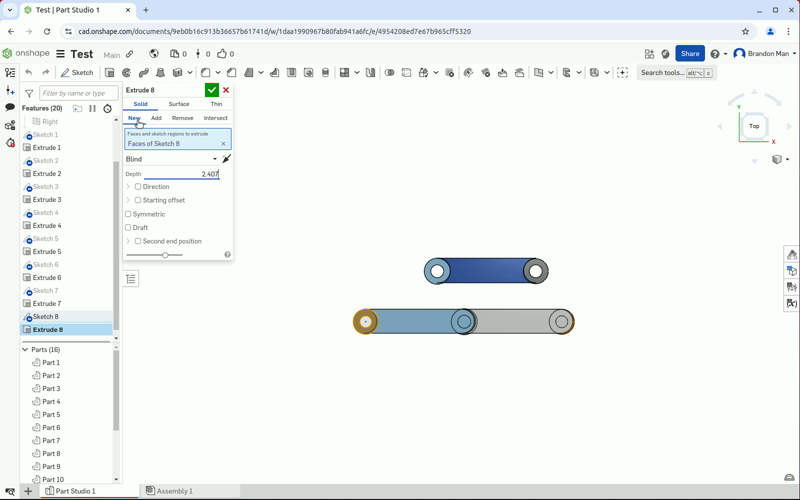
key(enter)
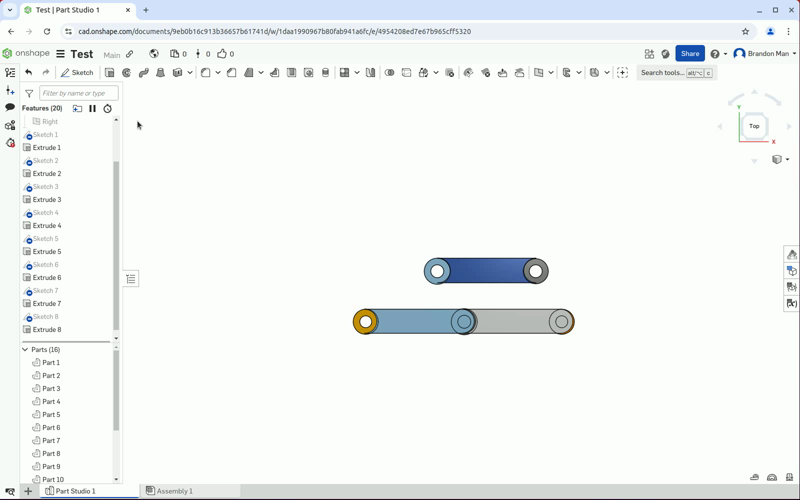
key(shift+h)
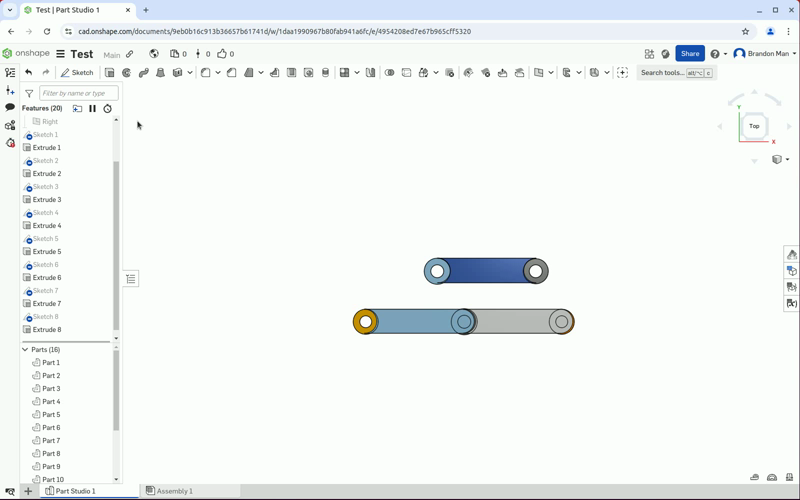
key(shift+h)
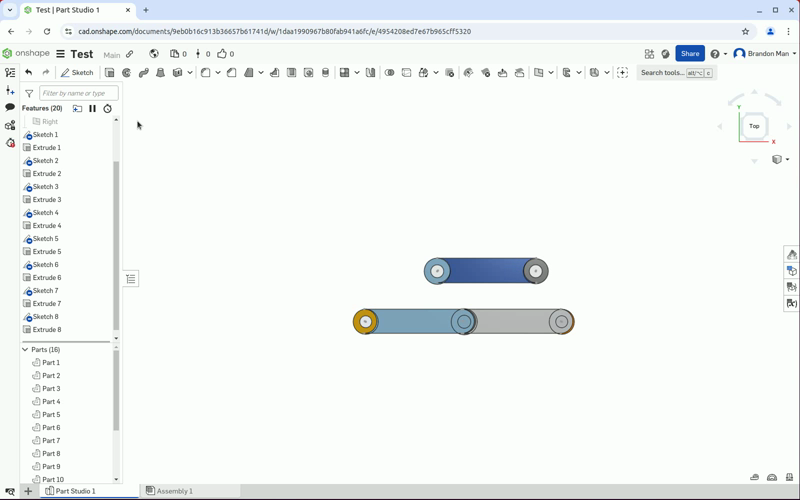
key(shift+7)
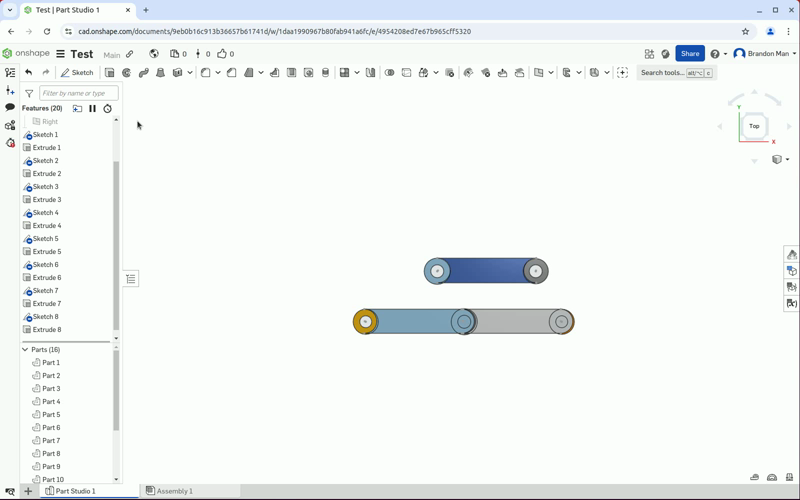
key(up, 3)
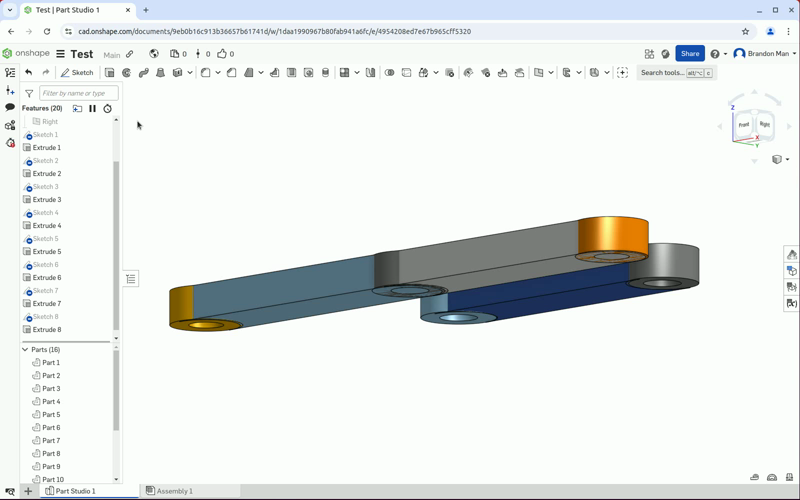
key(left, 3)
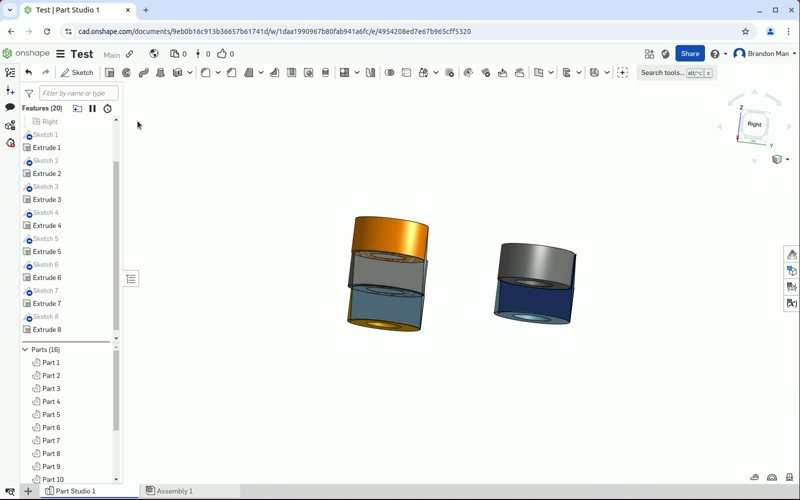
key(right, 3)
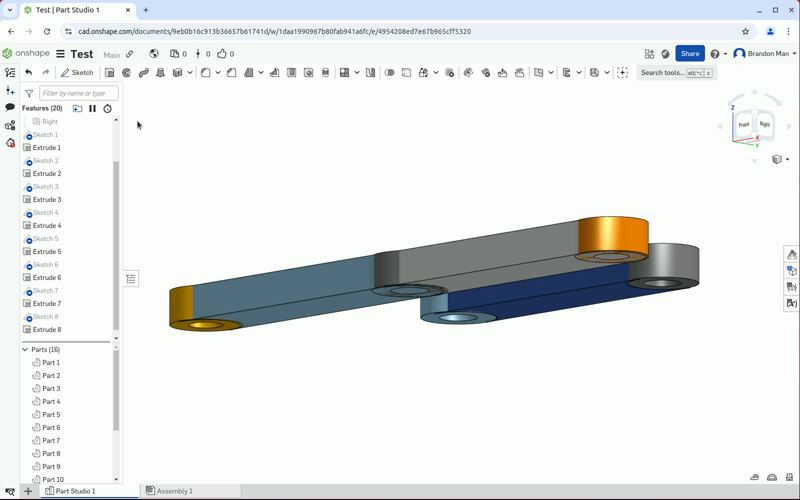
key(down, 3)
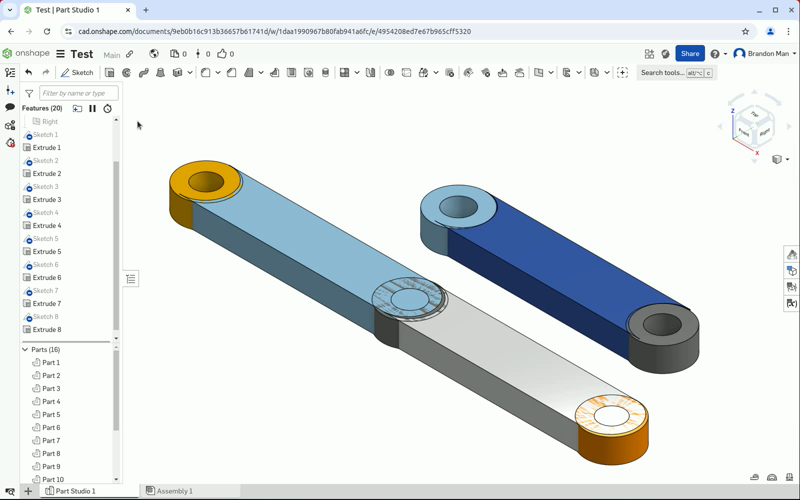
mouse_move(69, 137)
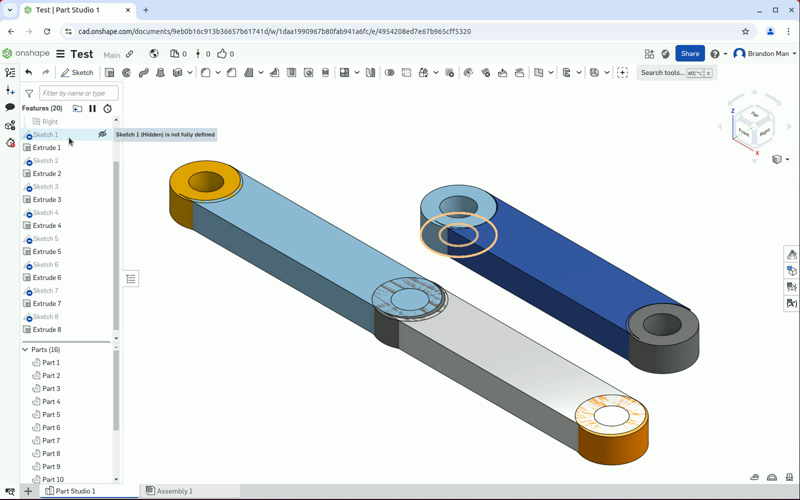
click(69, 137)